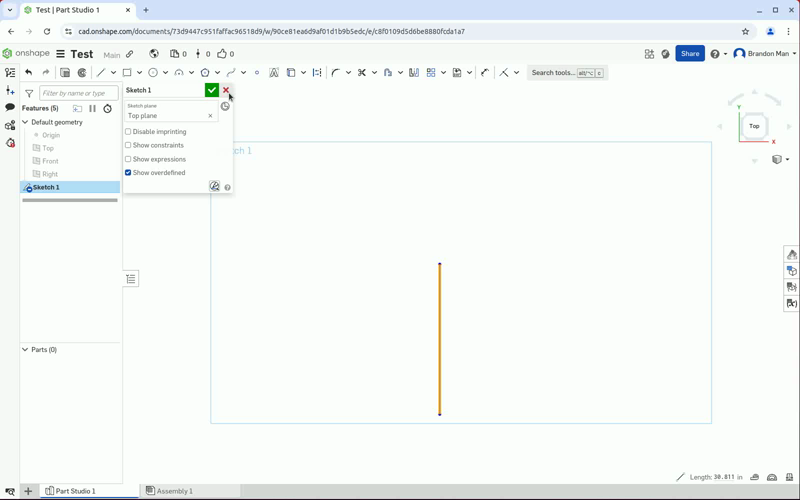
key(shift+h)
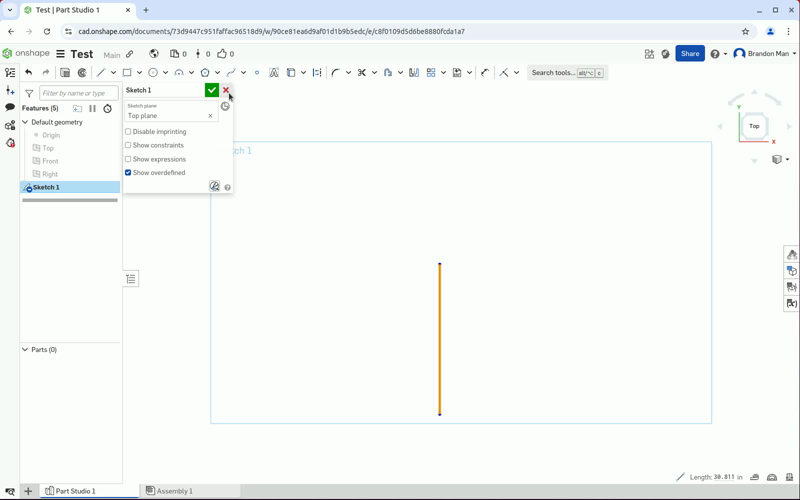
key(shift+s)
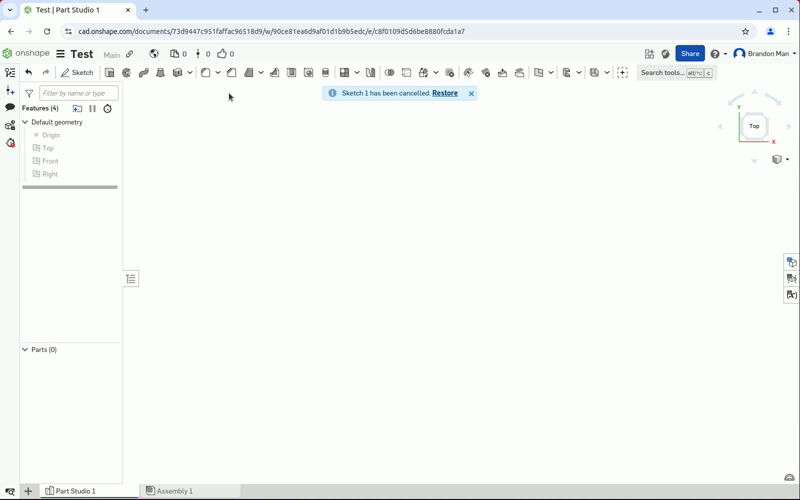
mouse_move(73, 150)
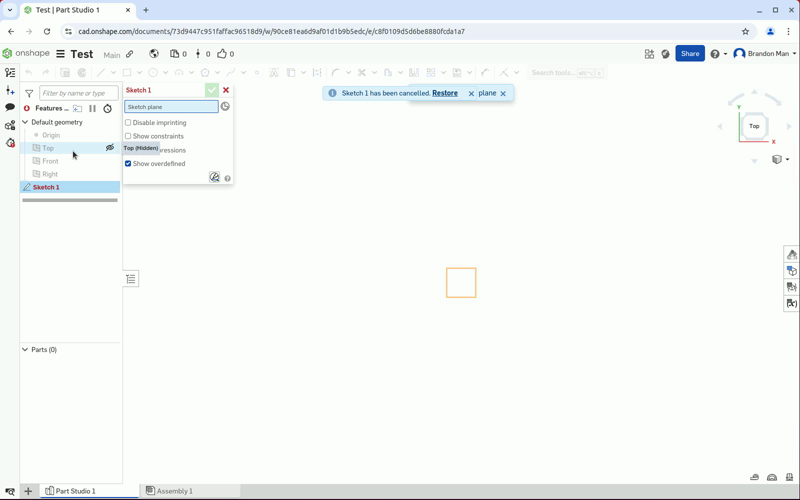
click(73, 150)
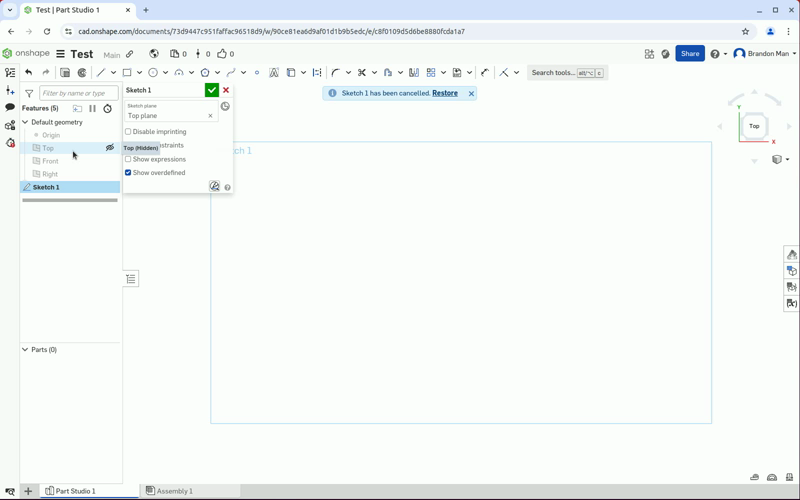
mouse_move(73, 352)
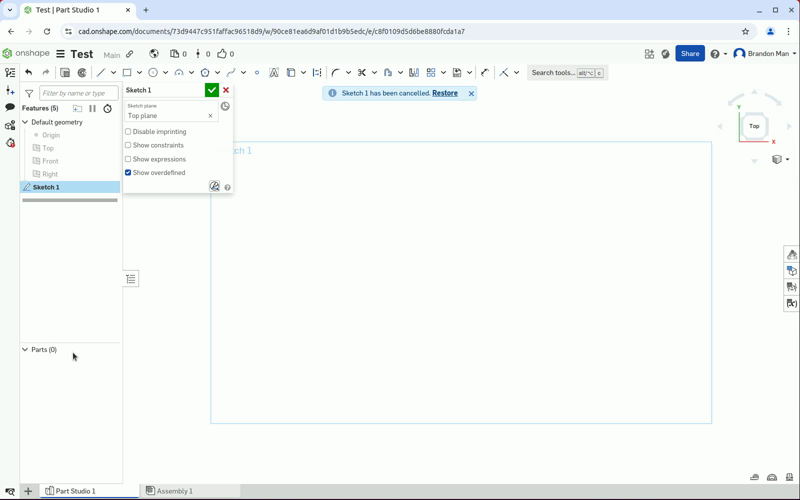
key(y)
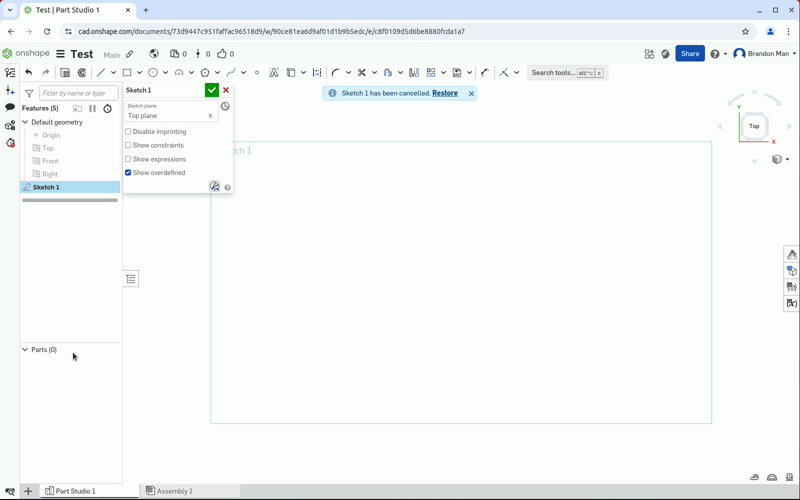
key(l)
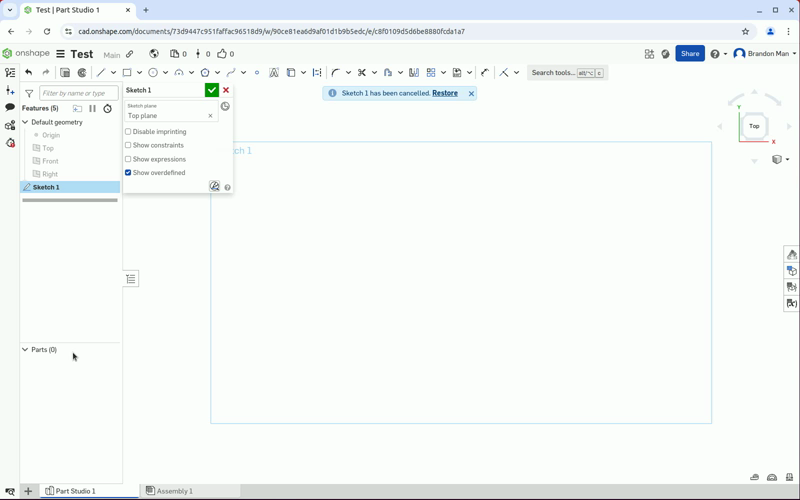
key_down(shift)
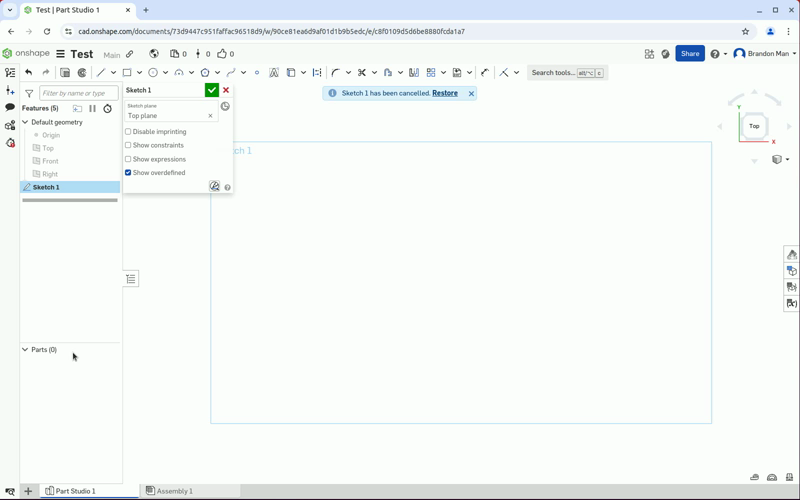
mouse_move(348, 241)
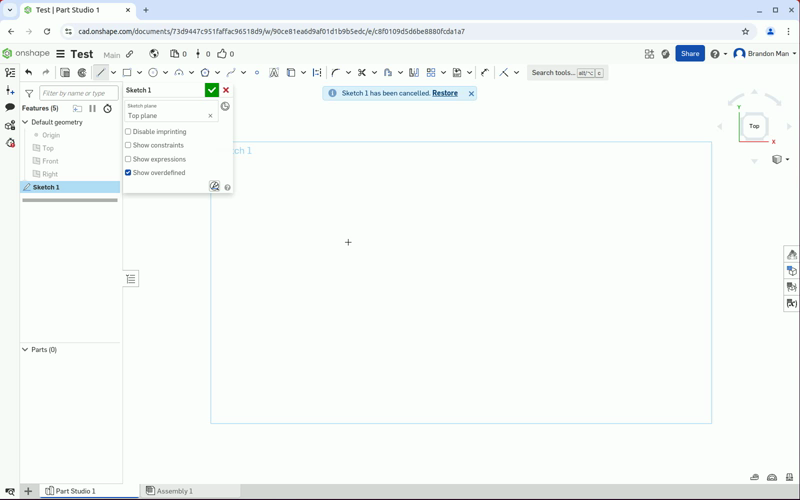
click(348, 241)
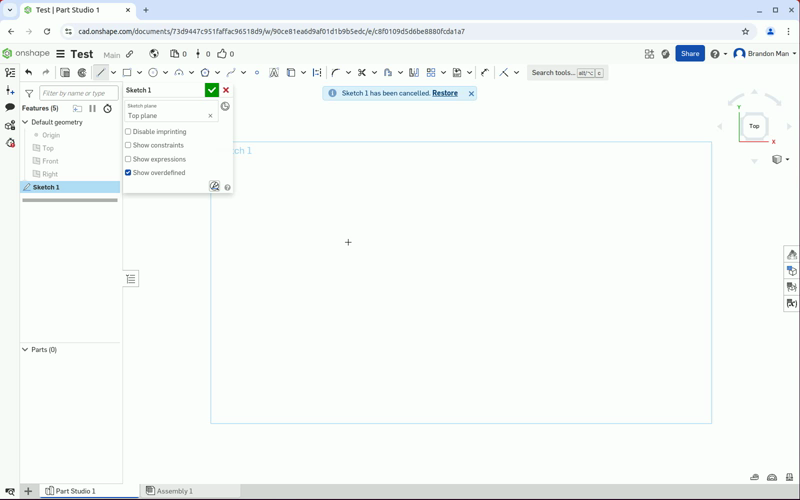
key_up(shift)
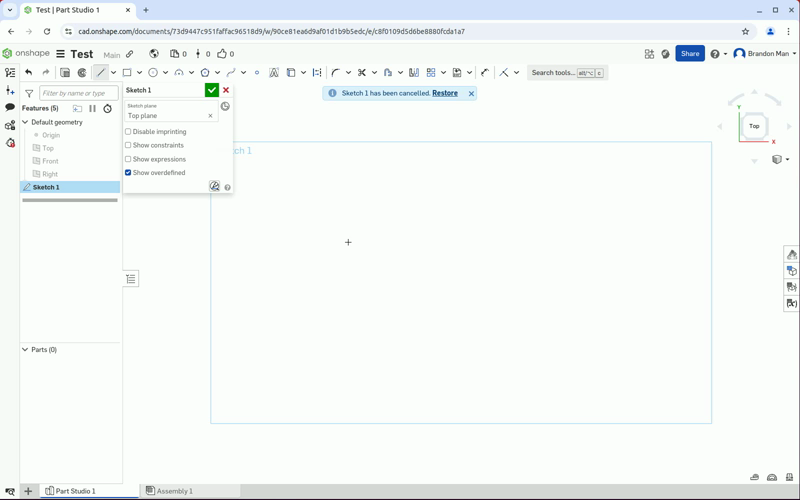
key_down(shift)
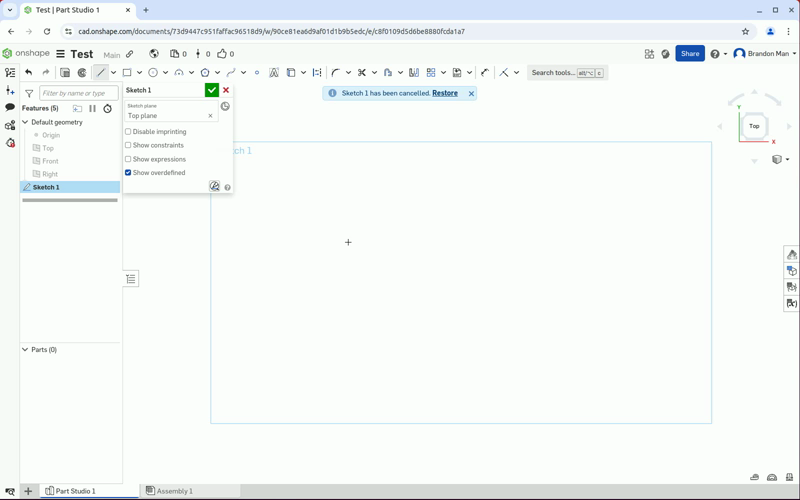
mouse_move(378, 241)
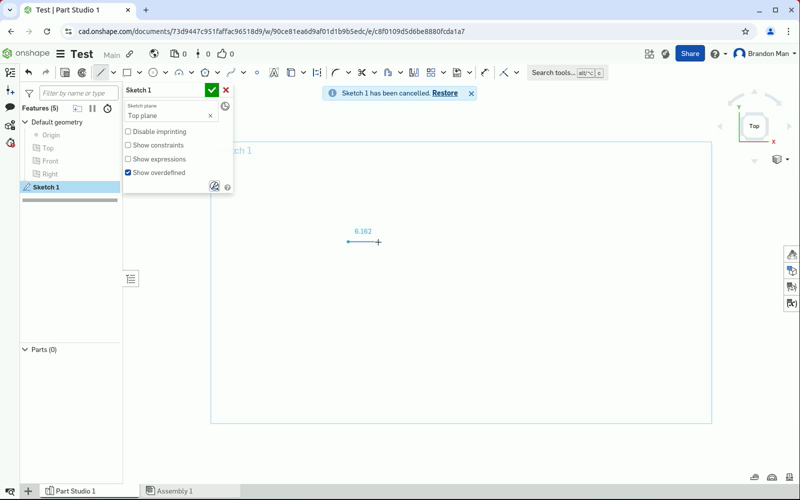
mouse_move(361, 241)
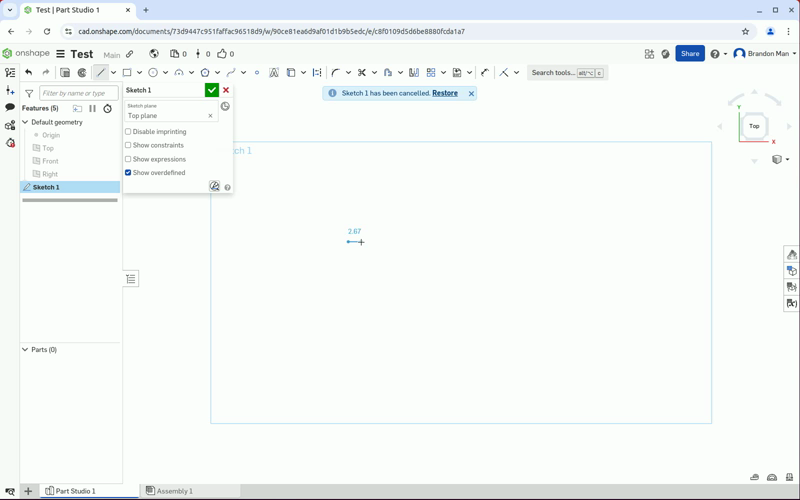
click(361, 241)
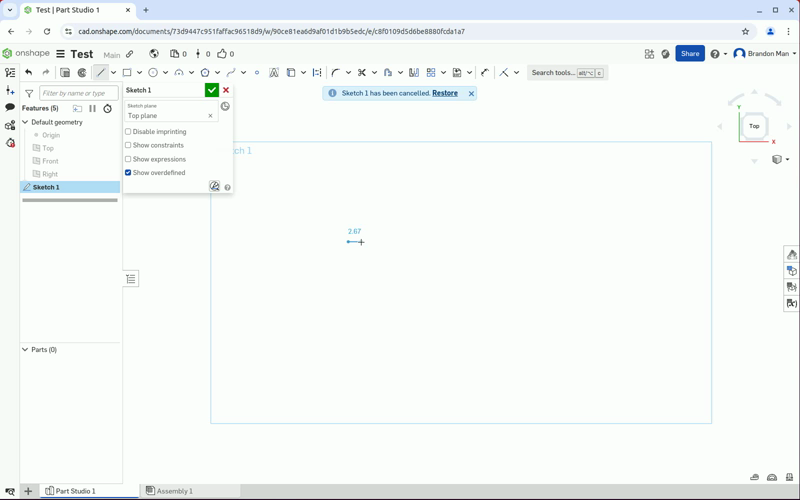
key_up(shift)
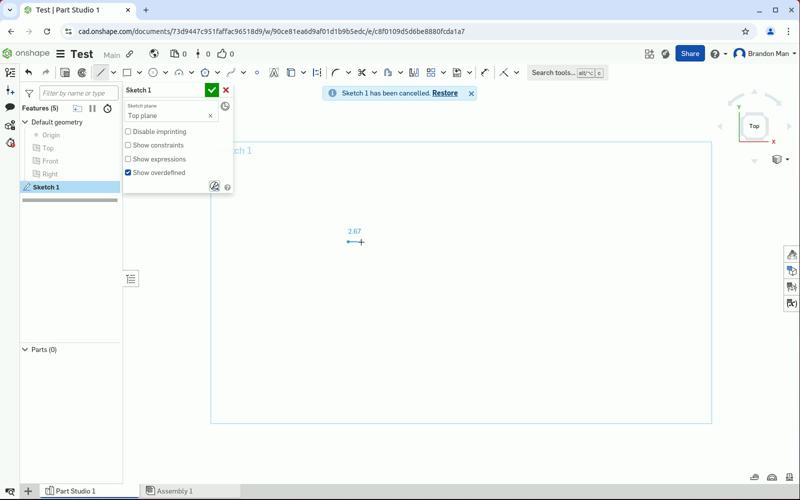
key_down(shift)
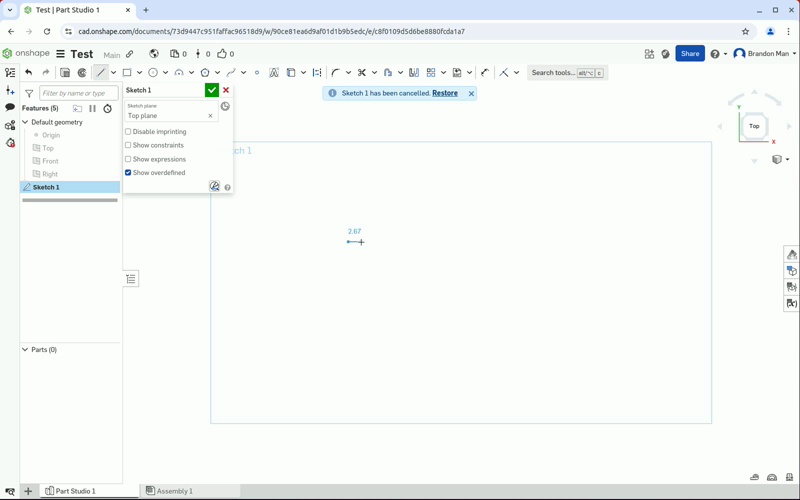
mouse_move(391, 241)
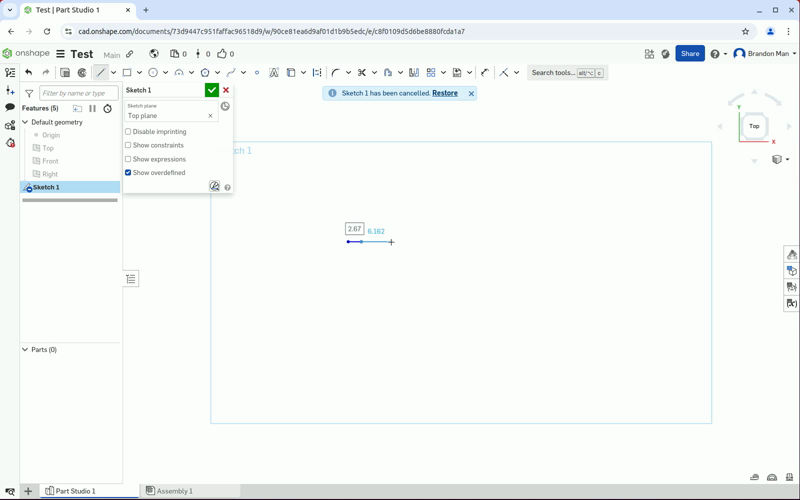
mouse_move(361, 230)
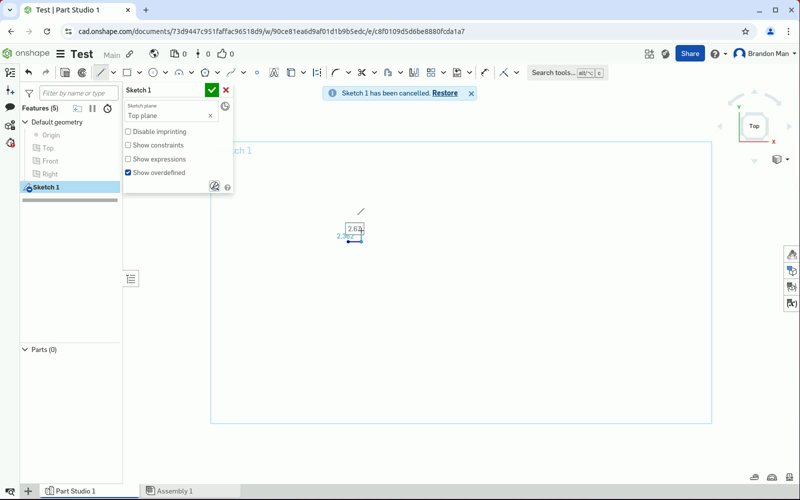
click(361, 230)
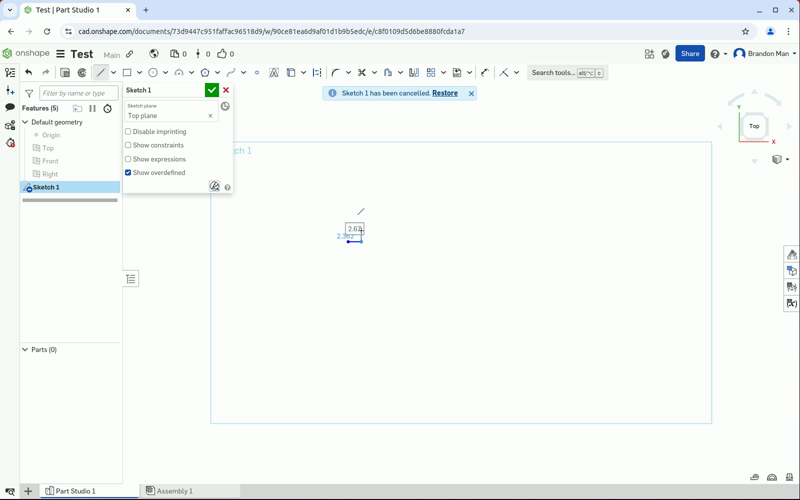
key_up(shift)
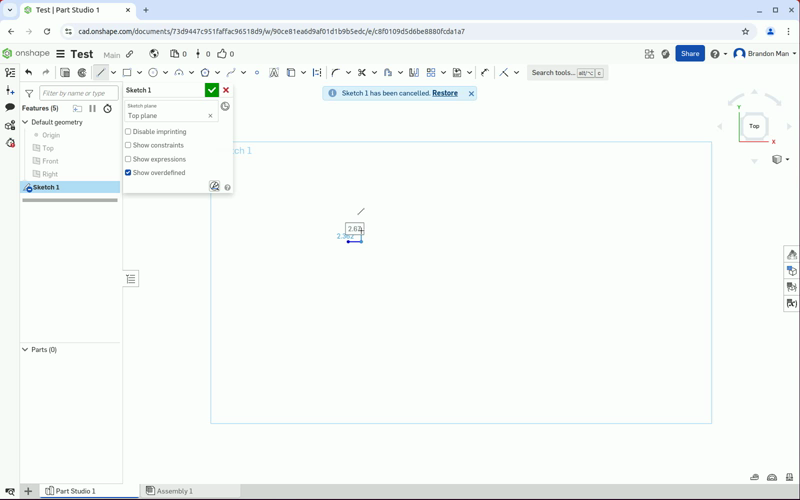
key_down(shift)
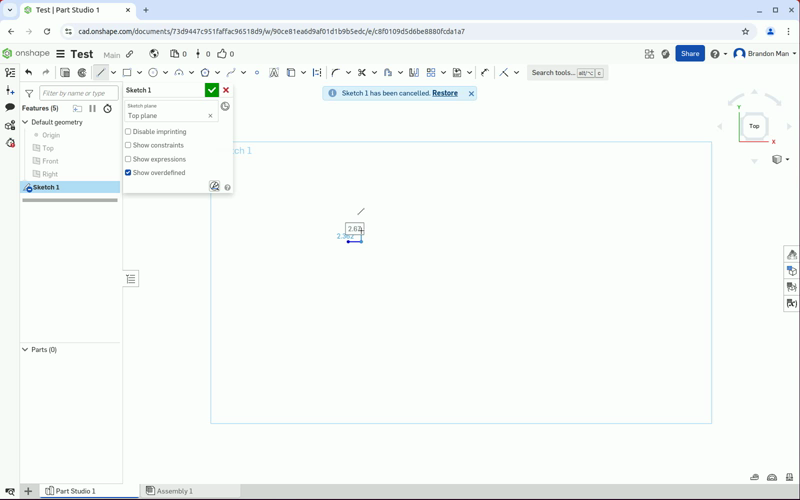
mouse_move(391, 230)
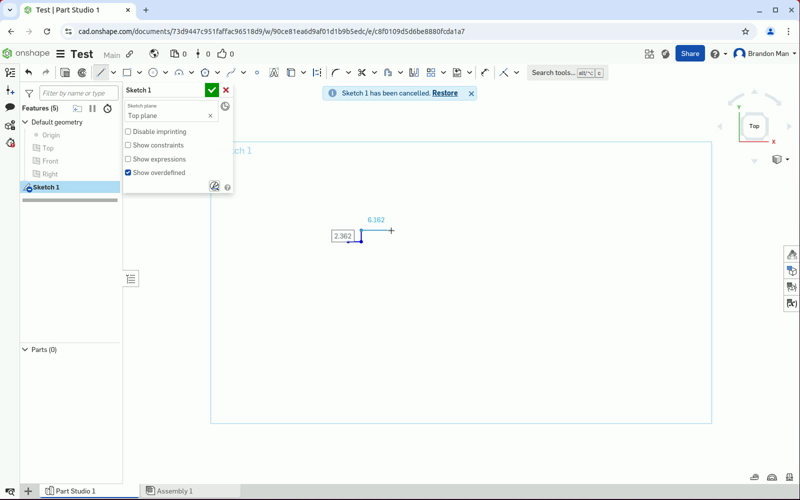
mouse_move(348, 230)
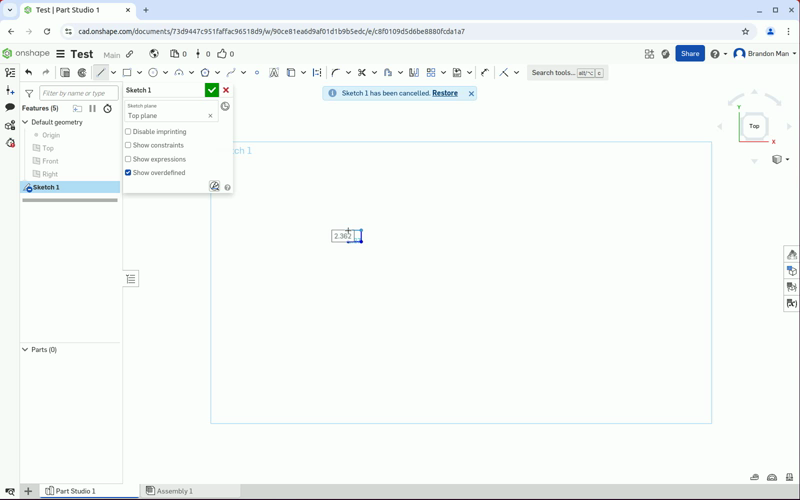
click(348, 230)
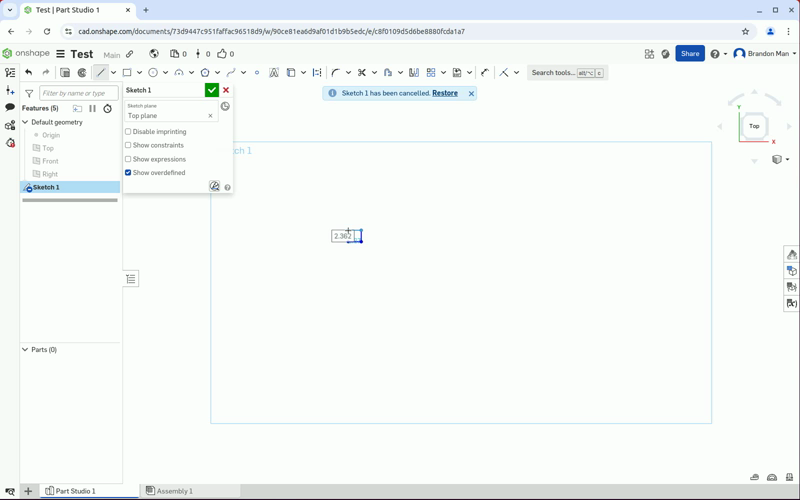
key_up(shift)
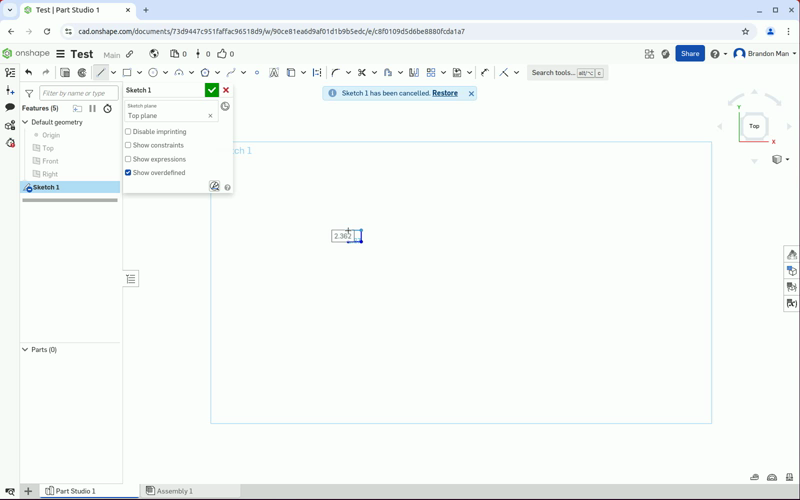
mouse_move(378, 230)
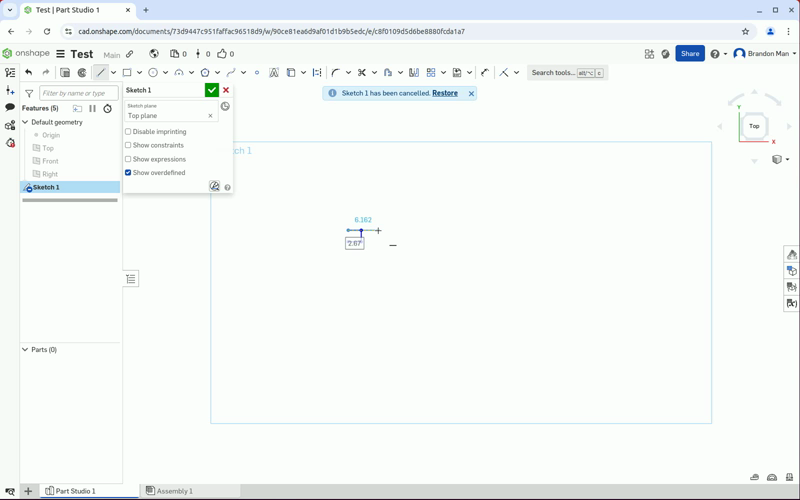
key_down(shift)
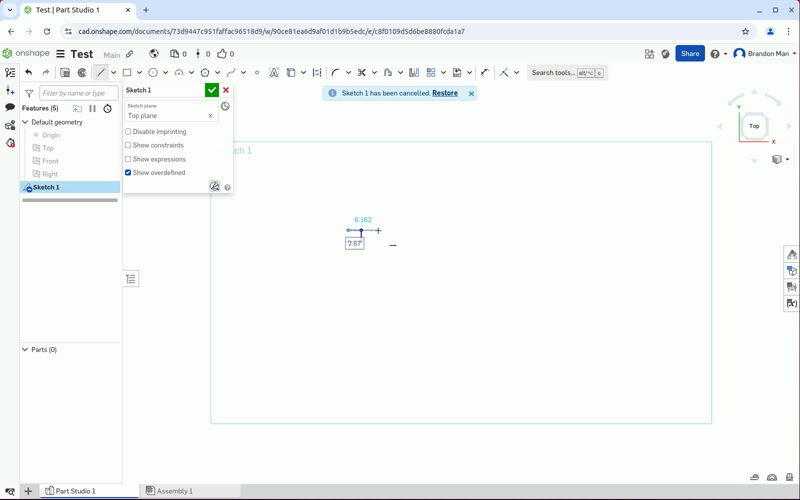
mouse_move(348, 241)
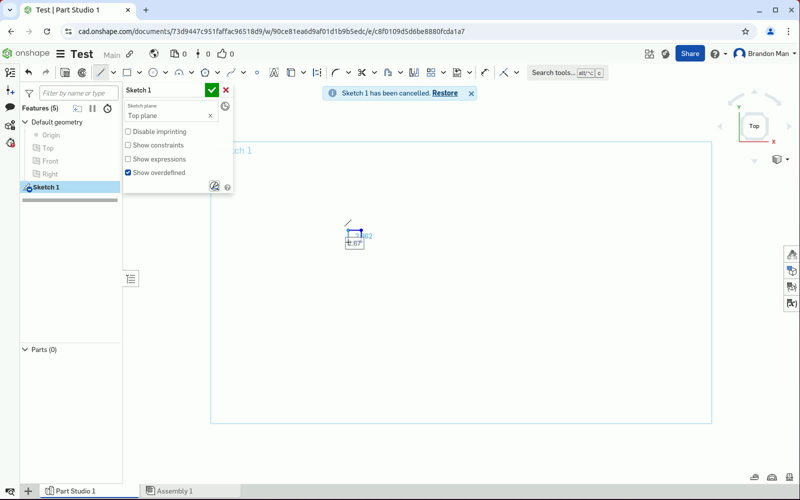
key_up(shift)
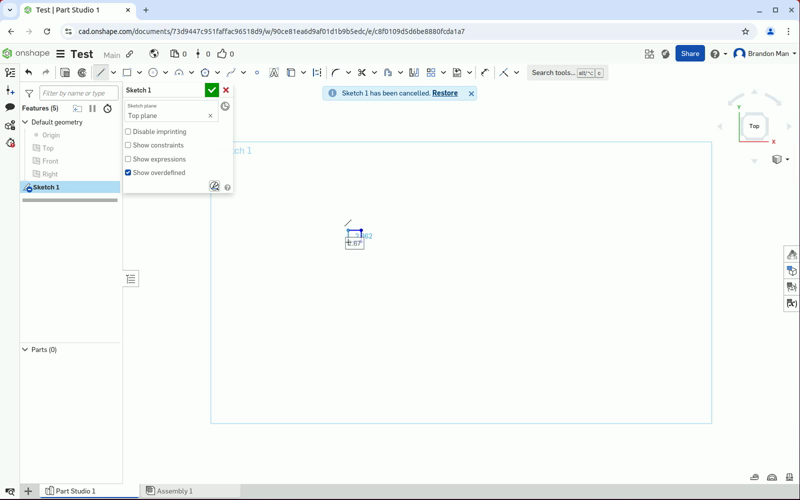
click(348, 241)
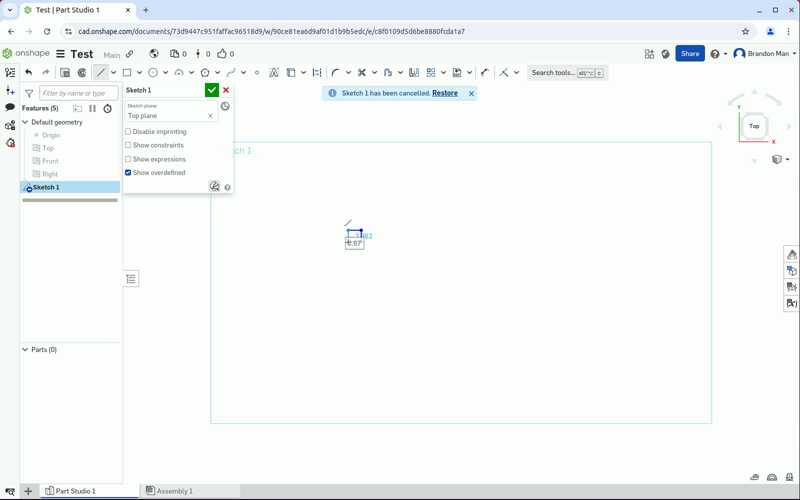
key(esc)
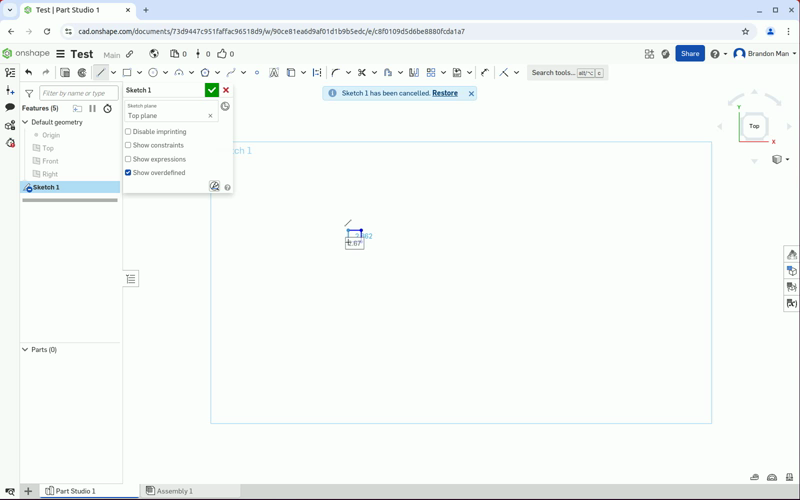
mouse_move(354, 236)
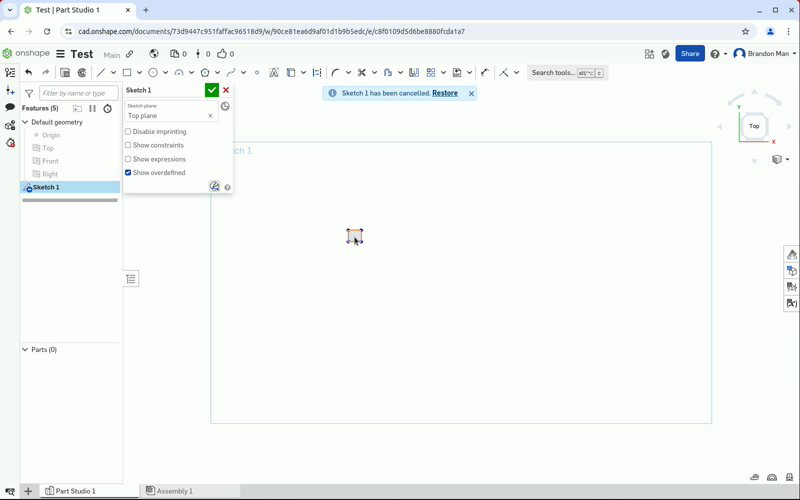
scroll(6)
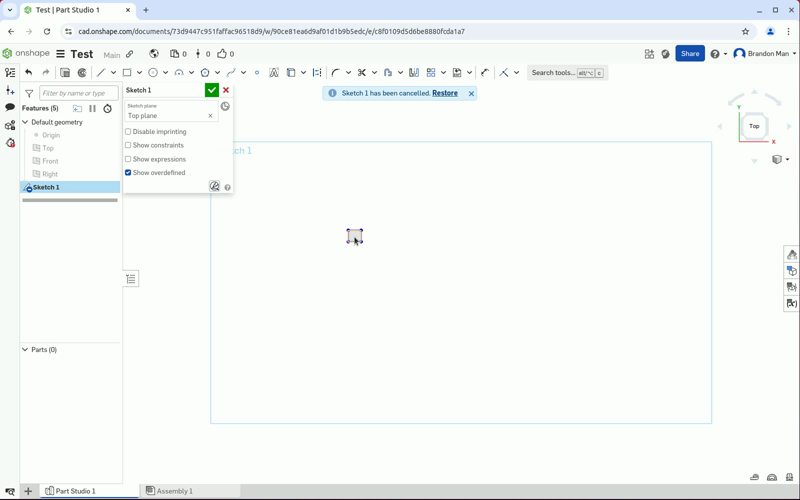
scroll(6)
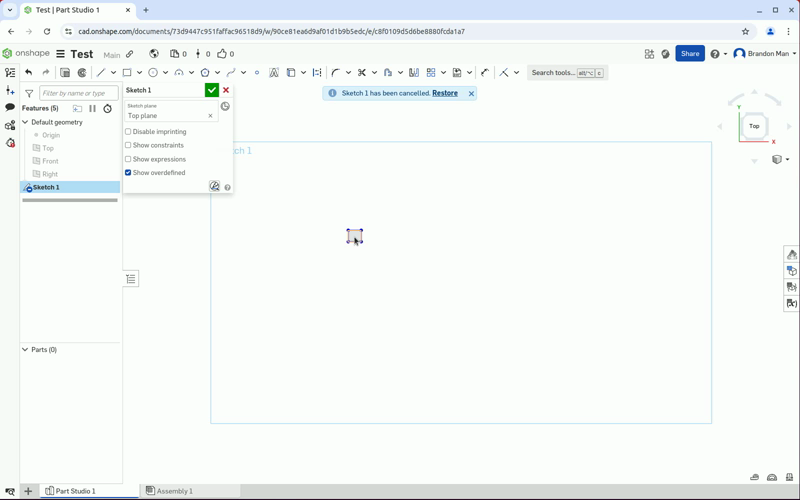
scroll(6)
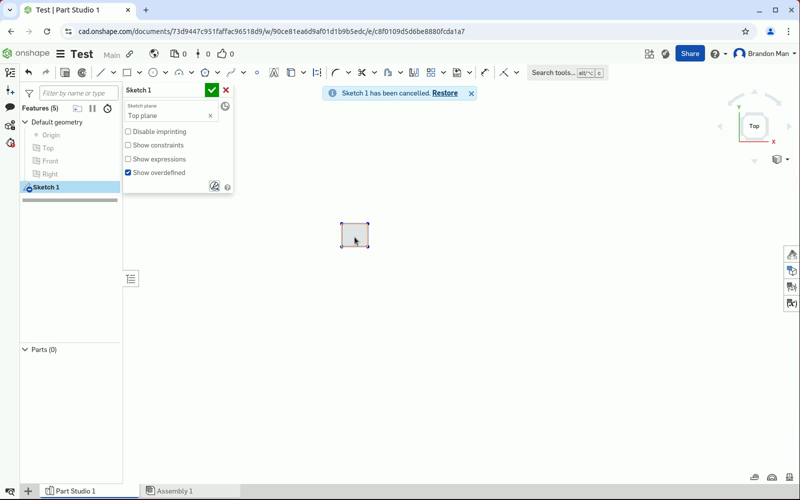
scroll(6)
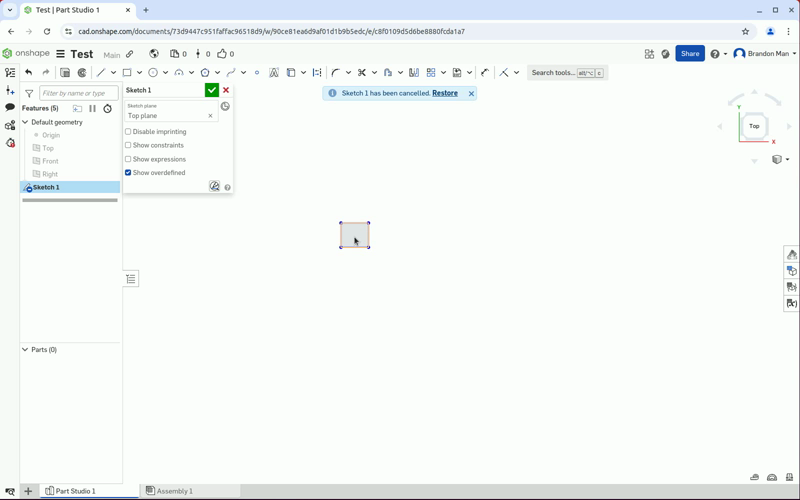
scroll(6)
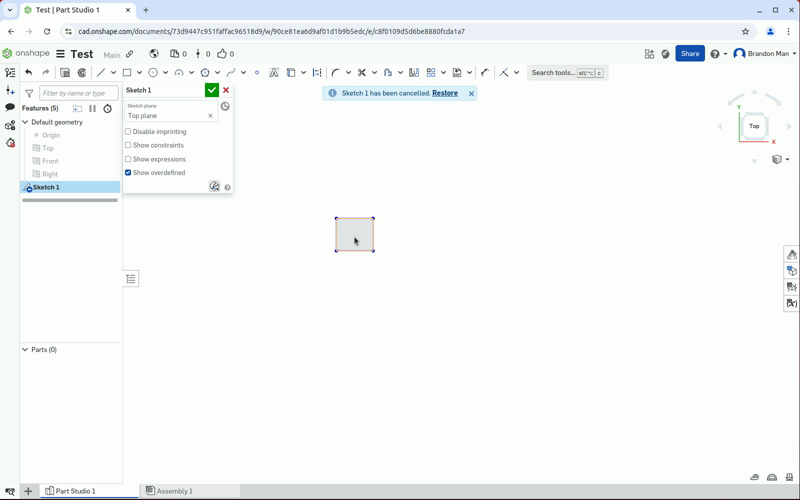
scroll(6)
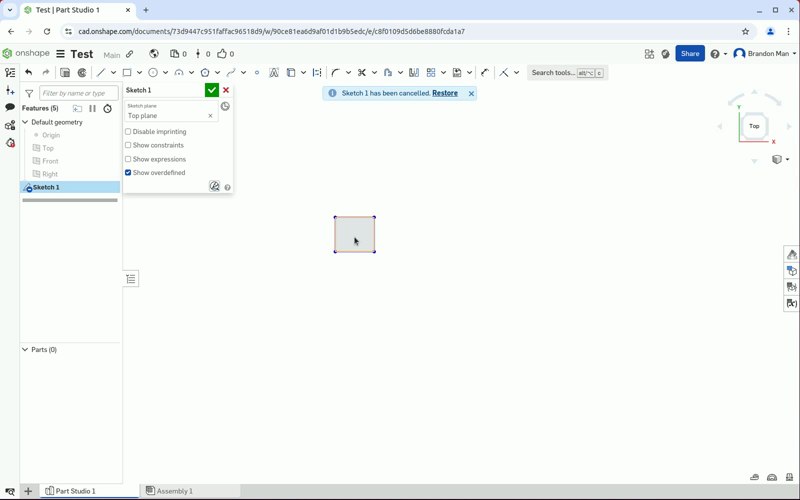
scroll(6)
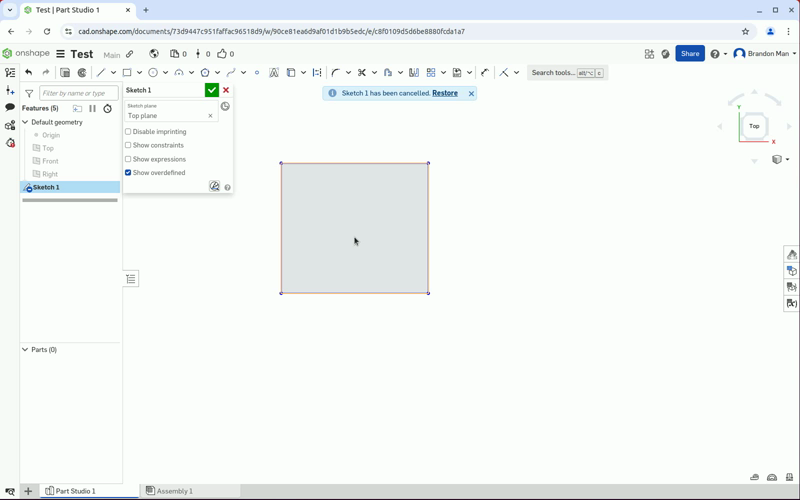
click(354, 236)
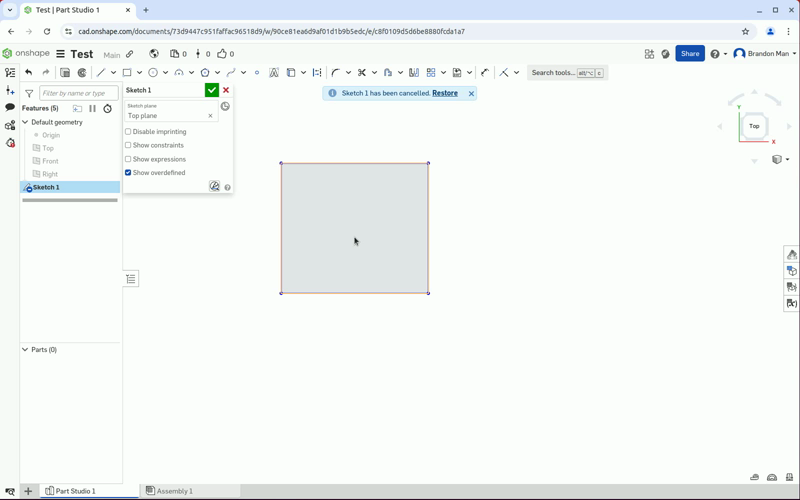
scroll(-6)
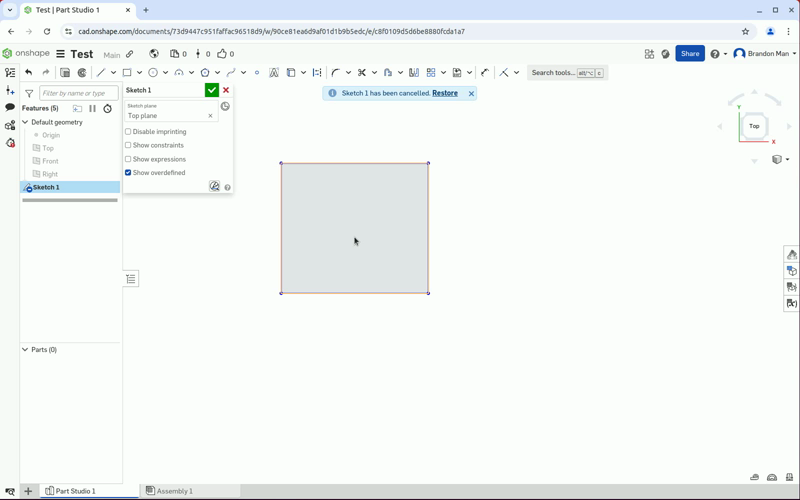
scroll(-6)
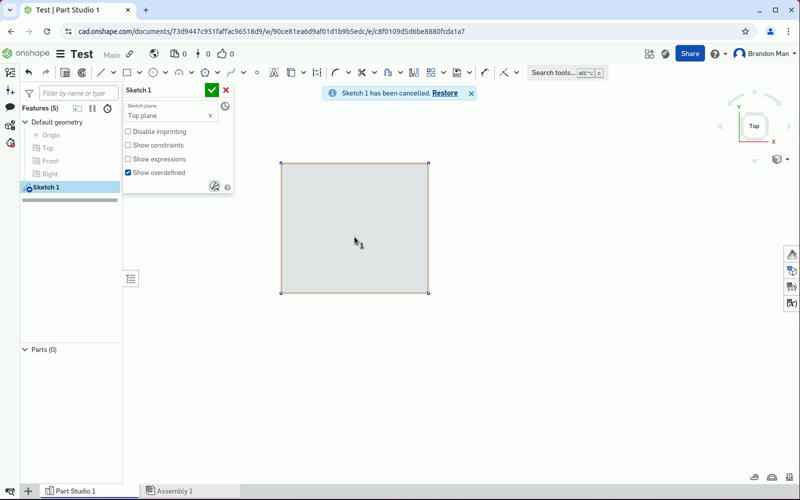
scroll(-6)
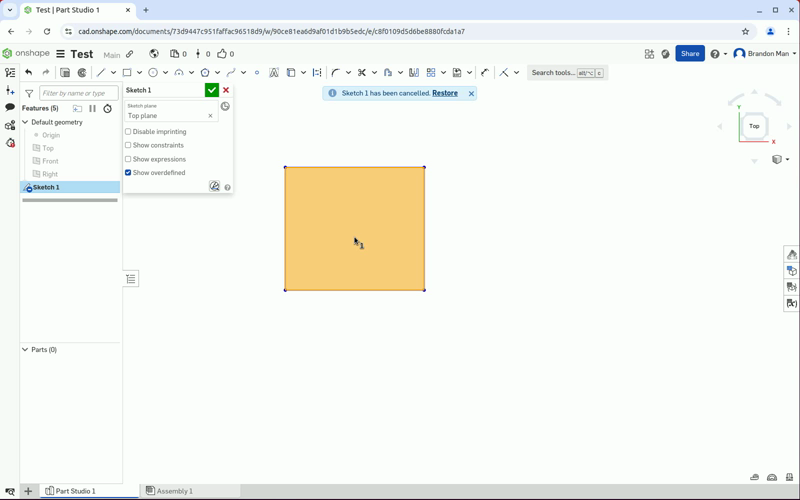
scroll(-6)
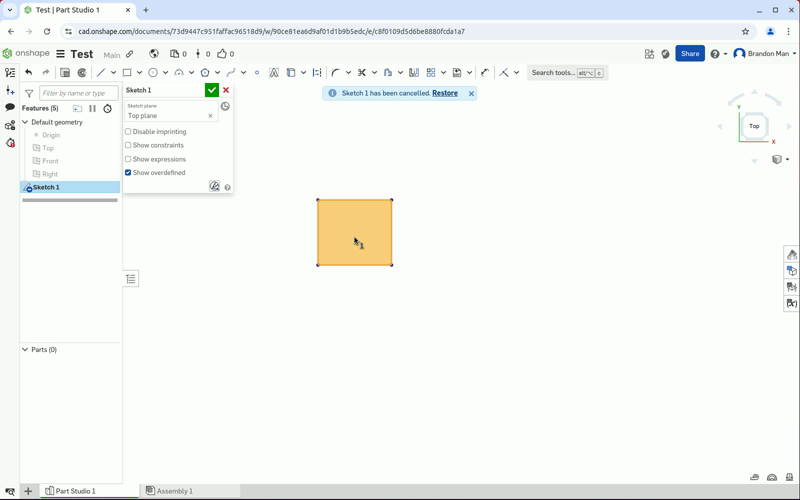
scroll(-6)
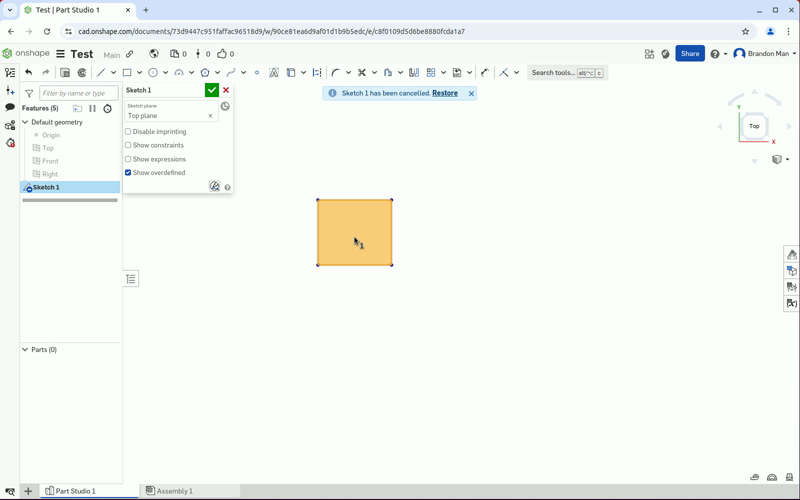
scroll(-6)
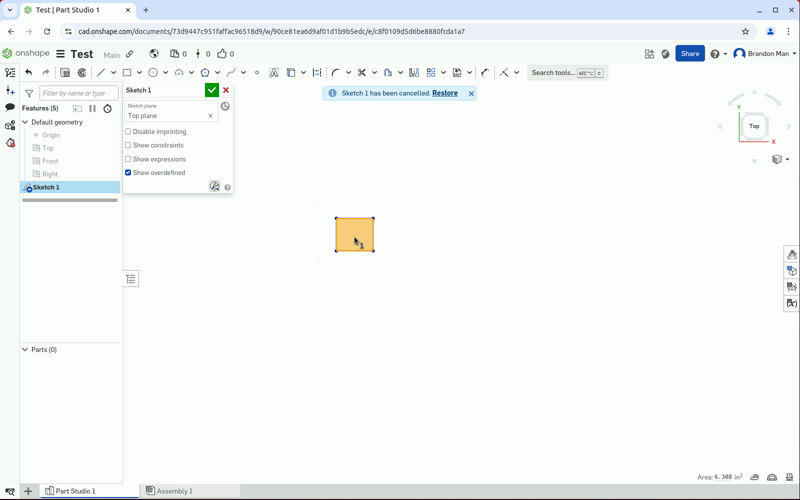
scroll(-6)
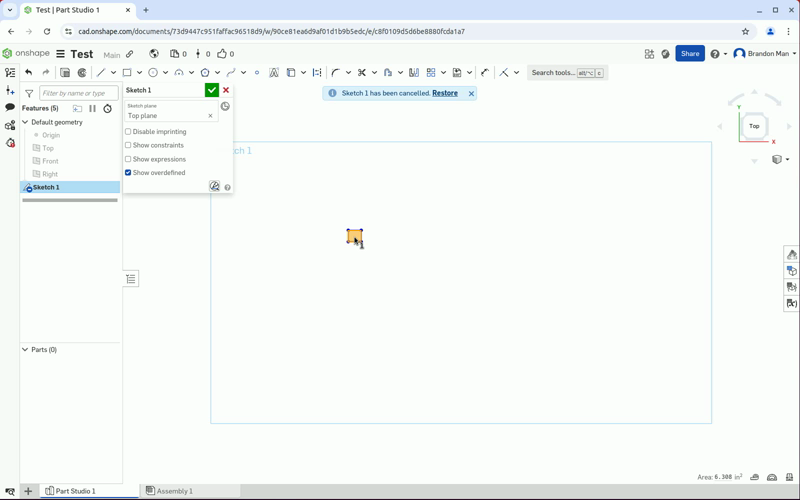
mouse_move(73, 352)
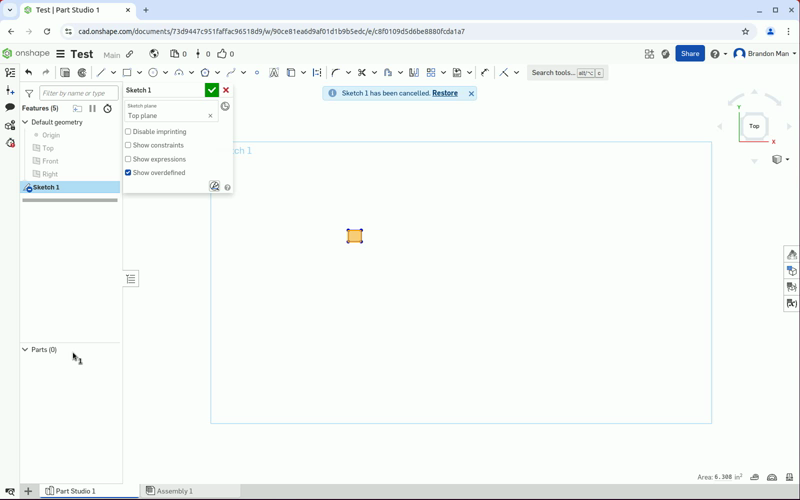
key(shift+y)
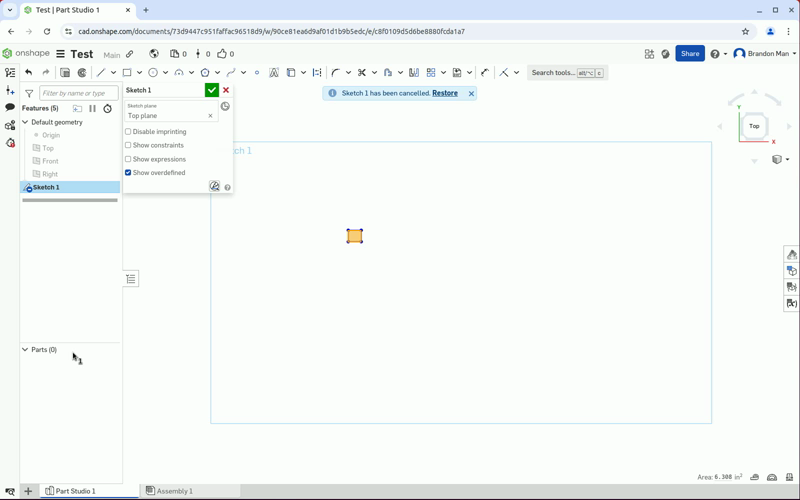
key(shift+e)
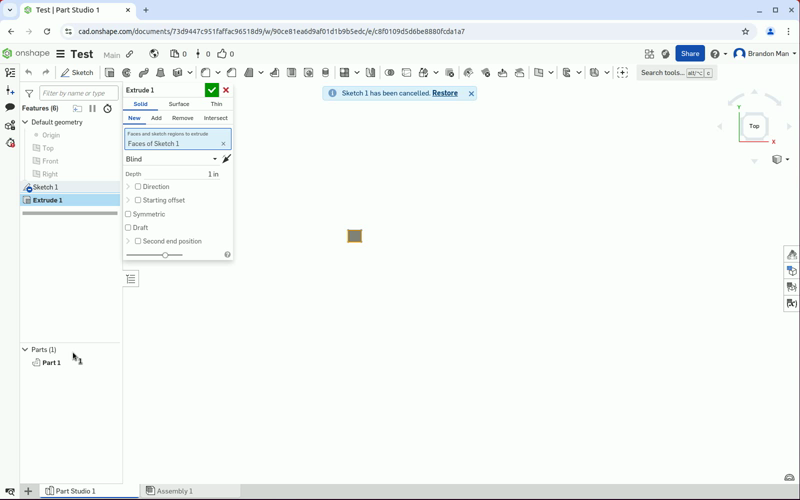
mouse_move(143, 106)
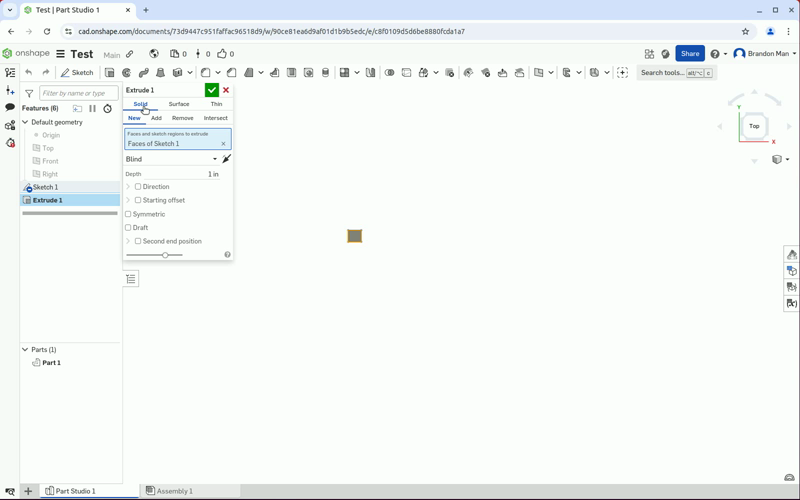
click(143, 106)
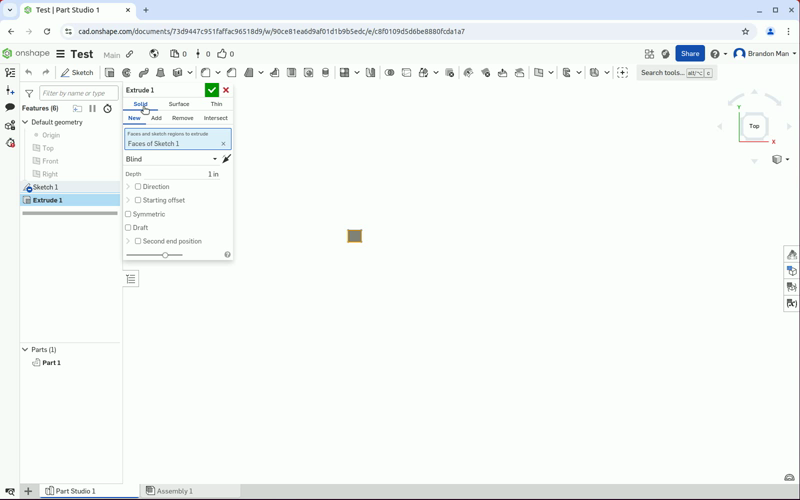
mouse_move(137, 120)
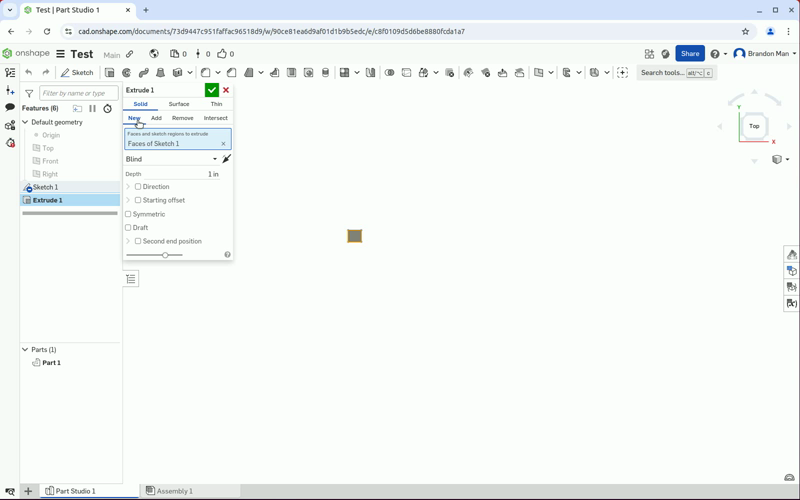
click(137, 120)
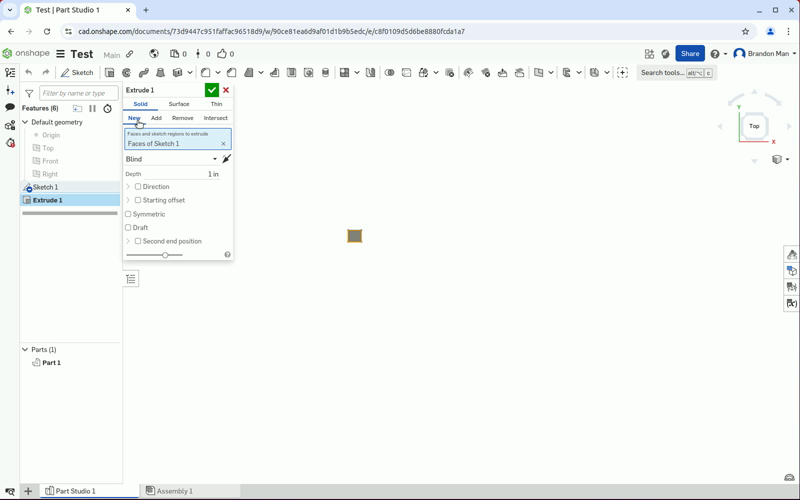
key(tab, 4)
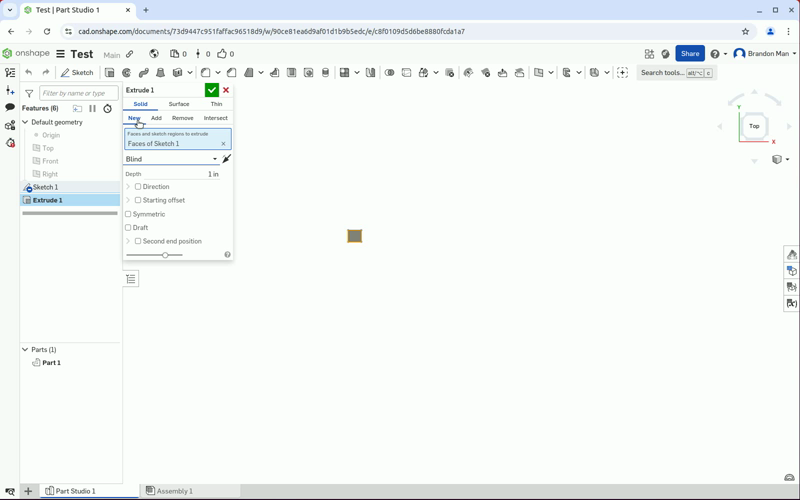
text(4.814)
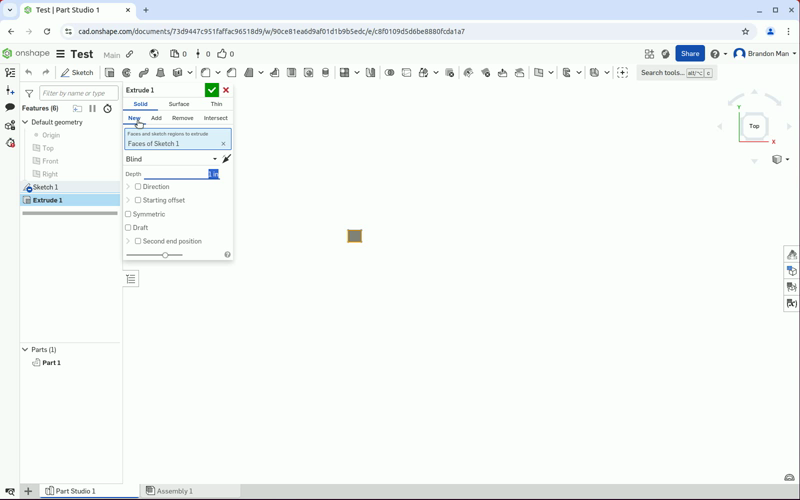
key(enter)
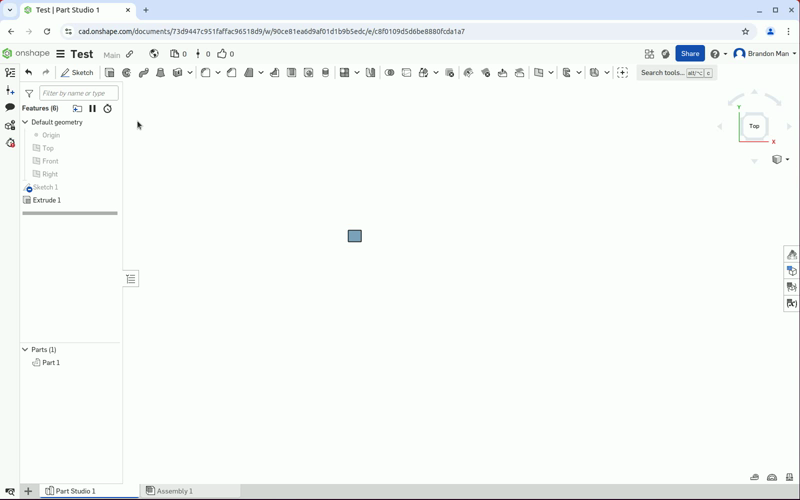
key(shift+h)
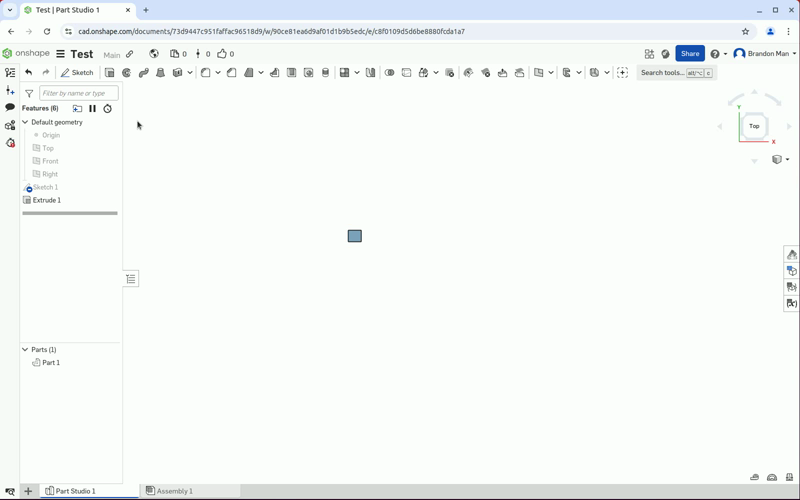
key(shift+h)
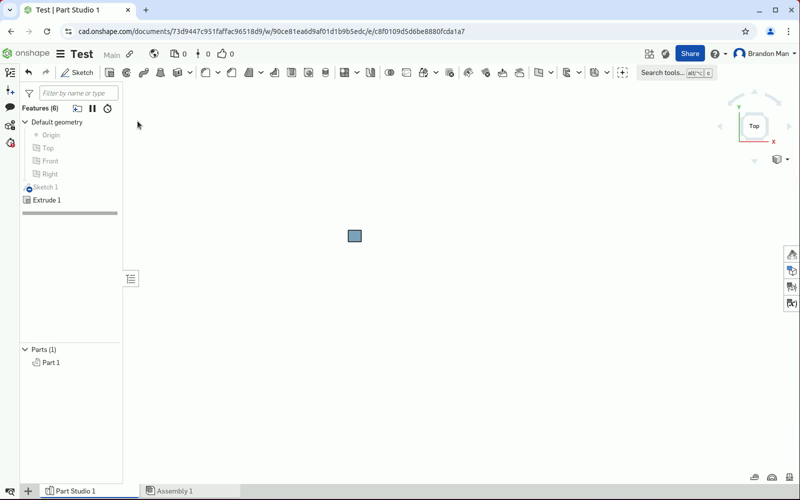
mouse_move(73, 189)
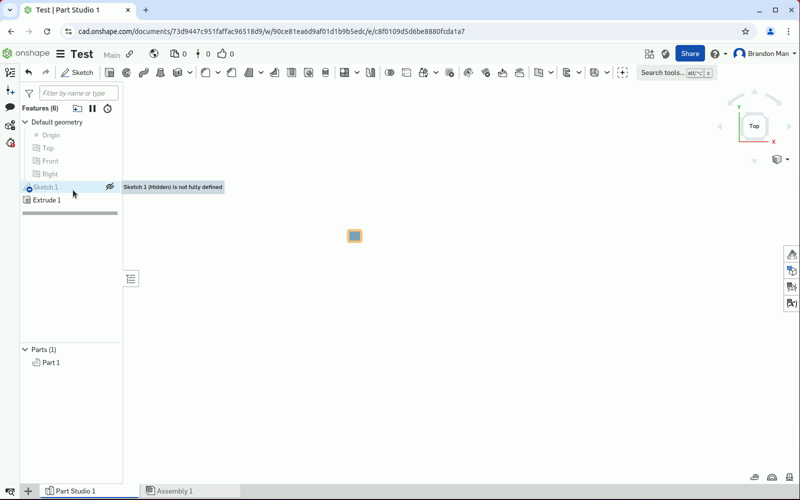
click(73, 189)
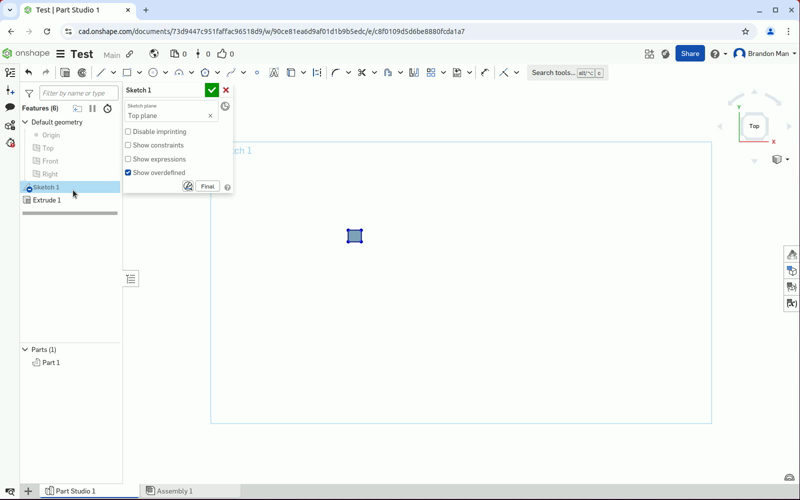
mouse_move(229, 92)
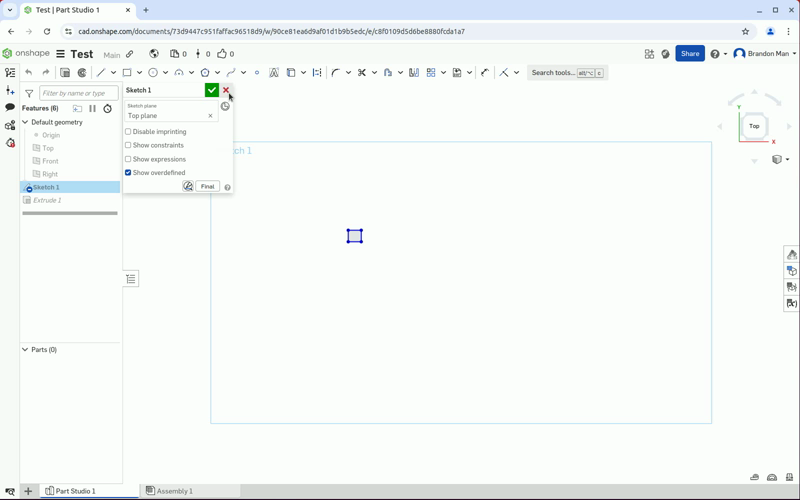
click(229, 92)
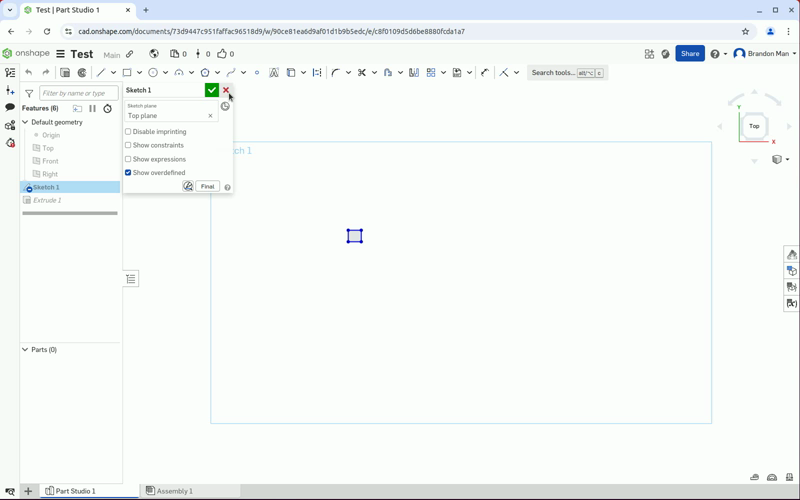
key(shift+s)
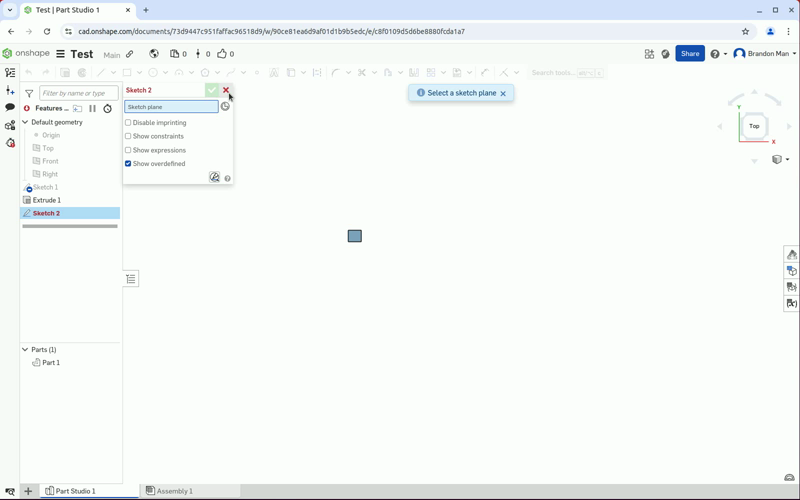
mouse_move(73, 150)
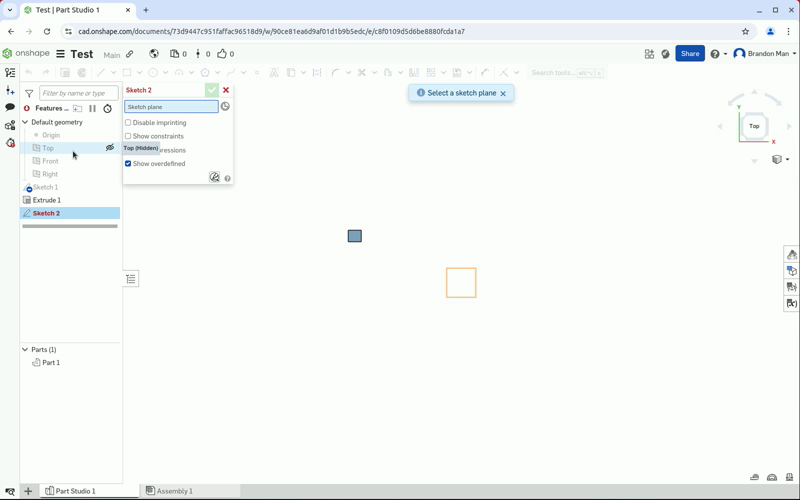
click(73, 150)
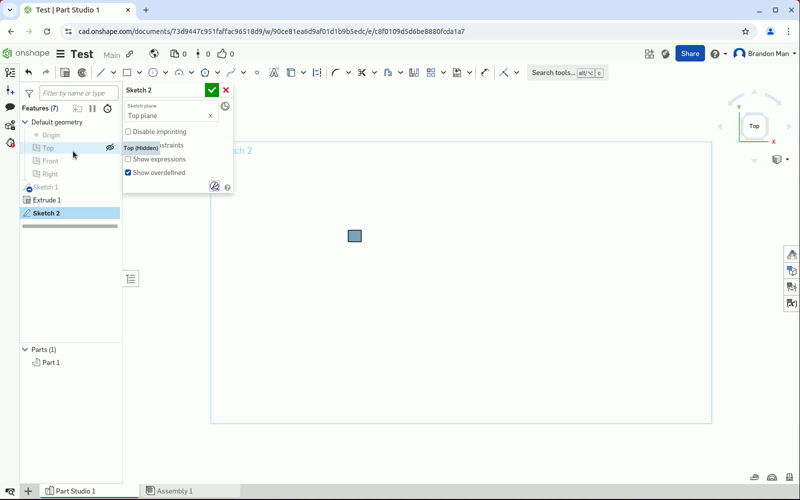
mouse_move(73, 352)
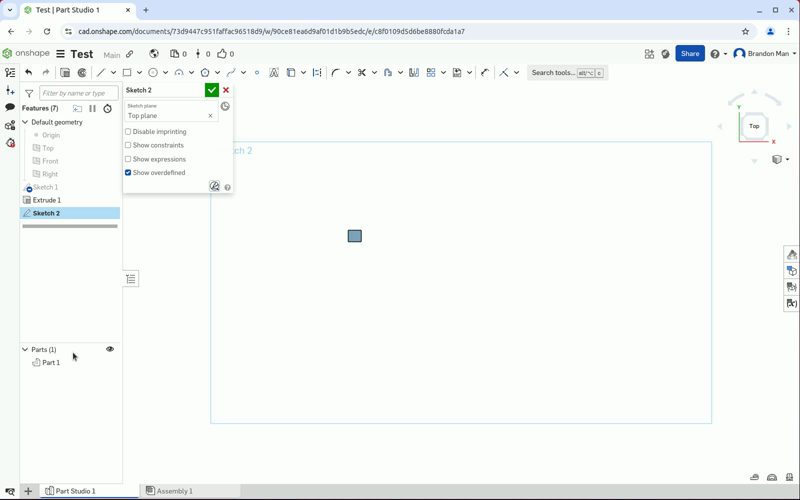
key(y)
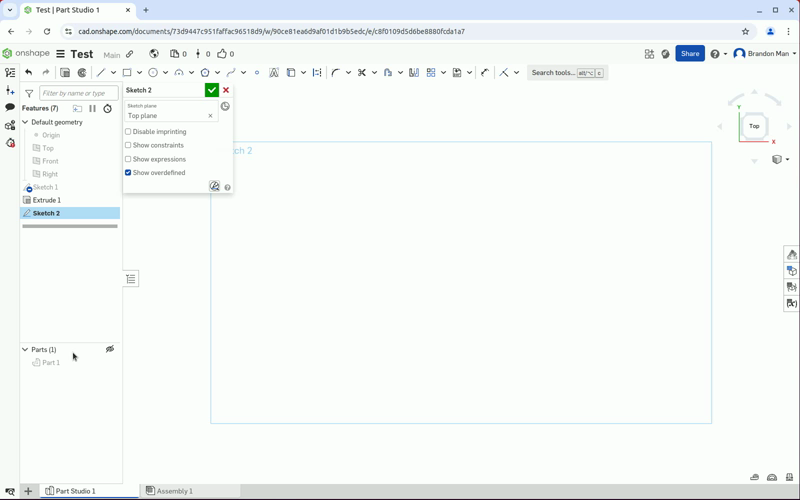
key(l)
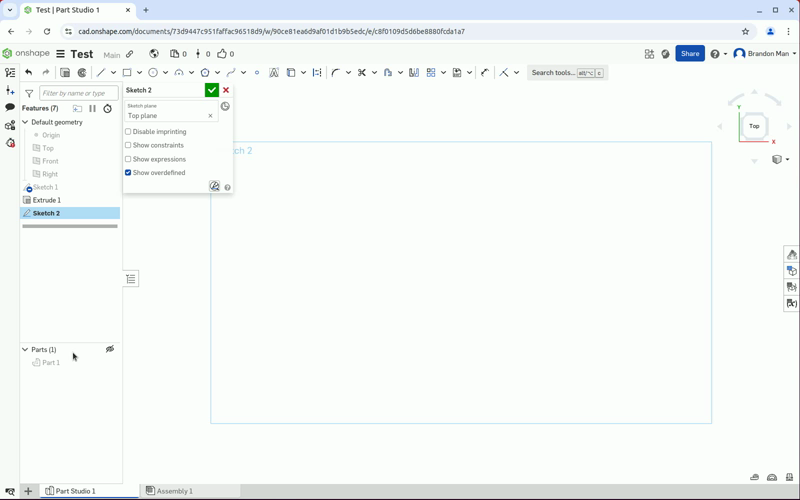
key_down(shift)
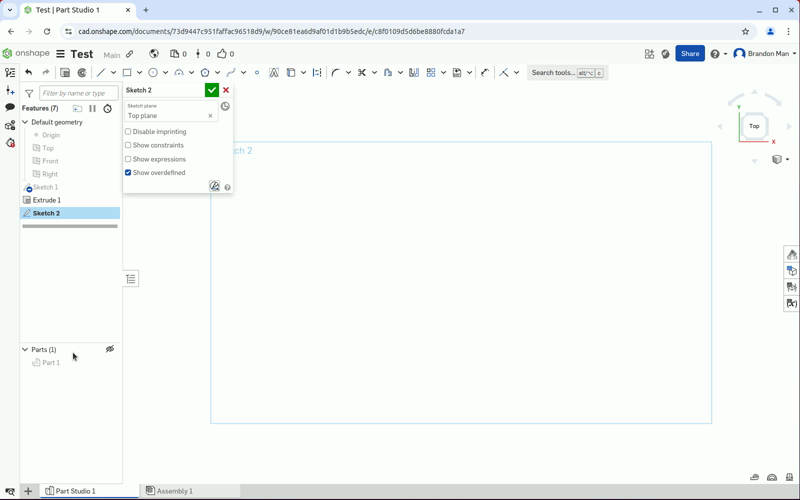
mouse_move(359, 241)
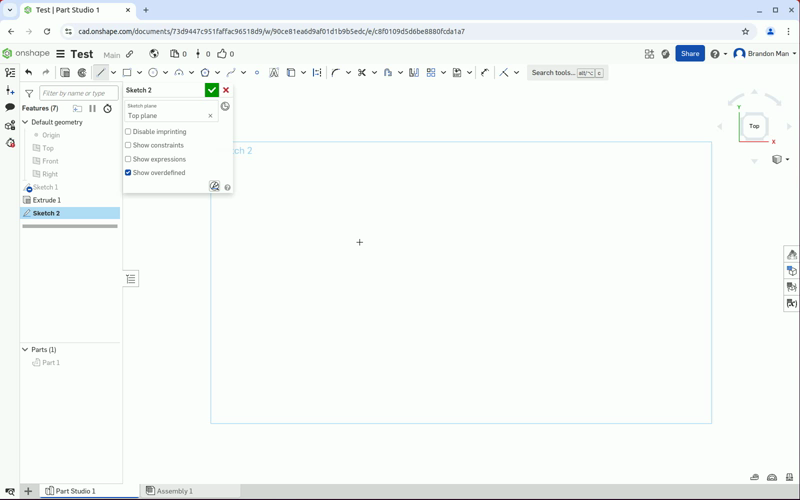
click(359, 241)
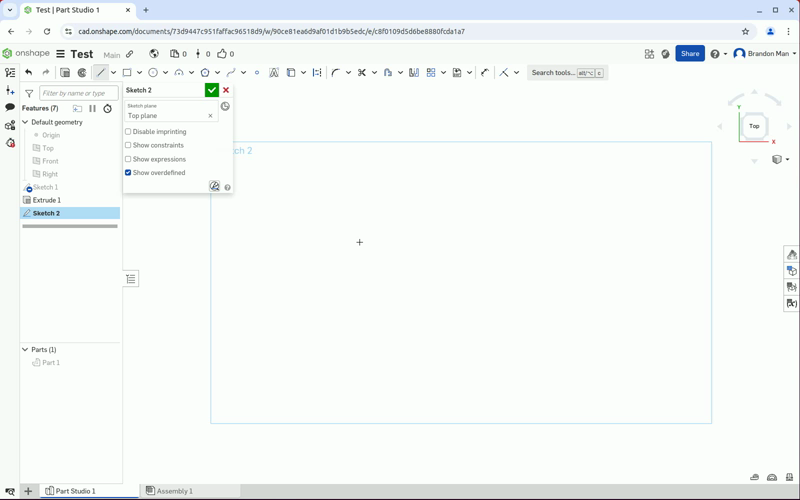
key_up(shift)
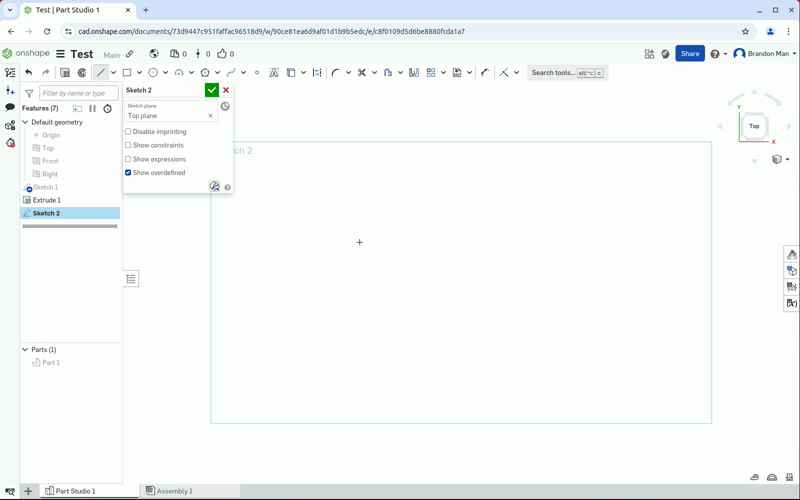
key_down(shift)
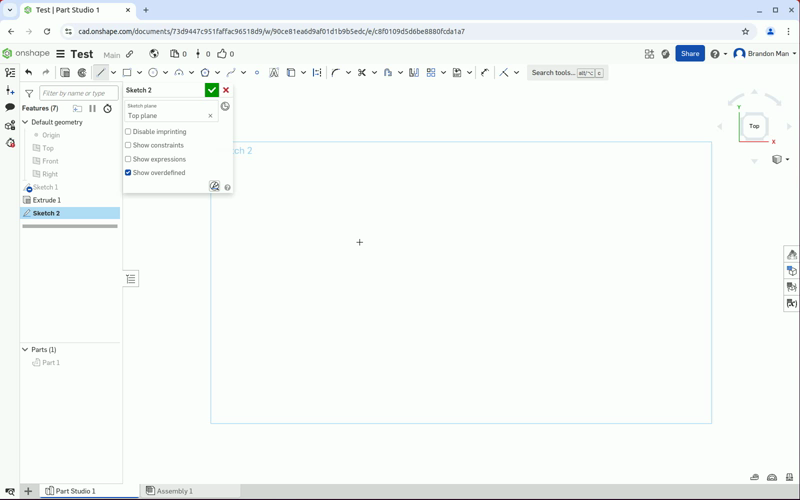
mouse_move(389, 241)
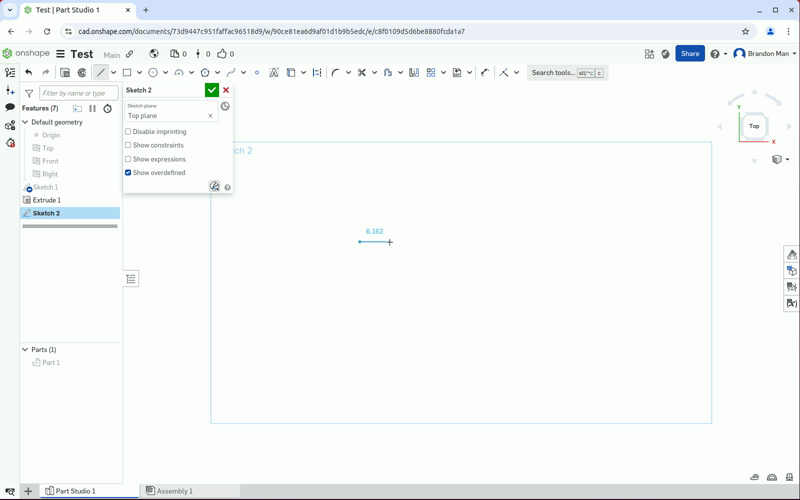
mouse_move(372, 241)
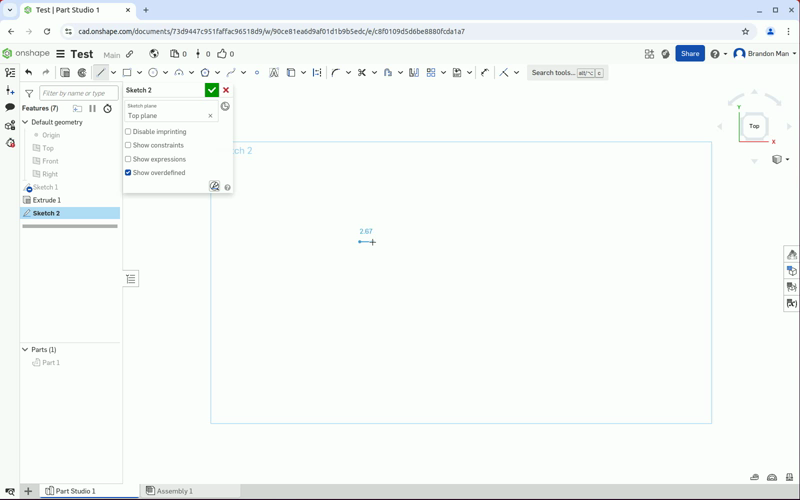
click(372, 241)
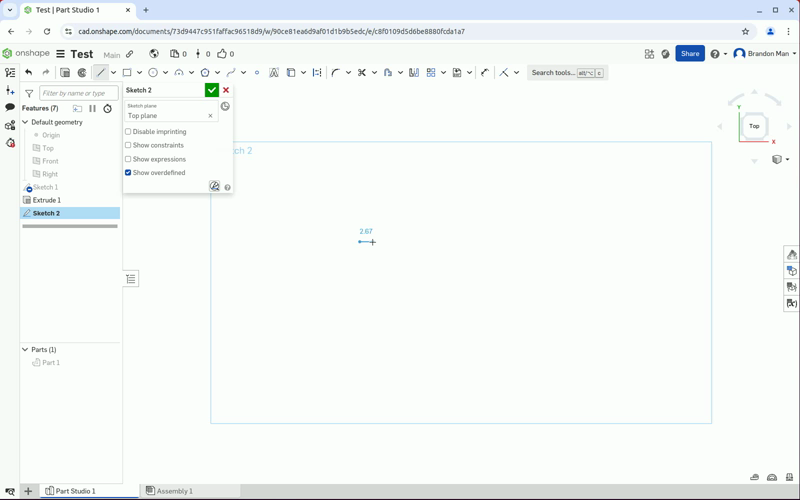
key_up(shift)
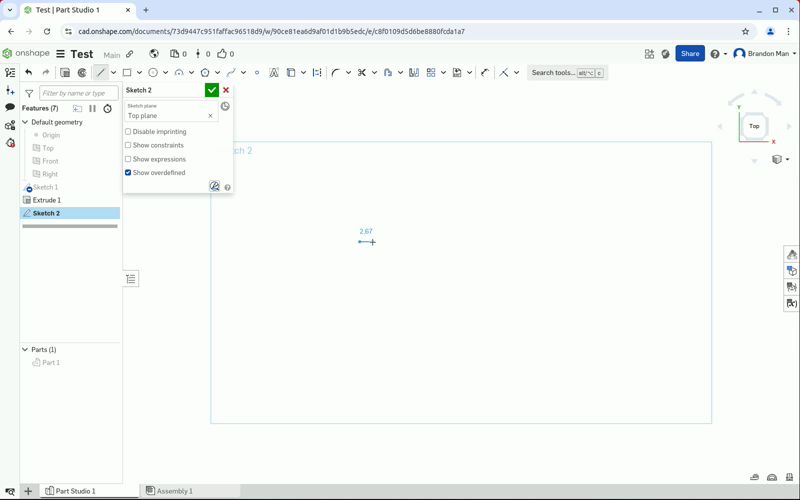
key_down(shift)
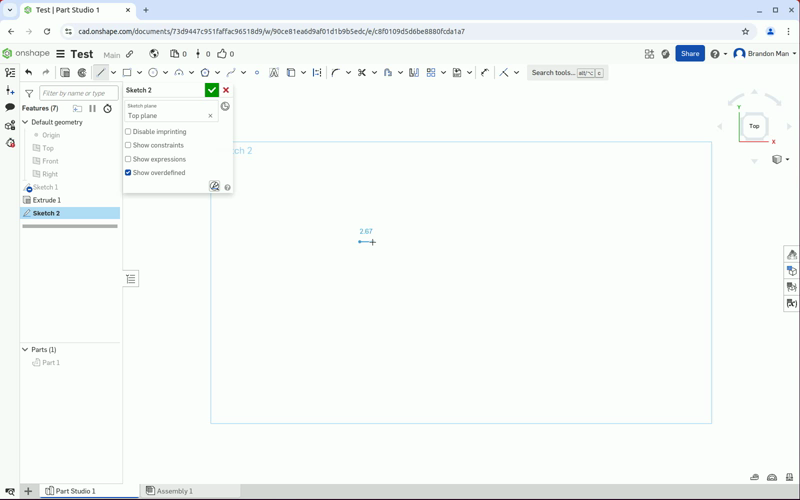
mouse_move(402, 241)
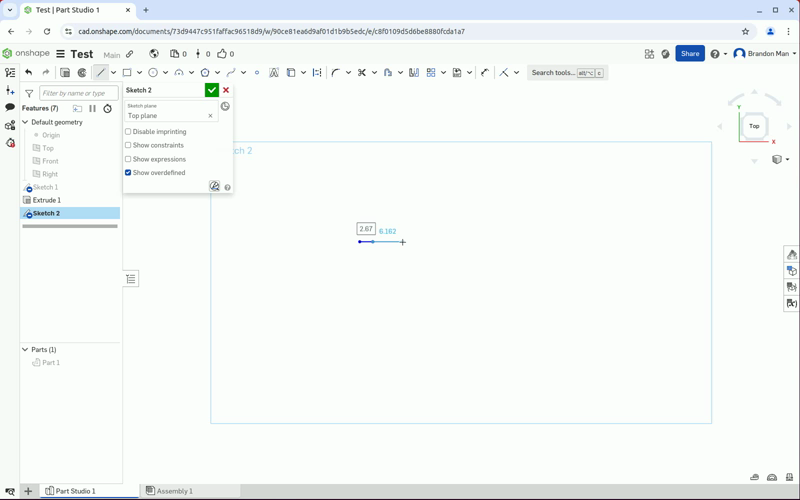
mouse_move(372, 230)
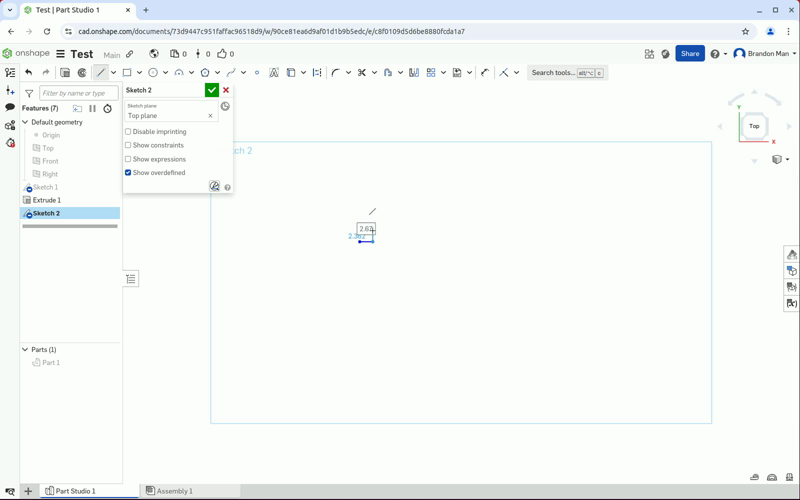
click(372, 230)
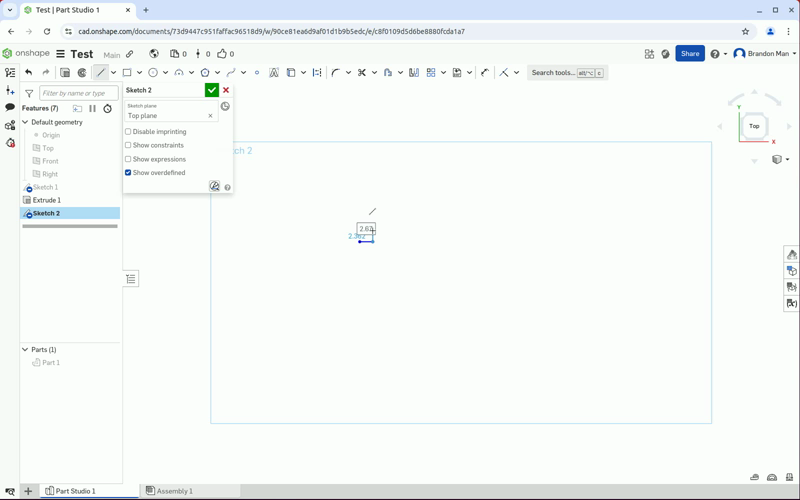
key_up(shift)
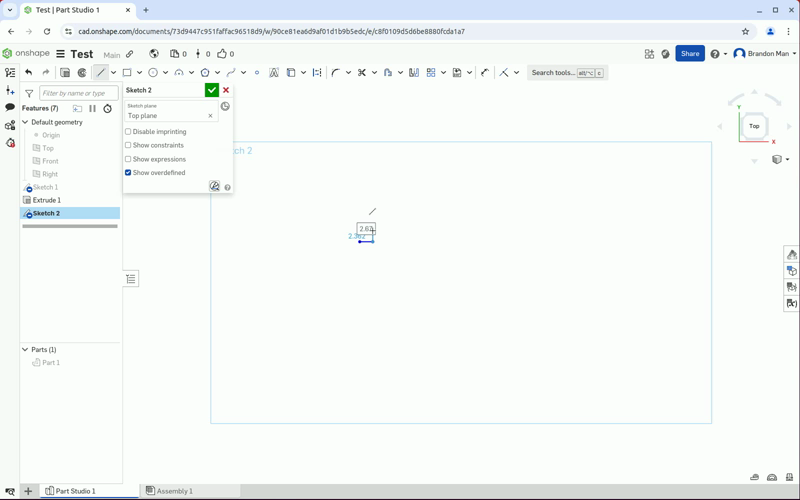
key_down(shift)
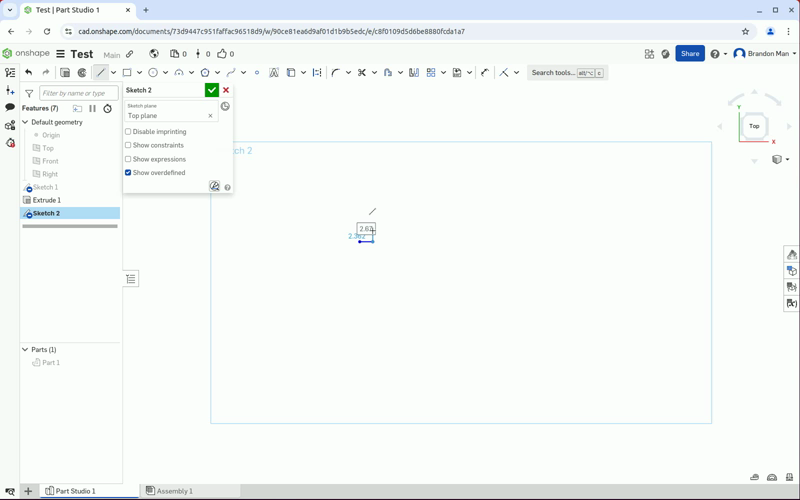
mouse_move(402, 230)
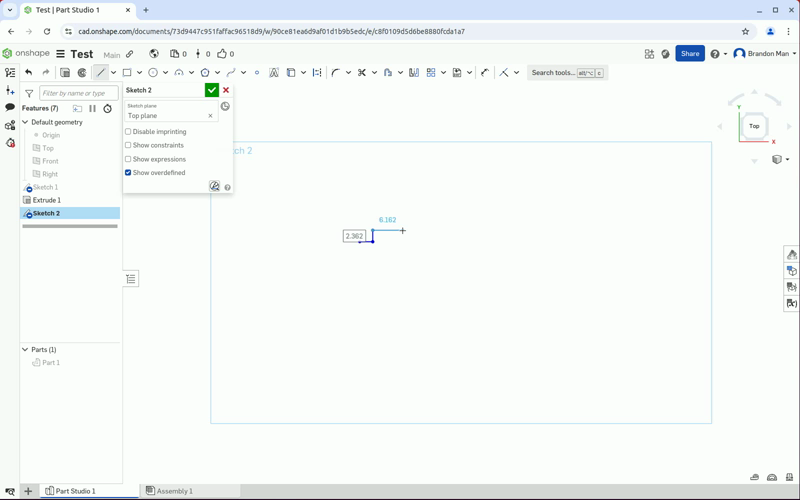
mouse_move(359, 230)
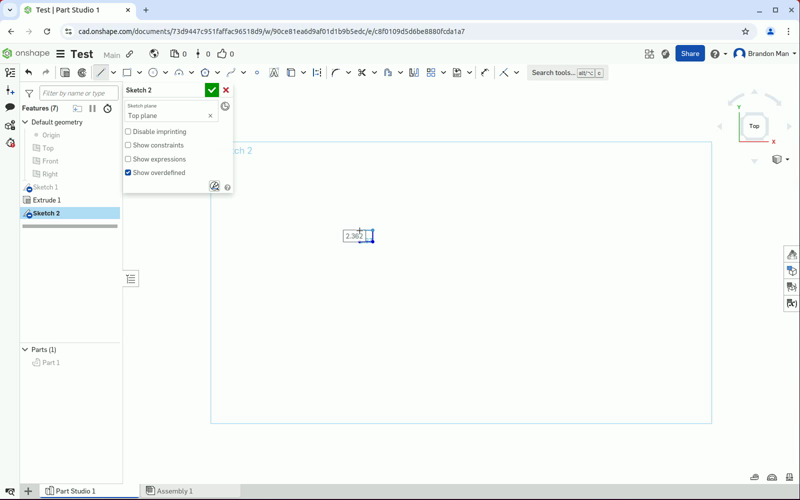
click(359, 230)
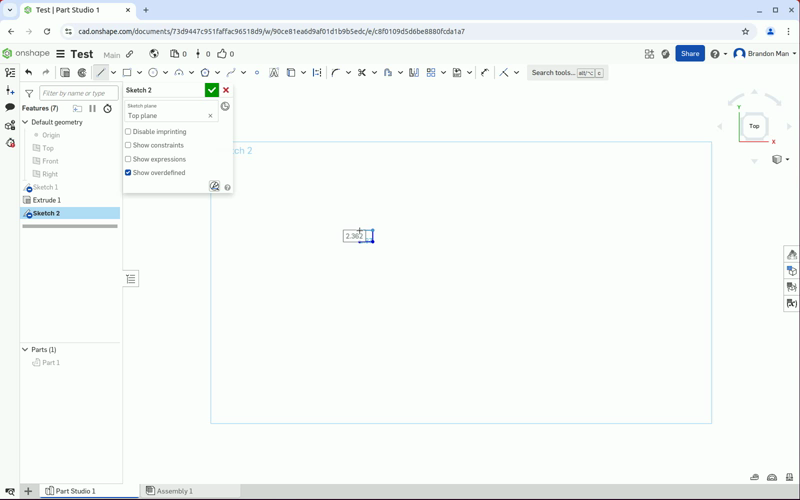
key_up(shift)
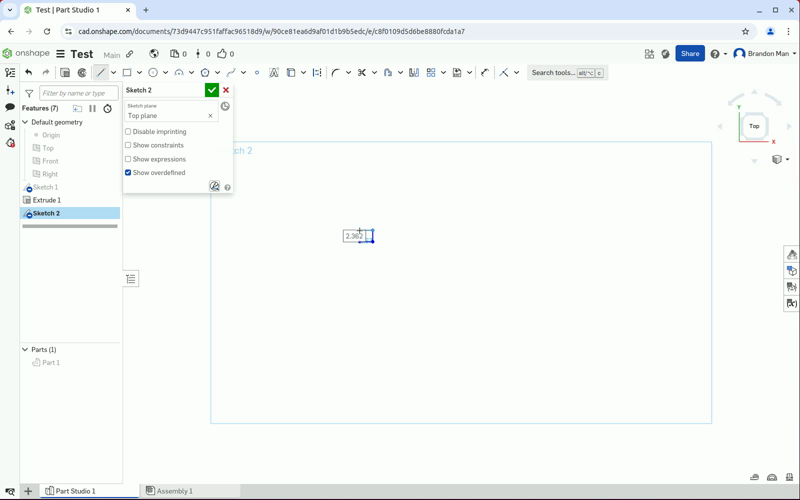
mouse_move(389, 230)
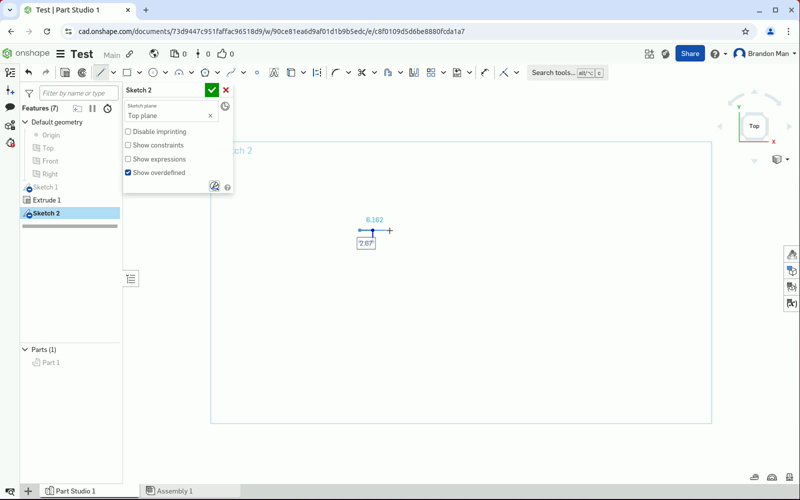
key_down(shift)
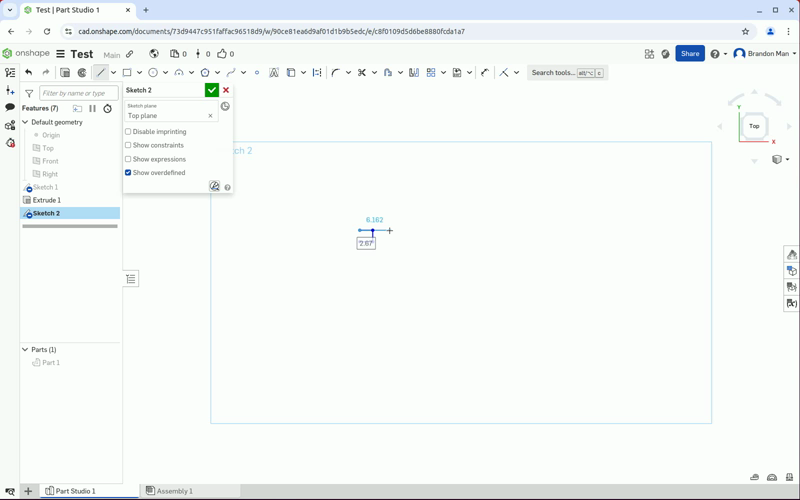
mouse_move(359, 241)
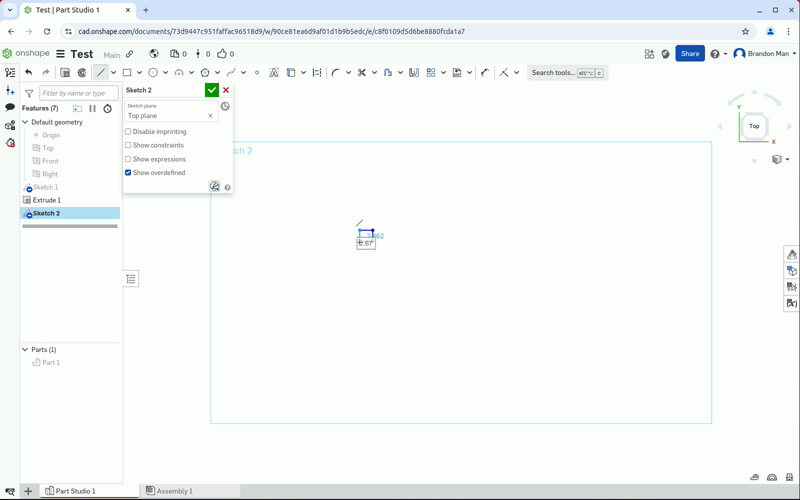
key_up(shift)
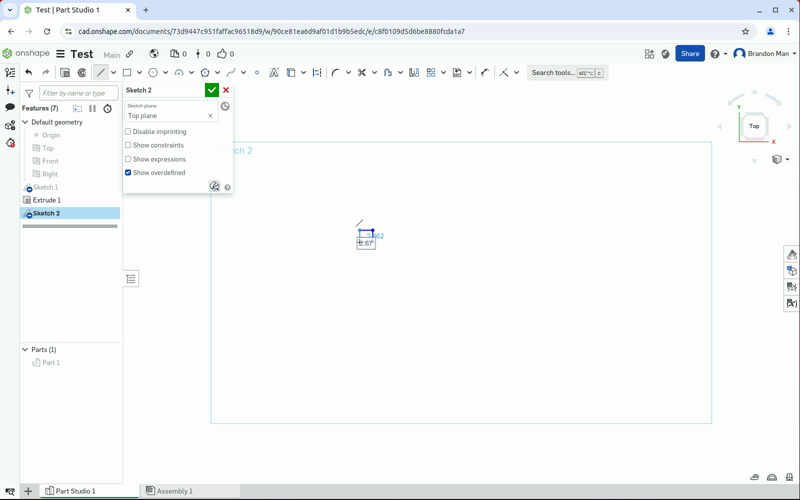
click(359, 241)
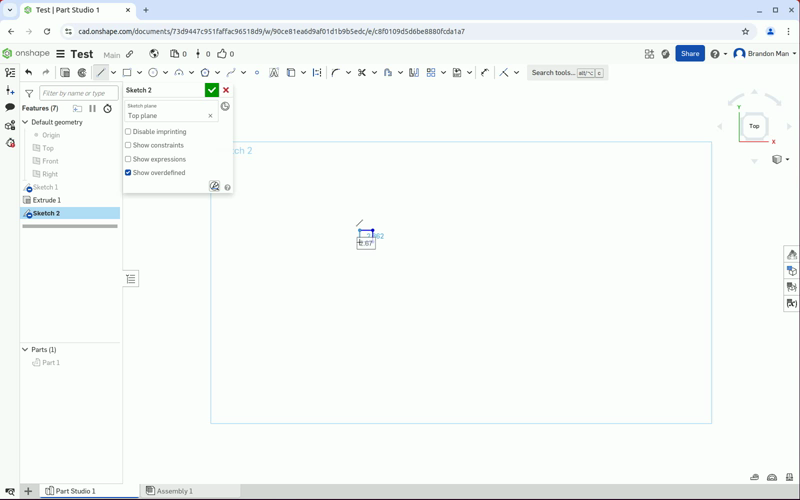
key(esc)
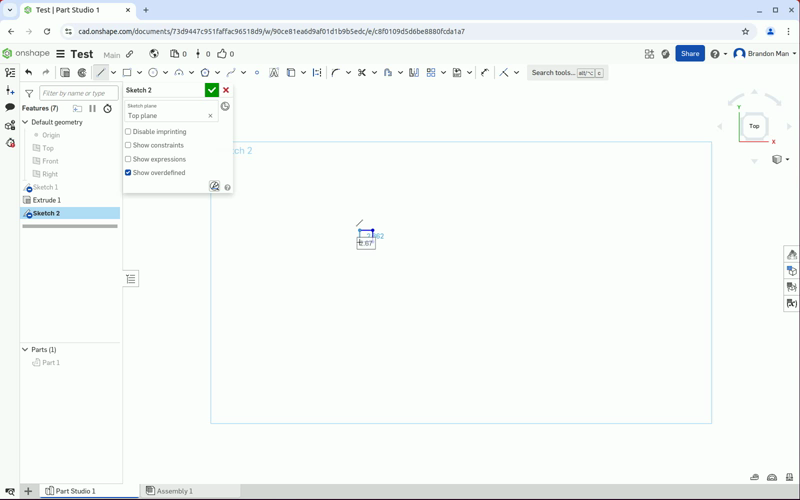
mouse_move(366, 236)
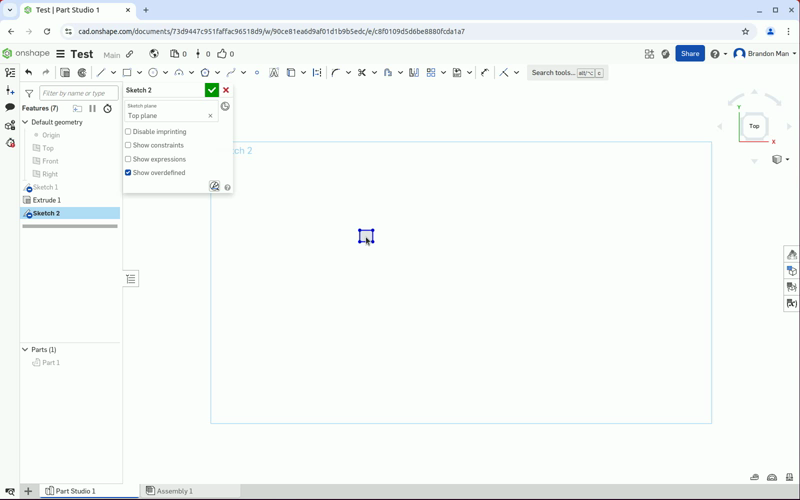
scroll(6)
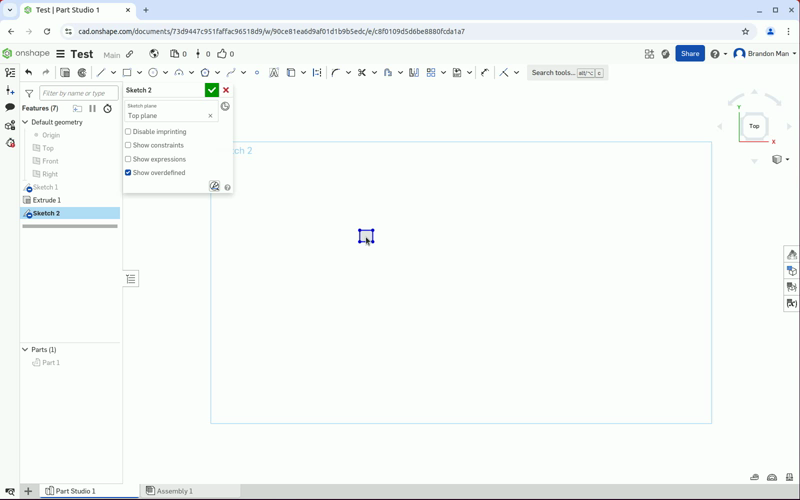
scroll(6)
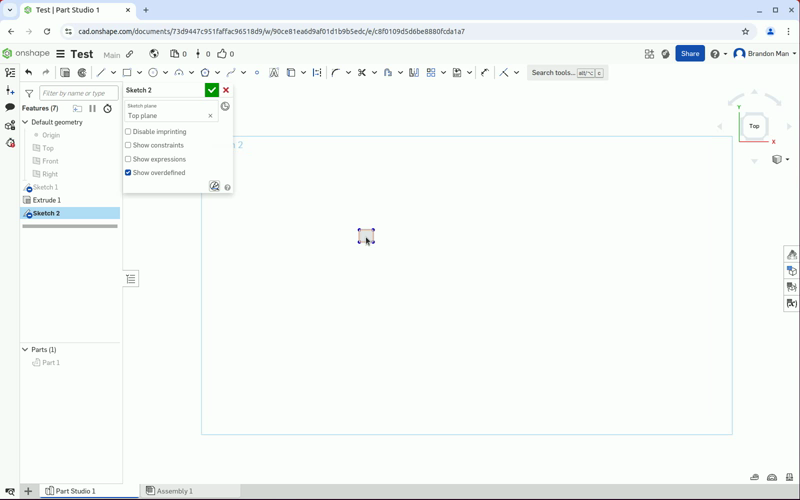
scroll(6)
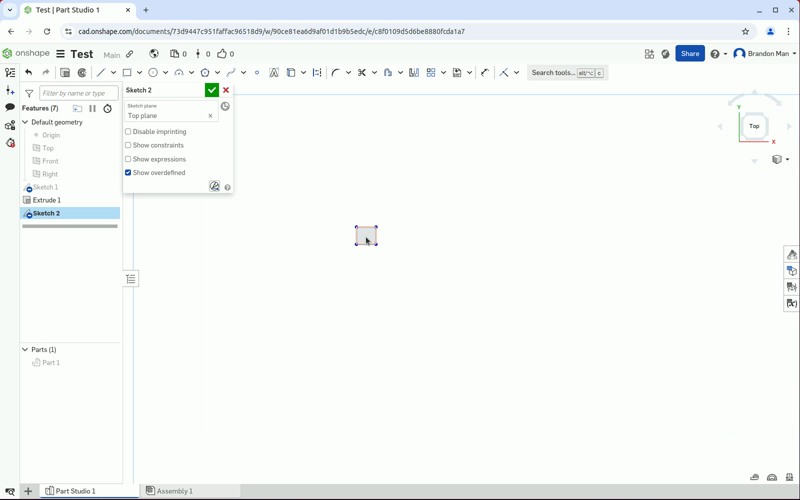
scroll(6)
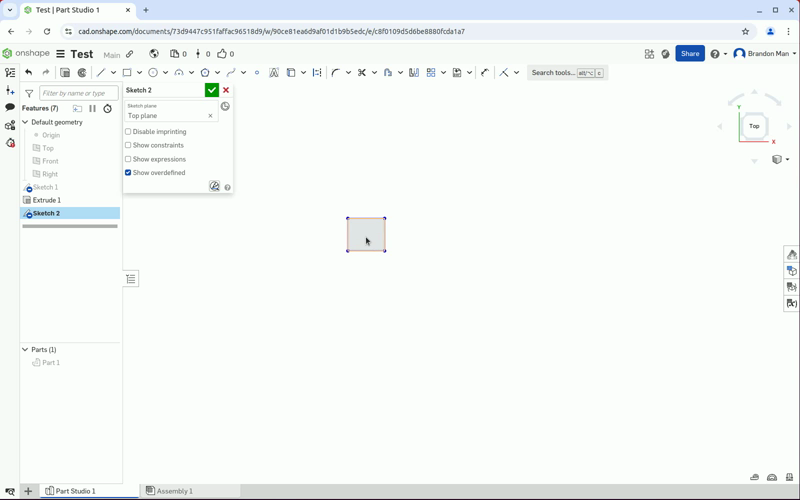
scroll(6)
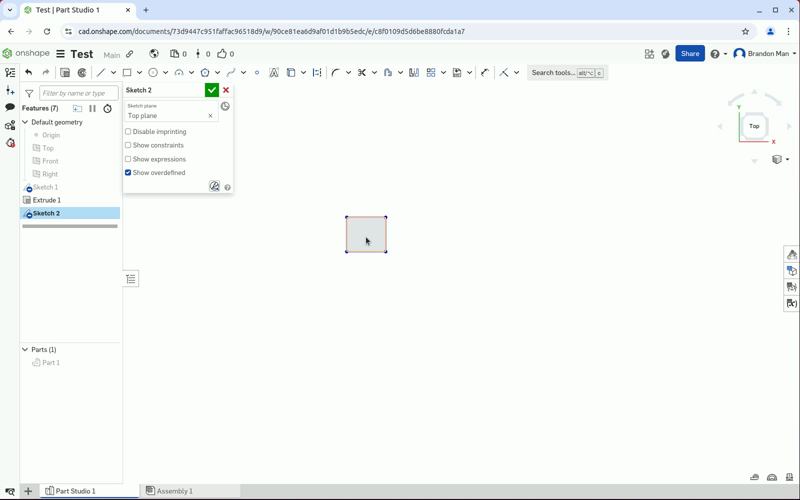
scroll(6)
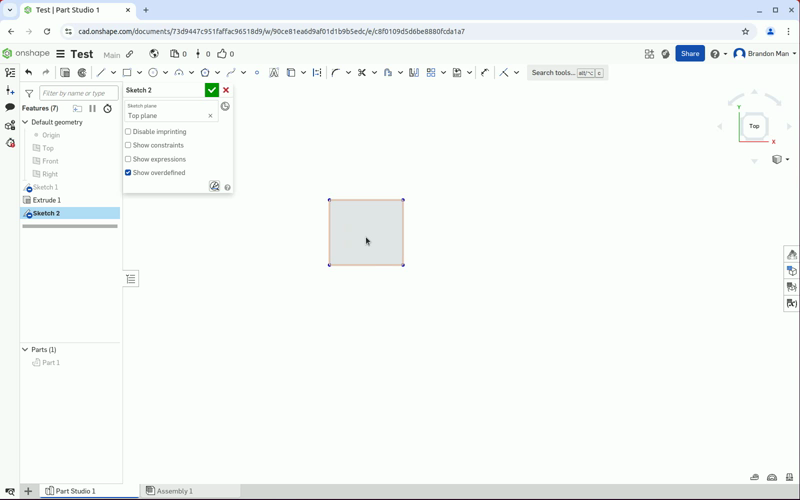
scroll(6)
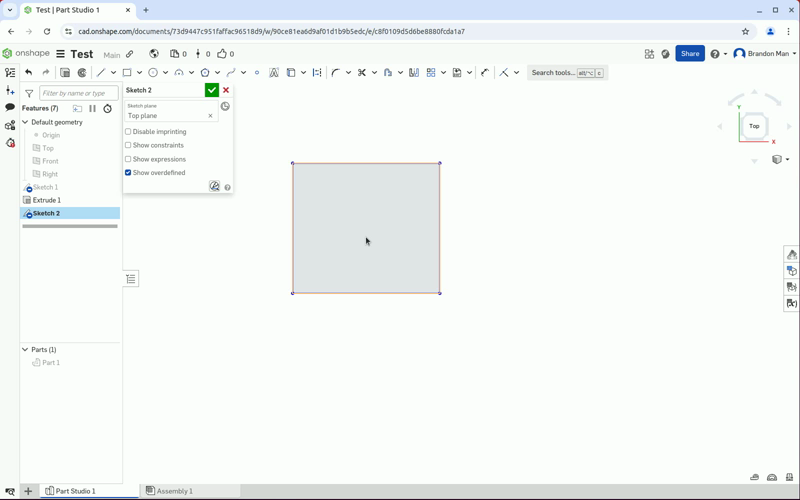
click(366, 236)
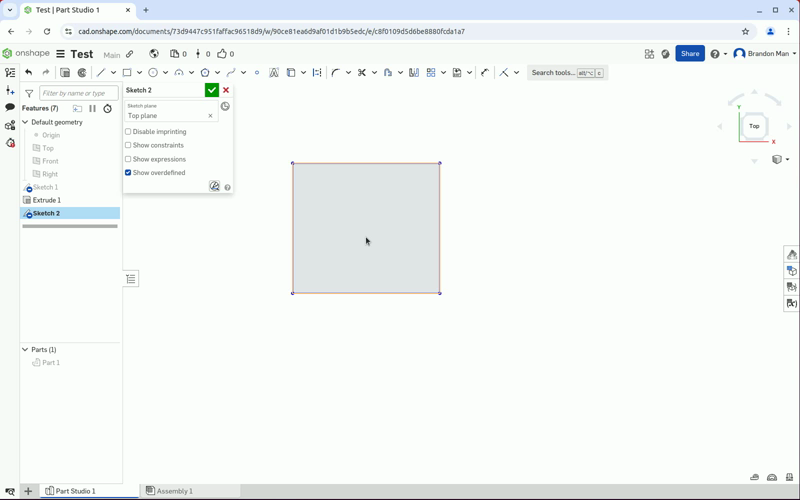
scroll(-6)
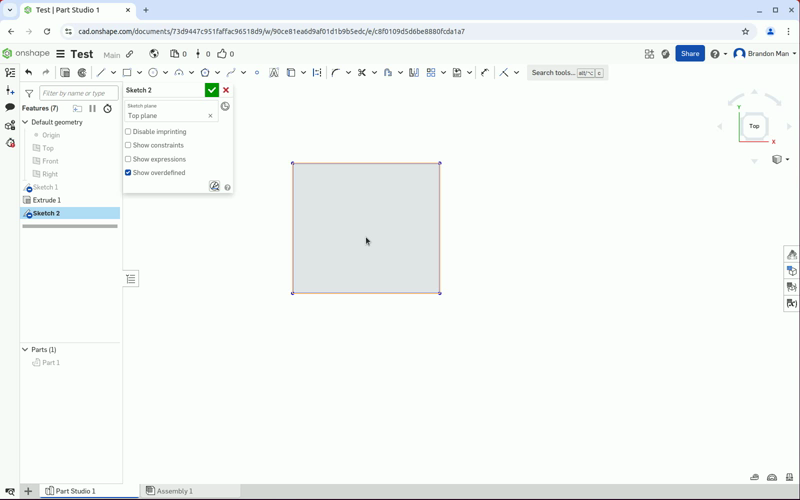
scroll(-6)
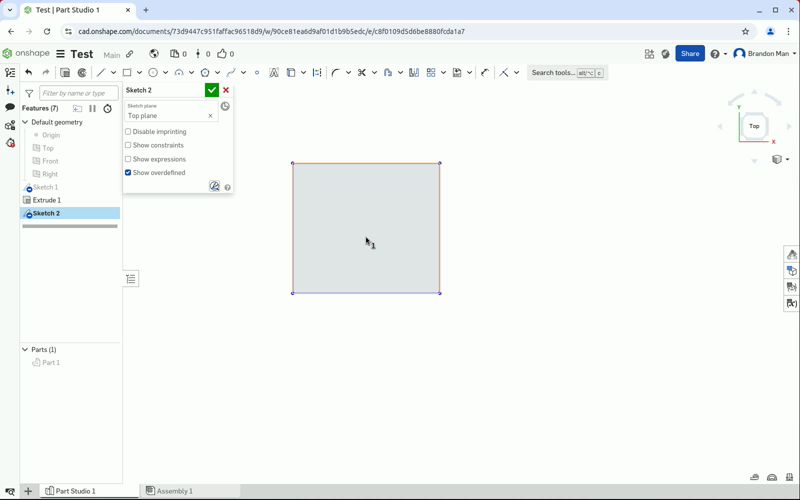
scroll(-6)
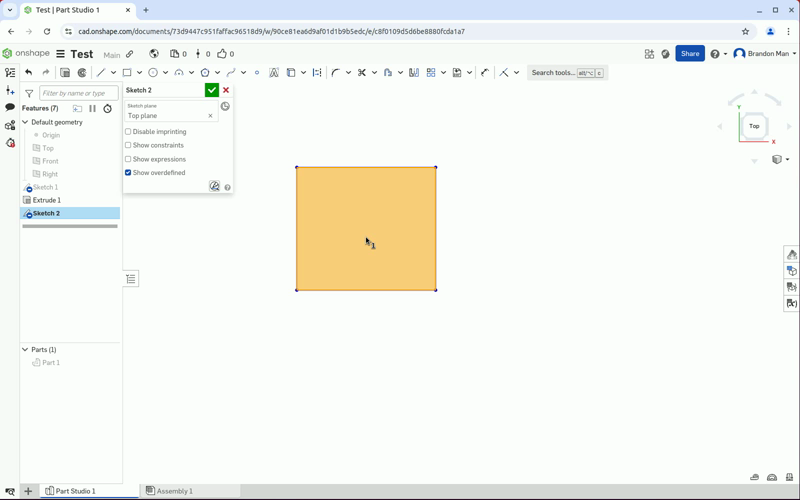
scroll(-6)
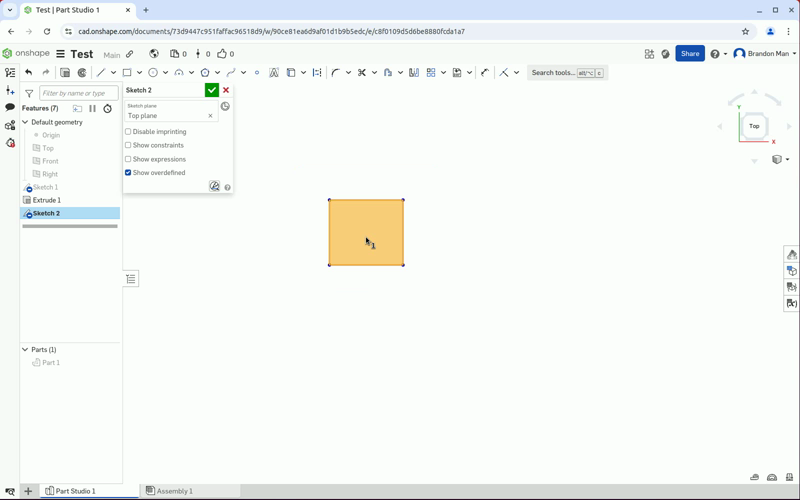
scroll(-6)
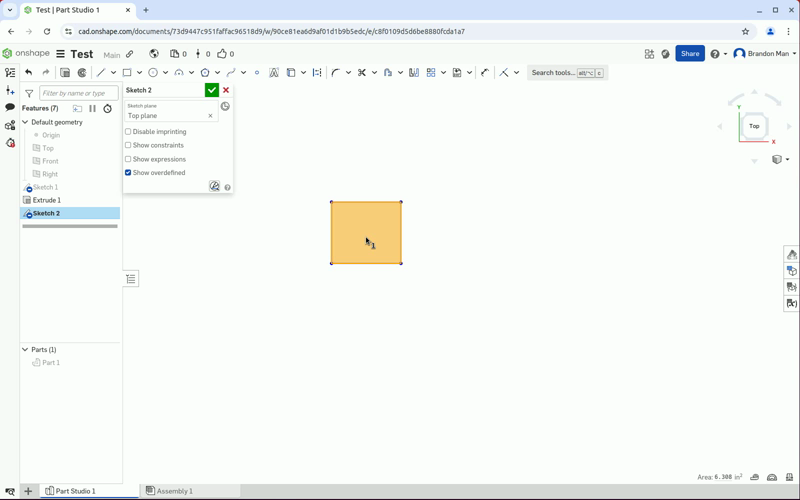
scroll(-6)
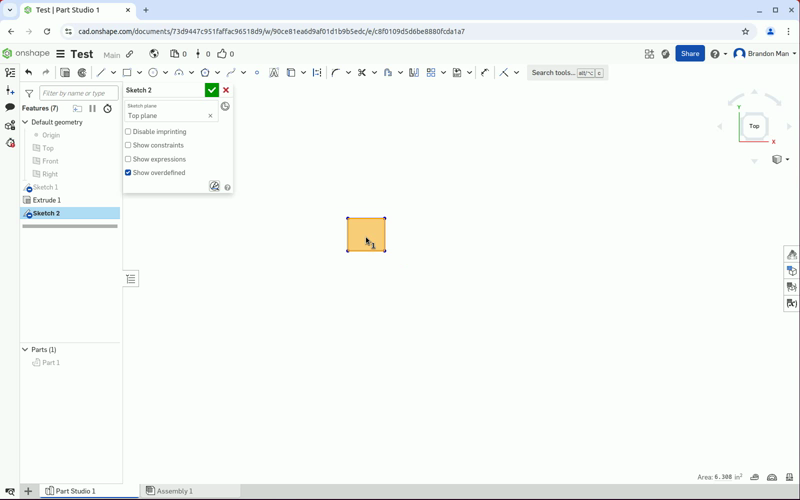
scroll(-6)
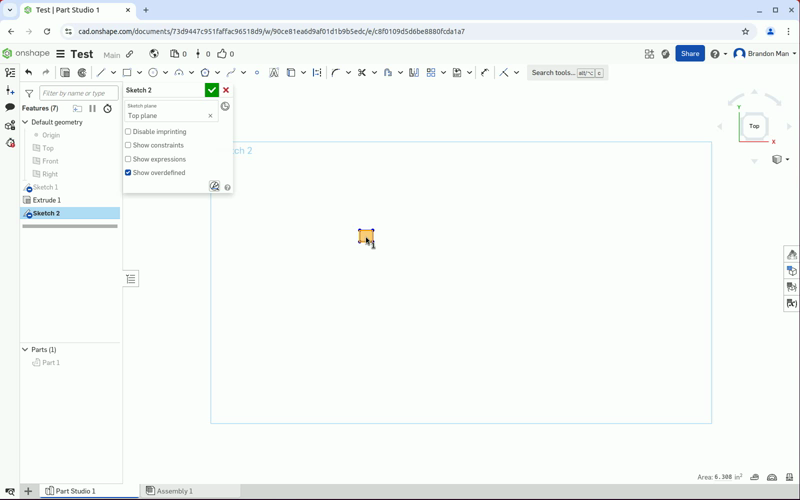
mouse_move(73, 352)
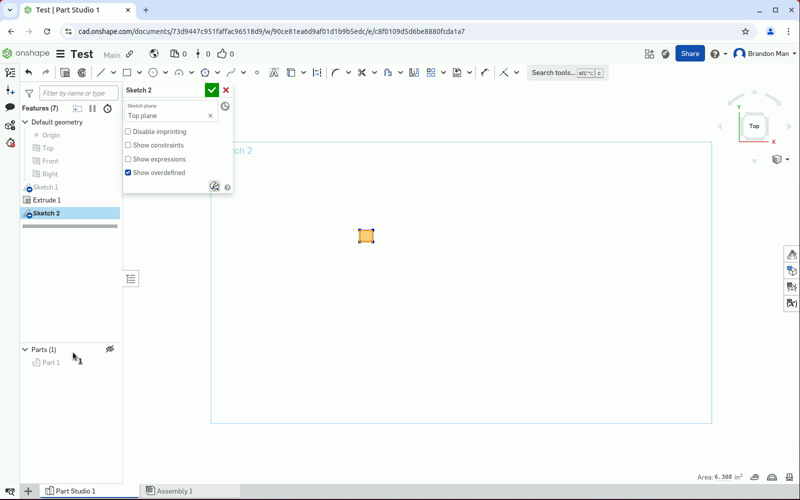
key(shift+y)
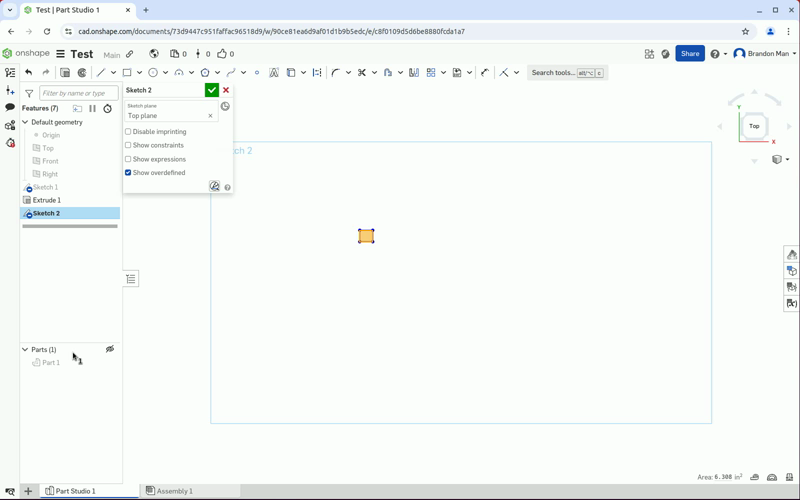
key(shift+e)
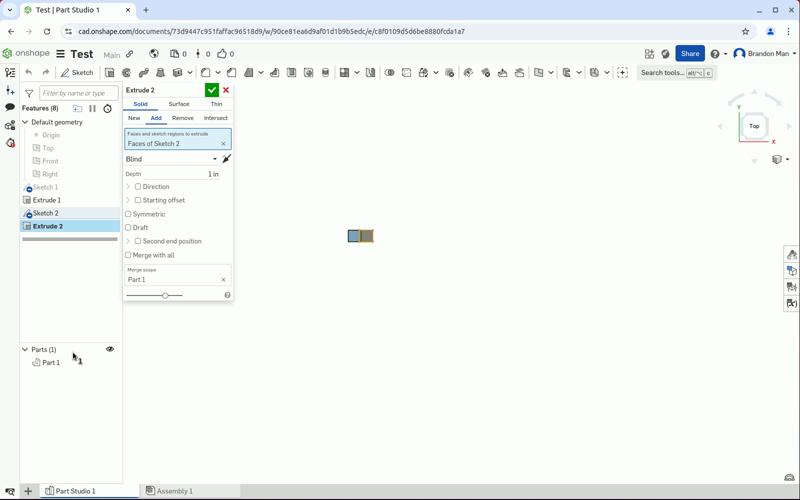
mouse_move(143, 106)
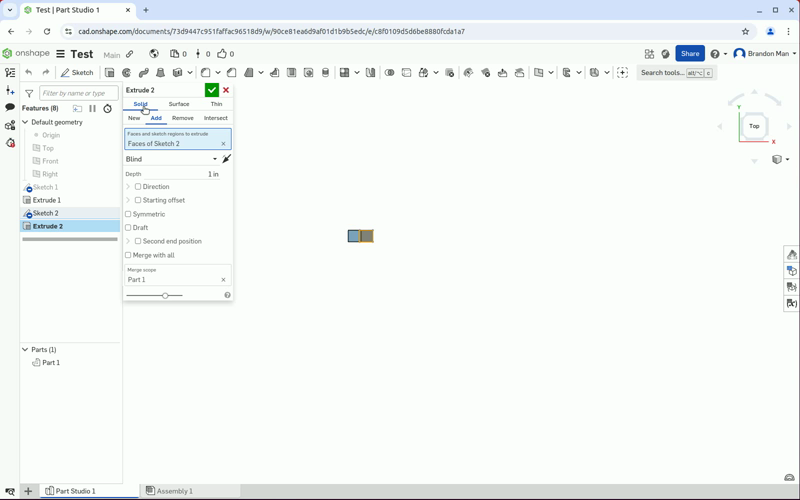
click(143, 106)
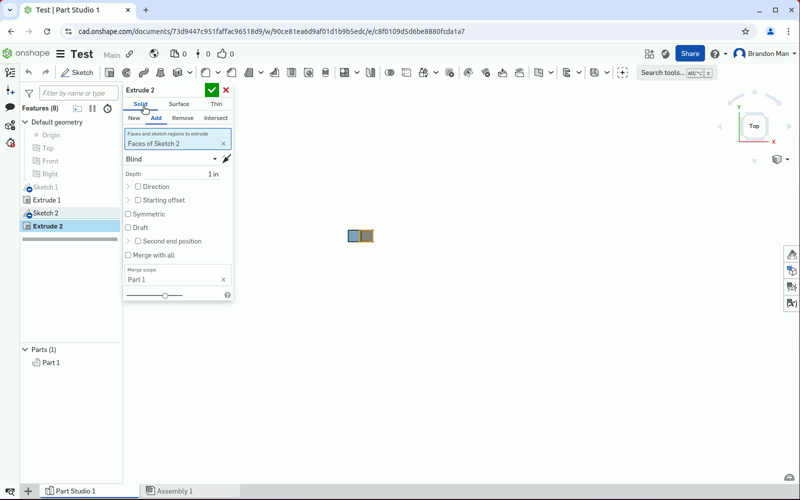
mouse_move(137, 120)
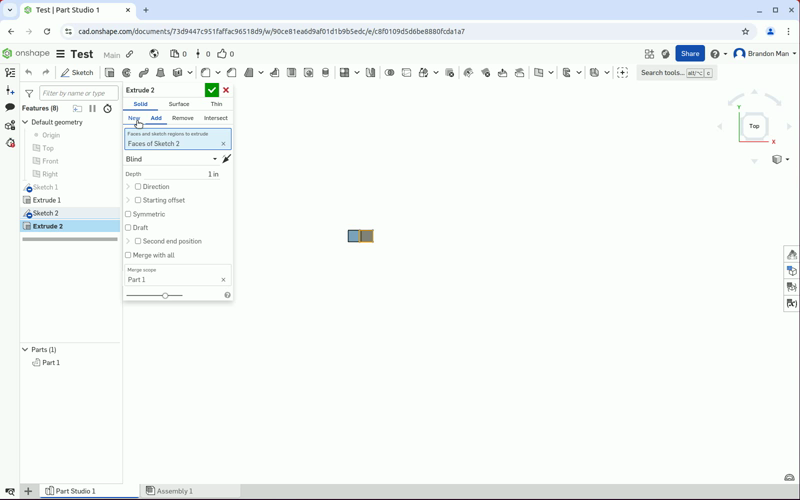
click(137, 120)
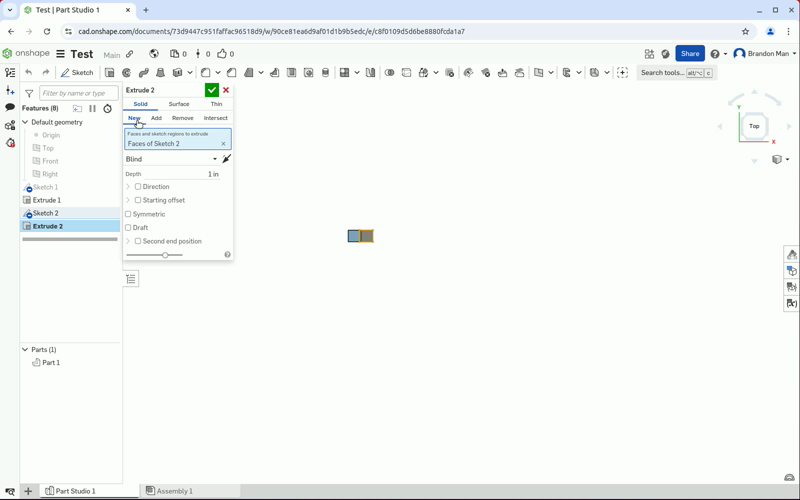
key(tab, 4)
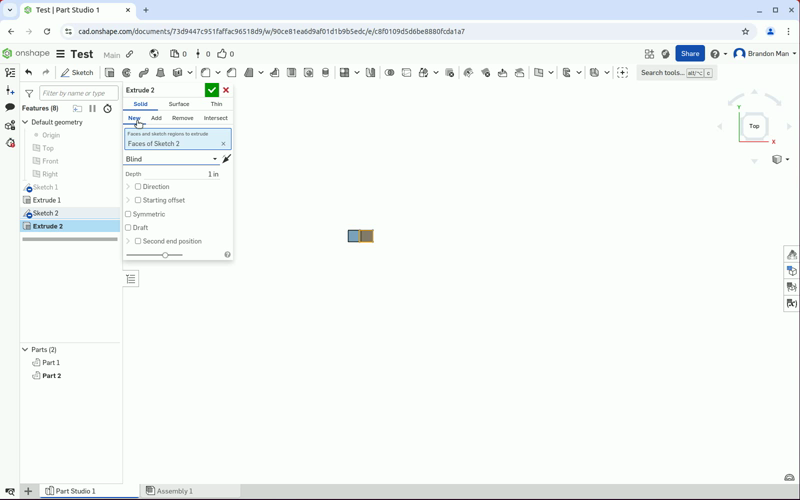
text(2.407)
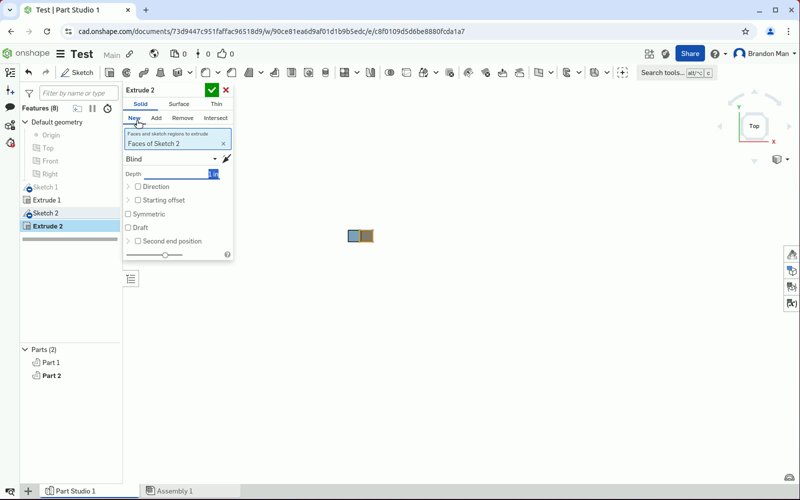
key(enter)
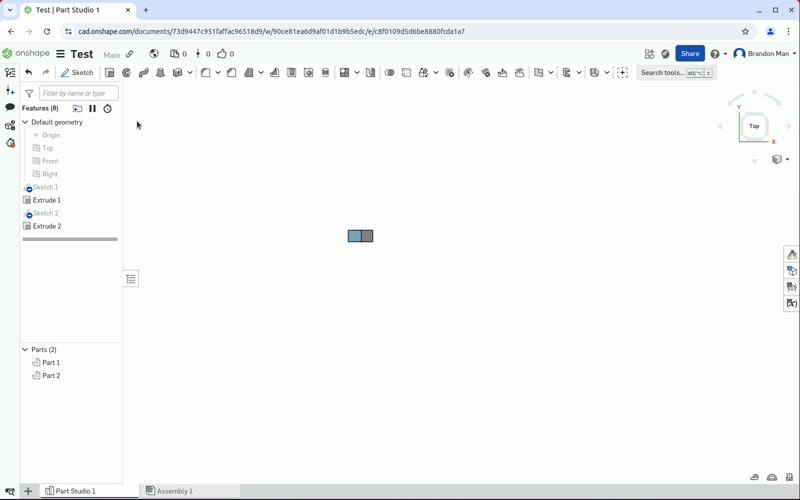
key(shift+h)
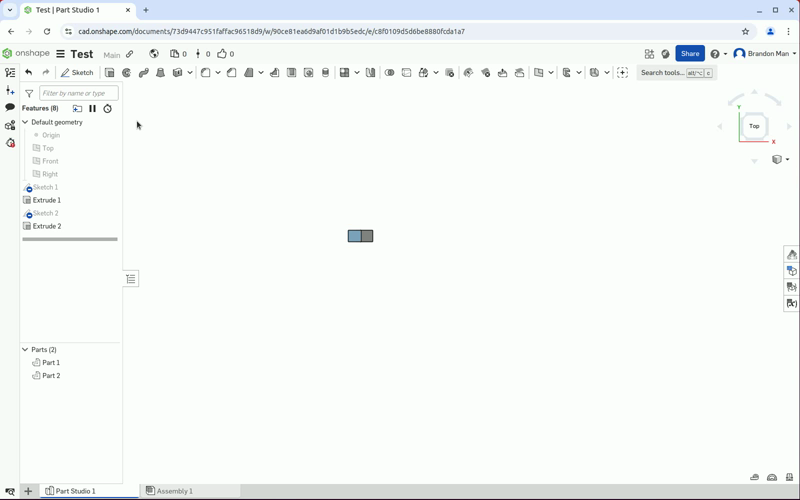
key(shift+h)
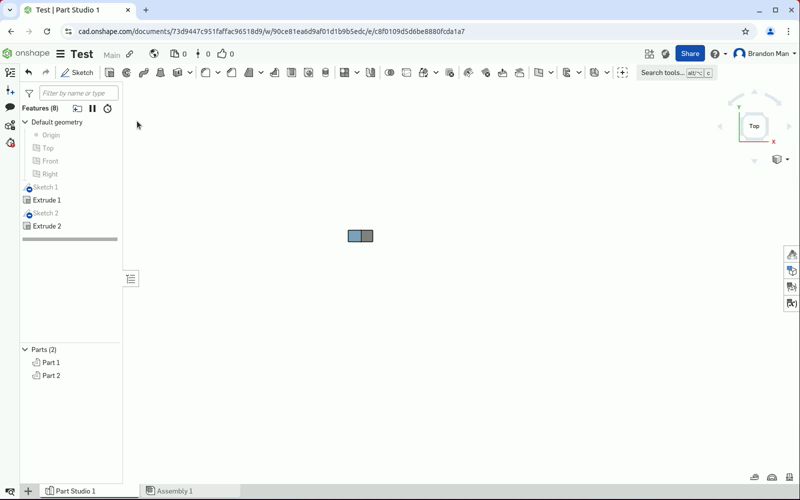
mouse_move(73, 189)
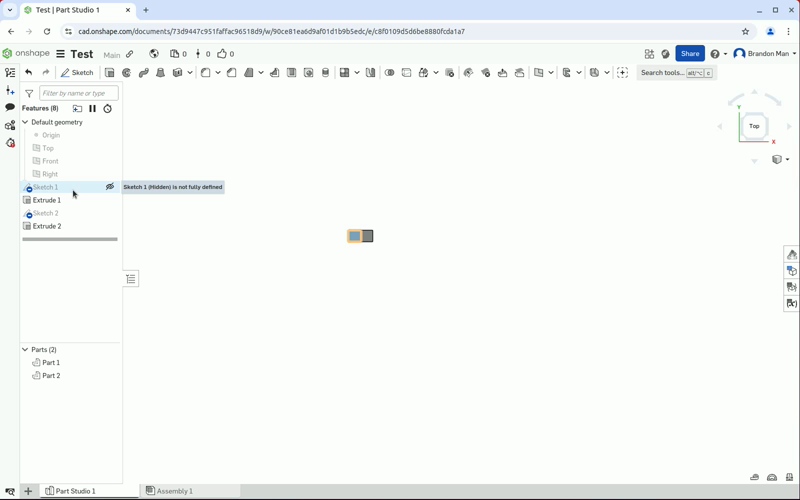
click(73, 189)
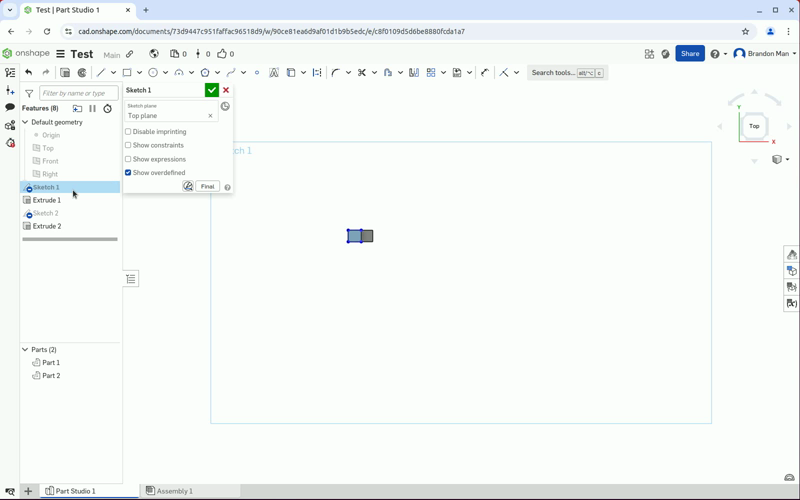
mouse_move(229, 92)
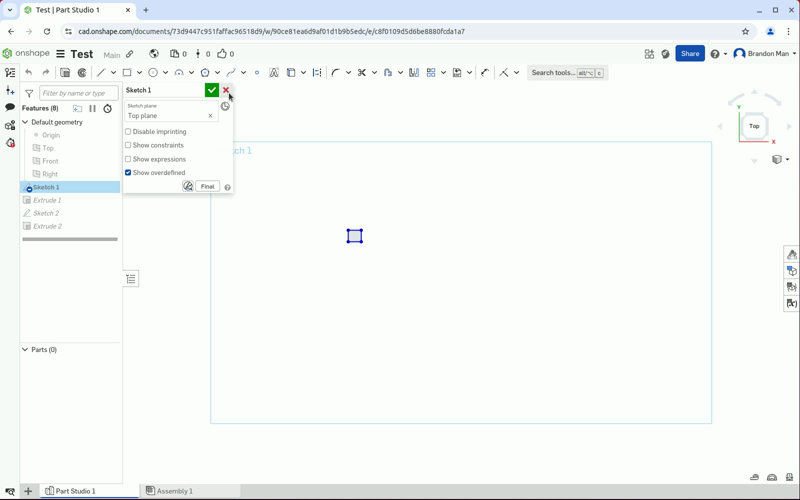
click(229, 92)
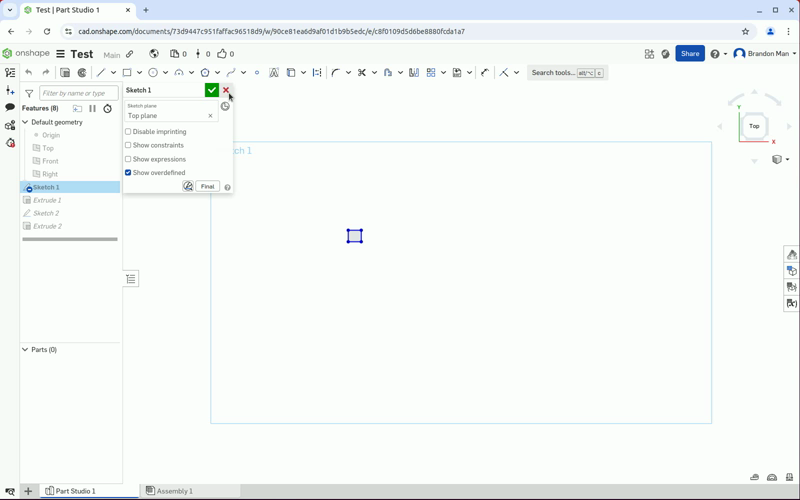
key(shift+s)
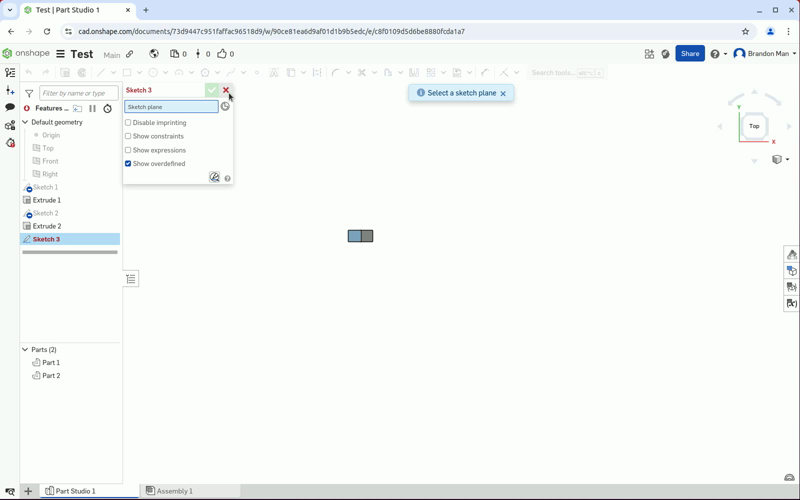
mouse_move(73, 150)
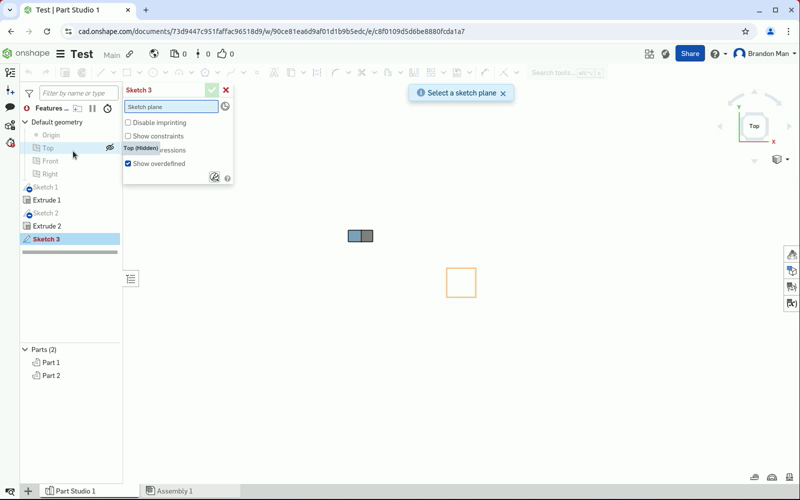
click(73, 150)
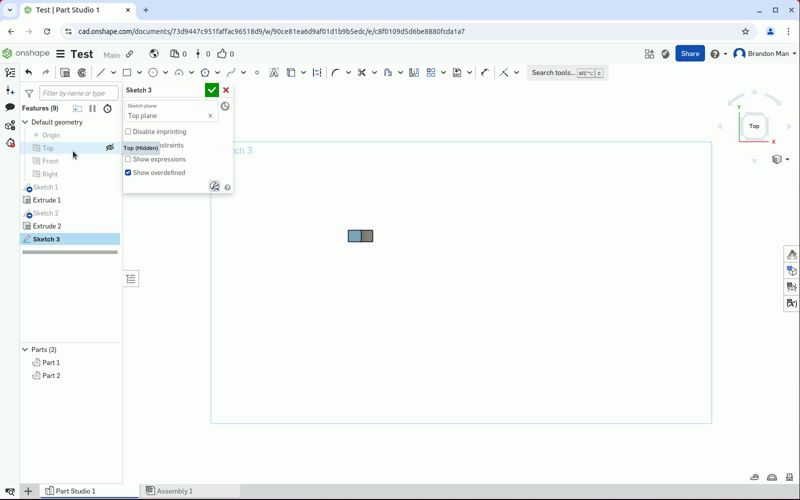
mouse_move(73, 352)
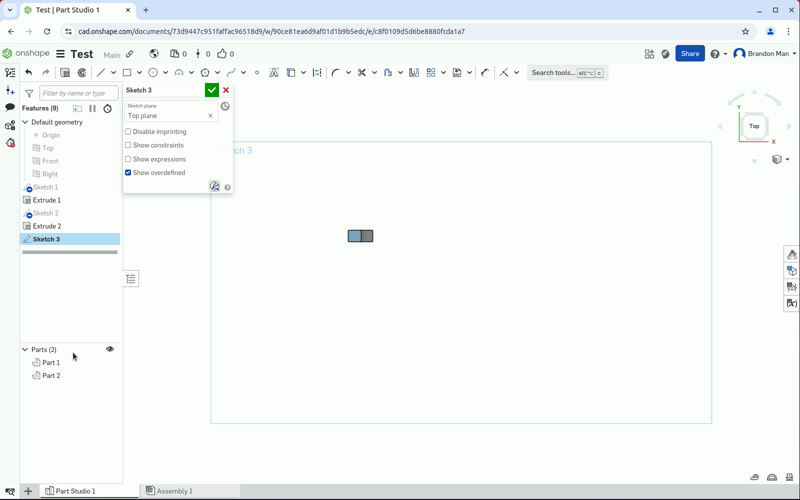
key(y)
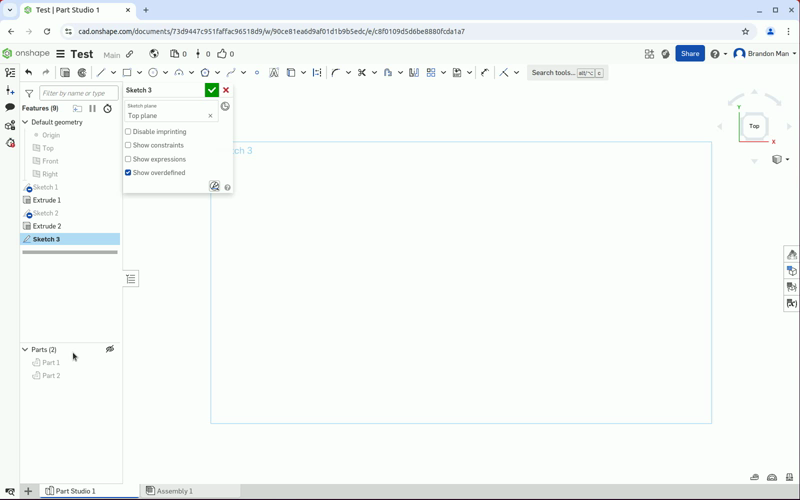
key(l)
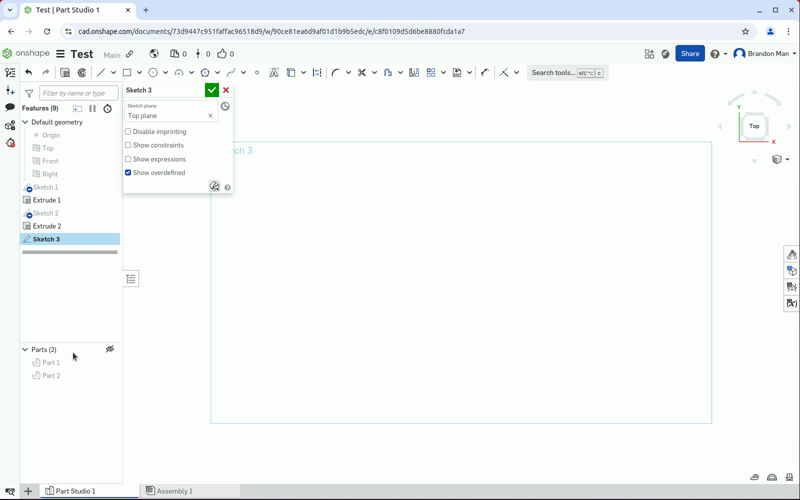
key_down(shift)
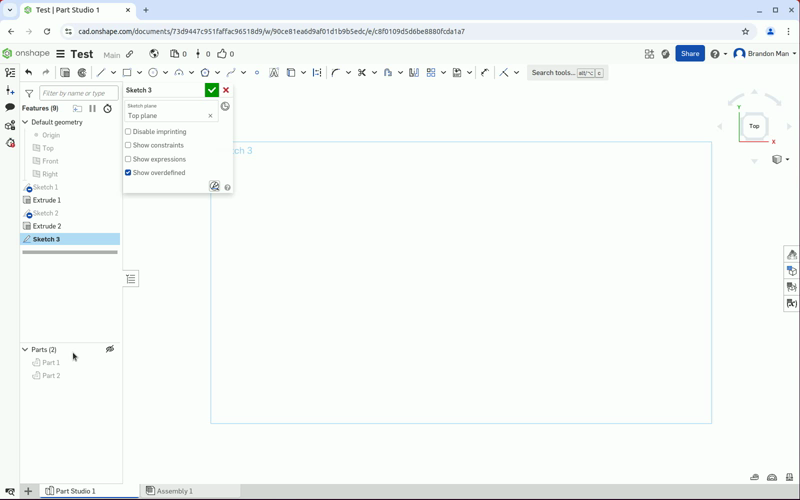
mouse_move(348, 231)
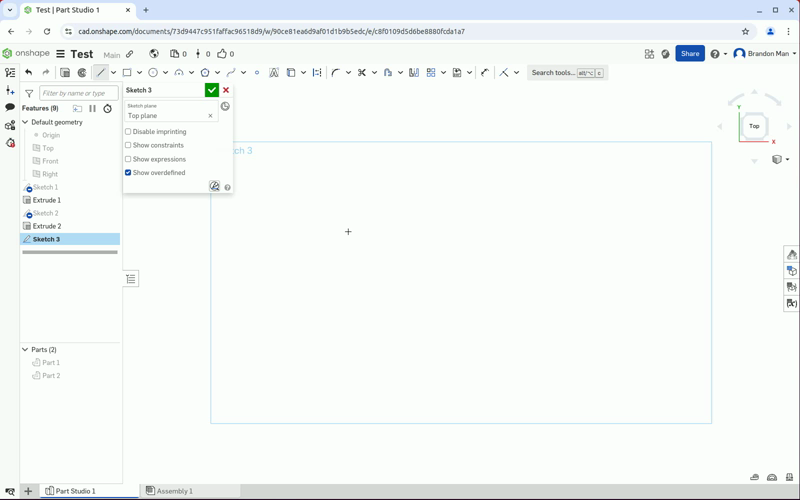
click(348, 231)
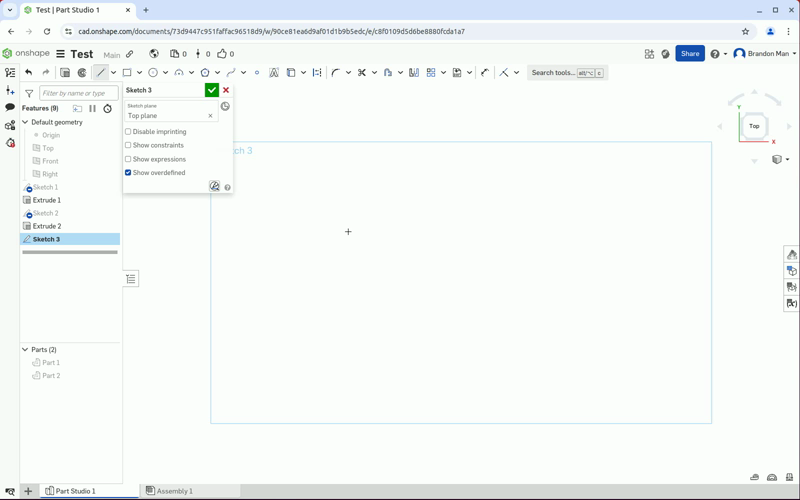
key_up(shift)
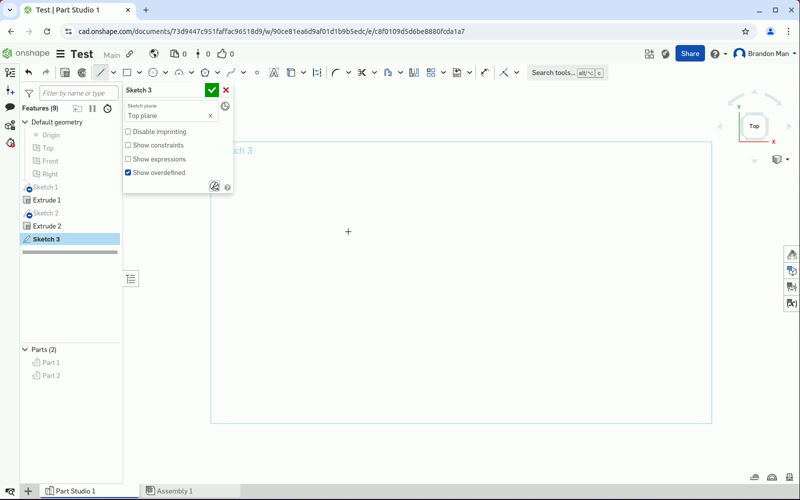
key_down(shift)
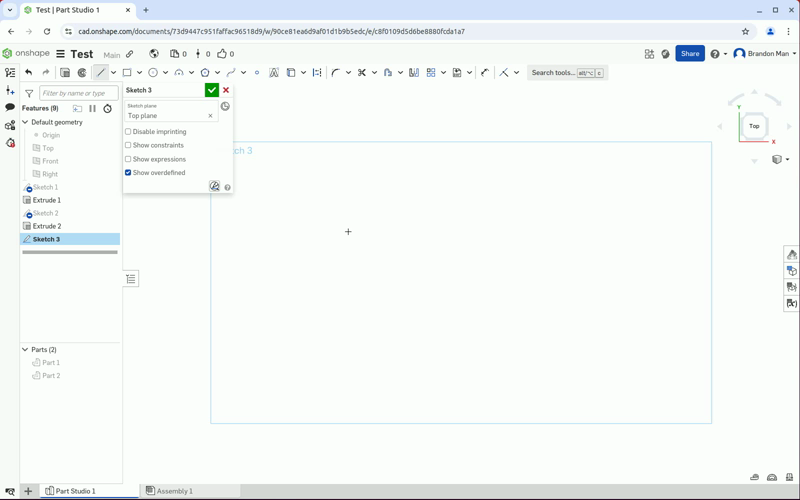
mouse_move(378, 231)
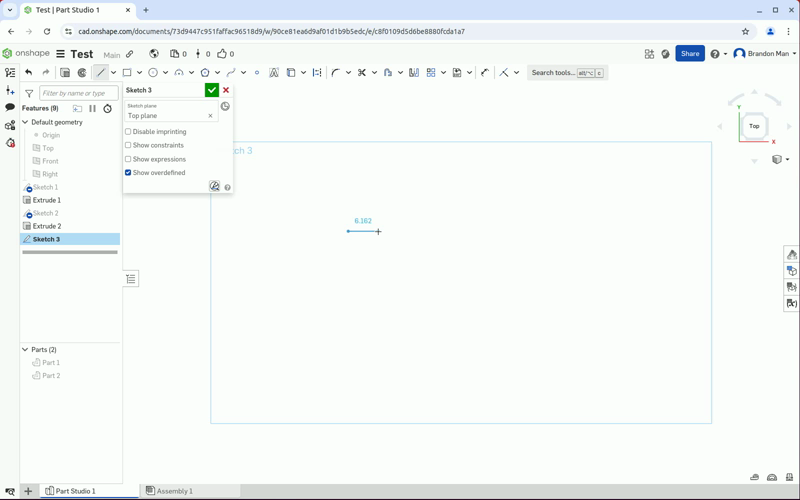
mouse_move(360, 231)
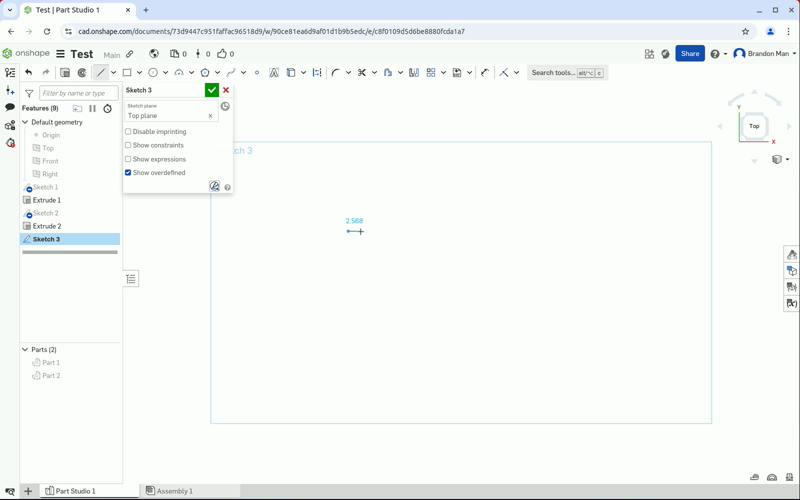
click(360, 231)
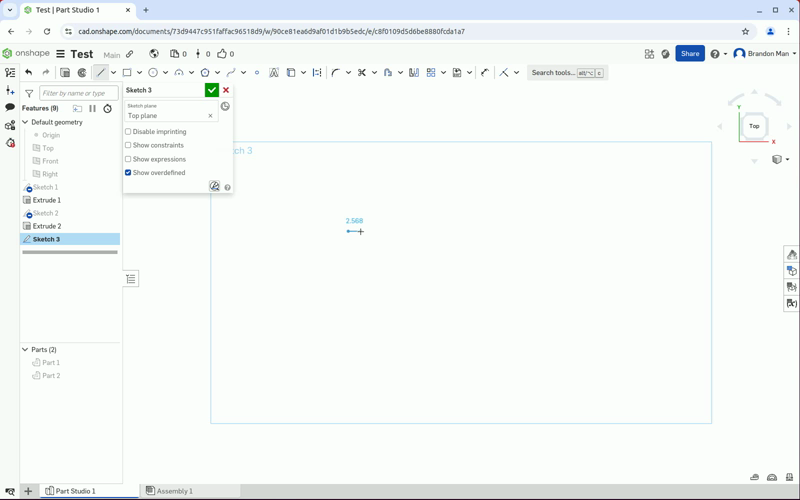
key_up(shift)
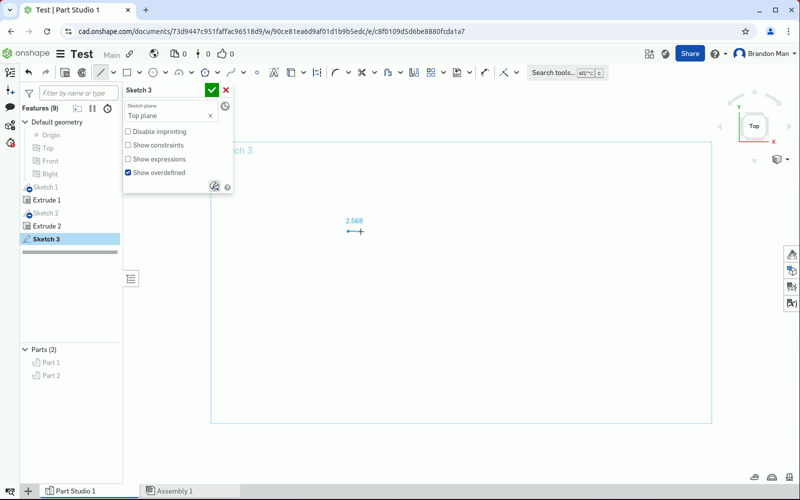
key_down(shift)
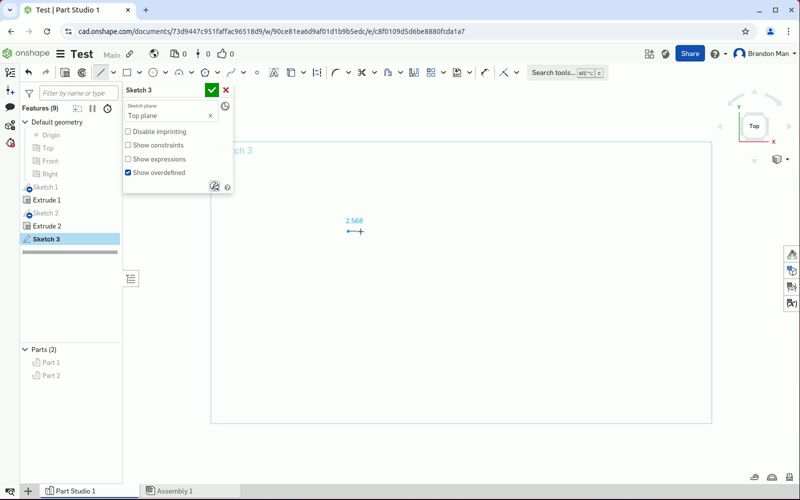
mouse_move(390, 231)
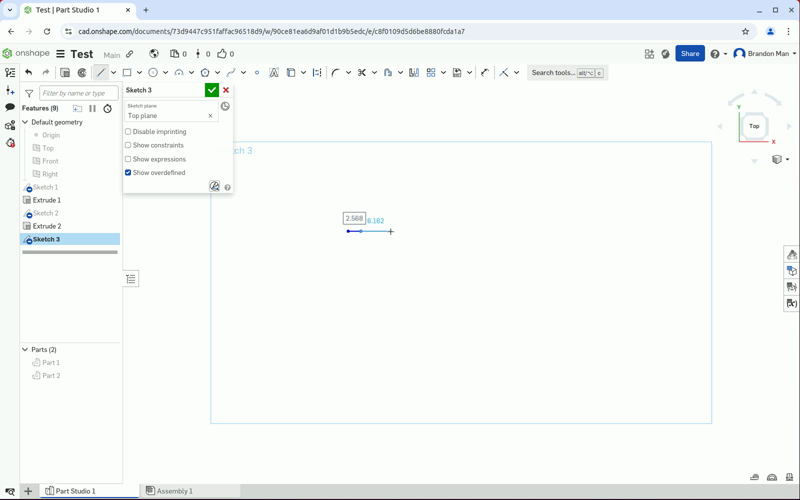
mouse_move(372, 231)
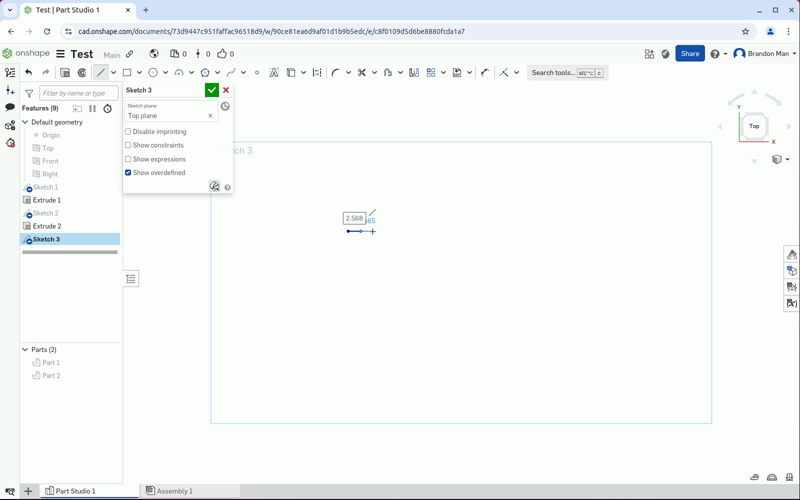
click(372, 231)
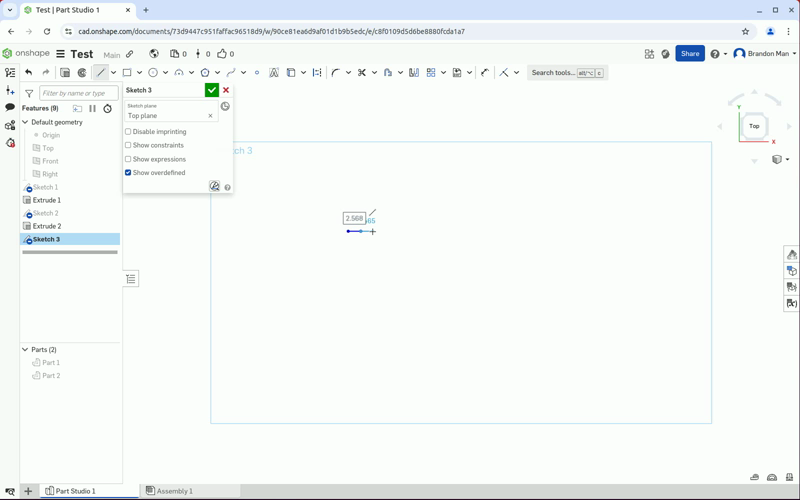
key_up(shift)
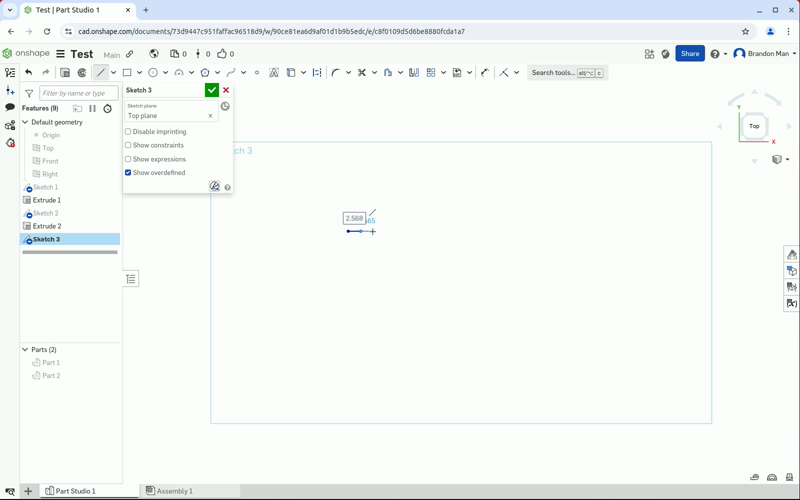
key_down(shift)
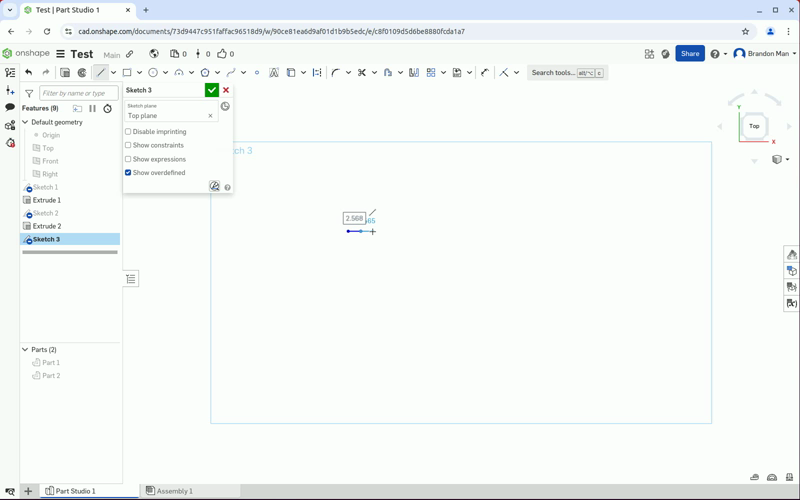
mouse_move(402, 231)
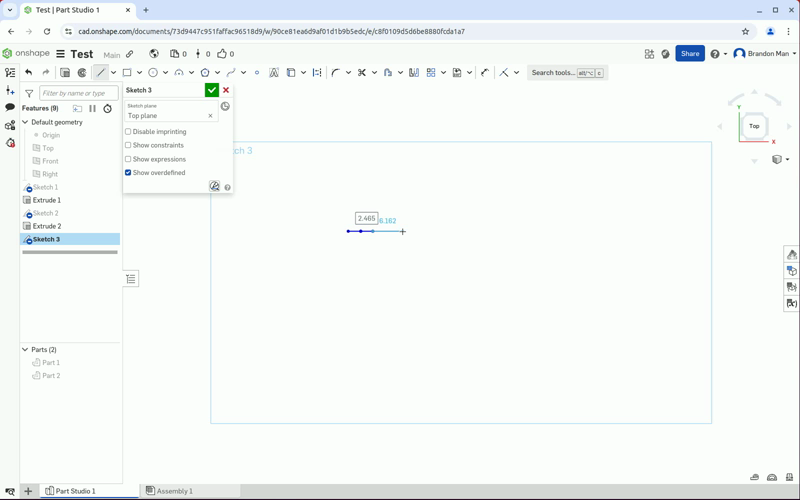
mouse_move(372, 230)
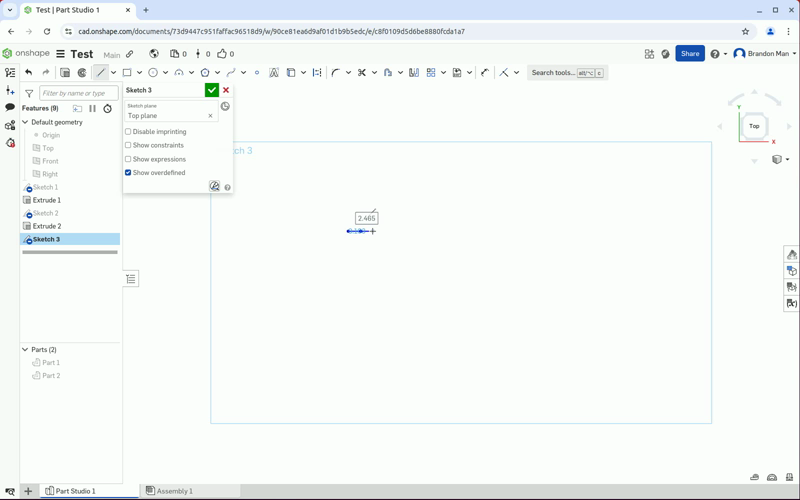
scroll(6)
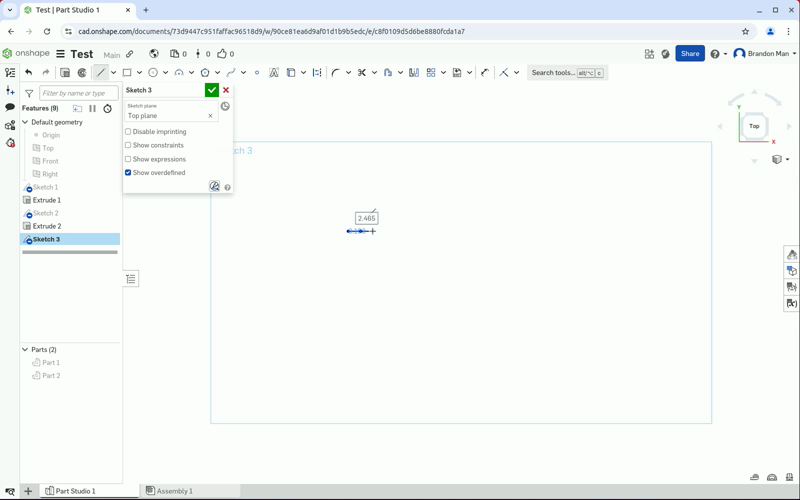
scroll(6)
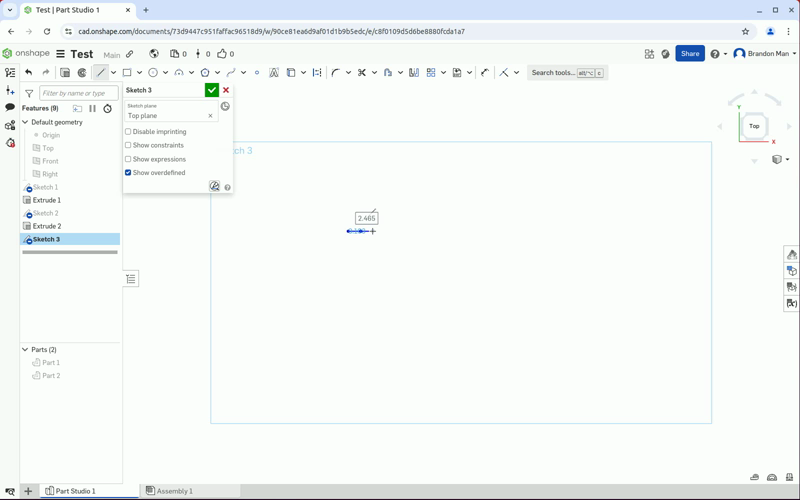
scroll(6)
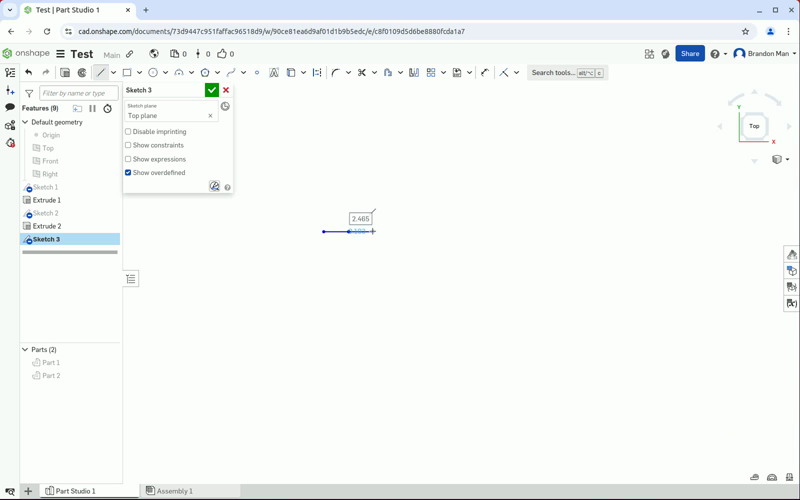
scroll(6)
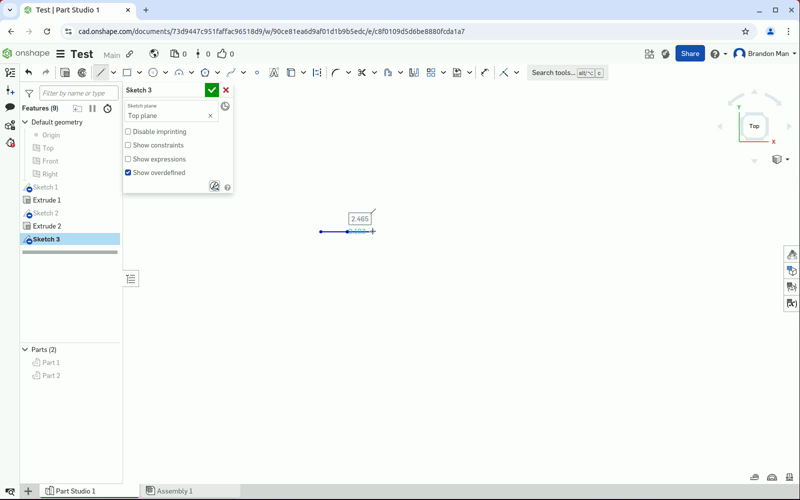
scroll(6)
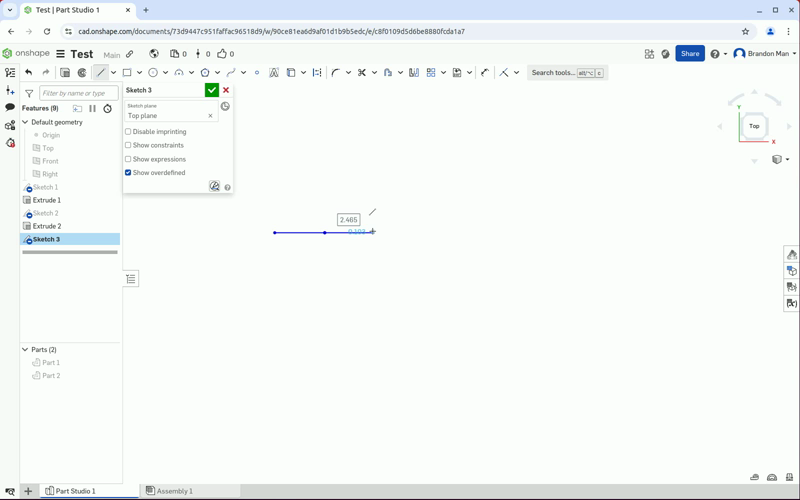
scroll(6)
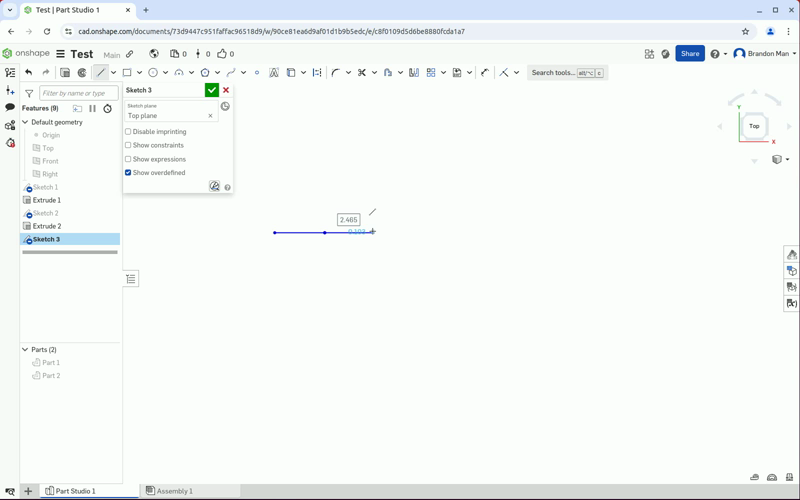
scroll(6)
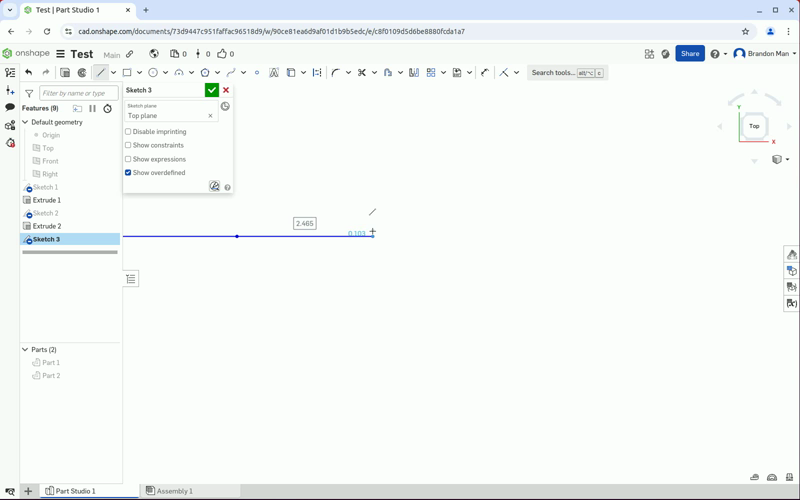
click(372, 230)
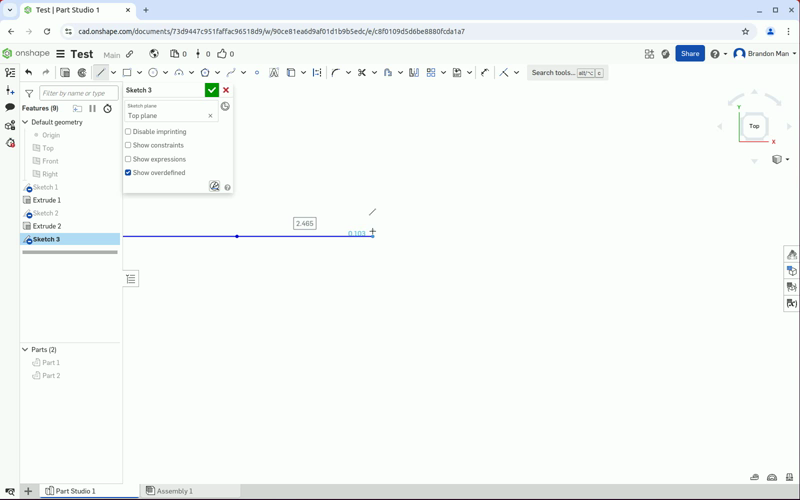
scroll(-6)
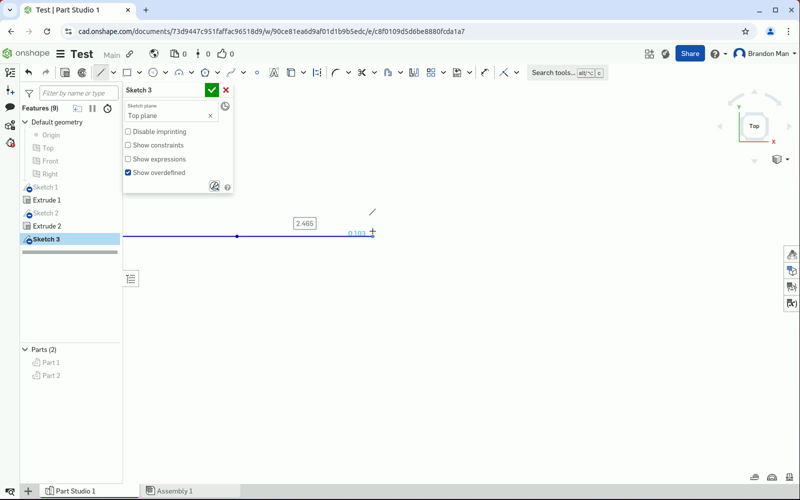
scroll(-6)
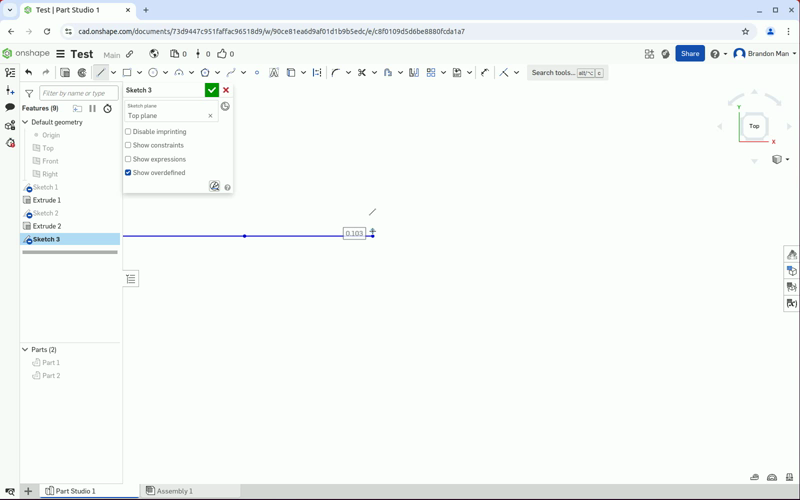
scroll(-6)
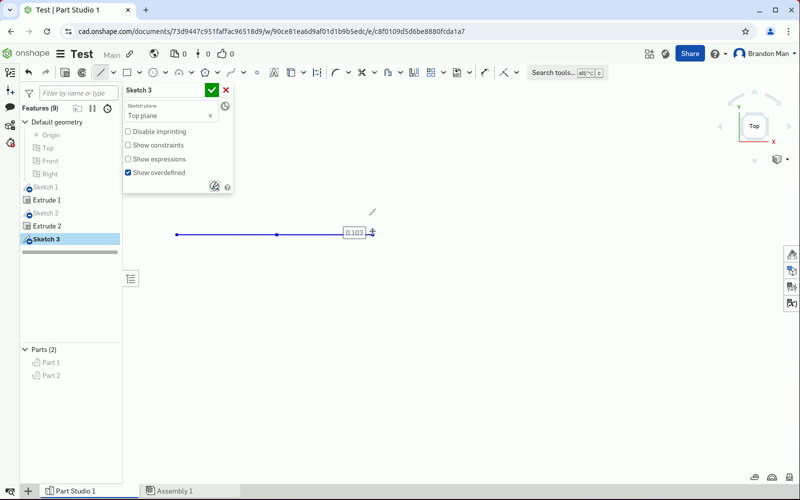
scroll(-6)
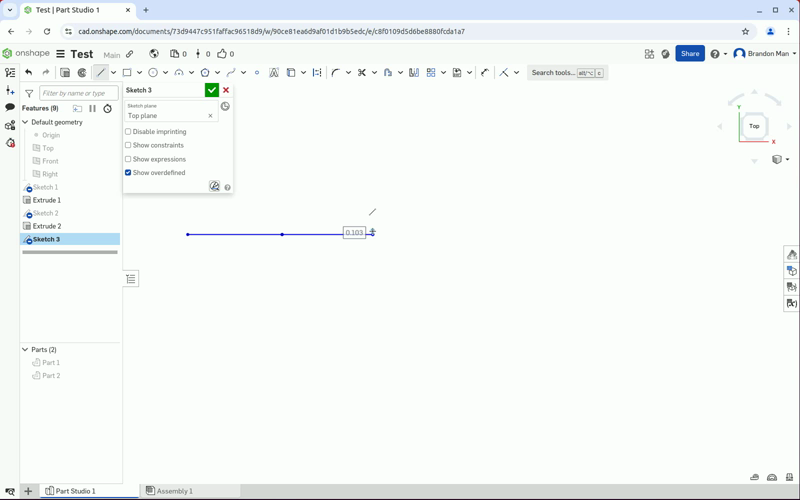
scroll(-6)
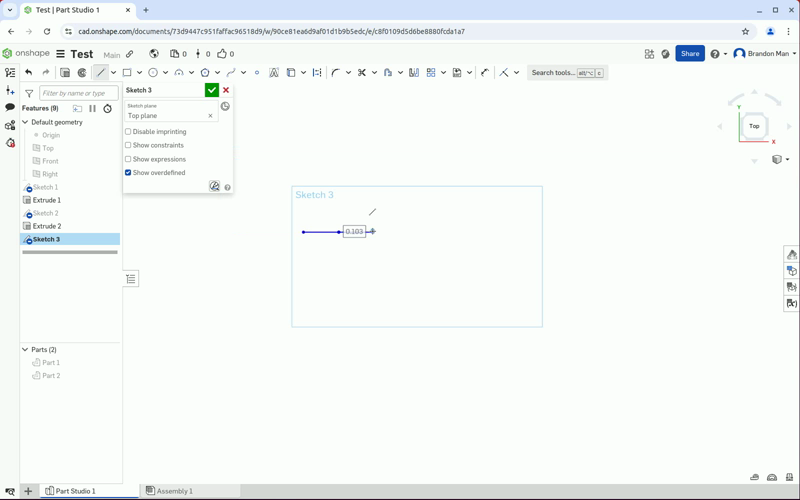
scroll(-6)
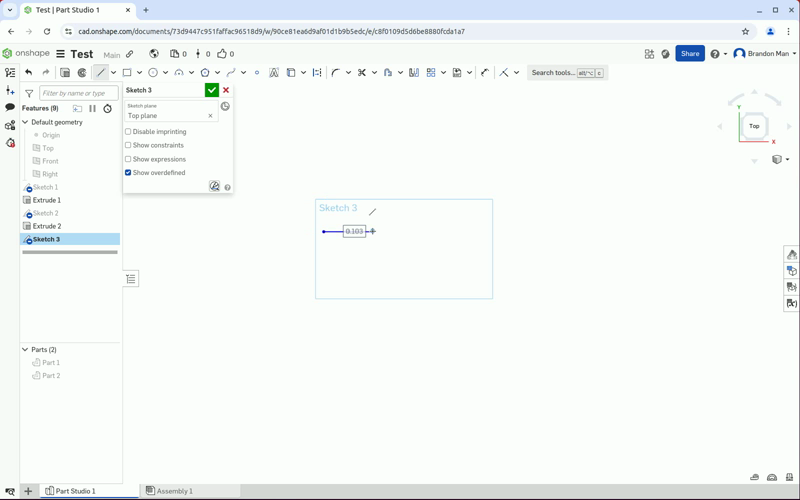
scroll(-6)
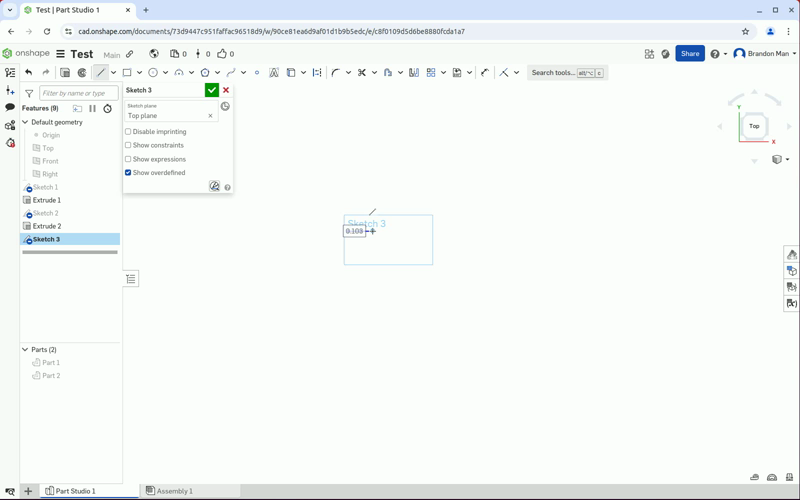
key_up(shift)
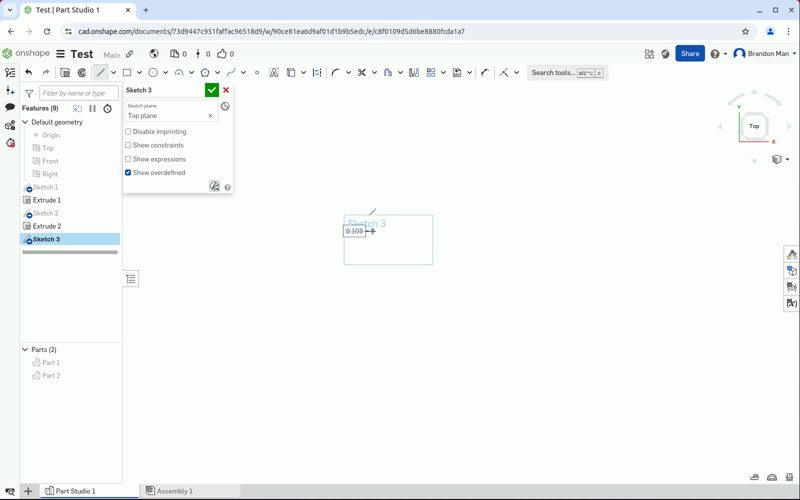
key_down(shift)
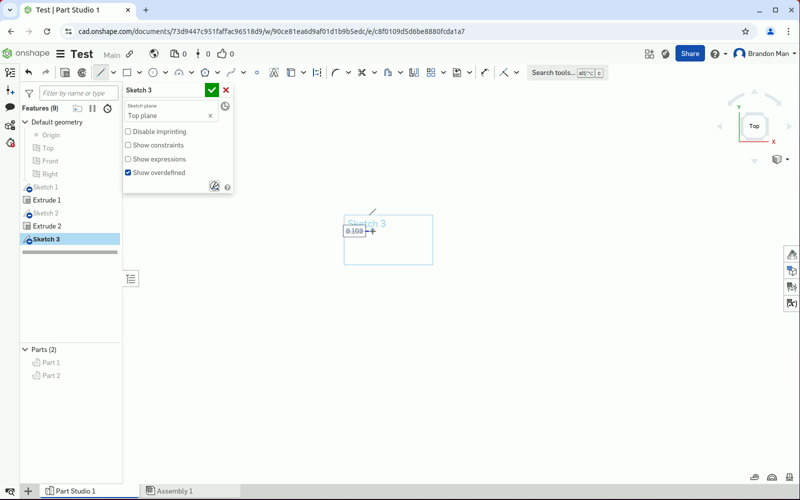
mouse_move(402, 230)
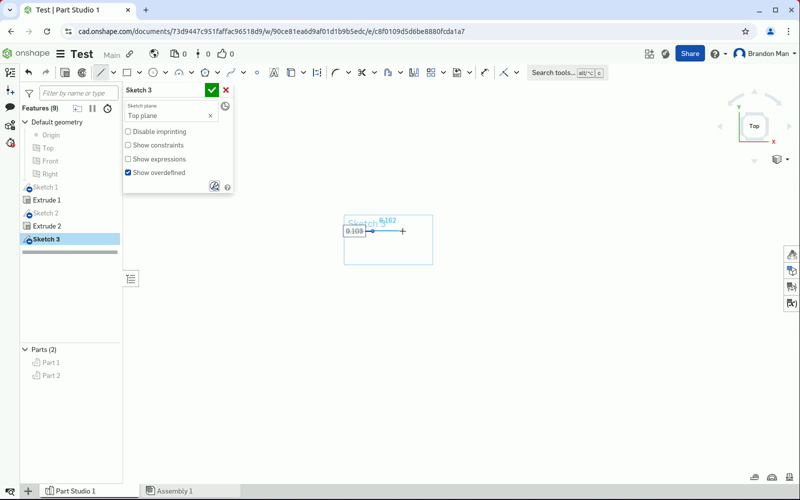
mouse_move(372, 219)
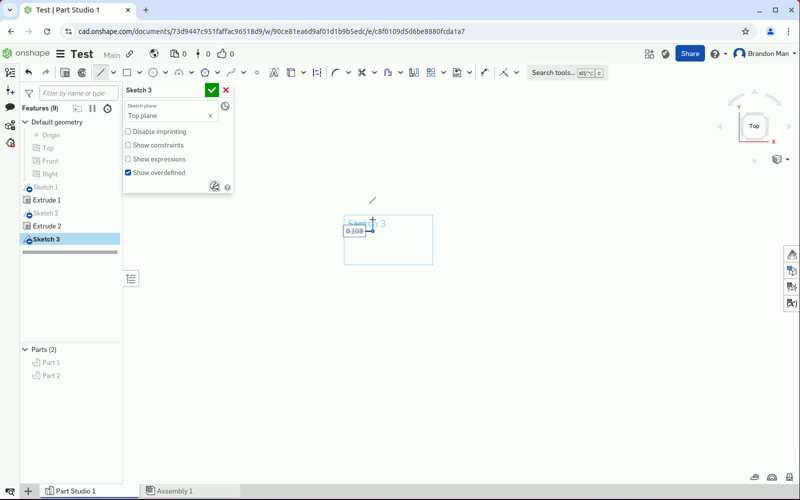
click(372, 219)
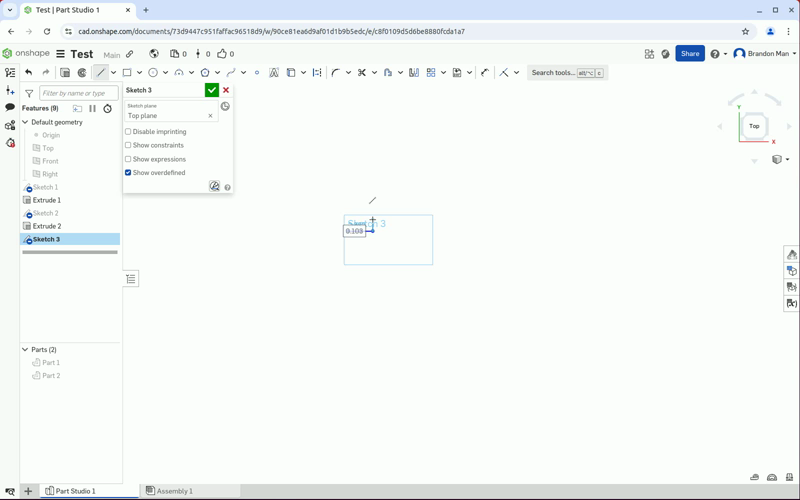
key_up(shift)
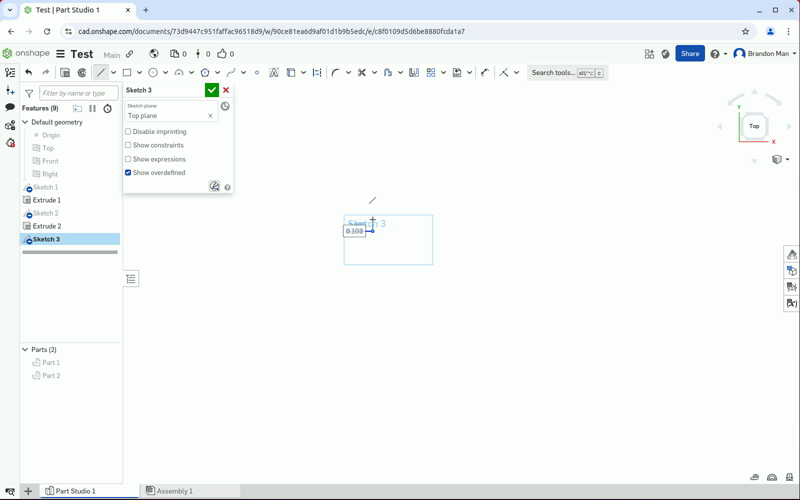
key_down(shift)
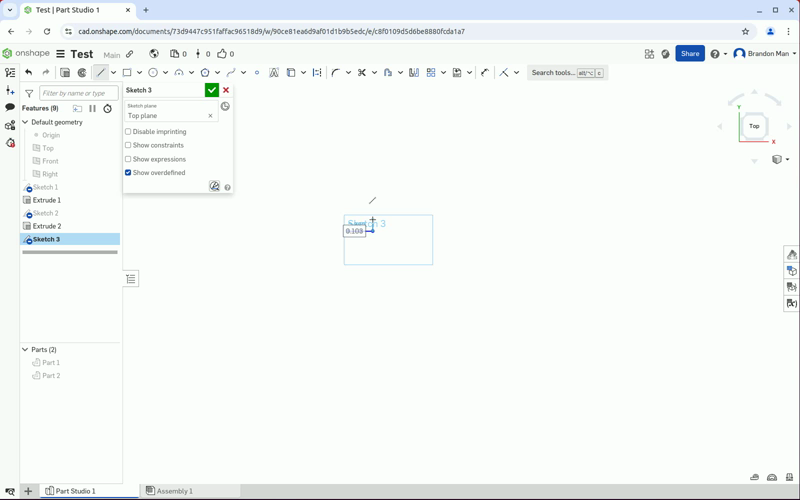
mouse_move(402, 219)
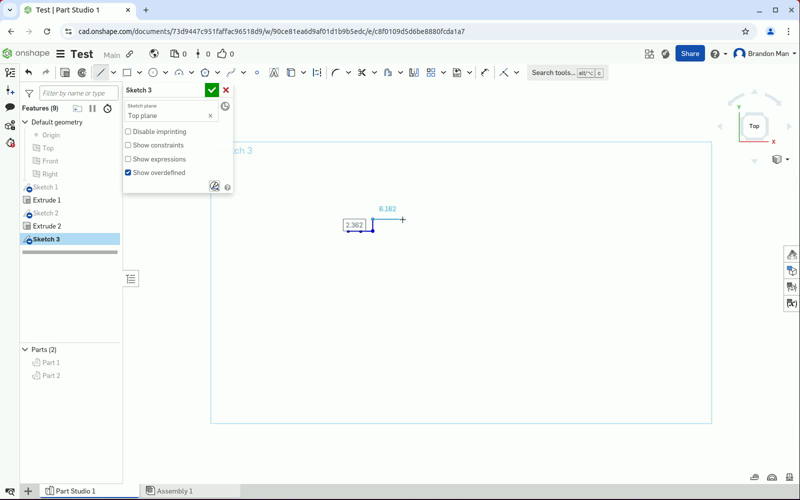
mouse_move(348, 219)
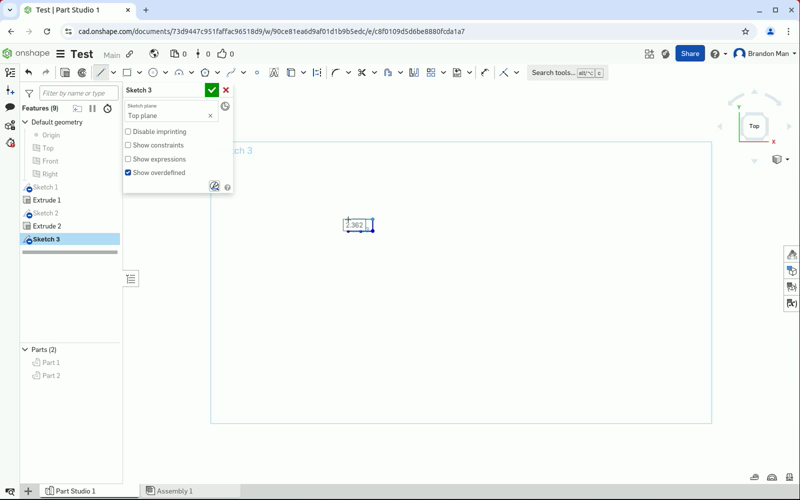
click(348, 219)
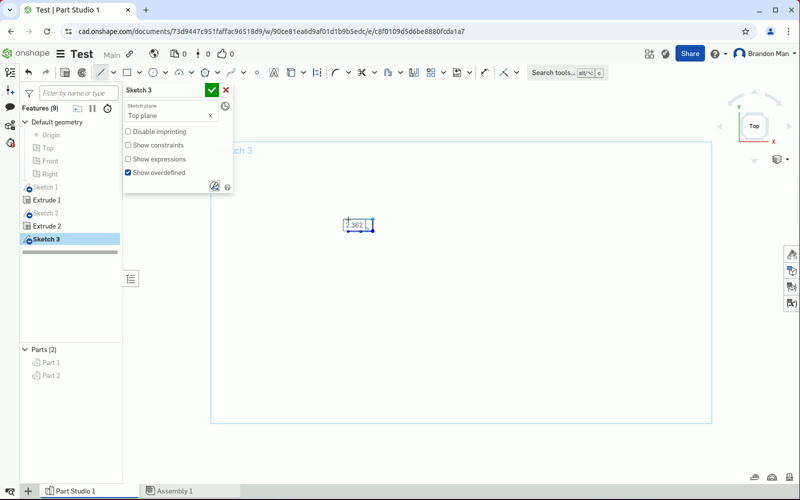
key_up(shift)
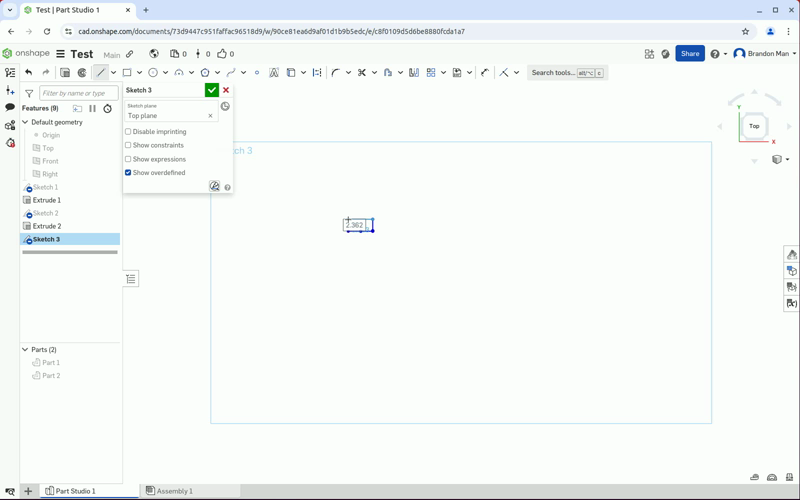
key_down(shift)
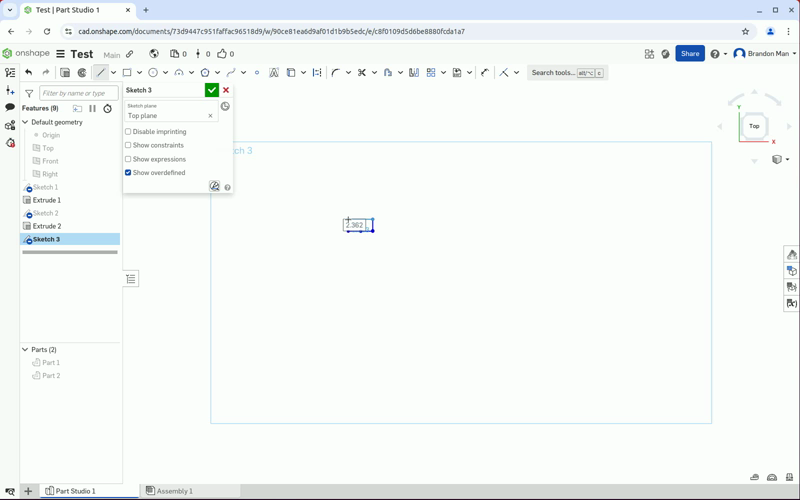
mouse_move(378, 219)
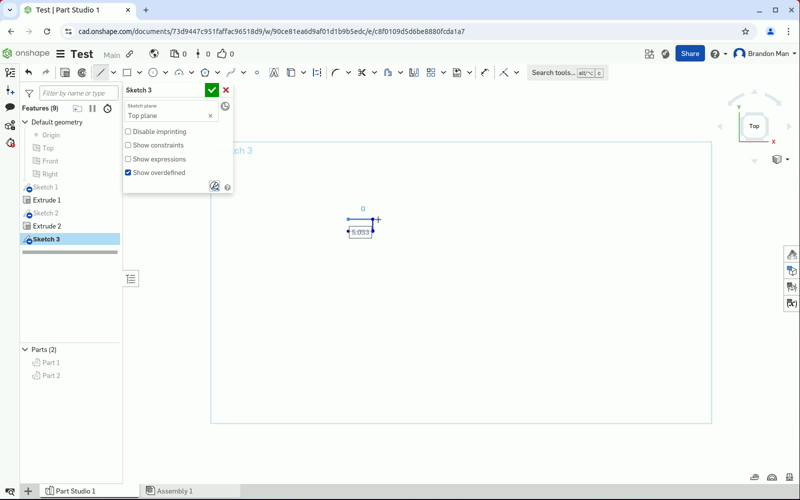
mouse_move(348, 230)
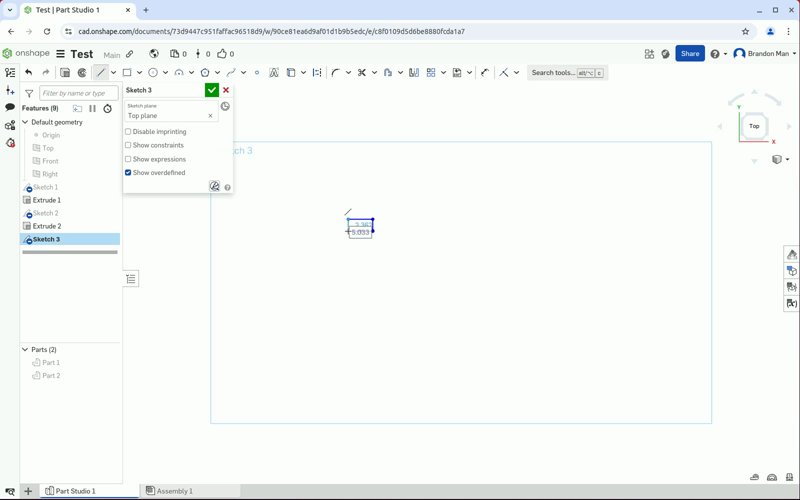
scroll(6)
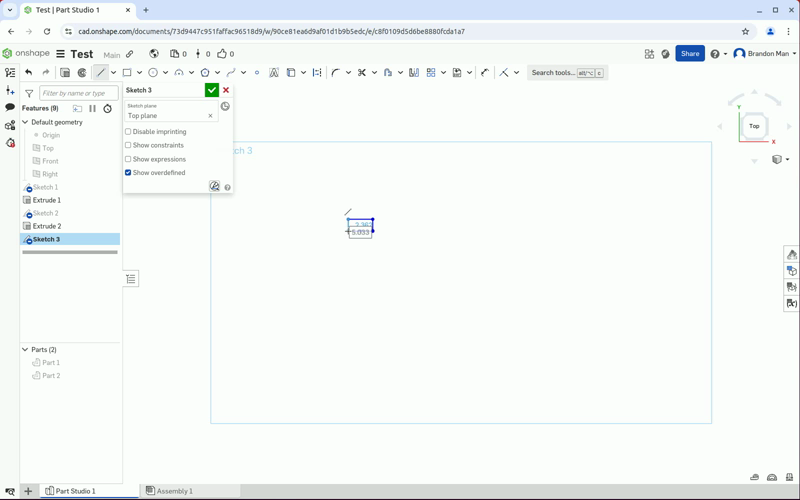
scroll(6)
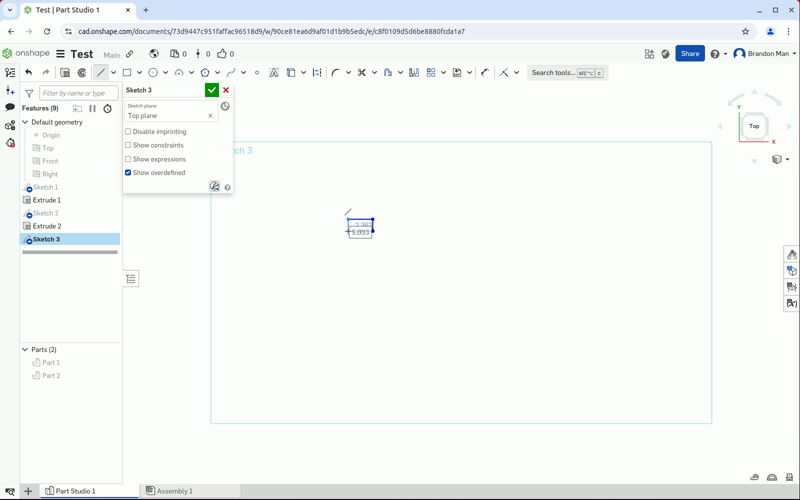
scroll(6)
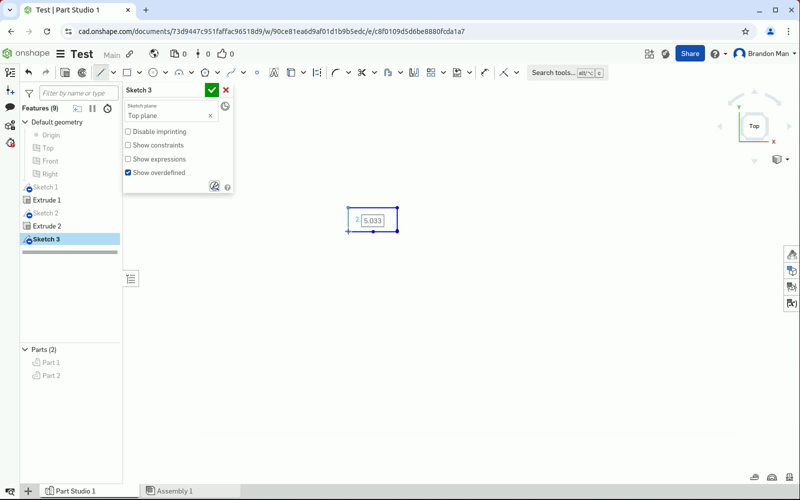
scroll(6)
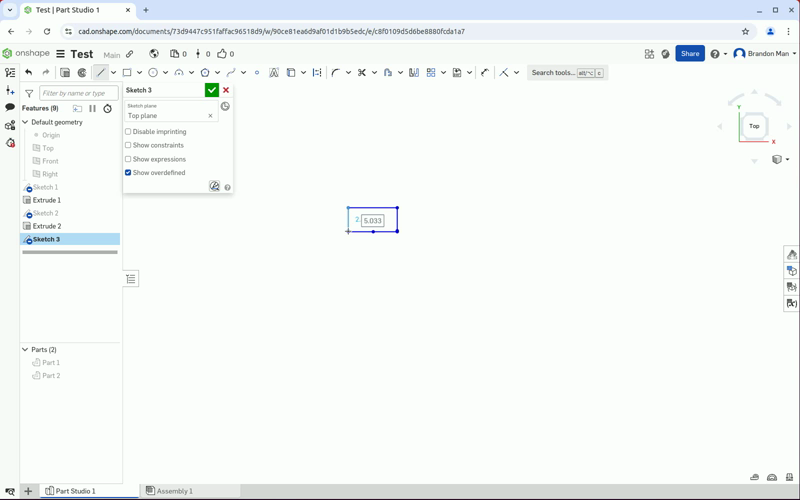
scroll(6)
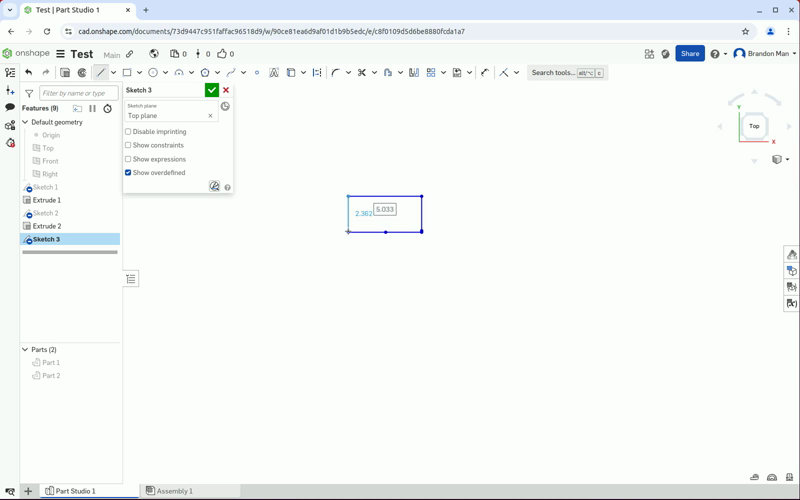
scroll(6)
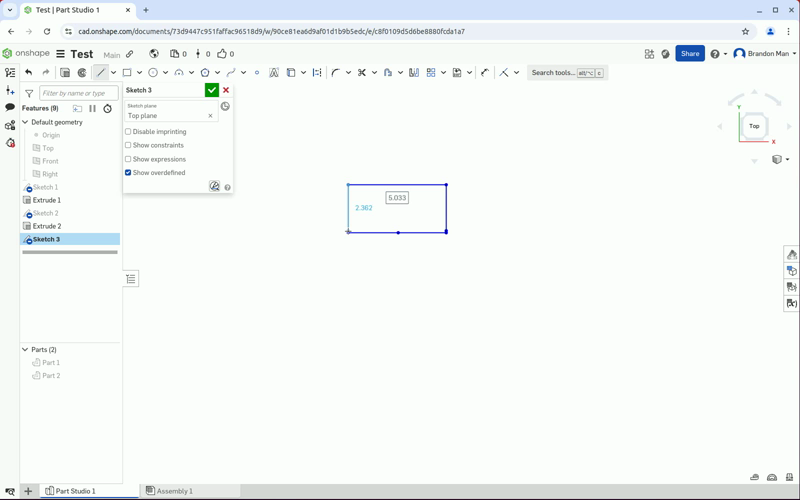
scroll(6)
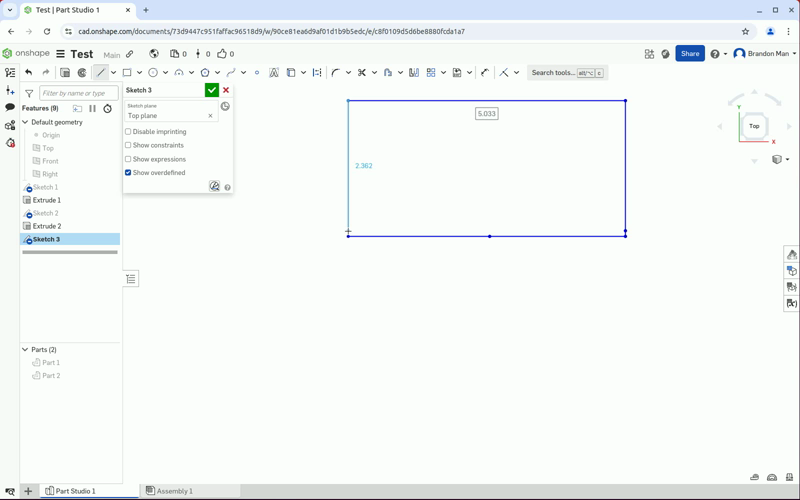
click(348, 230)
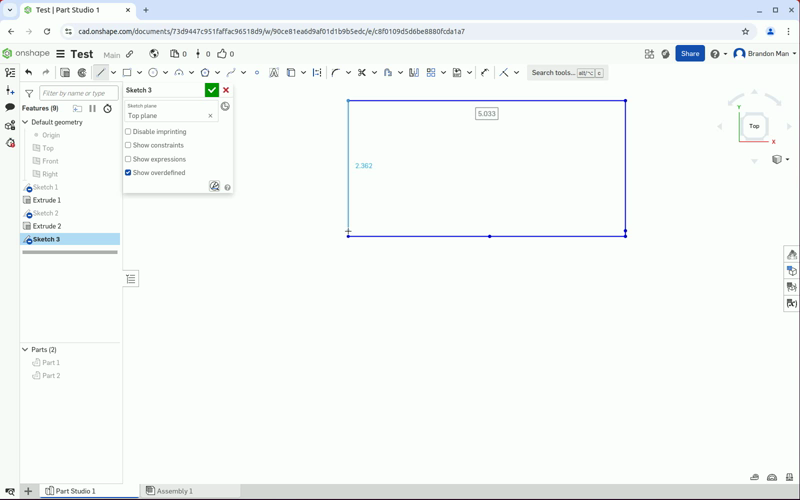
scroll(-6)
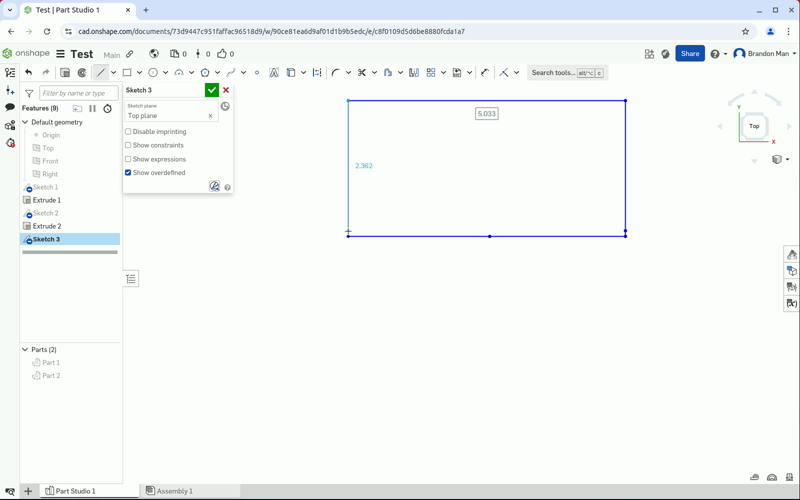
scroll(-6)
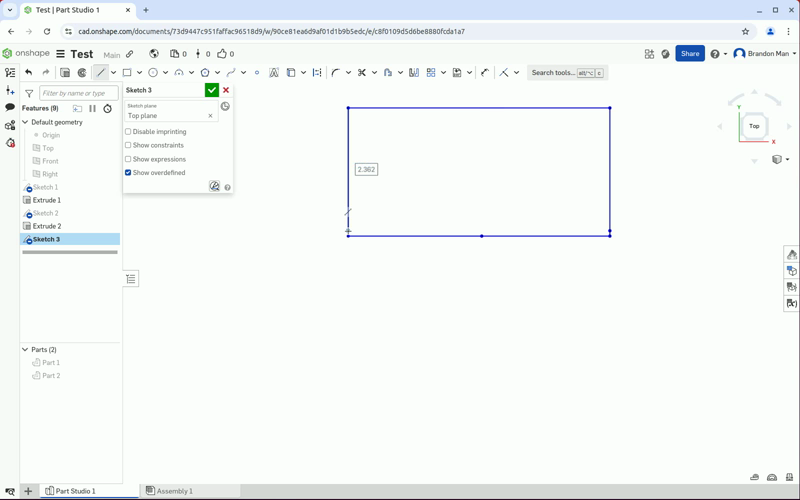
scroll(-6)
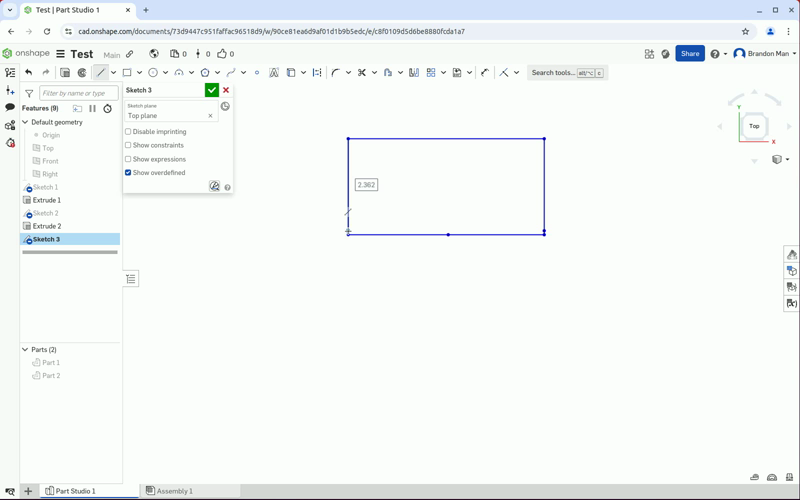
scroll(-6)
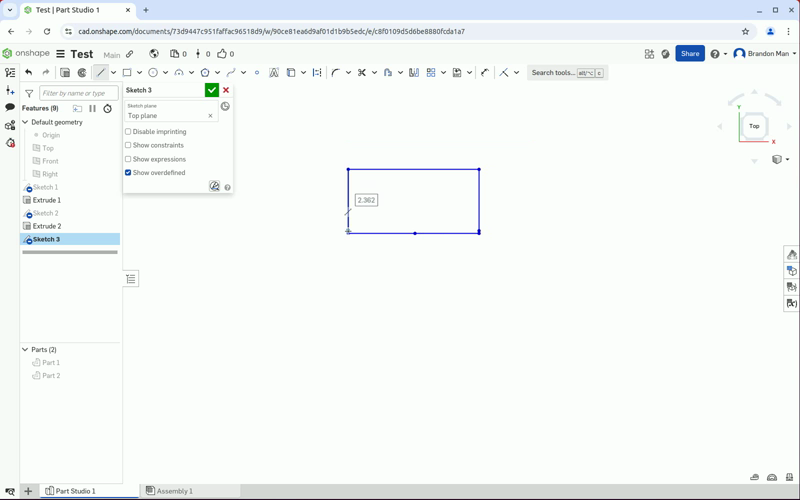
scroll(-6)
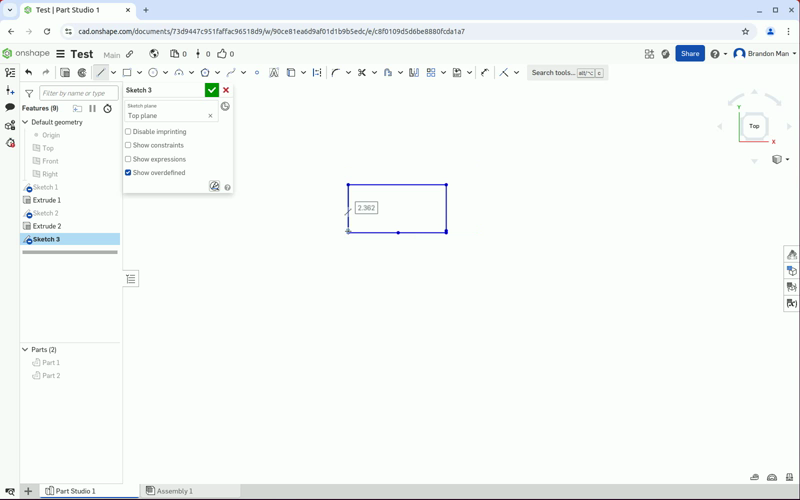
scroll(-6)
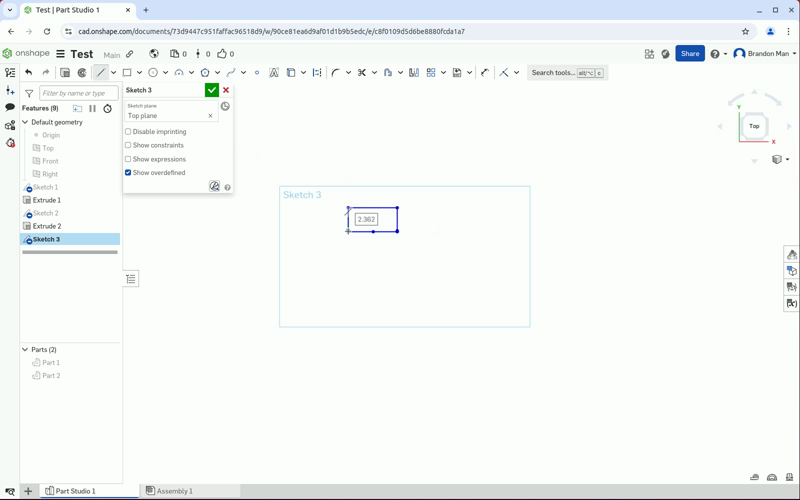
scroll(-6)
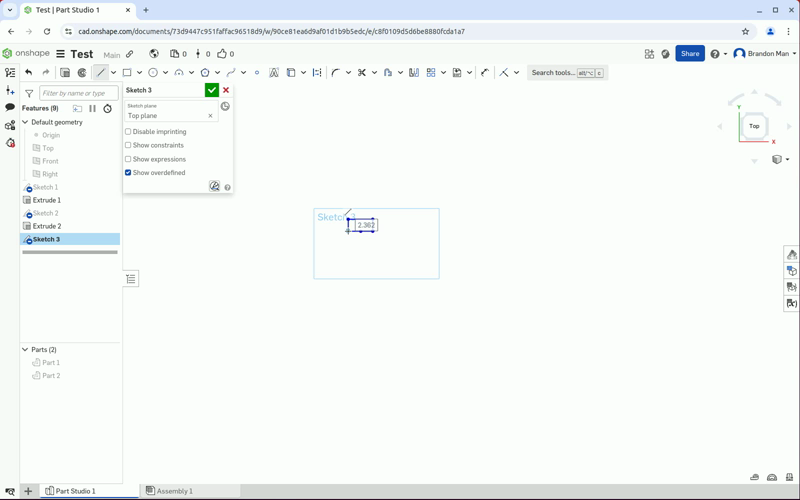
key_up(shift)
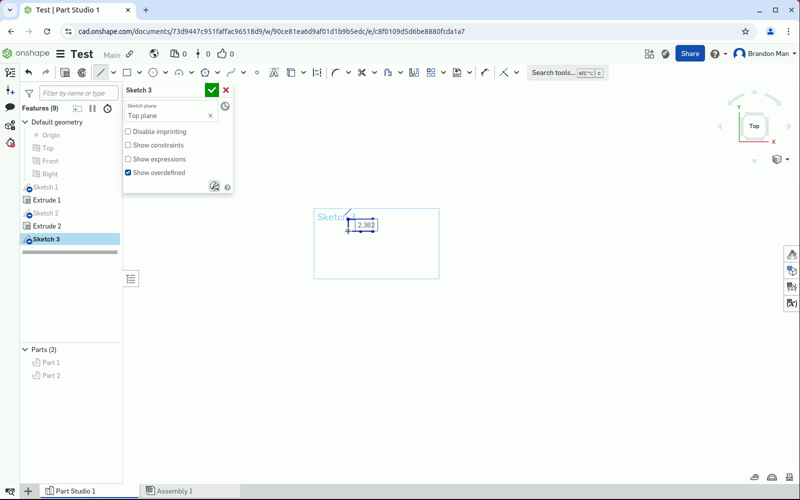
mouse_move(378, 230)
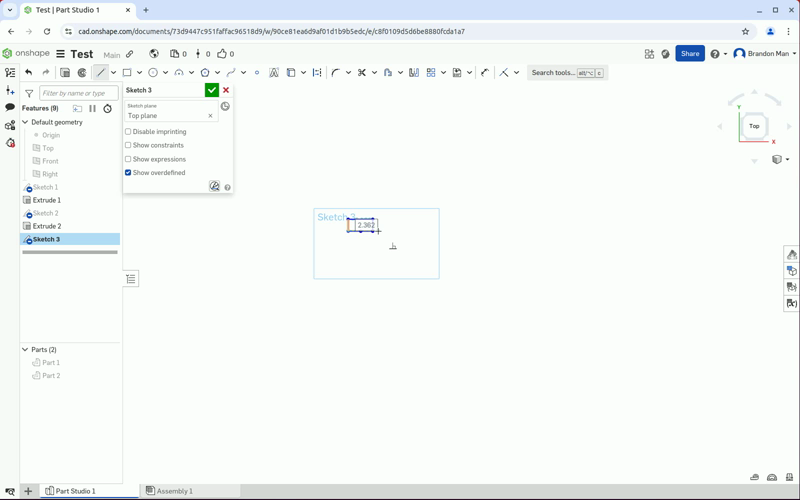
key_down(shift)
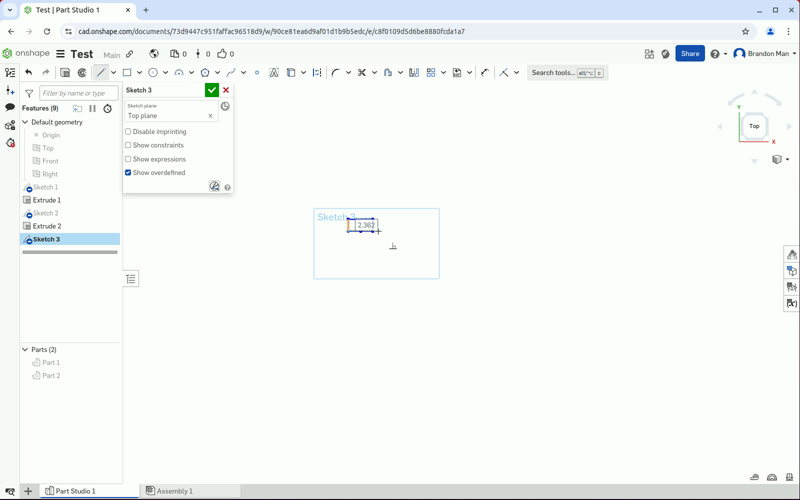
mouse_move(348, 231)
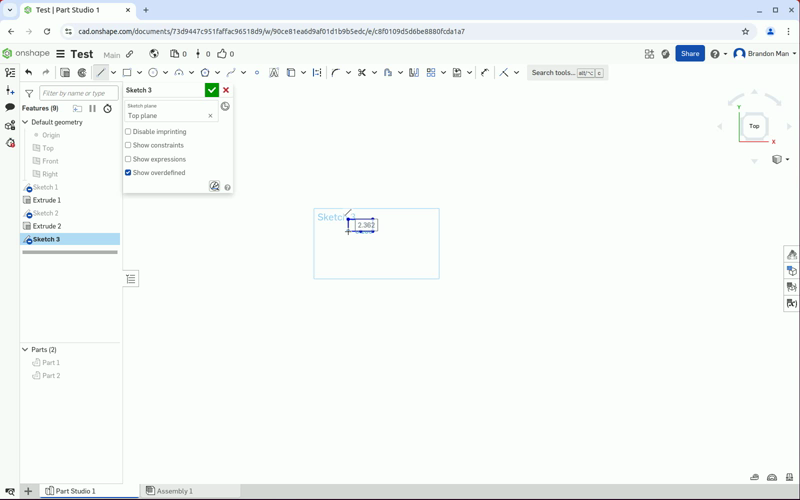
scroll(6)
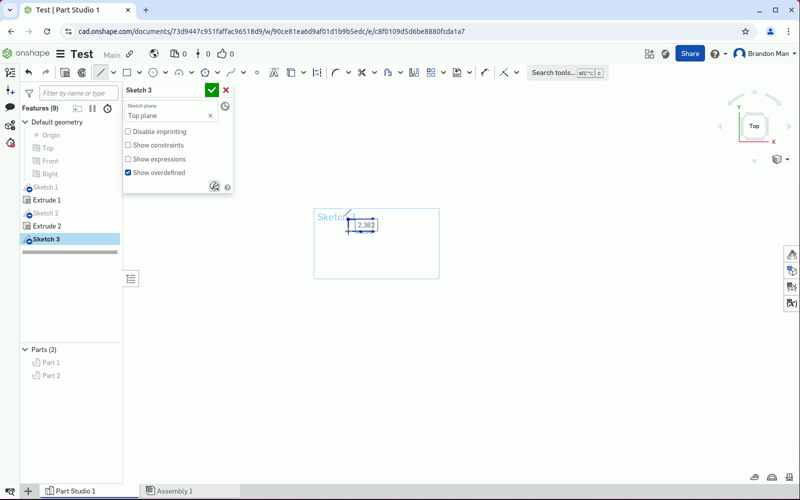
scroll(6)
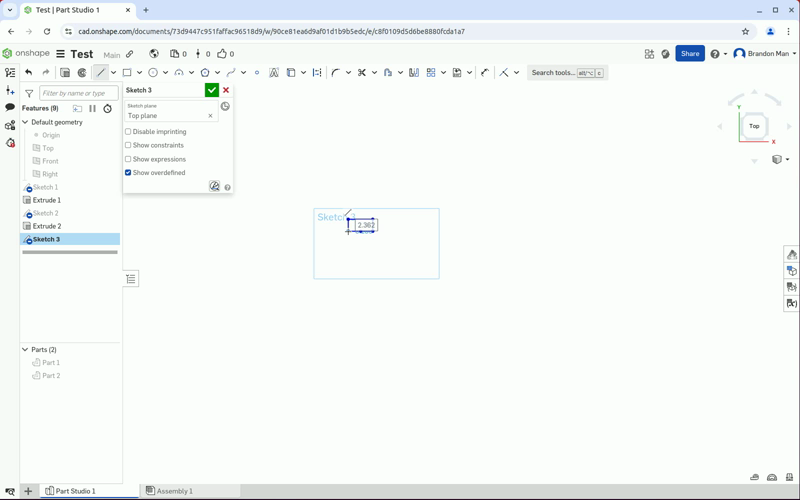
scroll(6)
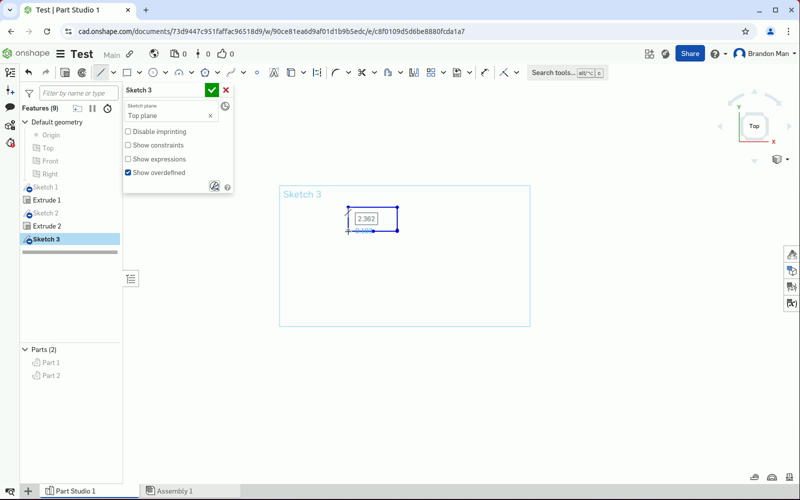
scroll(6)
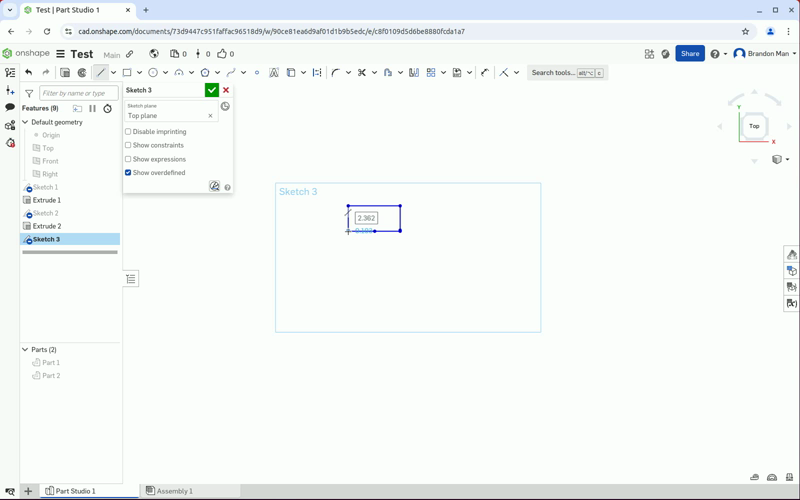
scroll(6)
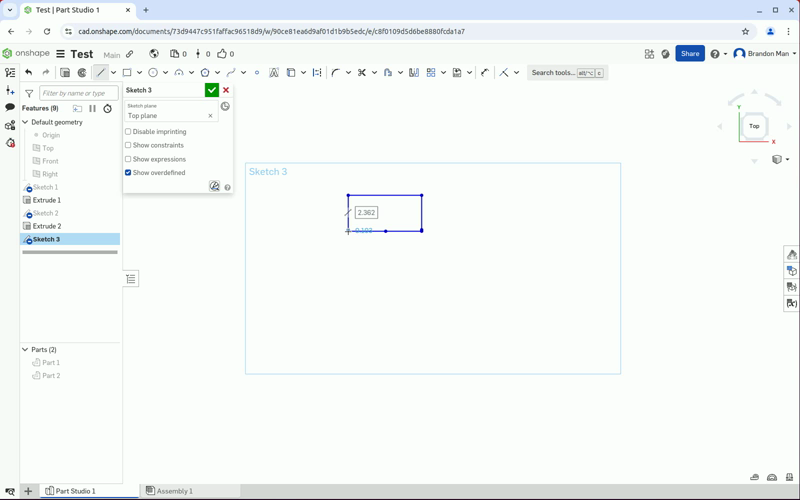
scroll(6)
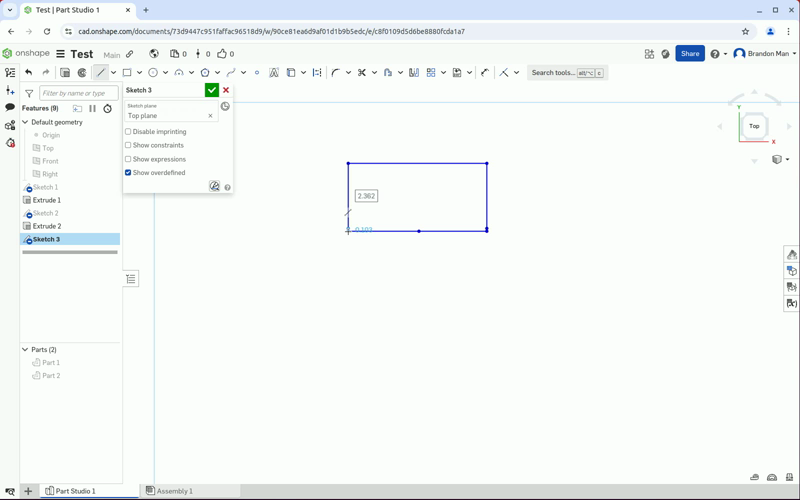
scroll(6)
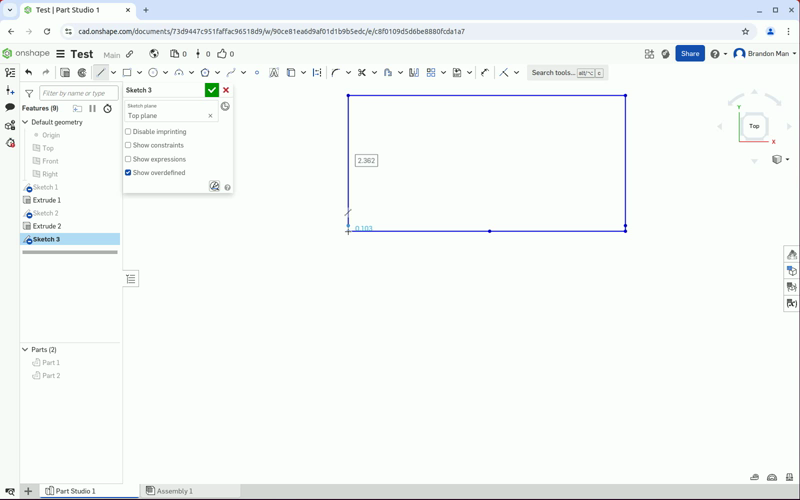
key_up(shift)
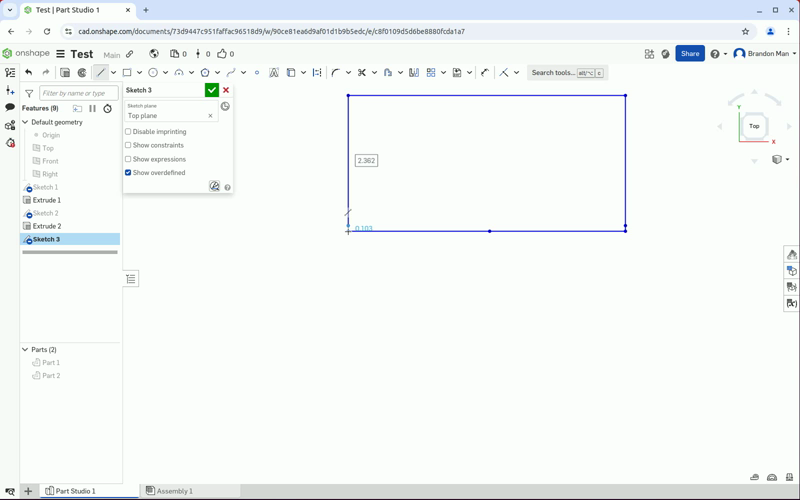
click(348, 231)
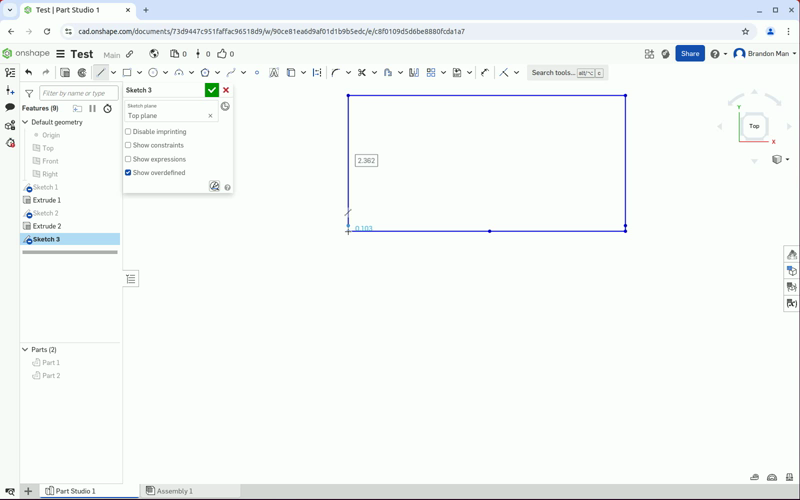
scroll(-6)
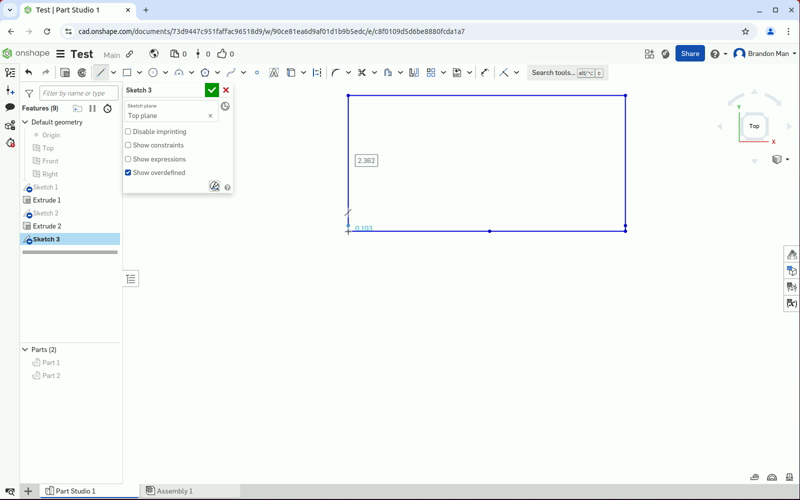
scroll(-6)
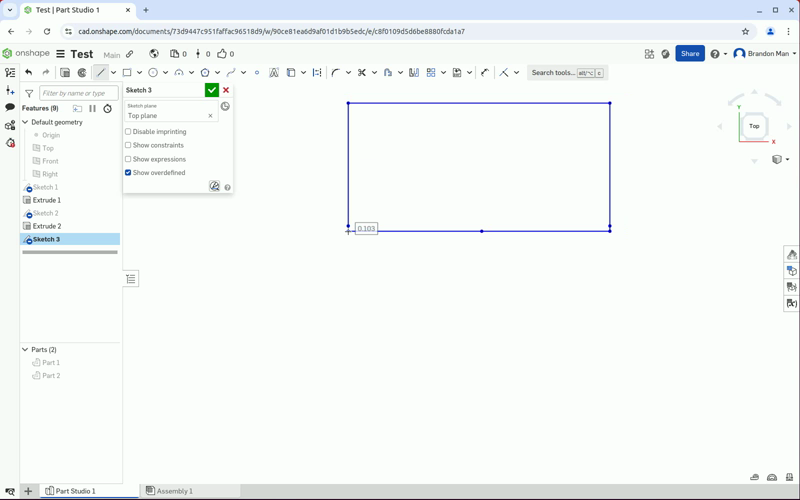
scroll(-6)
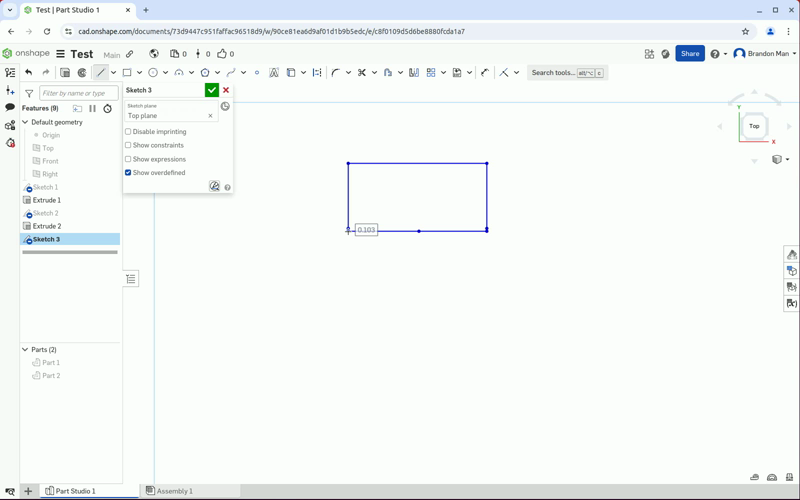
scroll(-6)
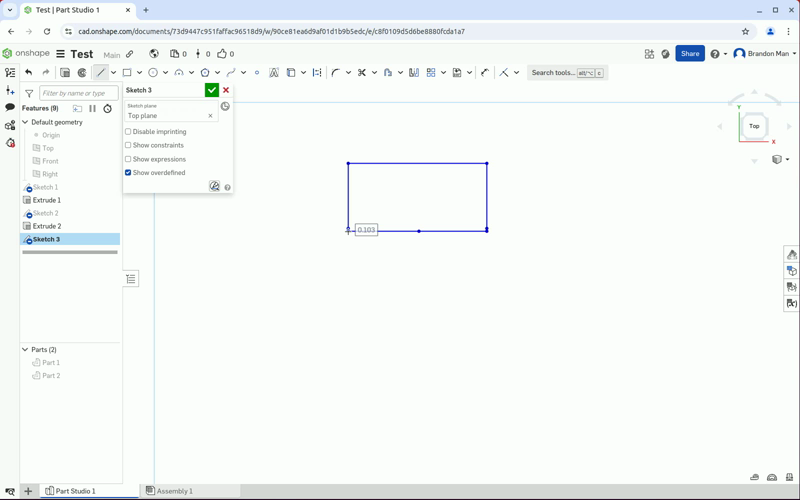
scroll(-6)
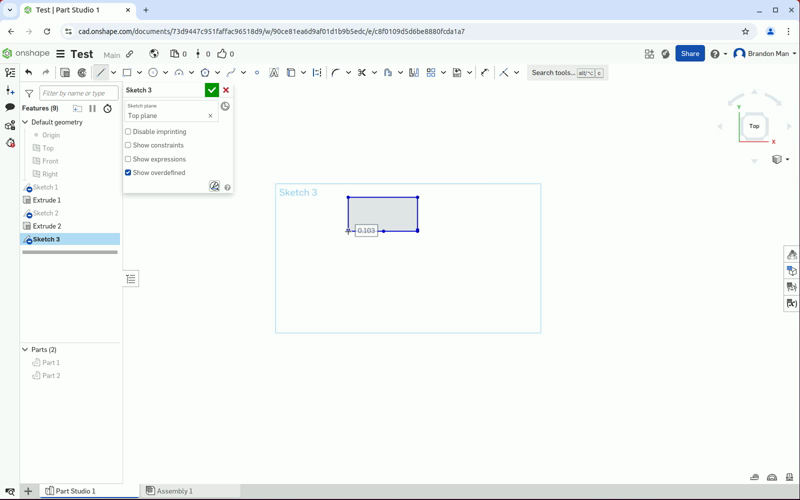
scroll(-6)
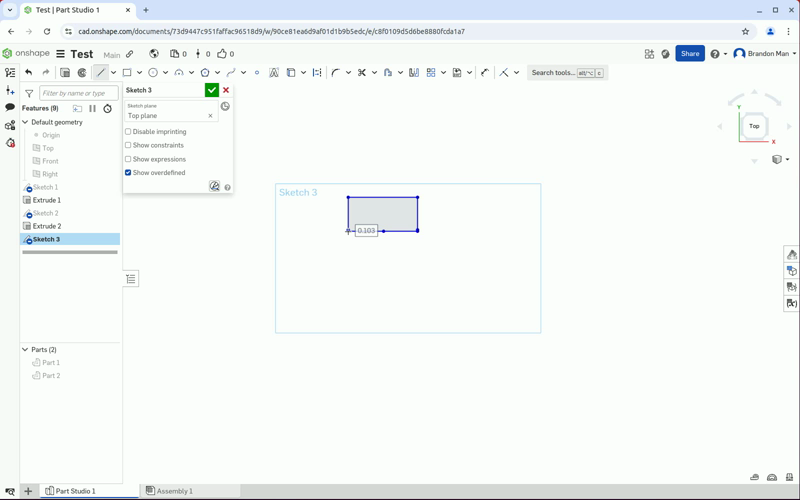
scroll(-6)
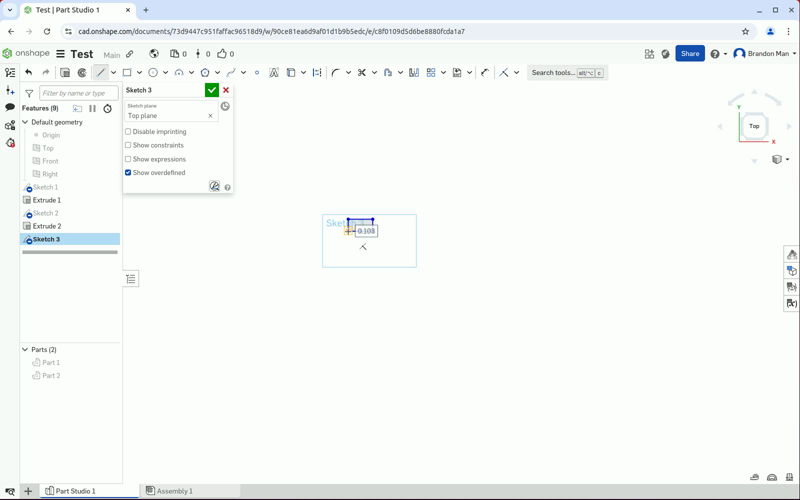
key(esc)
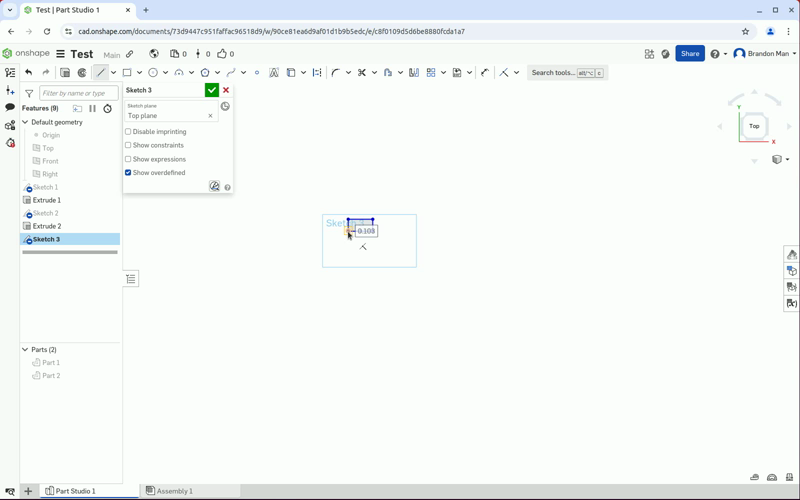
mouse_move(361, 227)
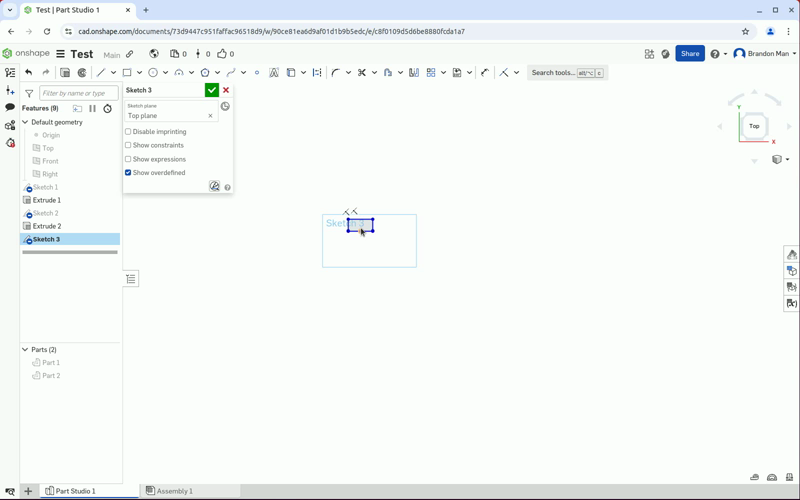
scroll(6)
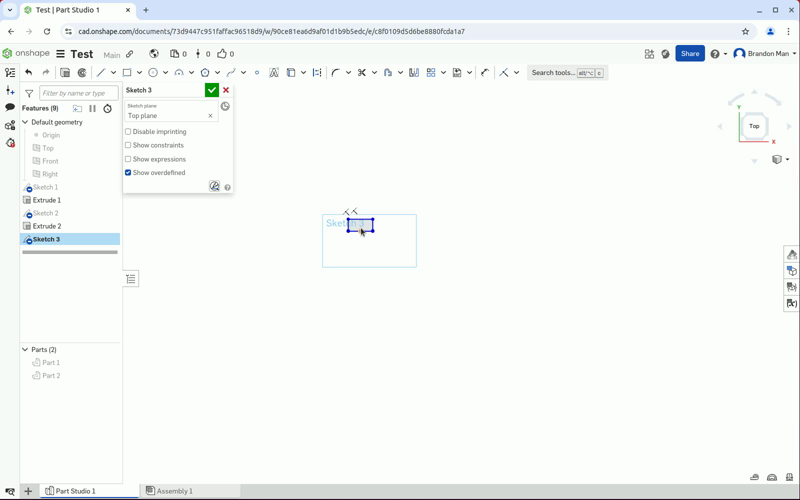
scroll(6)
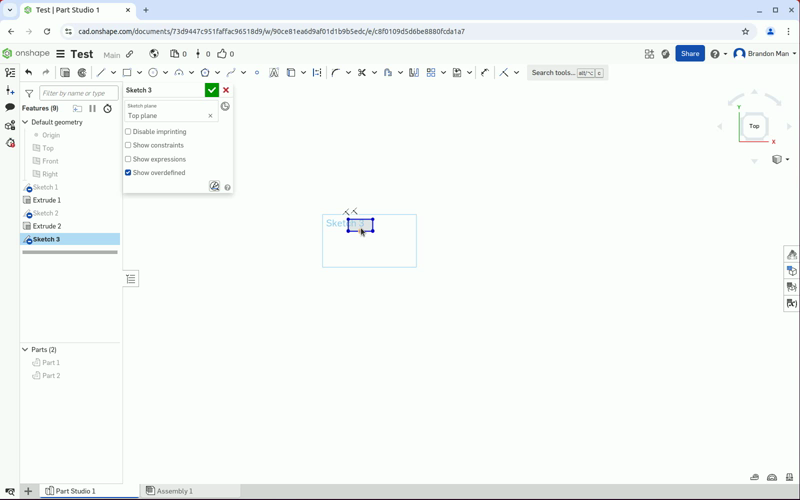
scroll(6)
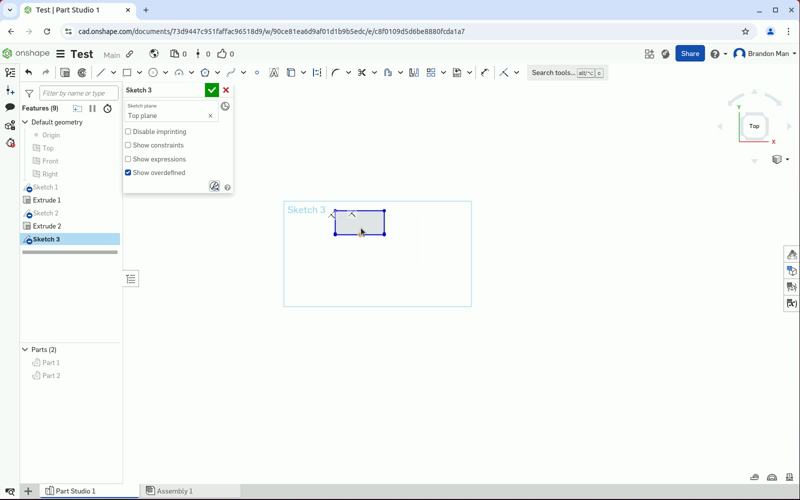
scroll(6)
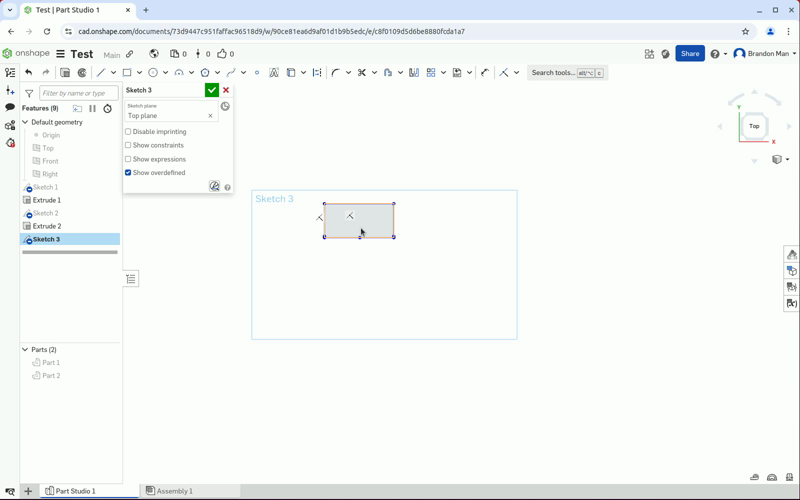
scroll(6)
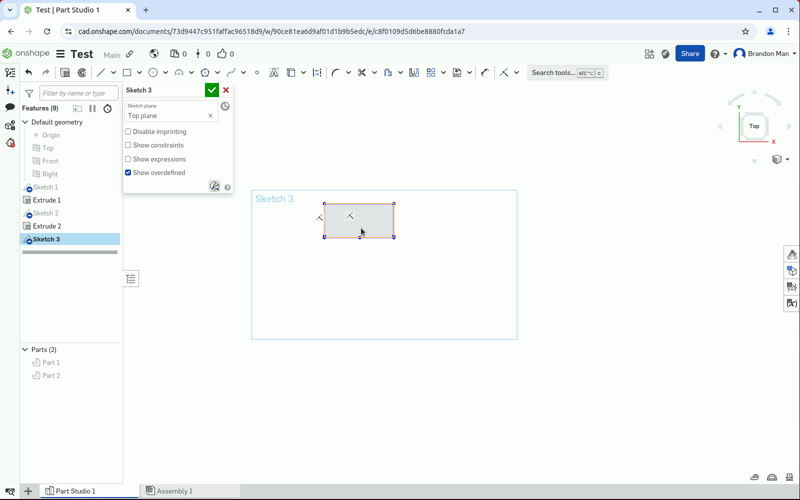
scroll(6)
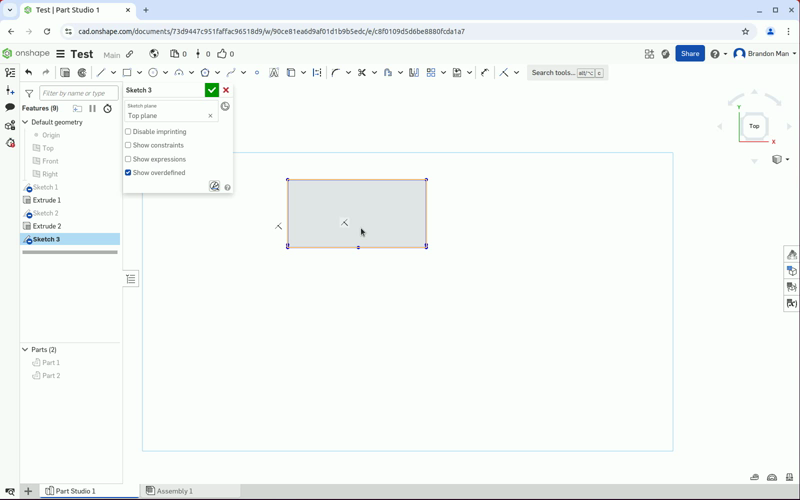
scroll(6)
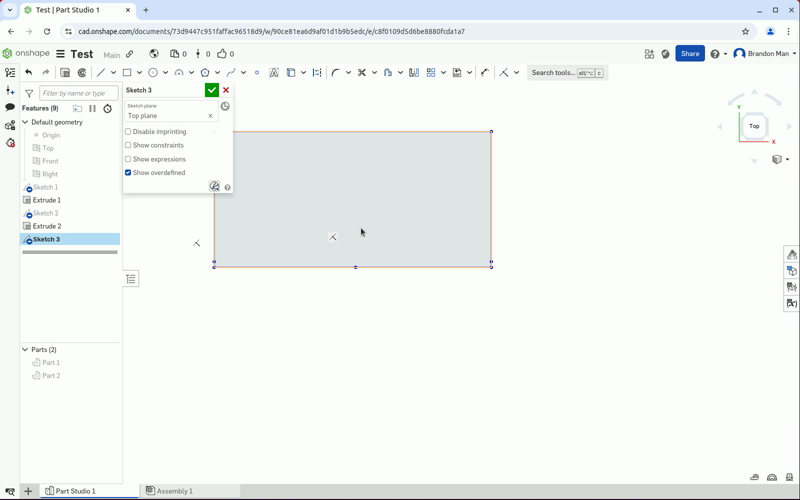
click(361, 227)
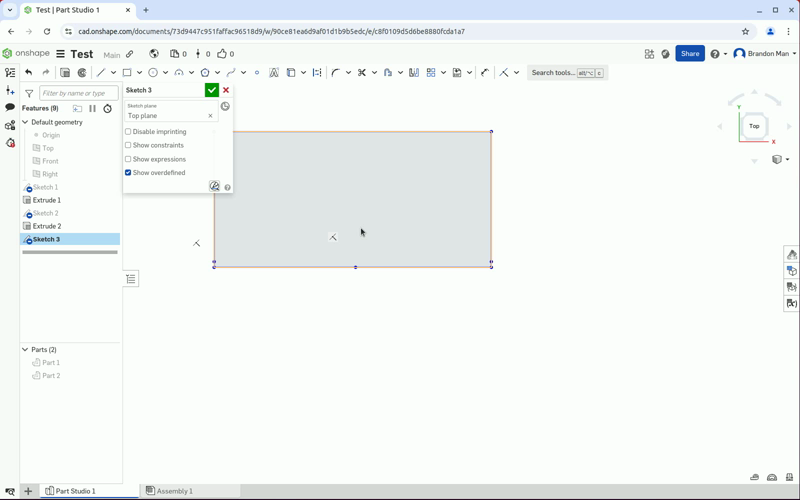
scroll(-6)
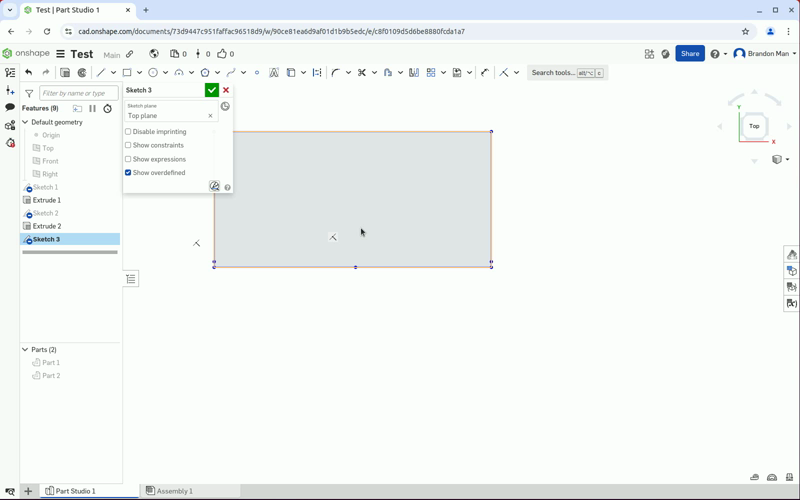
scroll(-6)
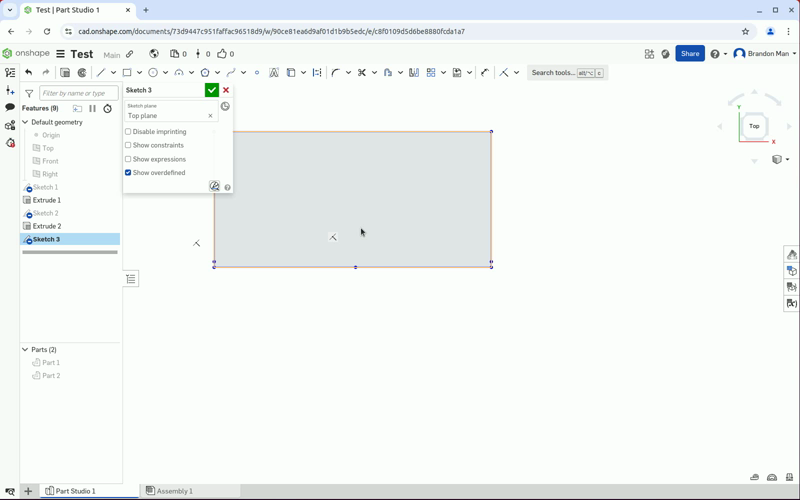
scroll(-6)
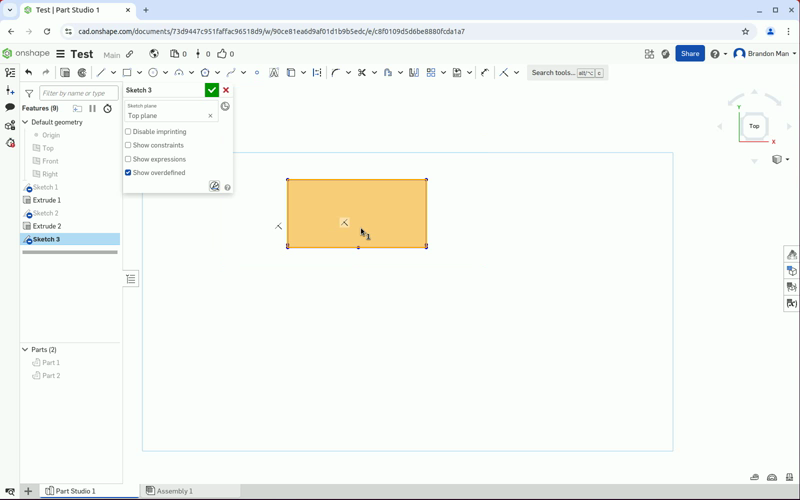
scroll(-6)
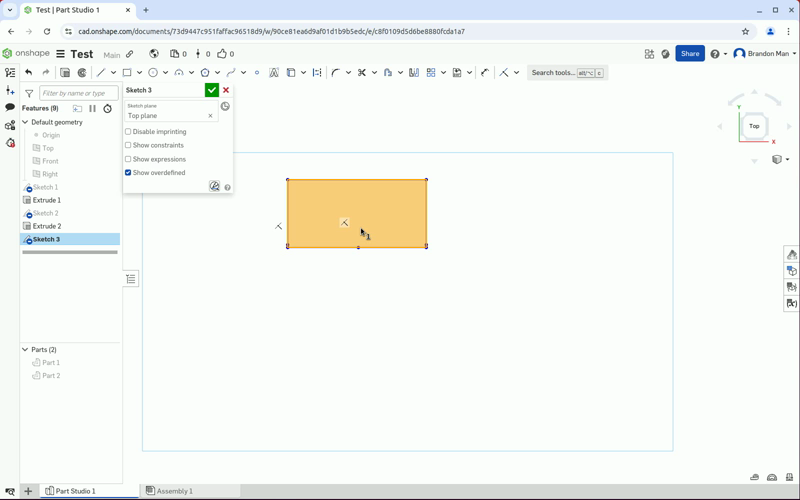
scroll(-6)
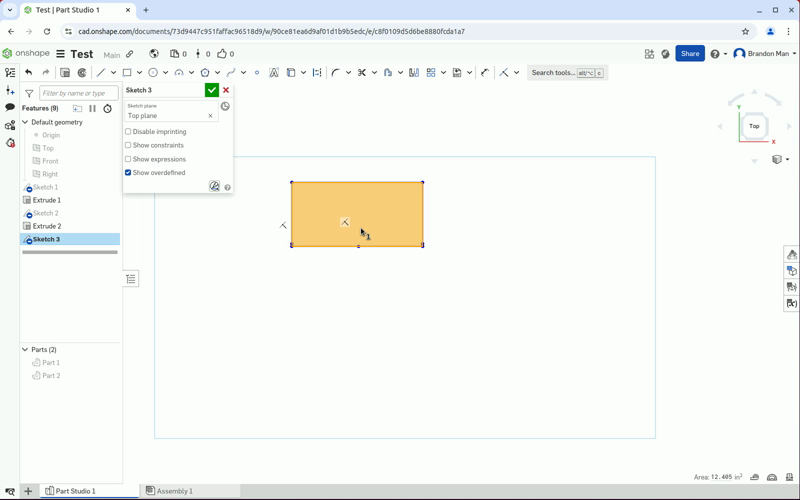
scroll(-6)
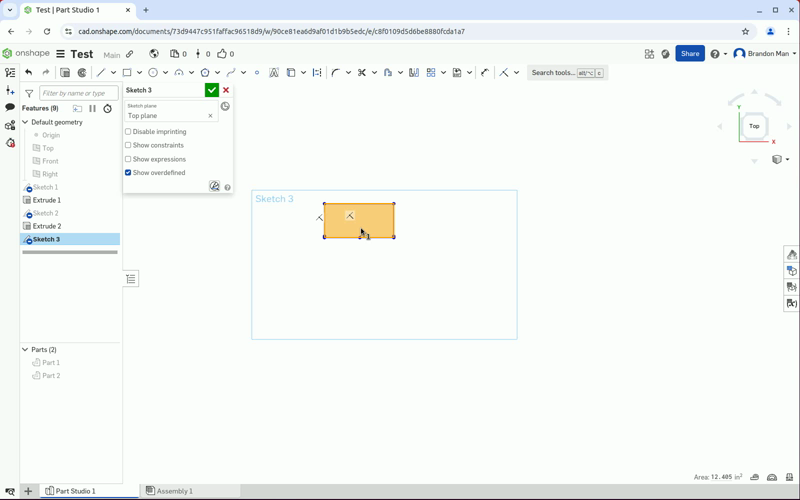
scroll(-6)
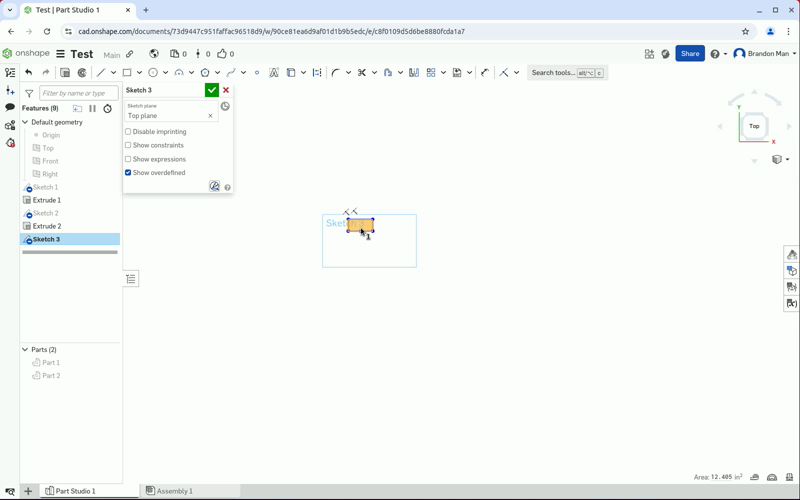
mouse_move(73, 352)
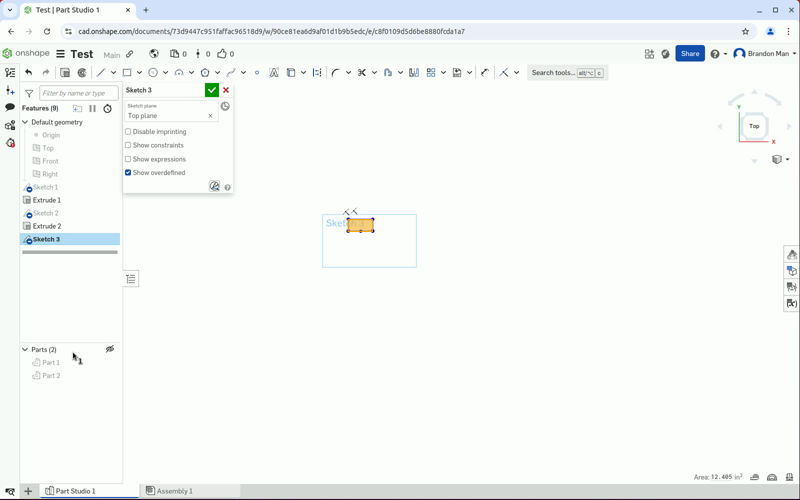
key(shift+y)
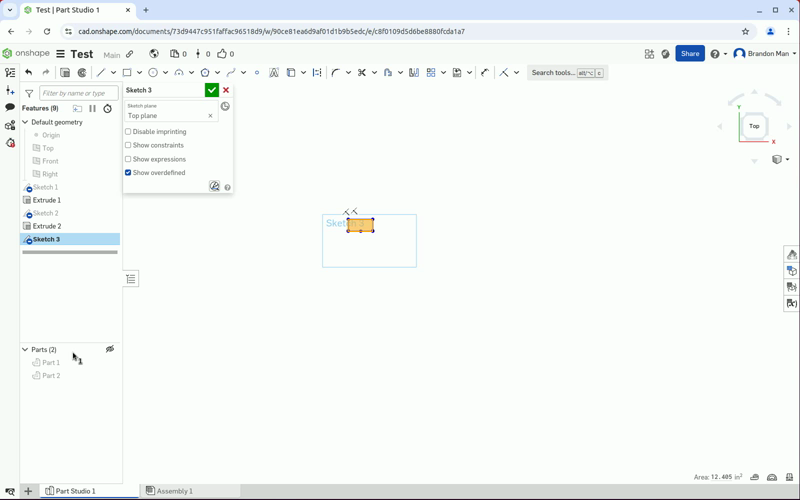
key(shift+e)
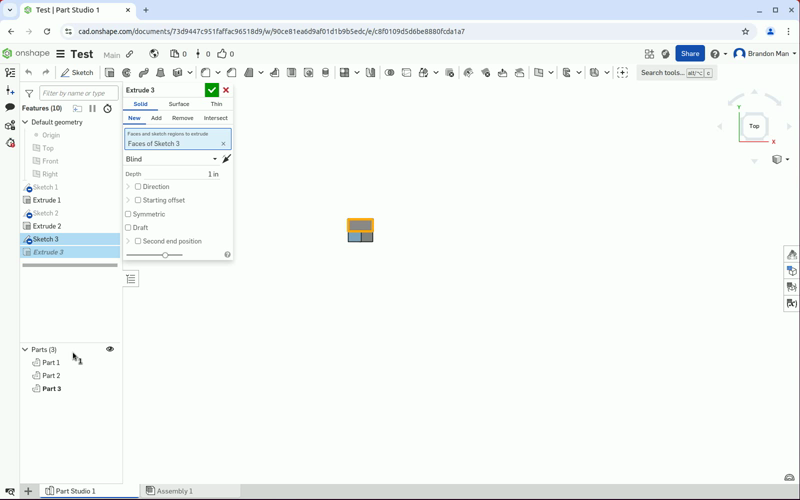
mouse_move(143, 106)
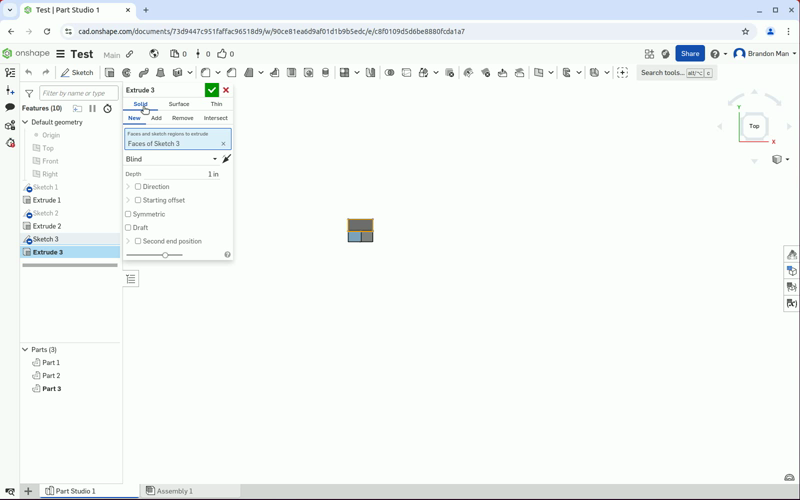
click(143, 106)
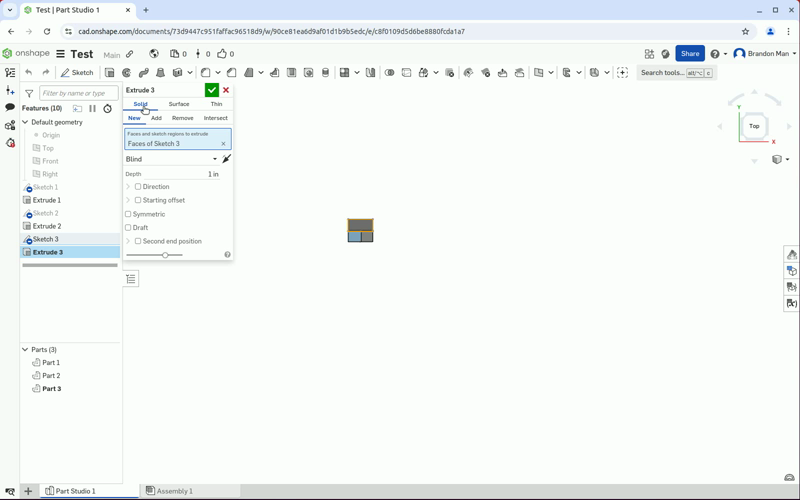
mouse_move(137, 120)
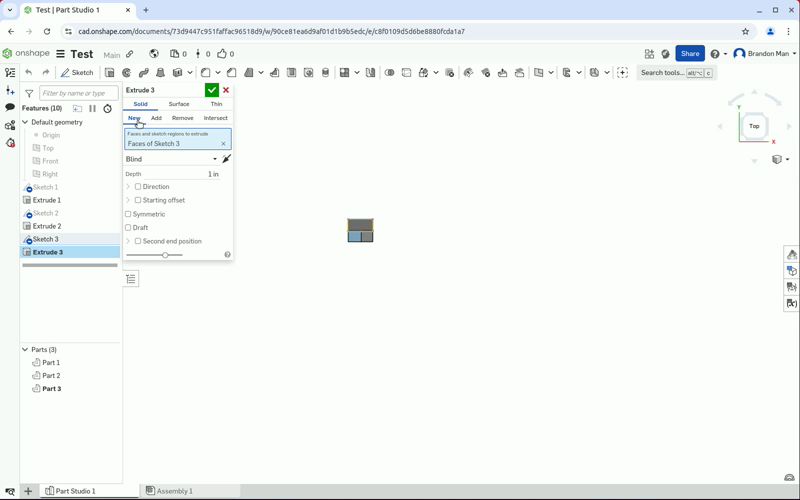
click(137, 120)
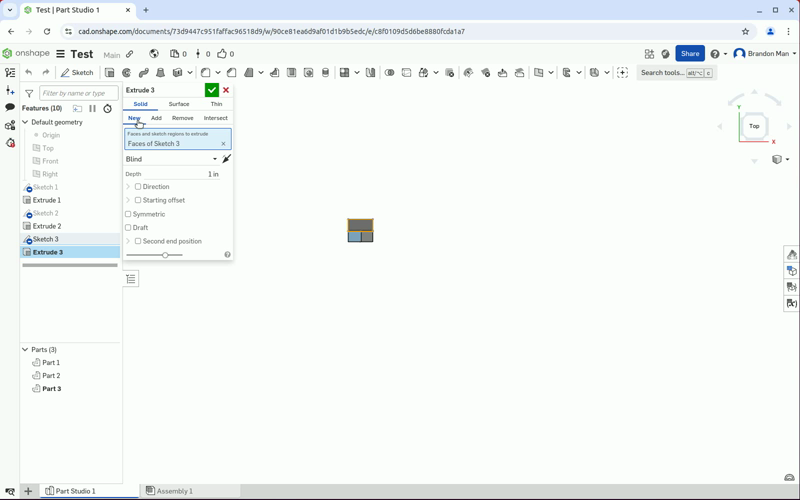
key(tab, 4)
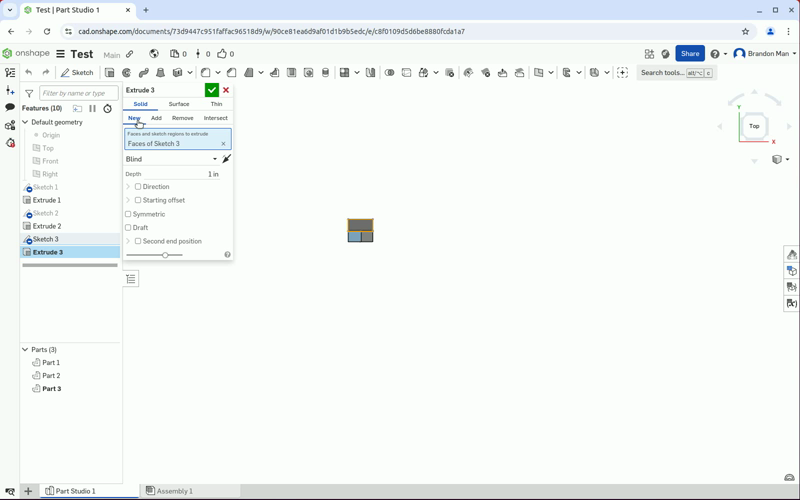
text(2.407)
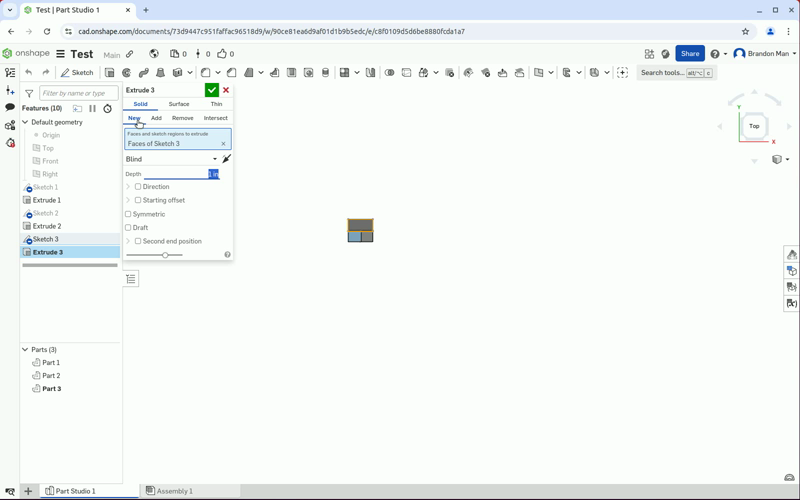
key(enter)
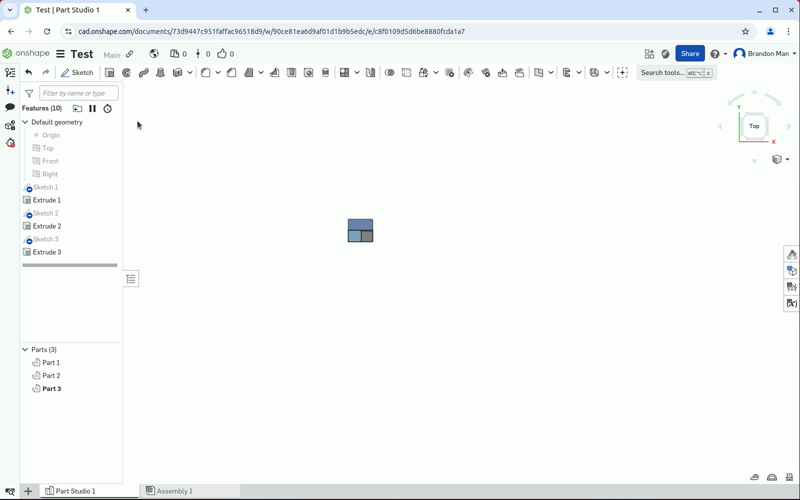
key(shift+h)
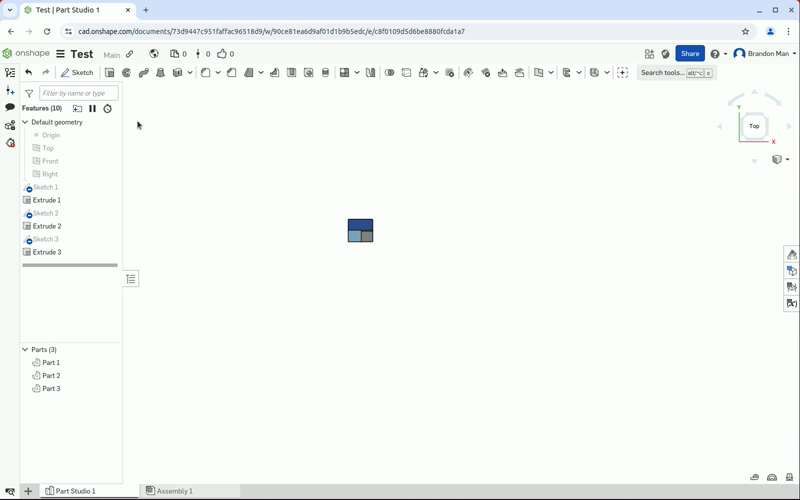
key(shift+h)
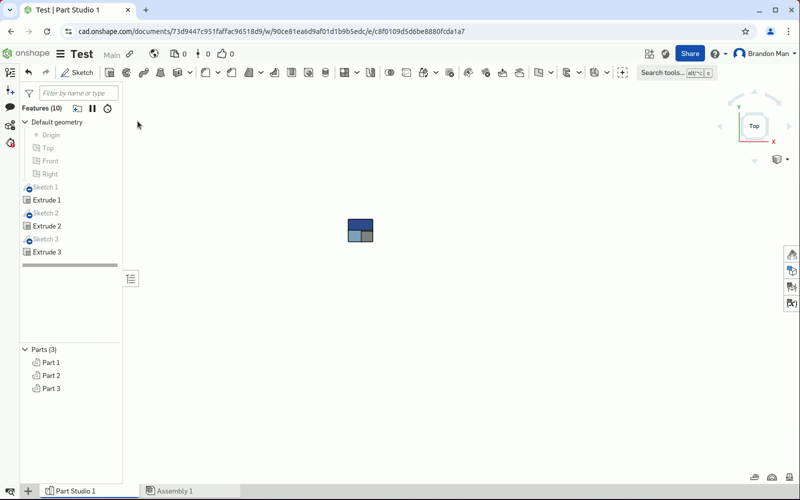
mouse_move(73, 189)
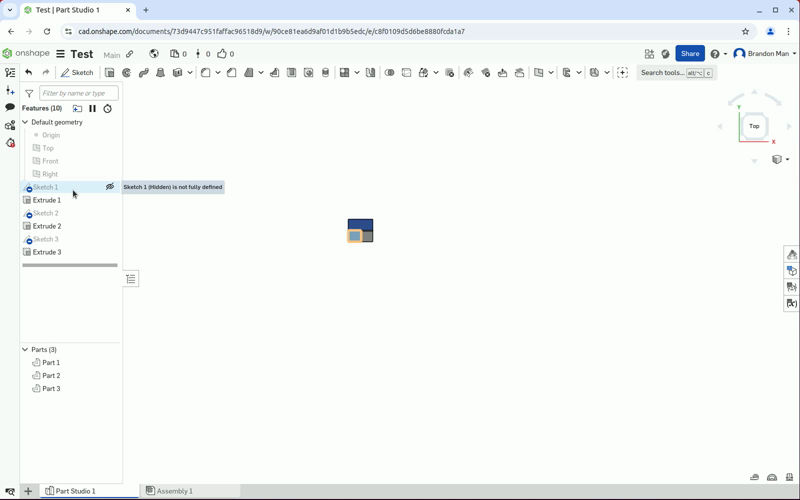
click(73, 189)
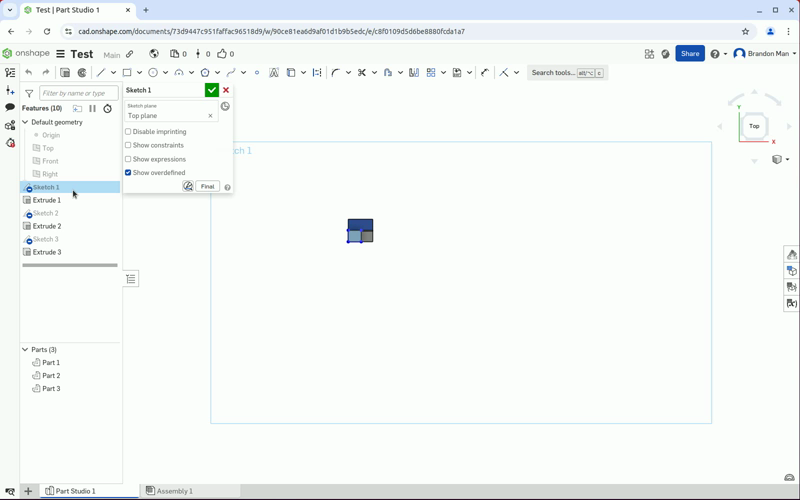
mouse_move(229, 92)
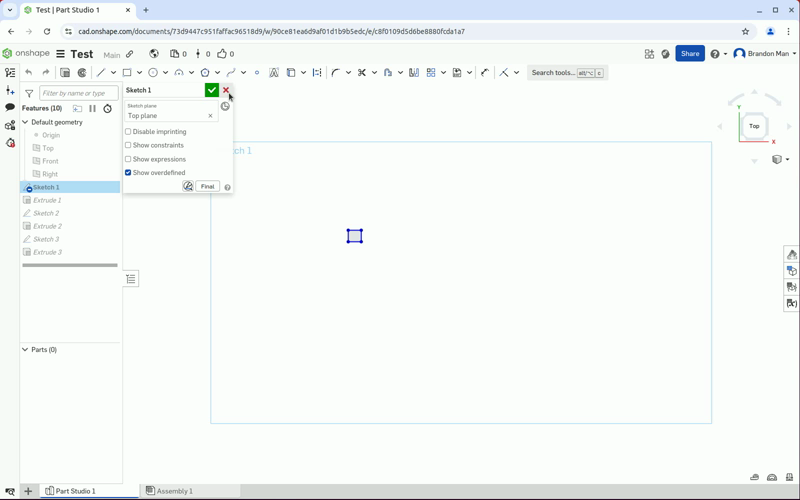
click(229, 92)
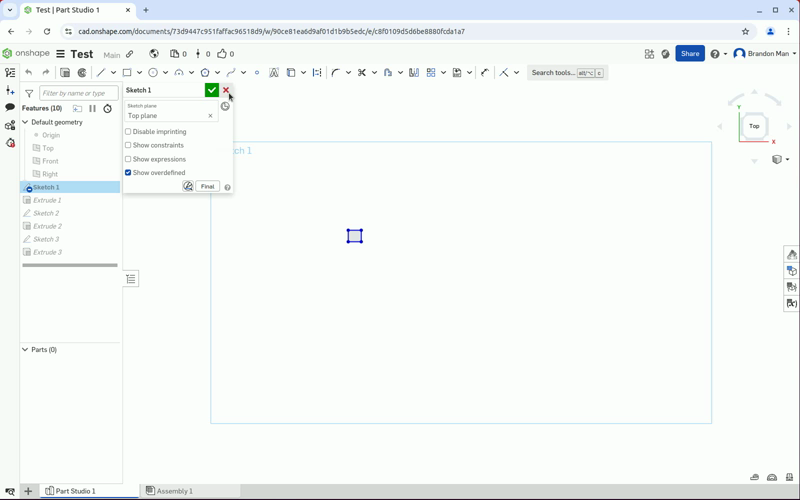
key(shift+s)
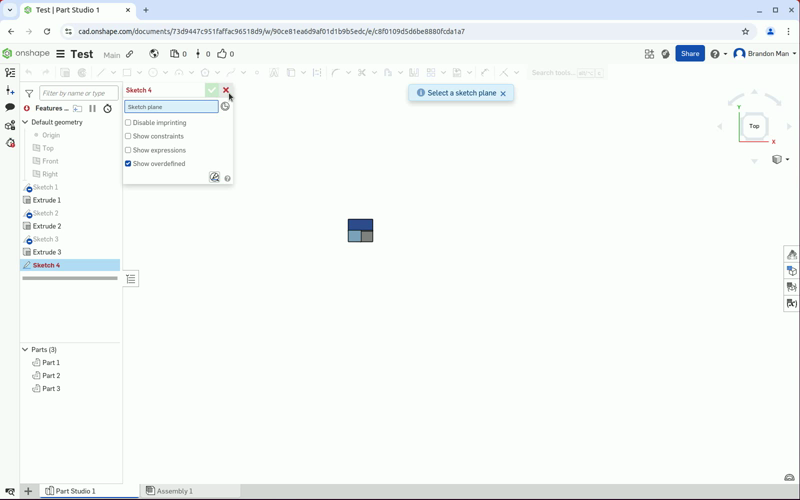
mouse_move(73, 150)
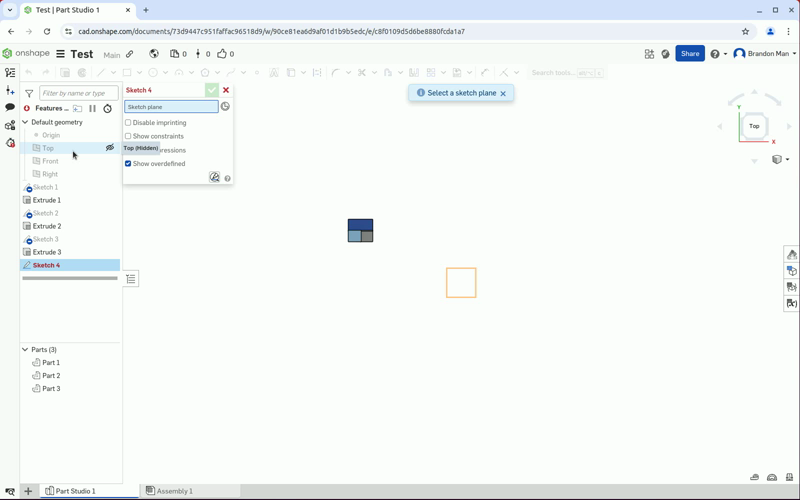
click(73, 150)
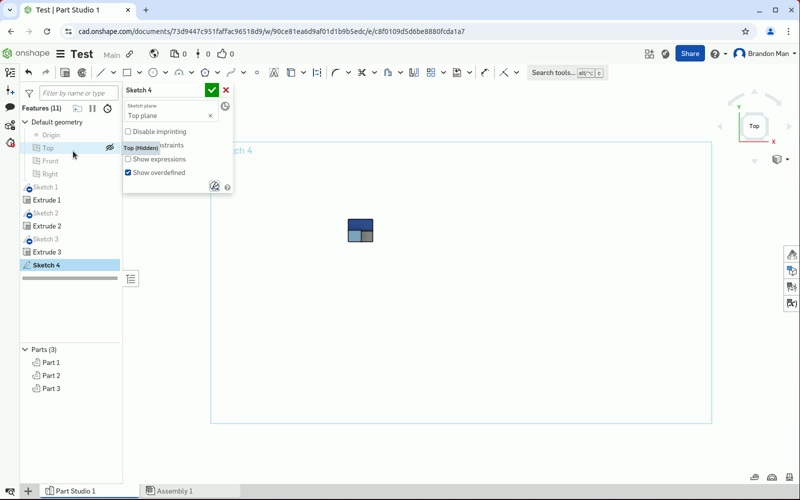
mouse_move(73, 352)
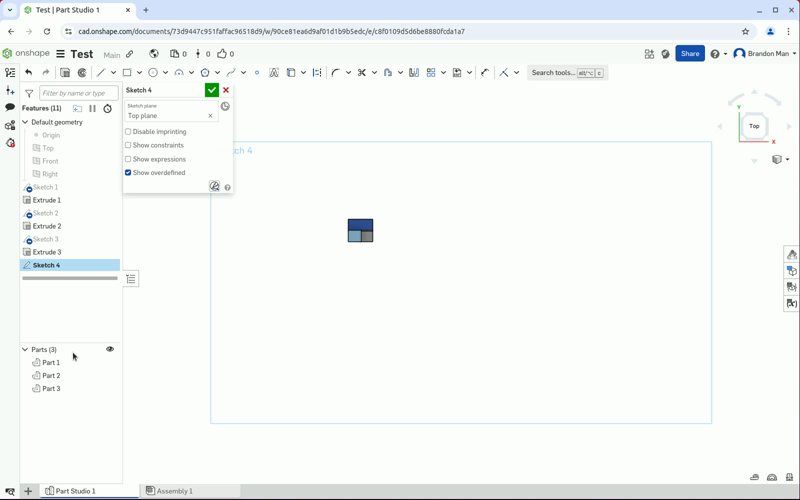
key(y)
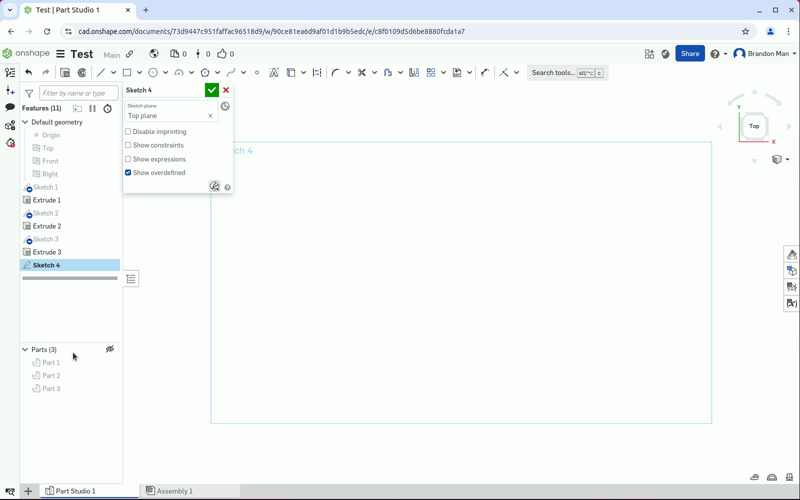
key(l)
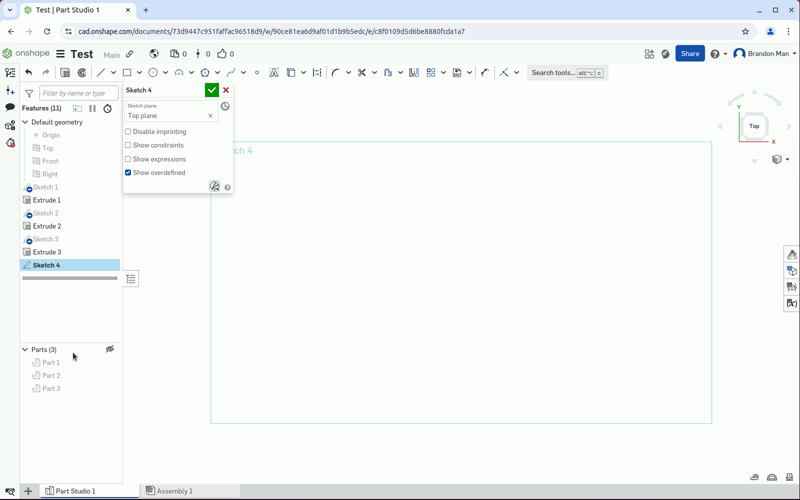
key_down(shift)
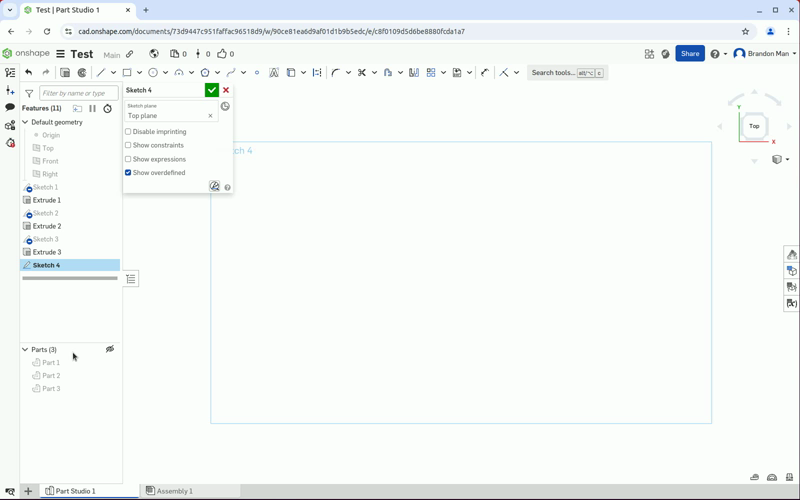
mouse_move(380, 265)
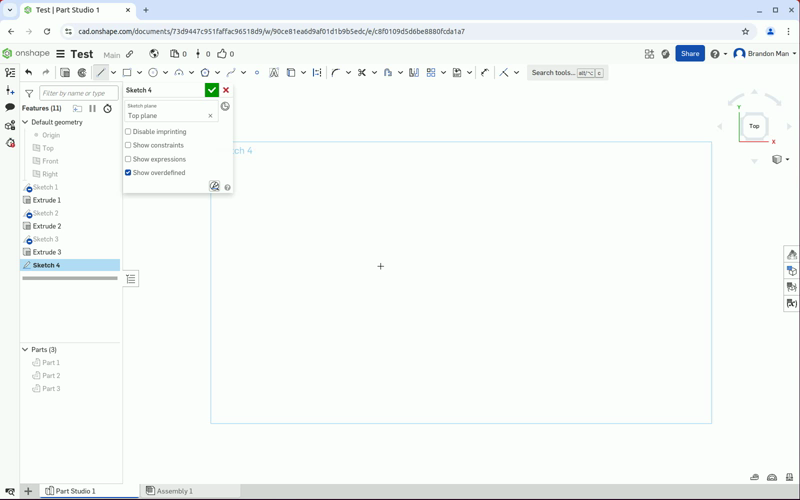
click(380, 265)
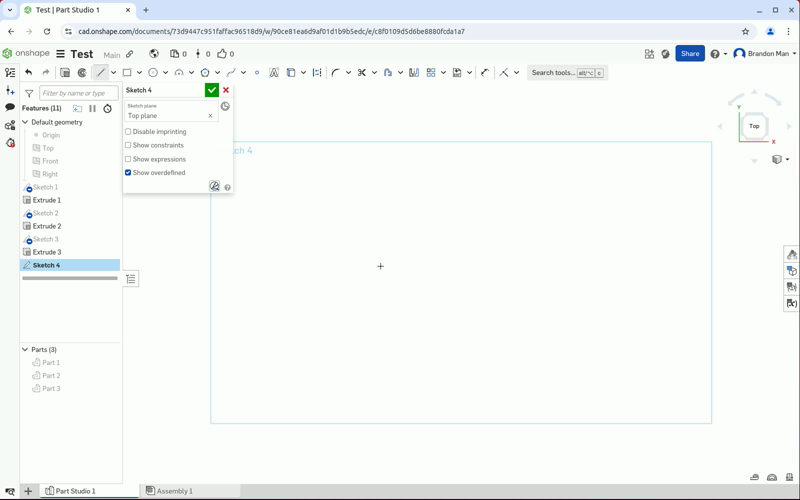
key_up(shift)
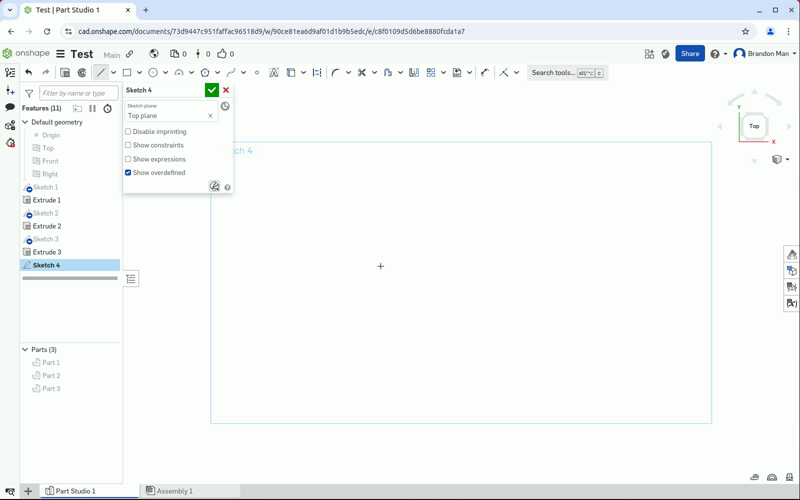
key_down(shift)
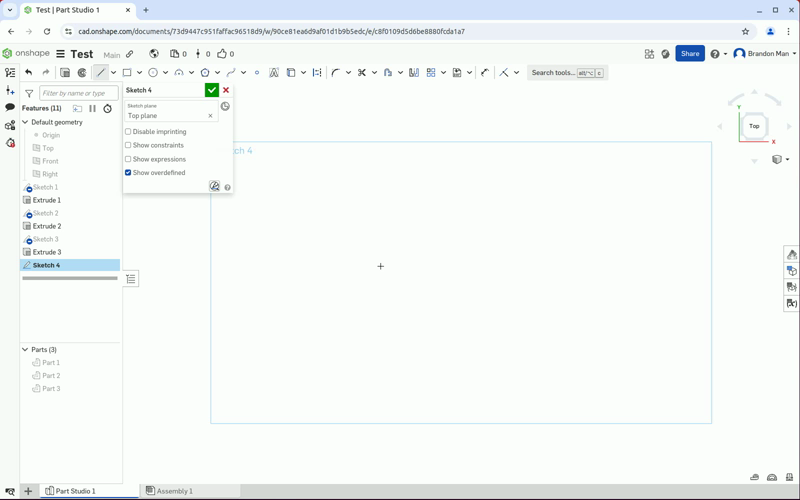
mouse_move(410, 265)
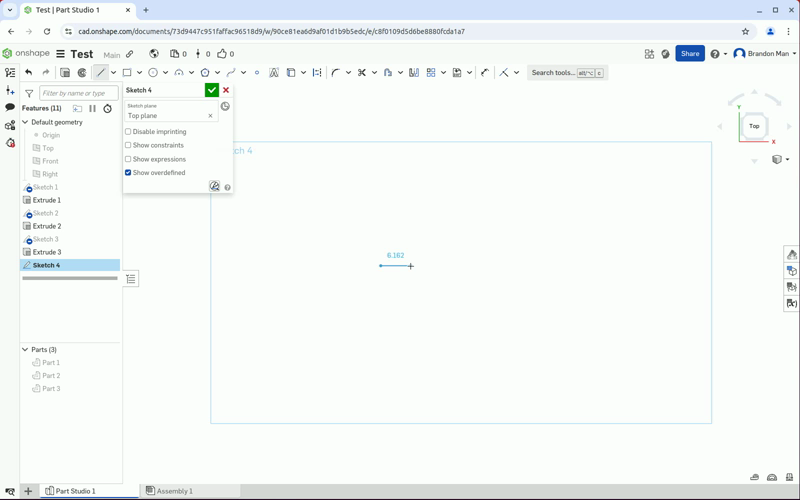
mouse_move(393, 265)
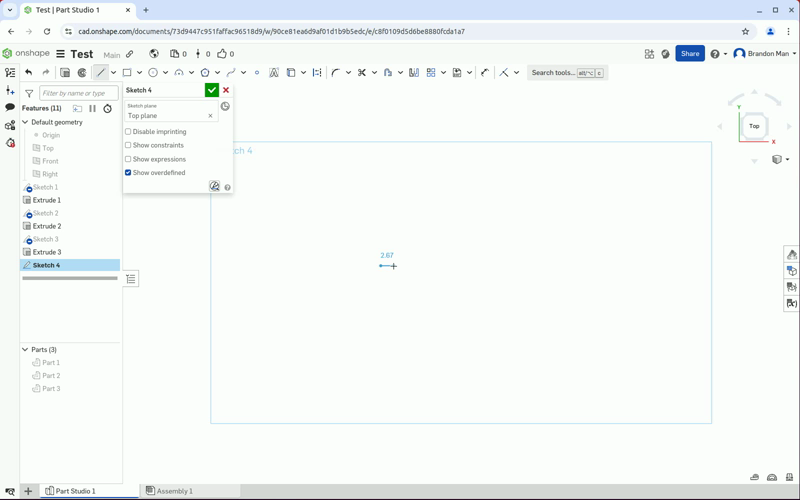
click(393, 265)
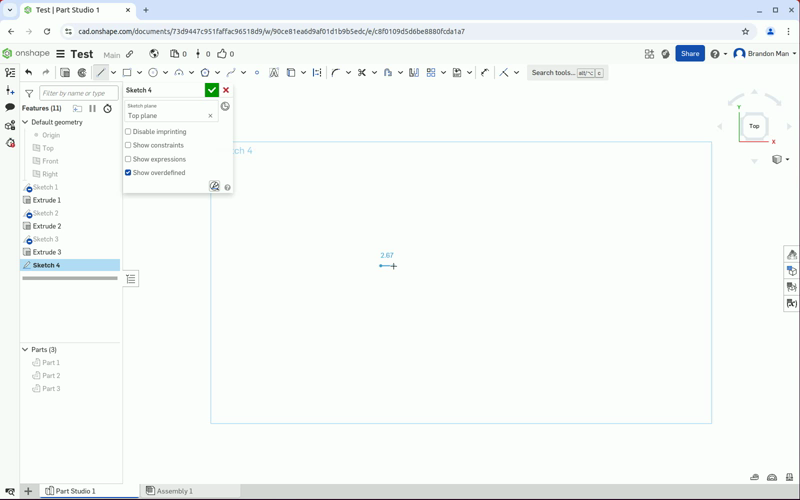
key_up(shift)
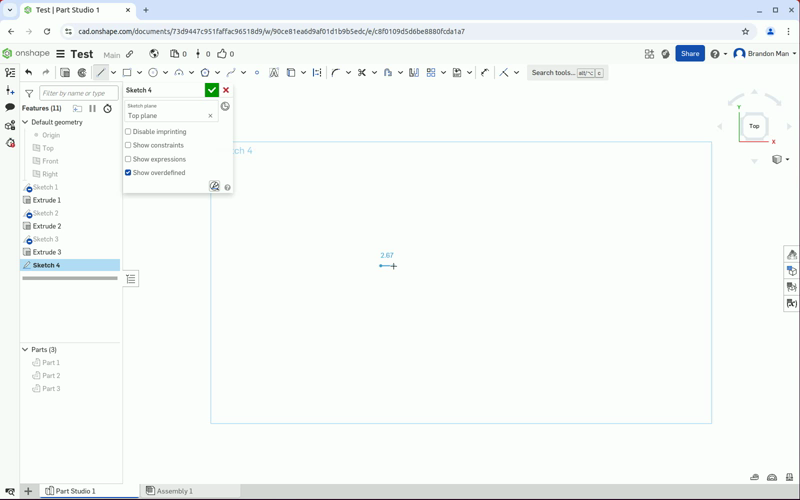
key_down(shift)
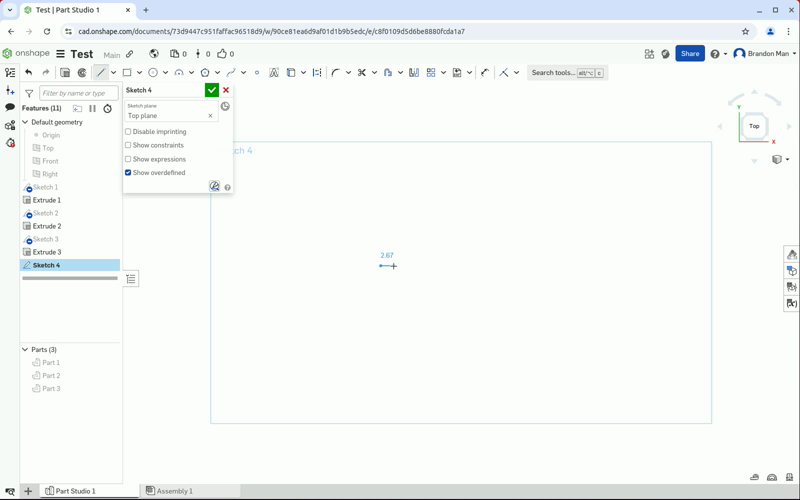
mouse_move(423, 265)
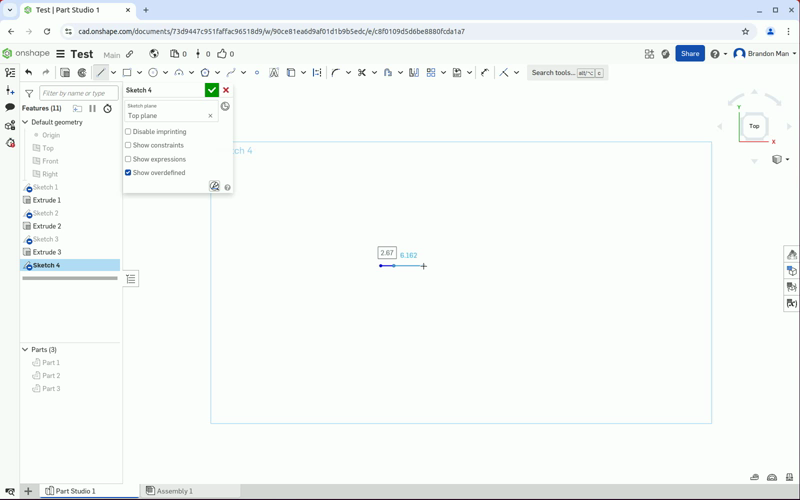
mouse_move(393, 252)
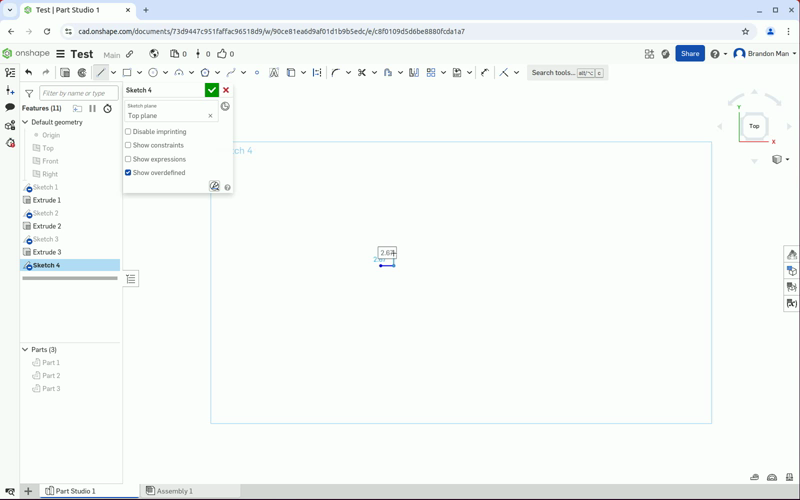
click(393, 252)
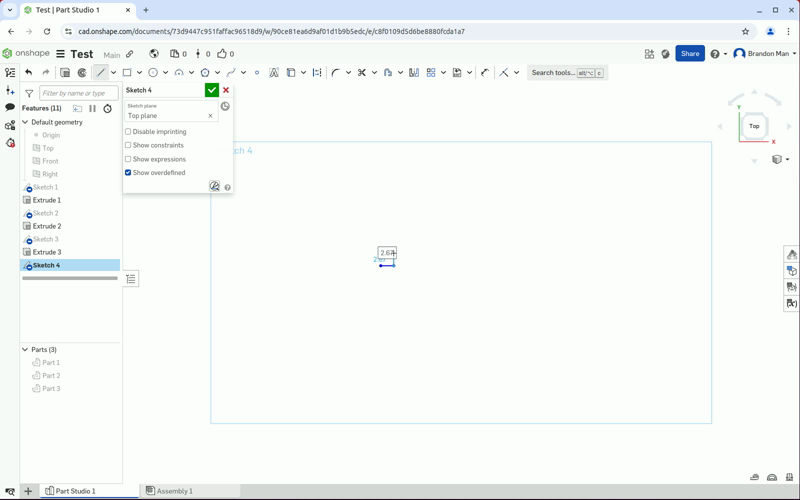
key_up(shift)
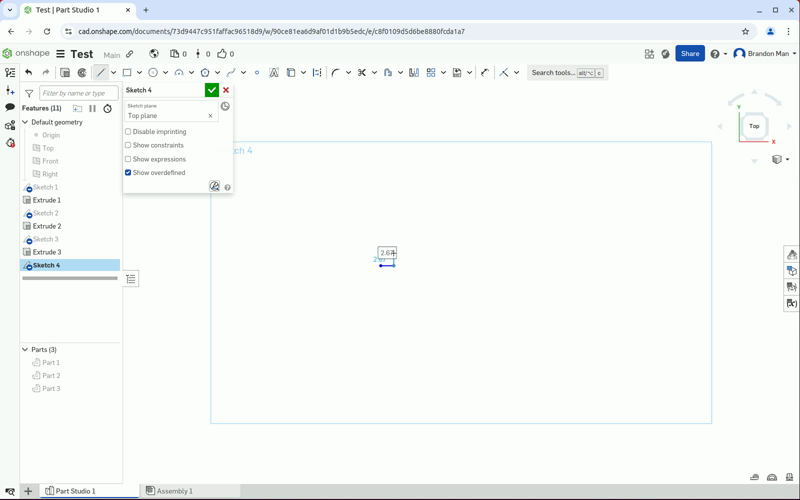
key_down(shift)
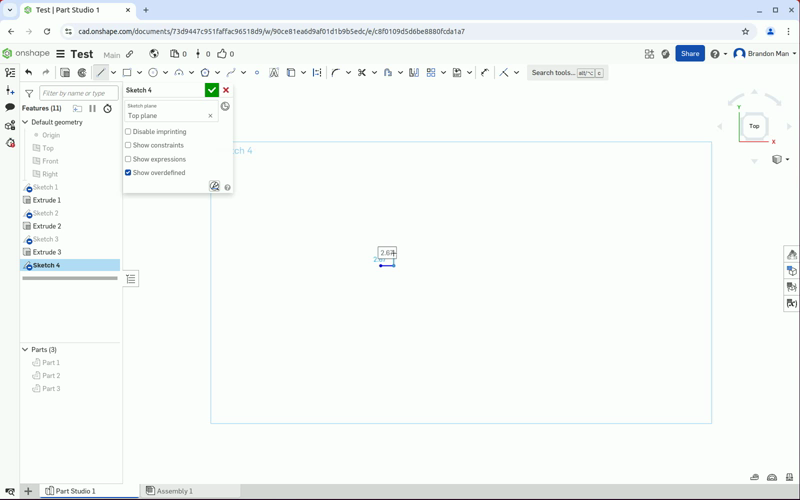
mouse_move(423, 252)
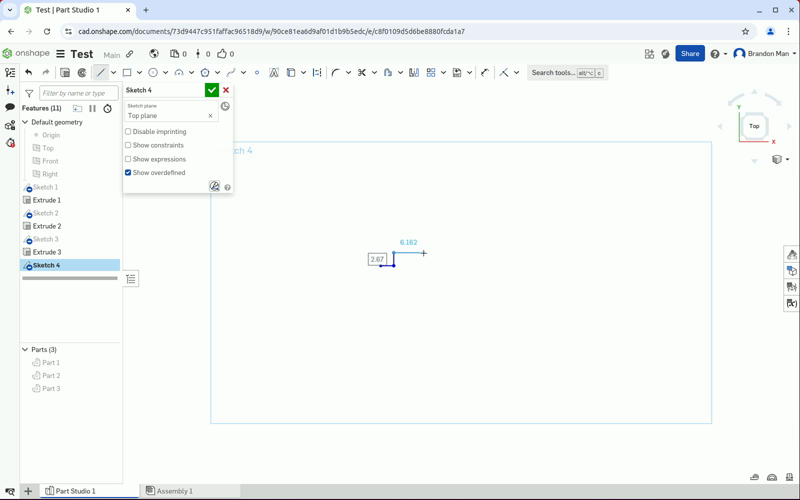
mouse_move(380, 252)
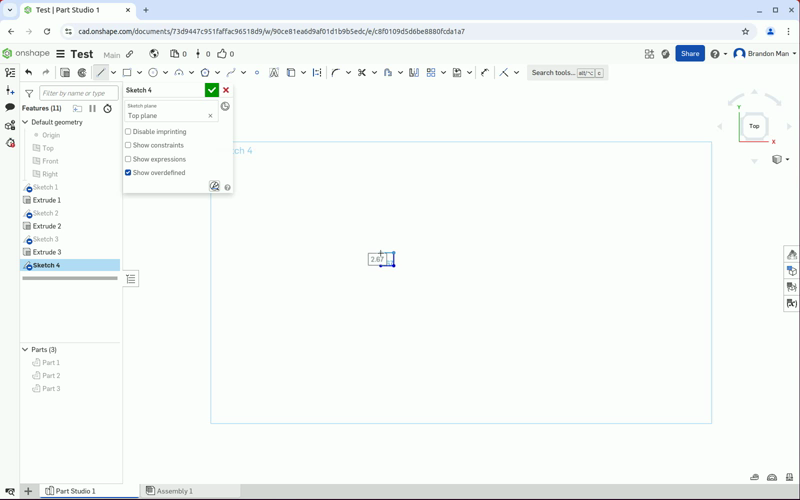
click(380, 252)
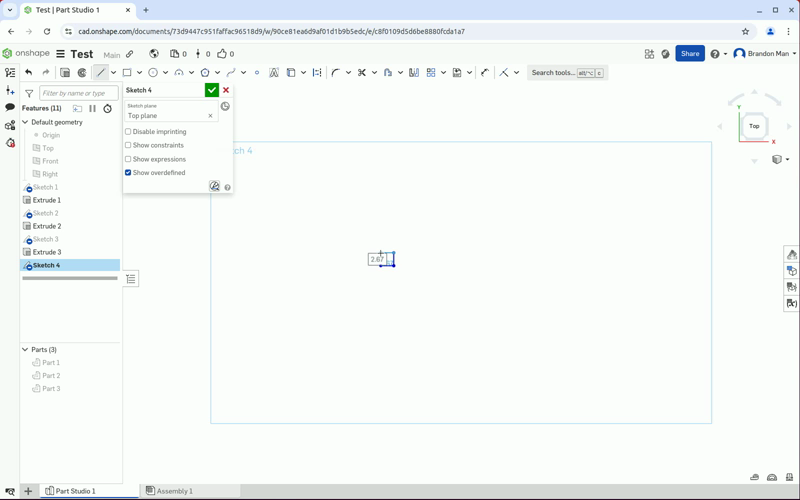
key_up(shift)
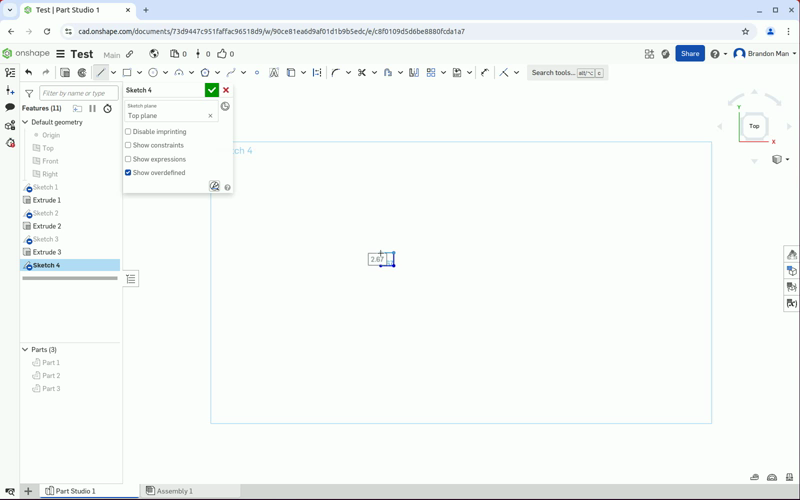
mouse_move(410, 252)
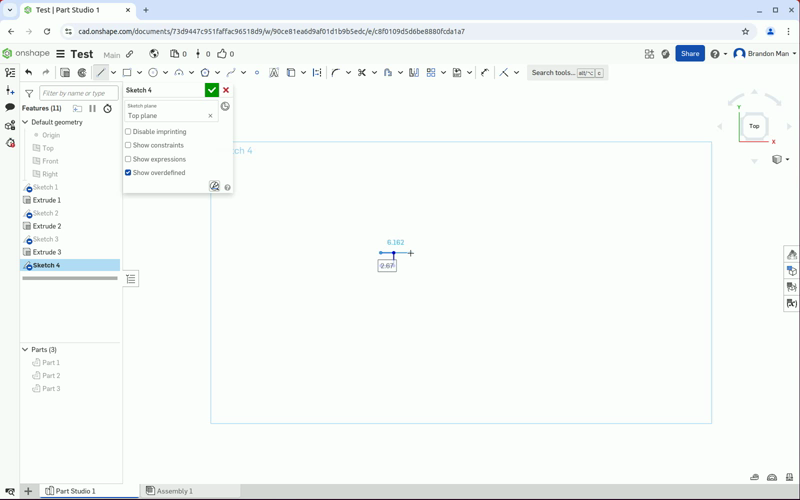
key_down(shift)
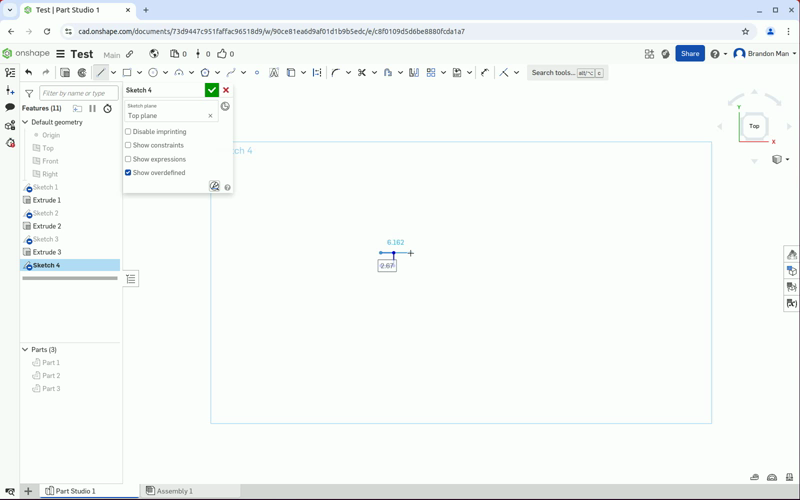
mouse_move(380, 265)
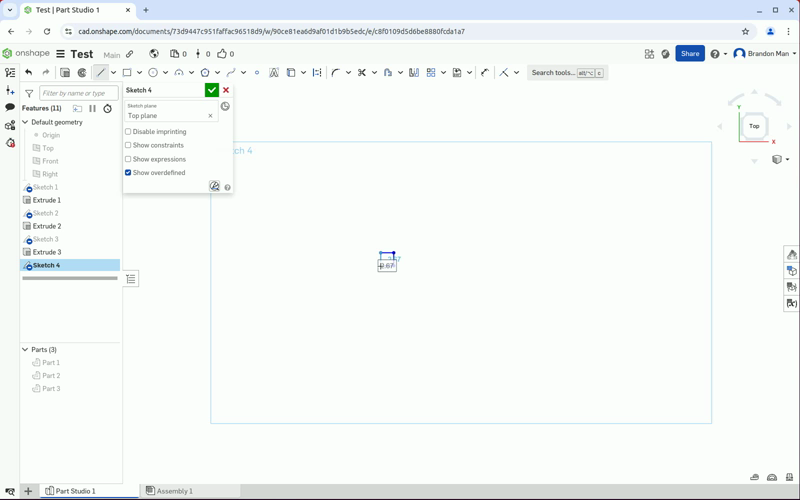
key_up(shift)
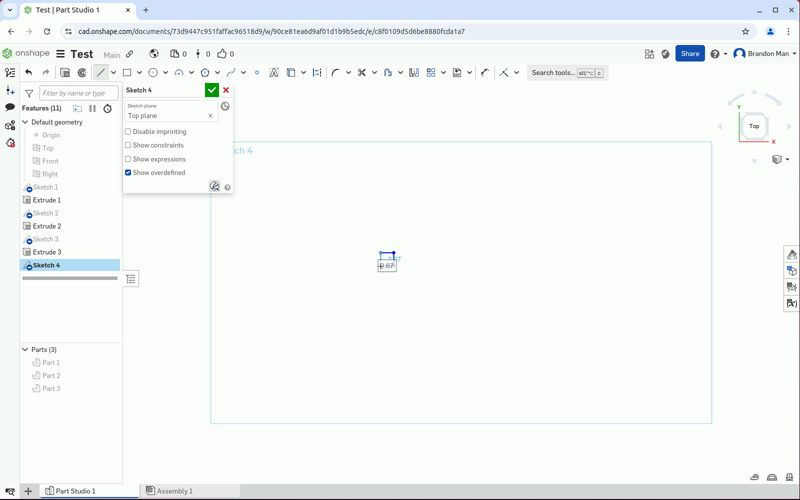
click(380, 265)
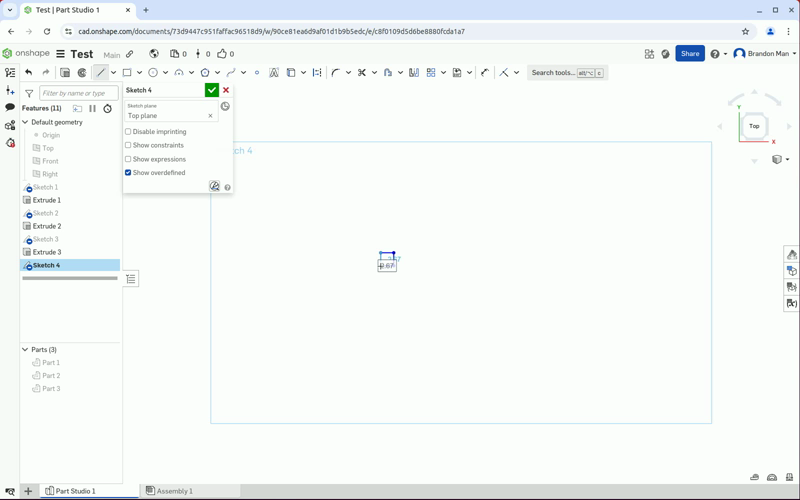
key(esc)
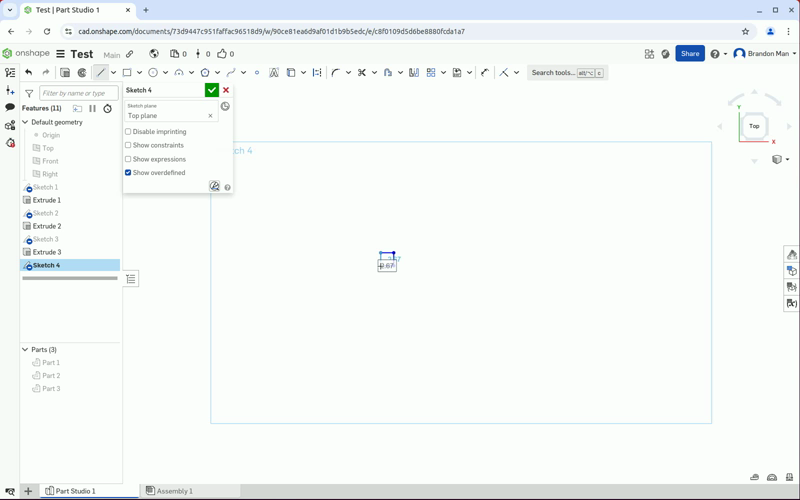
mouse_move(385, 262)
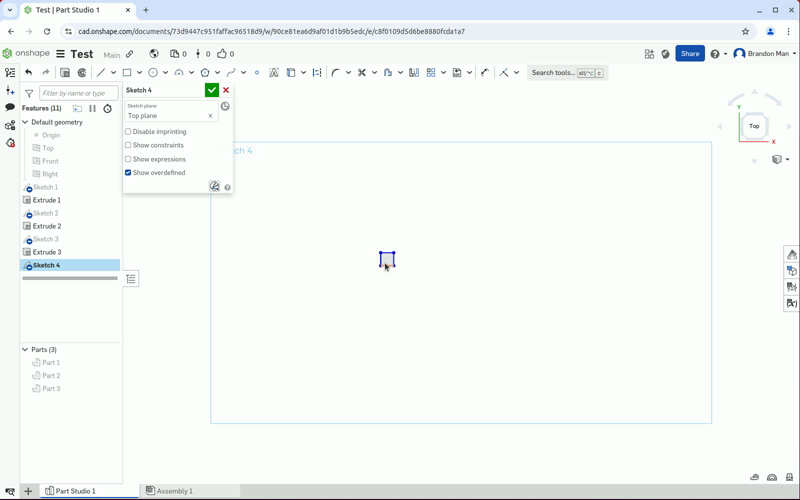
scroll(6)
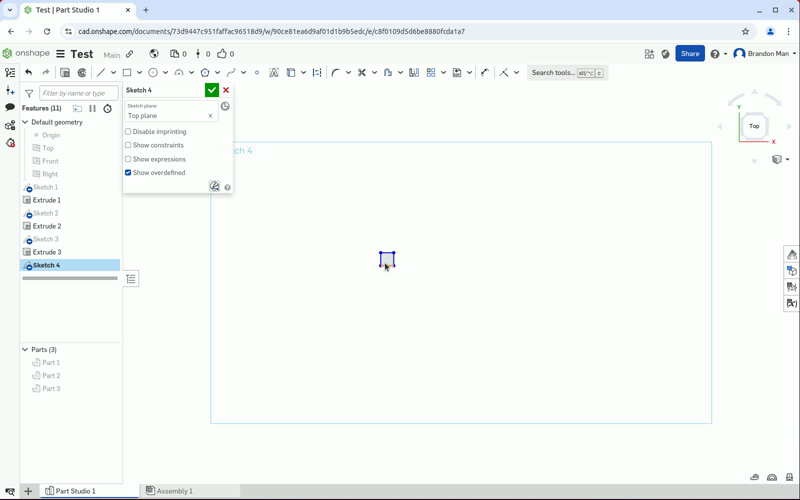
scroll(6)
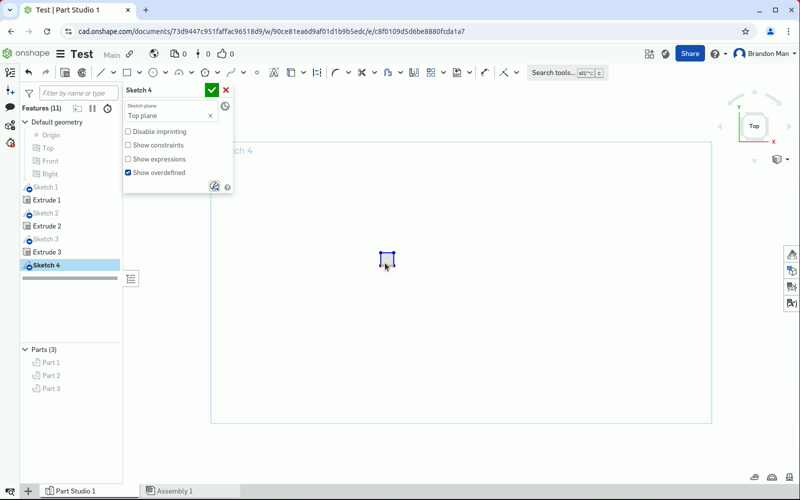
scroll(6)
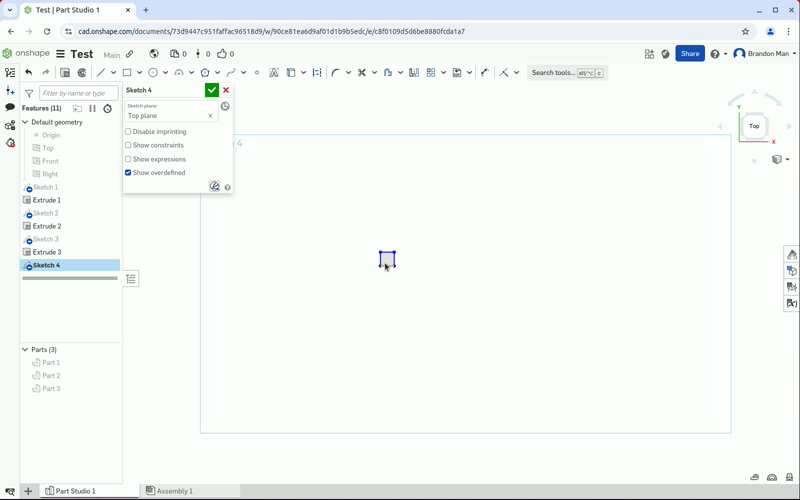
scroll(6)
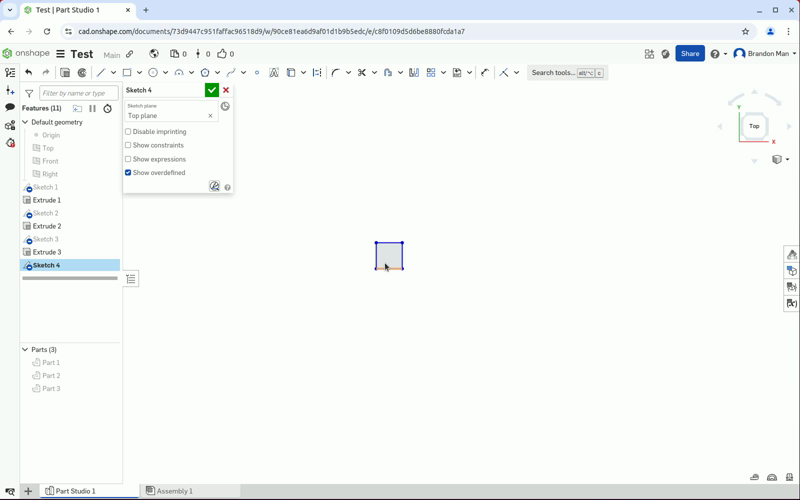
scroll(6)
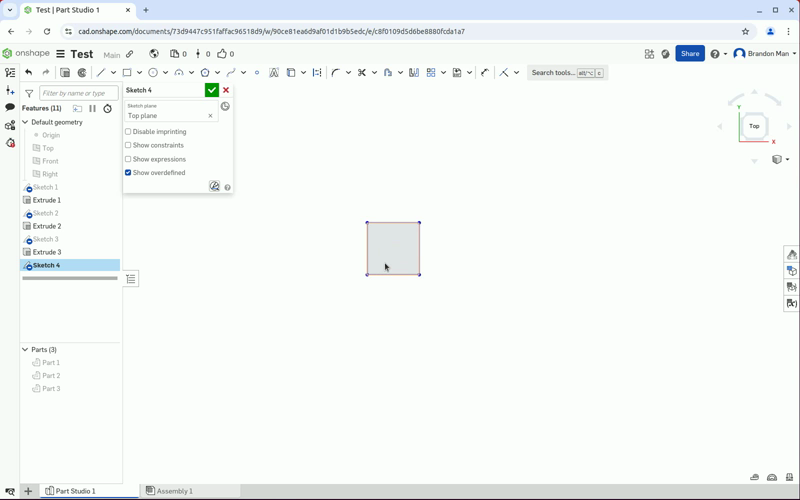
scroll(6)
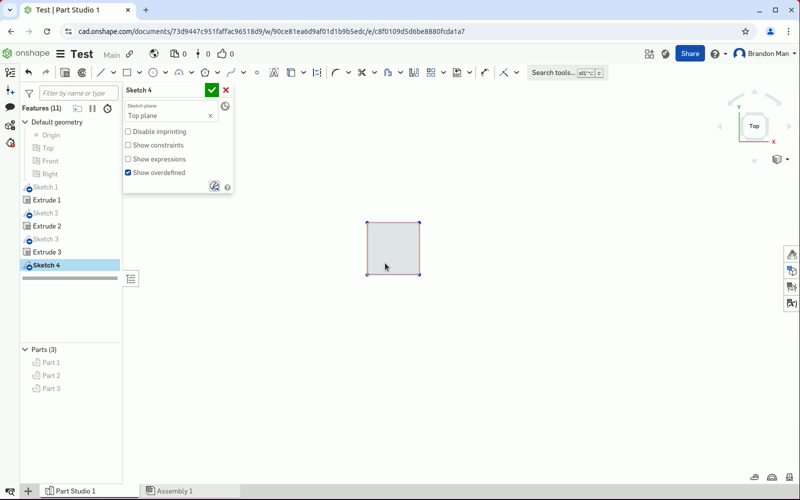
scroll(6)
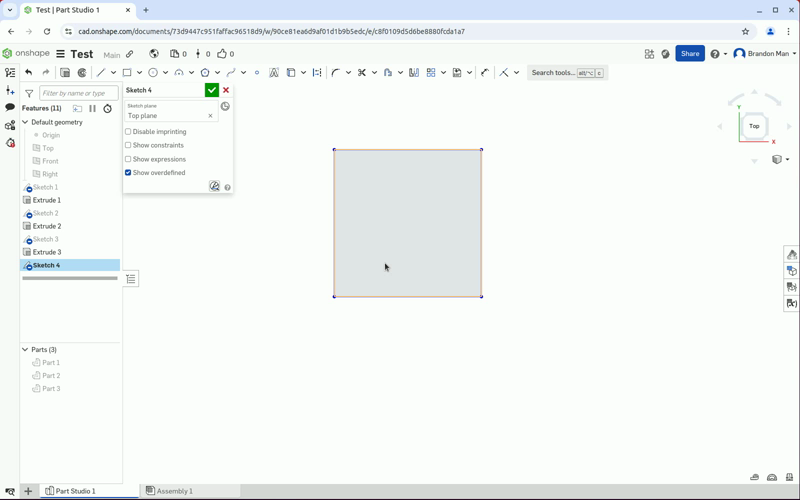
click(385, 262)
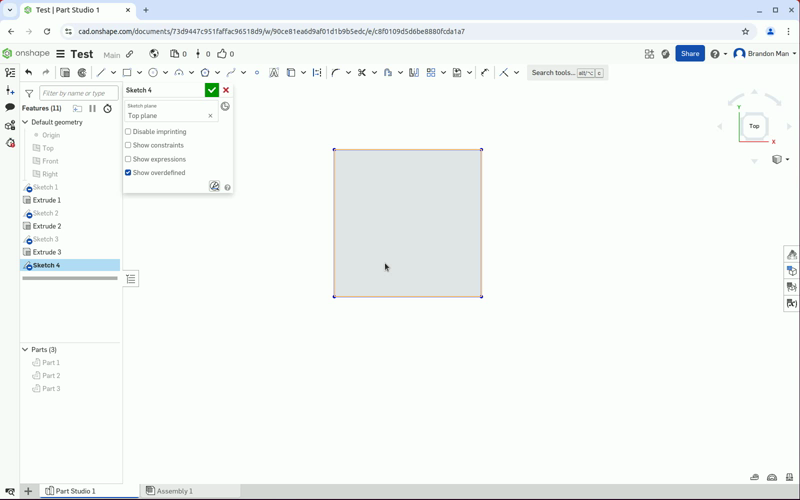
scroll(-6)
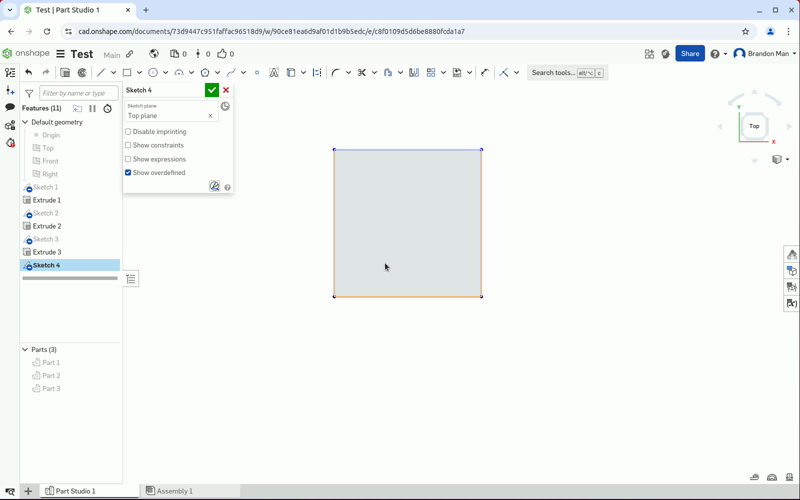
scroll(-6)
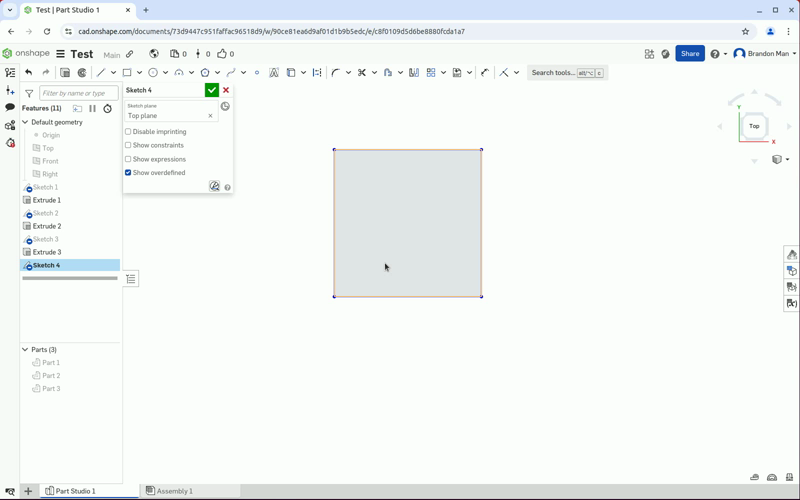
scroll(-6)
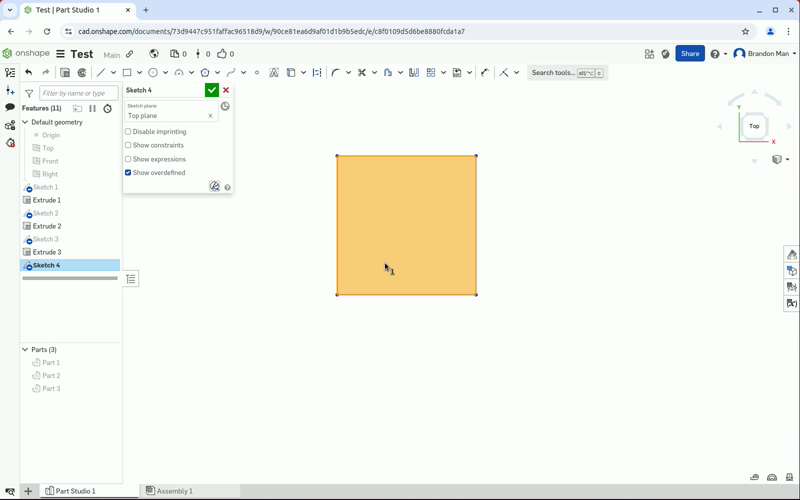
scroll(-6)
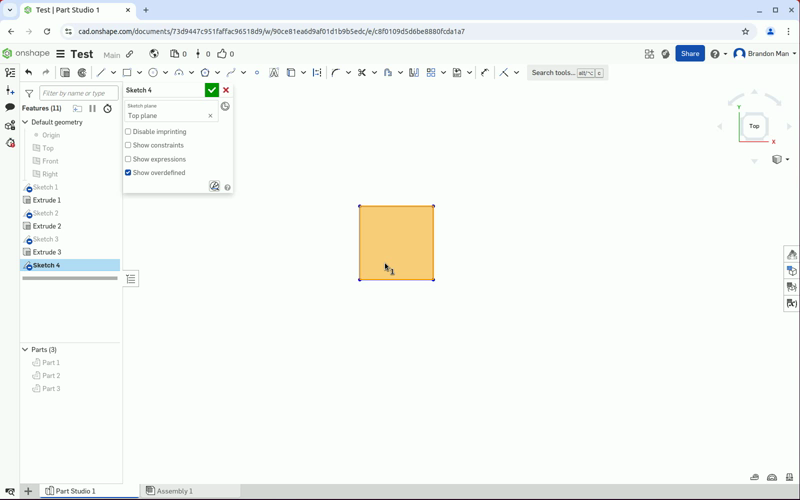
scroll(-6)
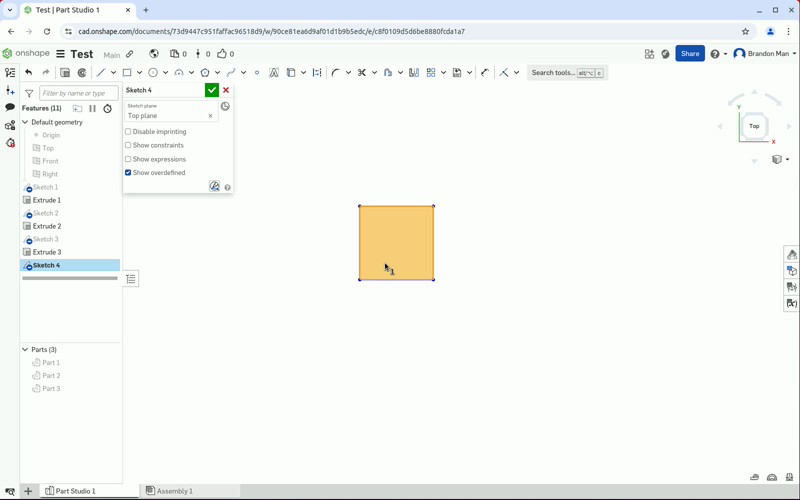
scroll(-6)
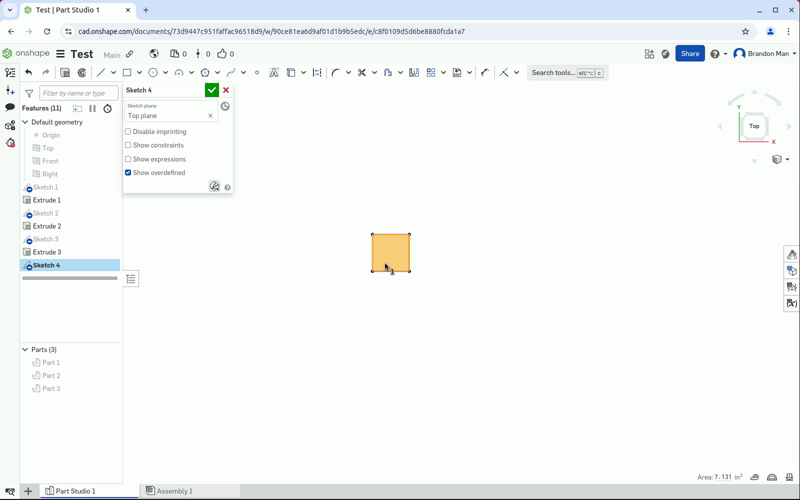
scroll(-6)
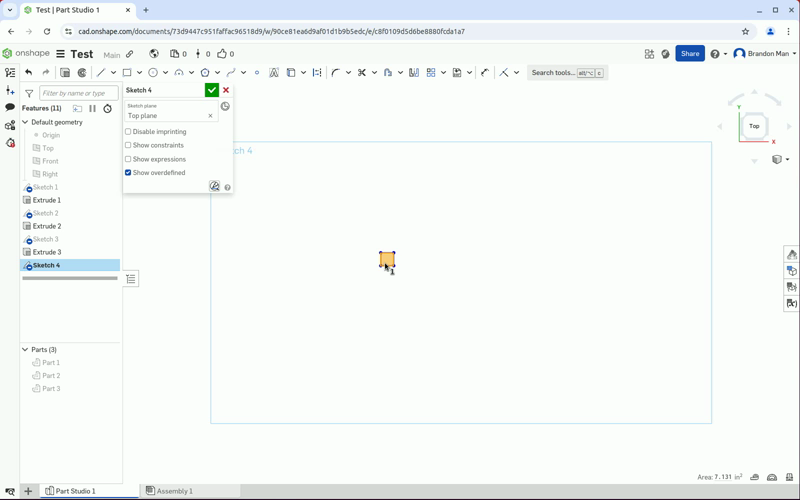
mouse_move(73, 352)
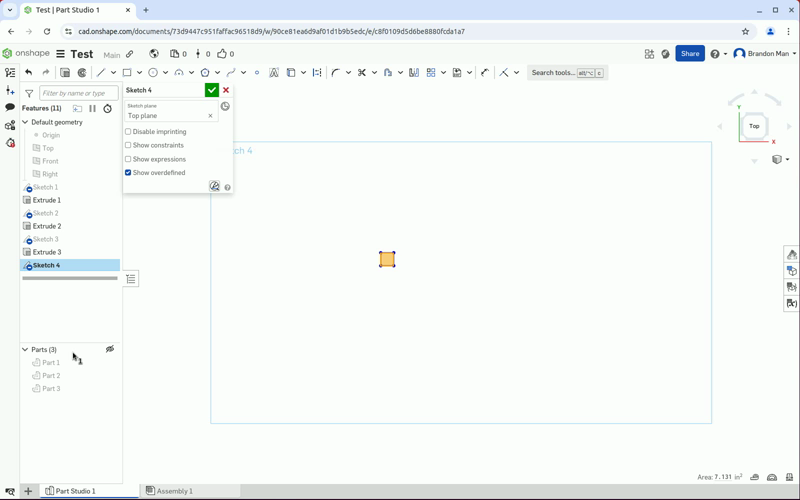
key(shift+y)
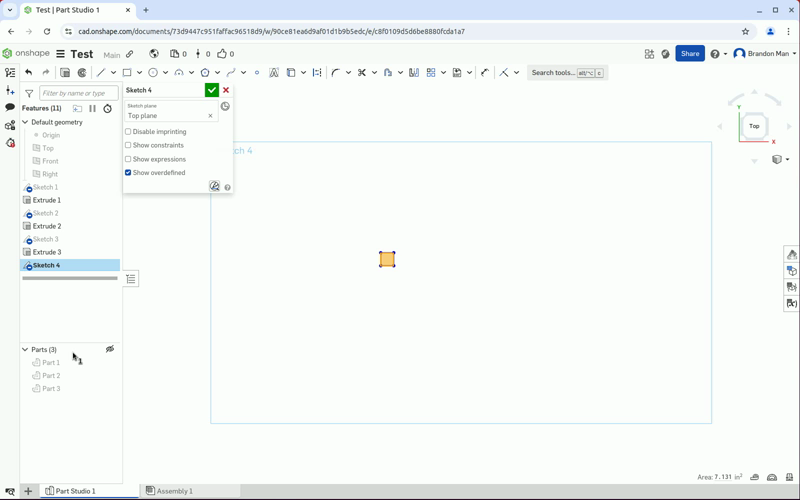
key(shift+e)
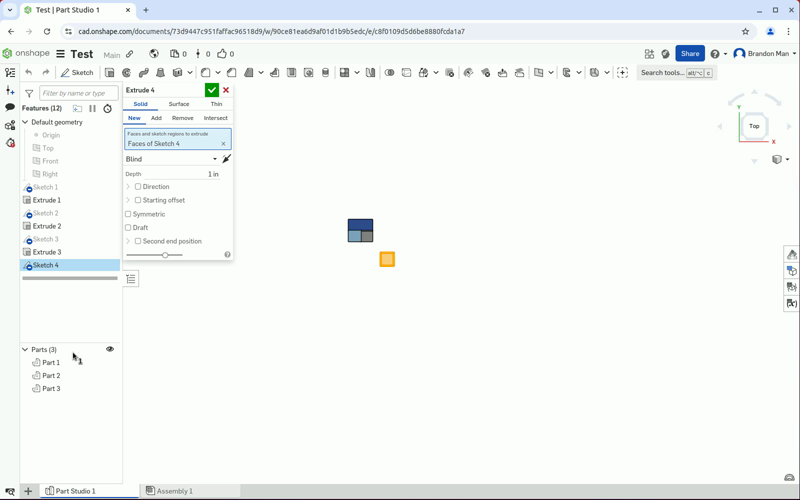
mouse_move(143, 106)
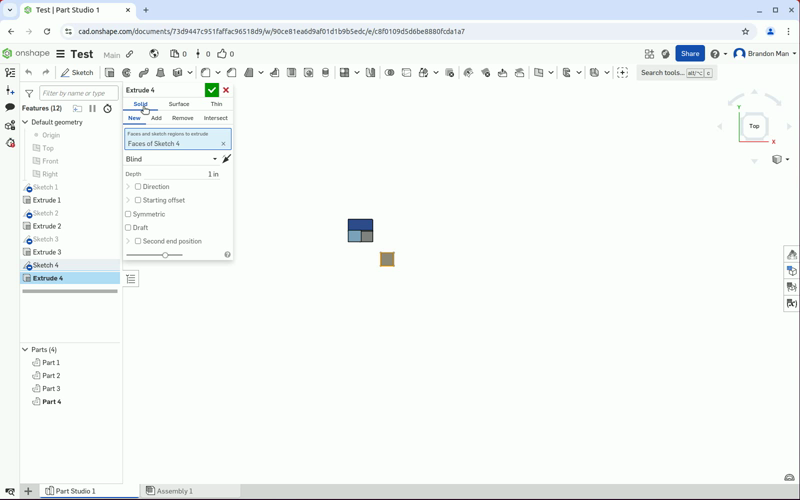
click(143, 106)
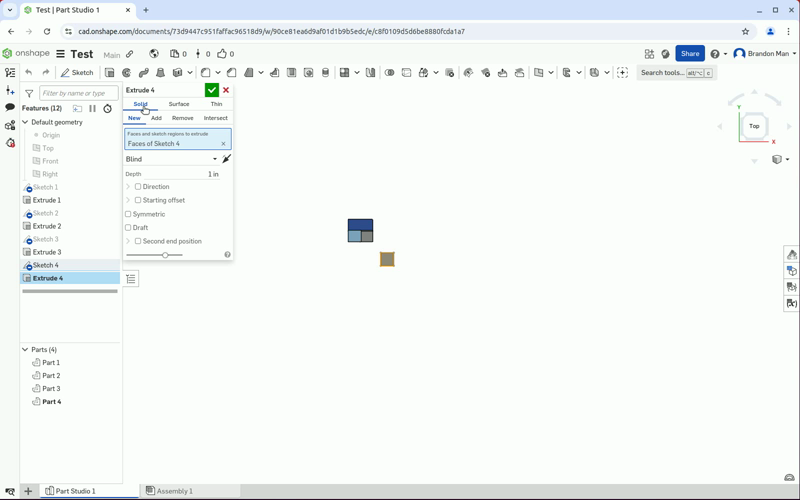
mouse_move(137, 120)
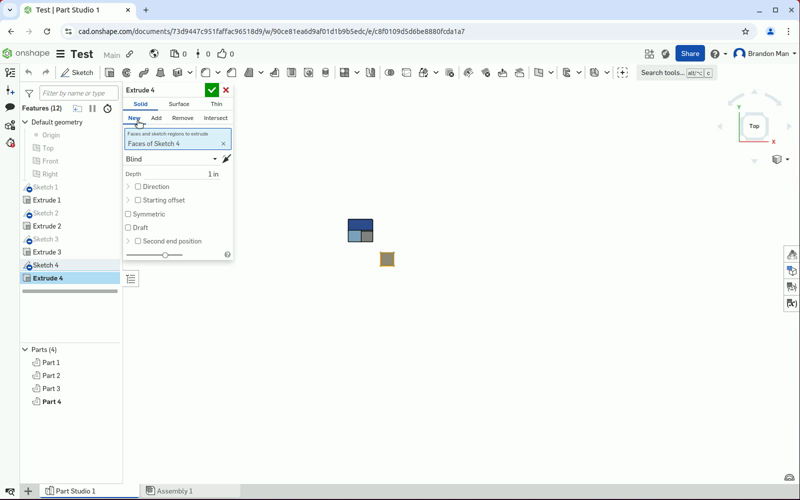
click(137, 120)
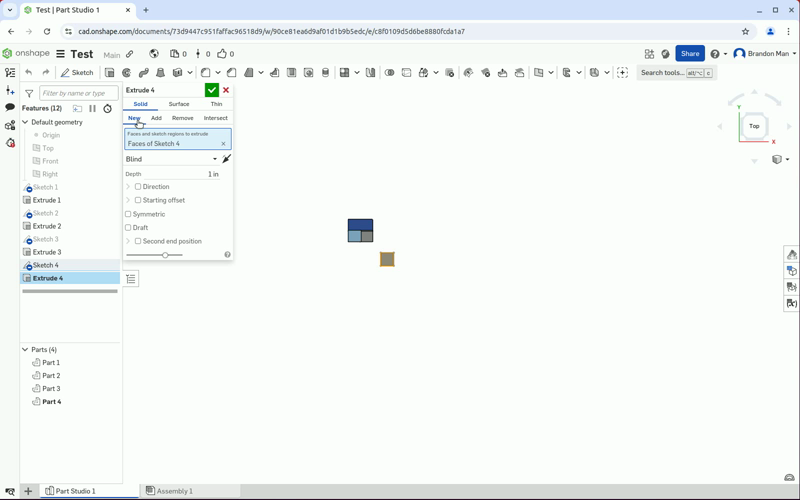
key(tab, 4)
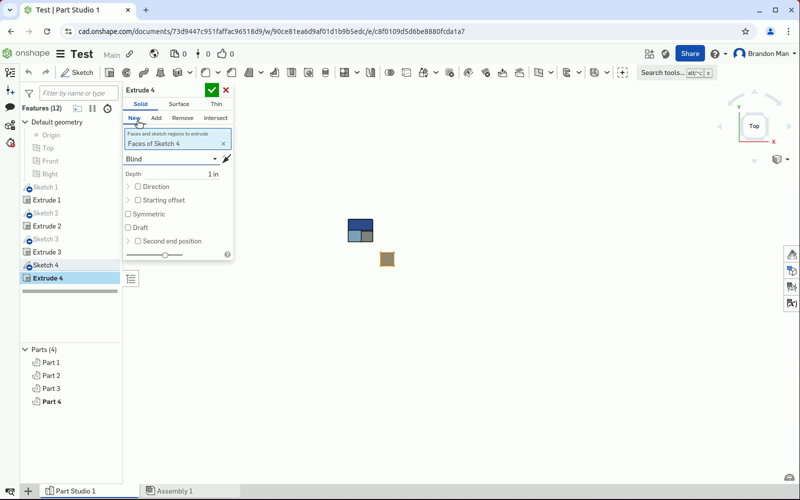
text(4.814)
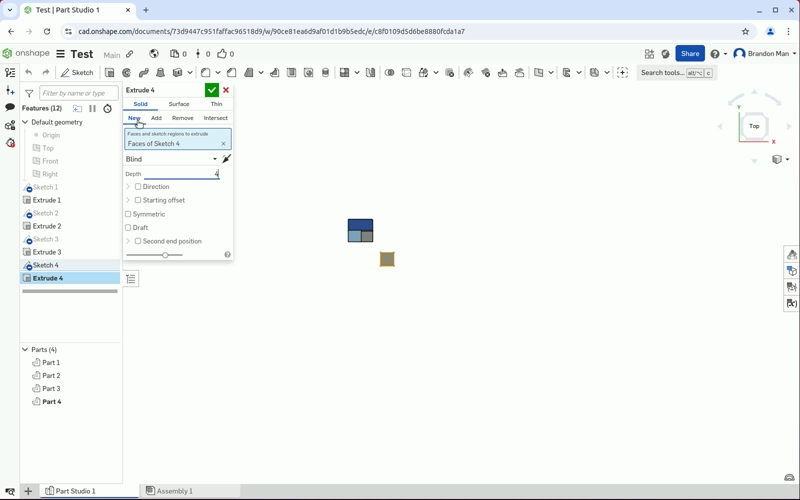
key(enter)
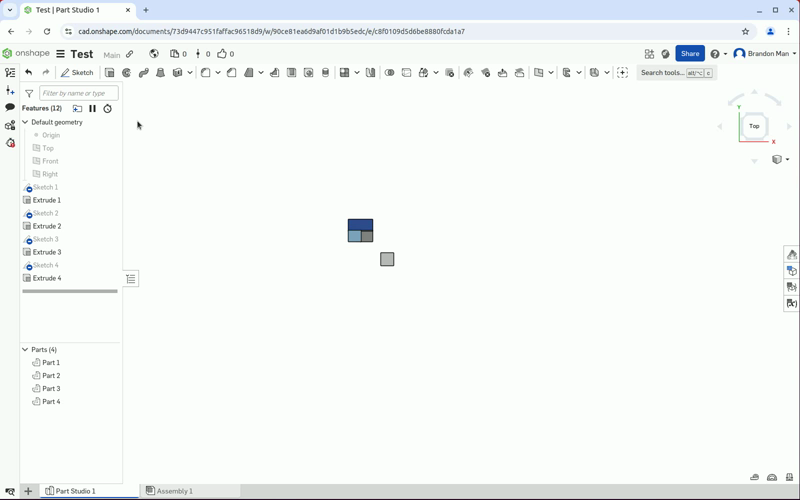
key(shift+h)
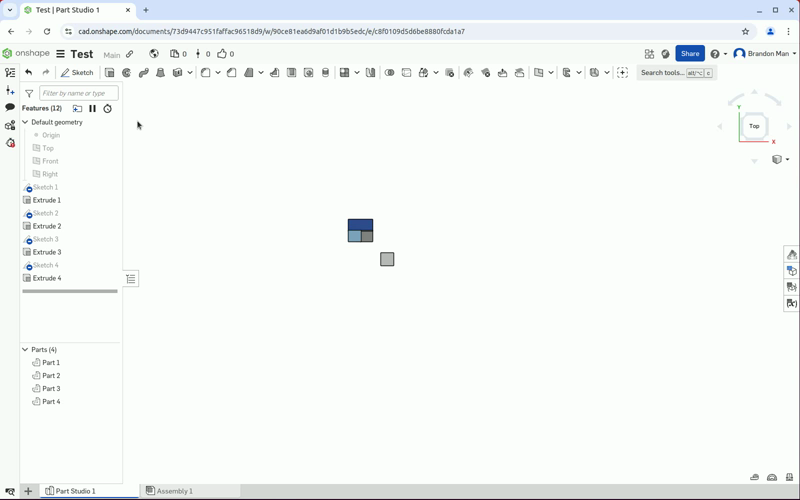
key(shift+h)
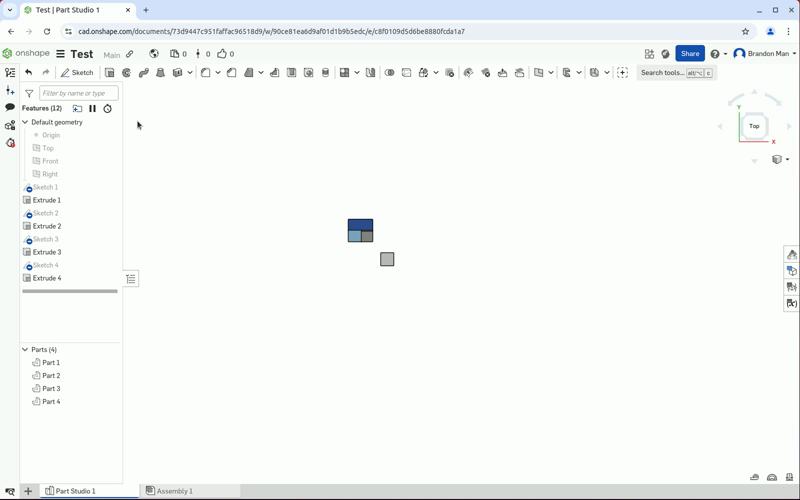
mouse_move(73, 189)
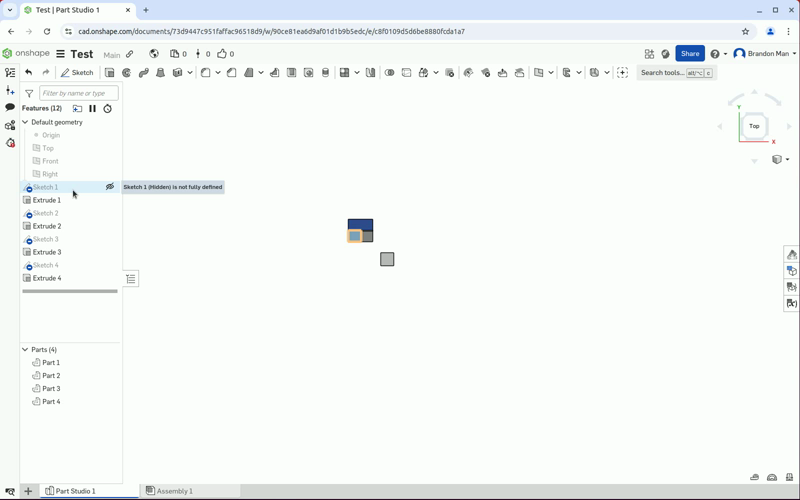
click(73, 189)
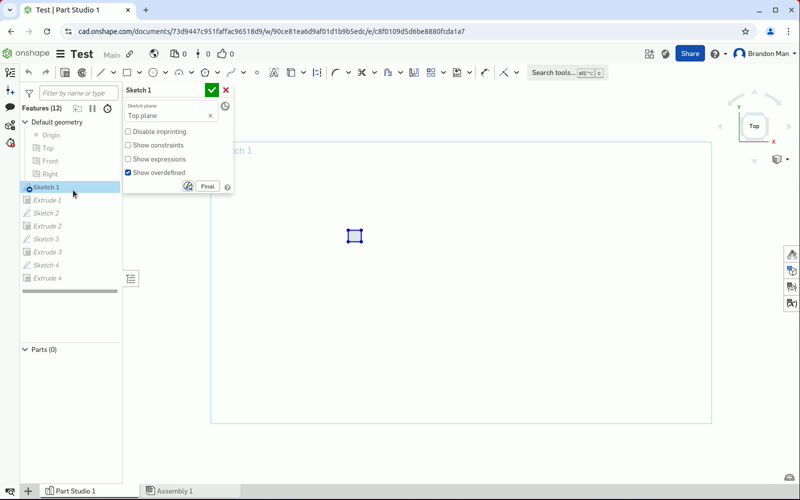
mouse_move(229, 92)
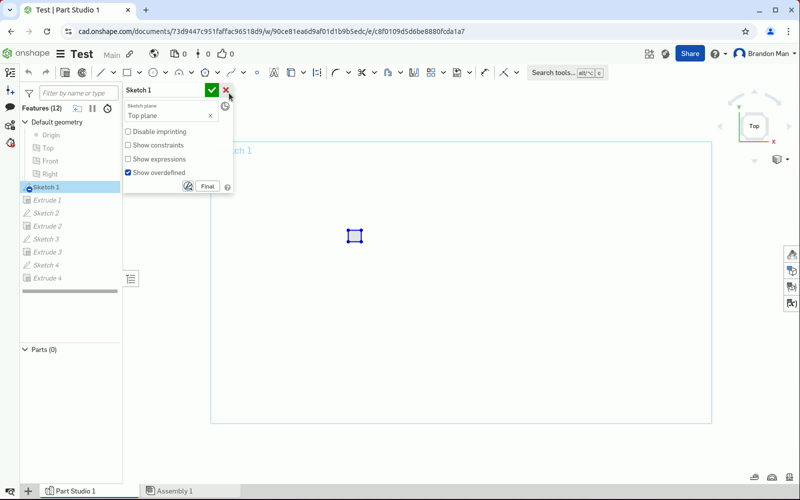
click(229, 92)
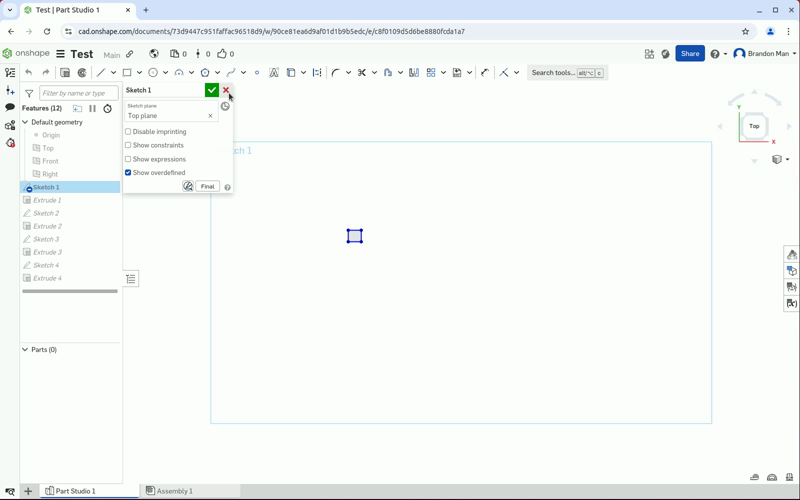
key(shift+s)
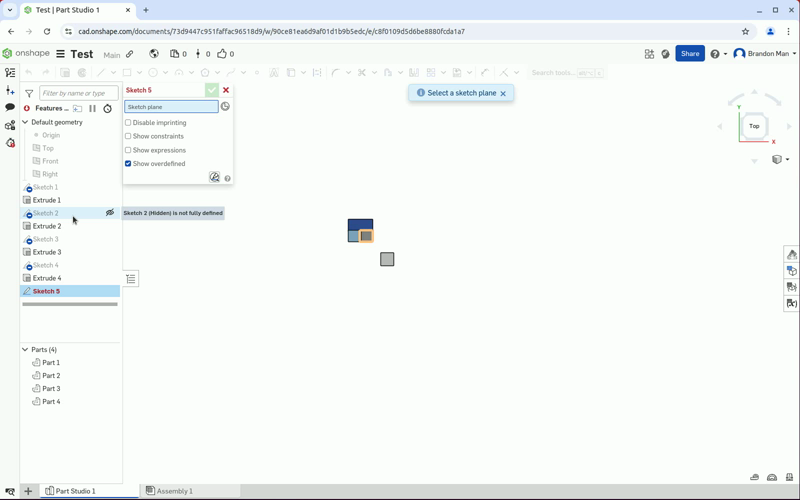
scroll(3)
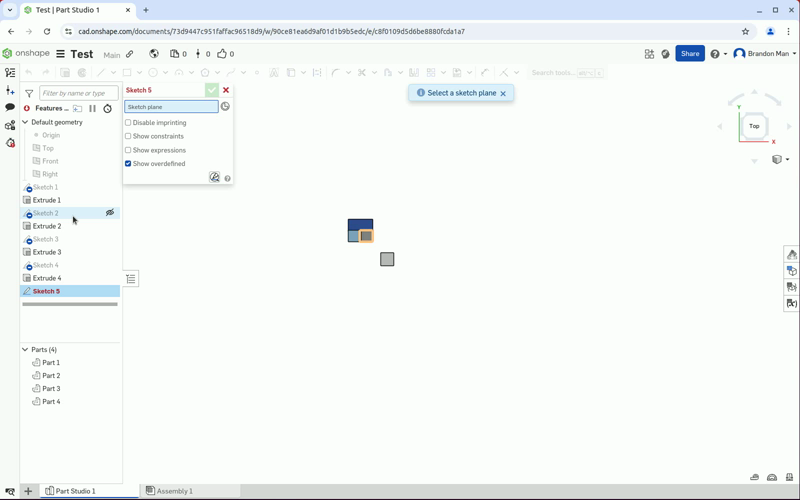
mouse_move(73, 150)
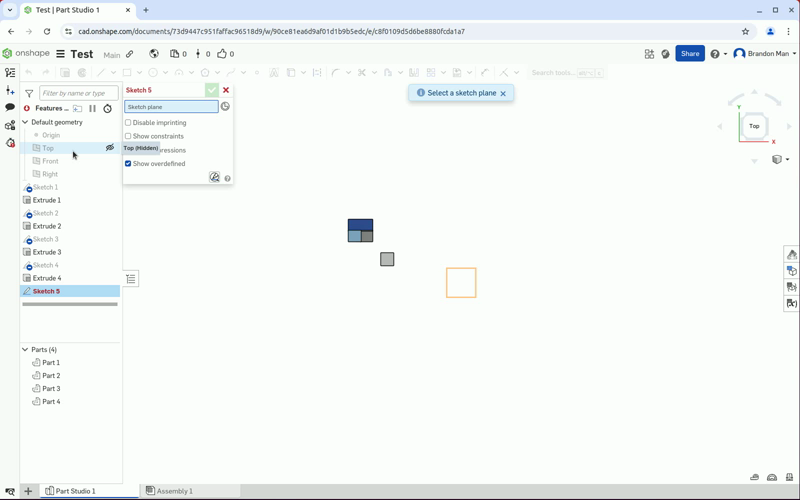
click(73, 150)
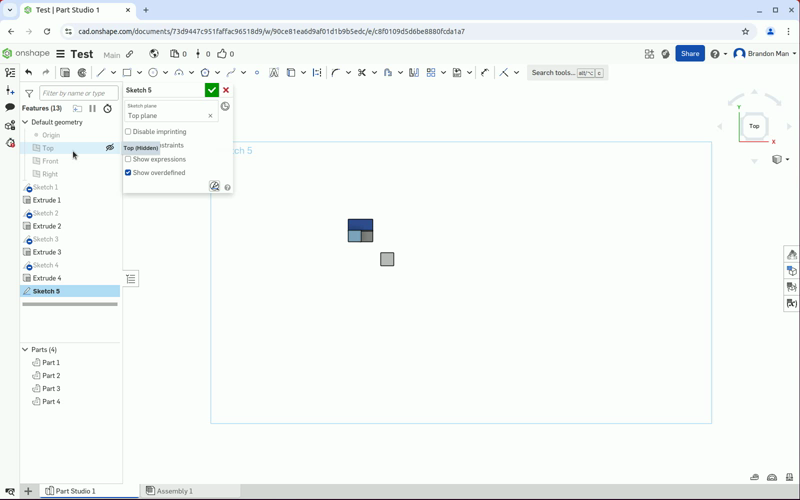
mouse_move(73, 352)
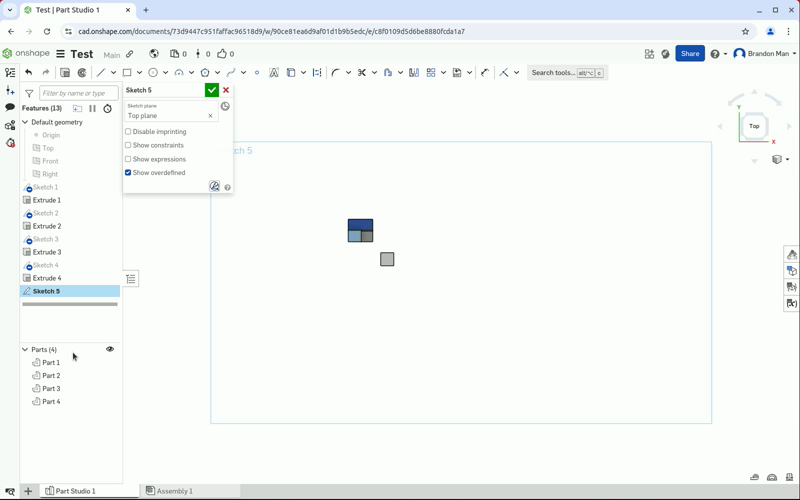
key(y)
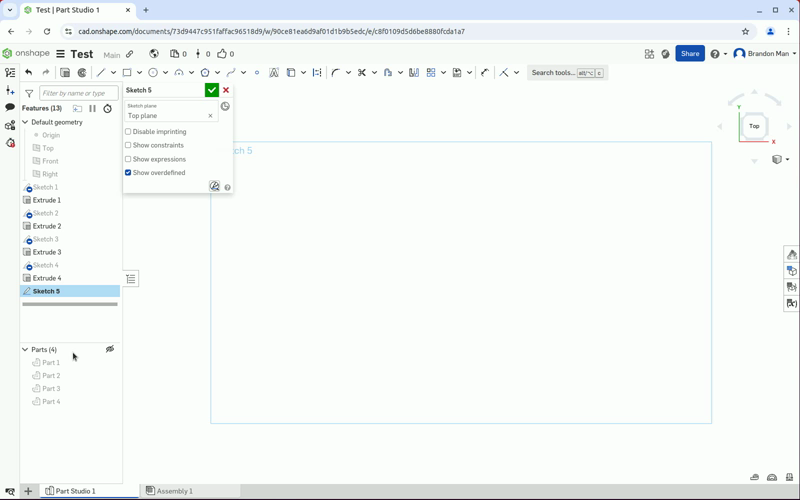
key(l)
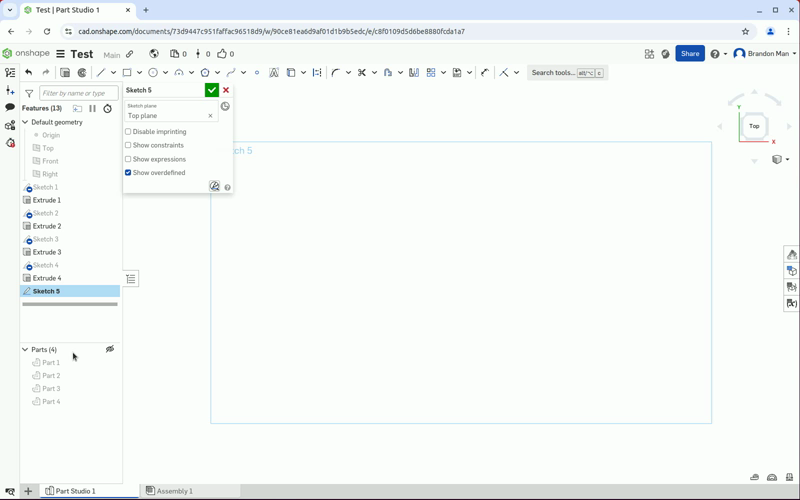
key_down(shift)
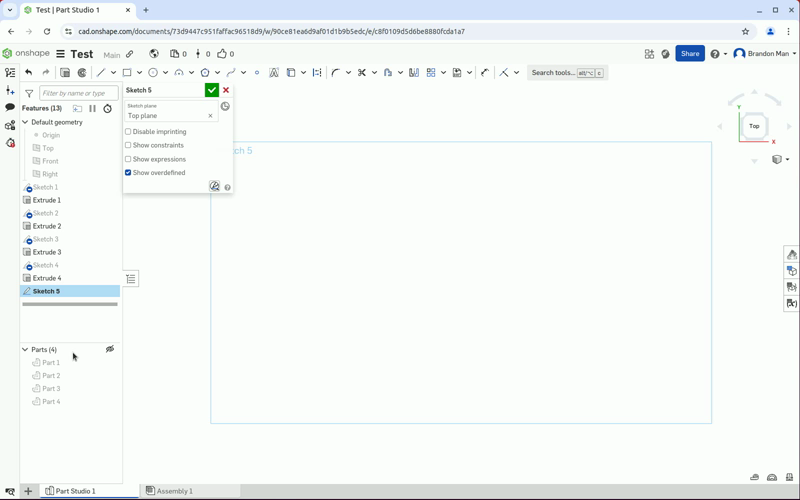
mouse_move(371, 241)
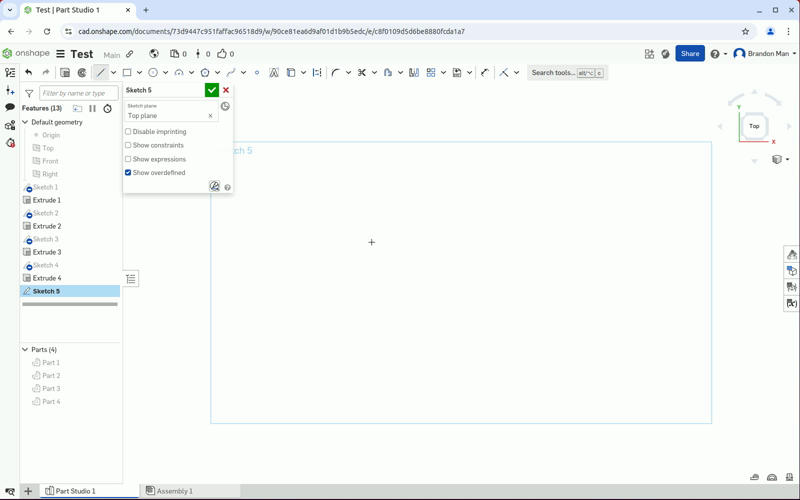
click(371, 241)
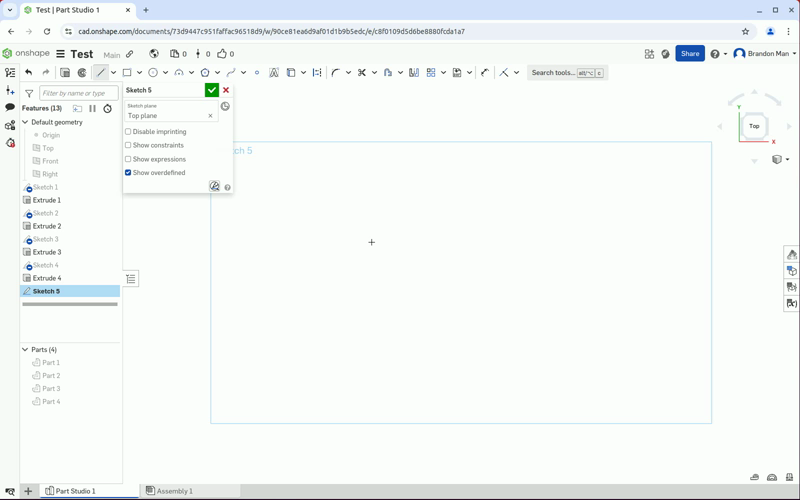
key_up(shift)
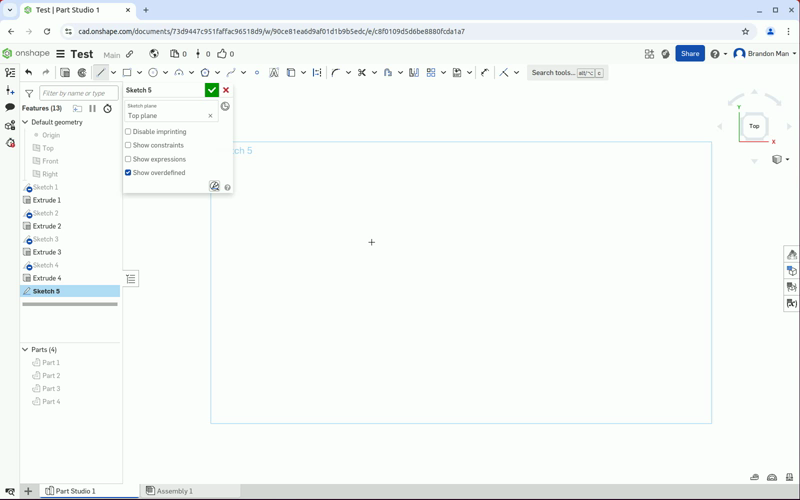
key_down(shift)
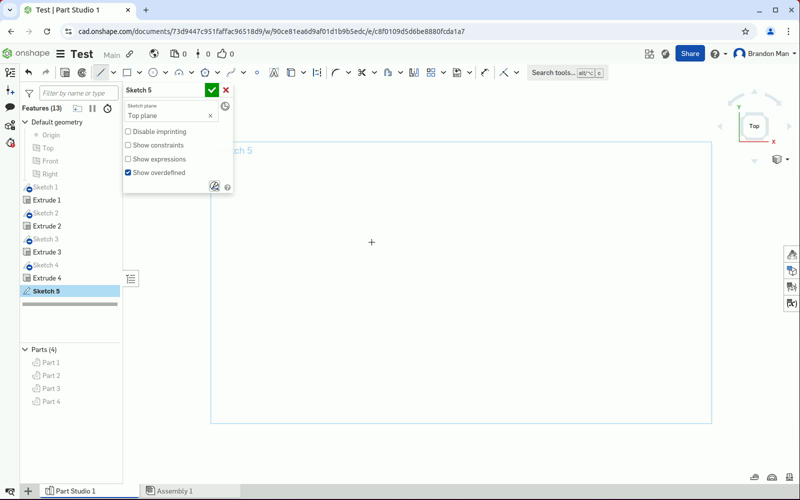
mouse_move(401, 241)
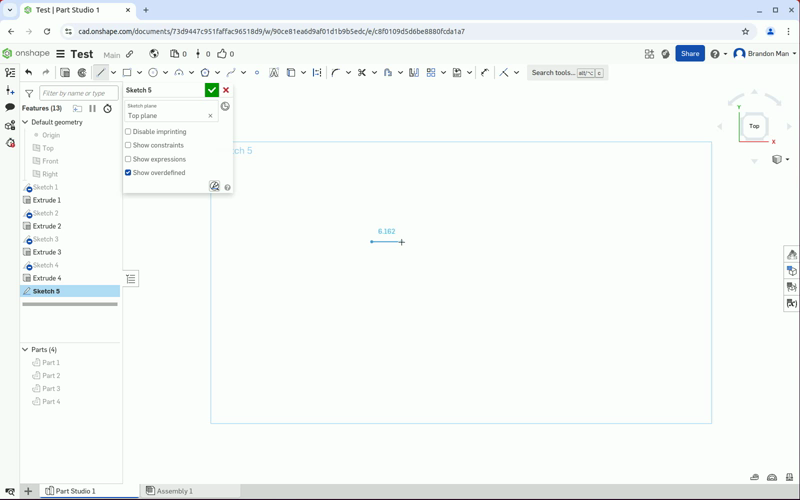
mouse_move(382, 241)
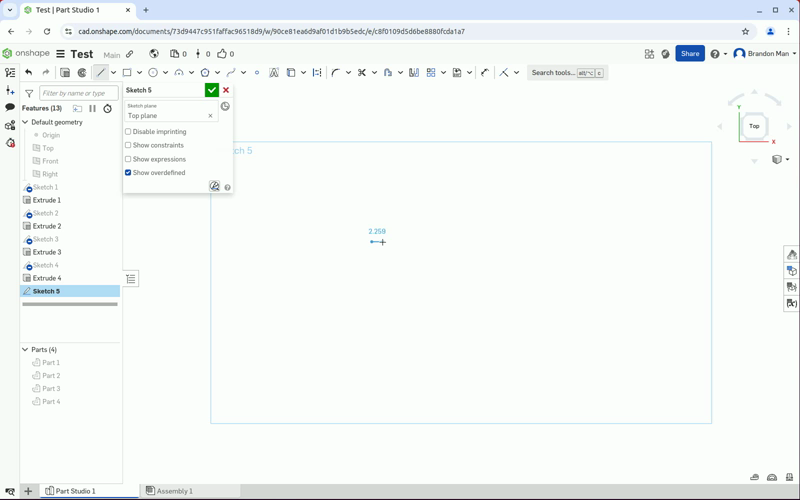
click(382, 241)
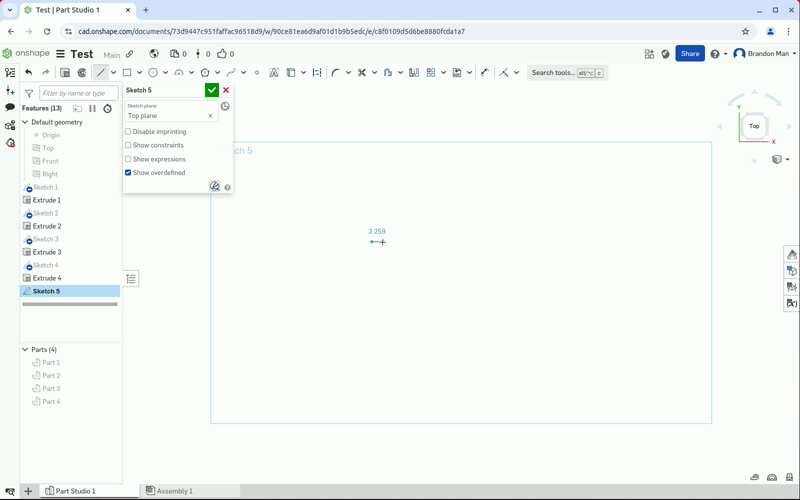
key_up(shift)
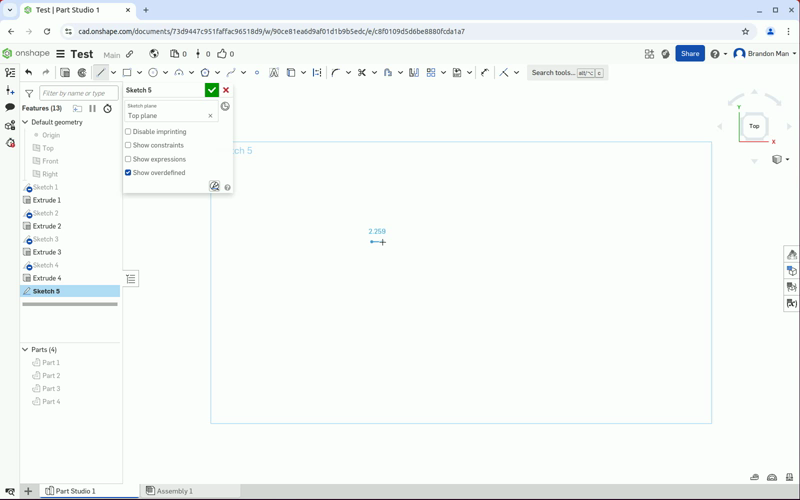
key_down(shift)
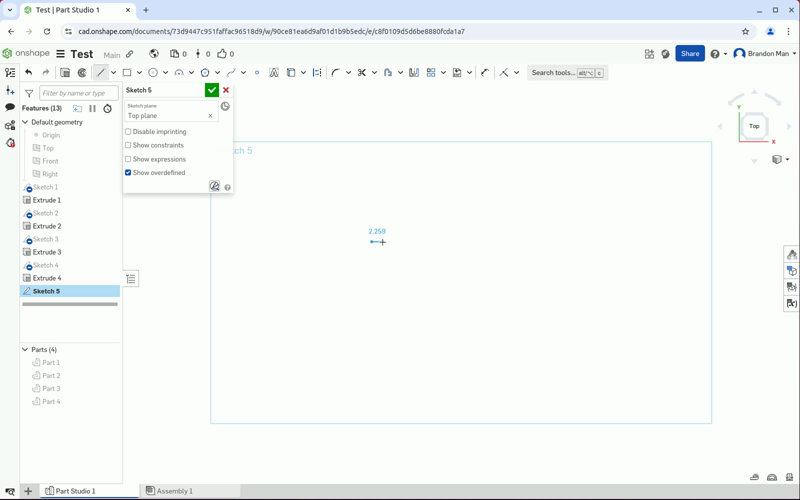
mouse_move(412, 241)
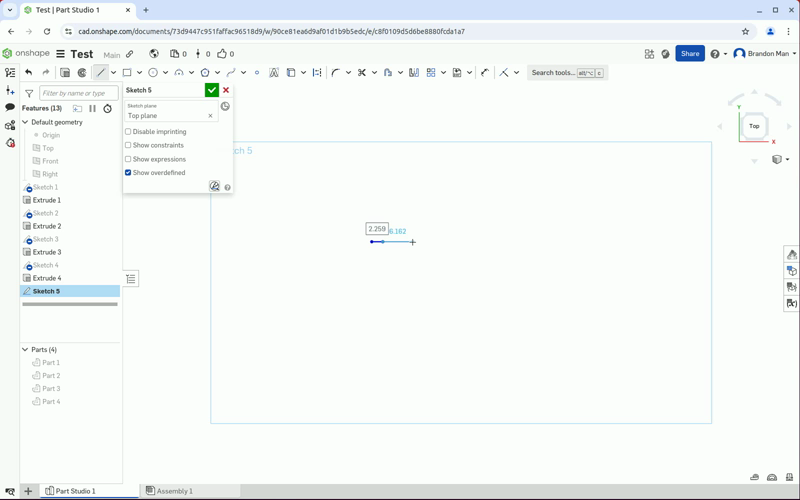
mouse_move(394, 241)
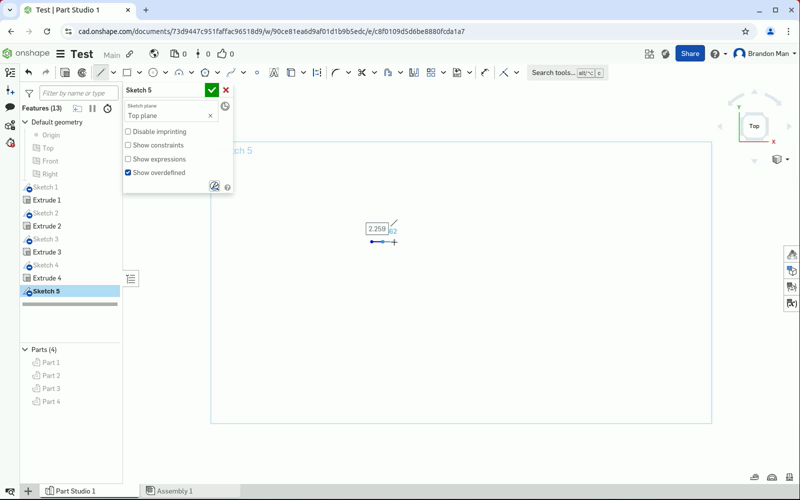
click(394, 241)
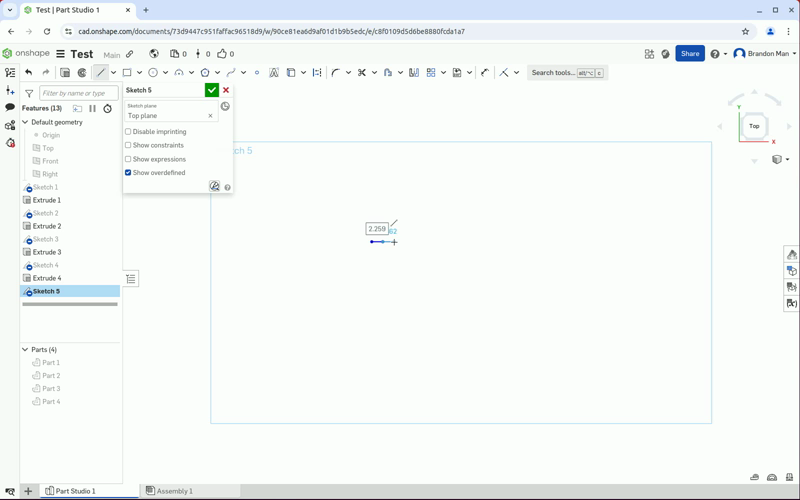
key_up(shift)
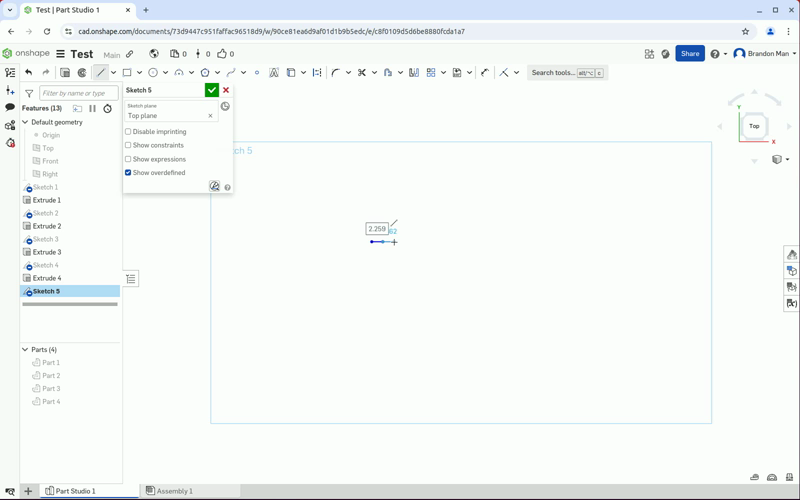
key_down(shift)
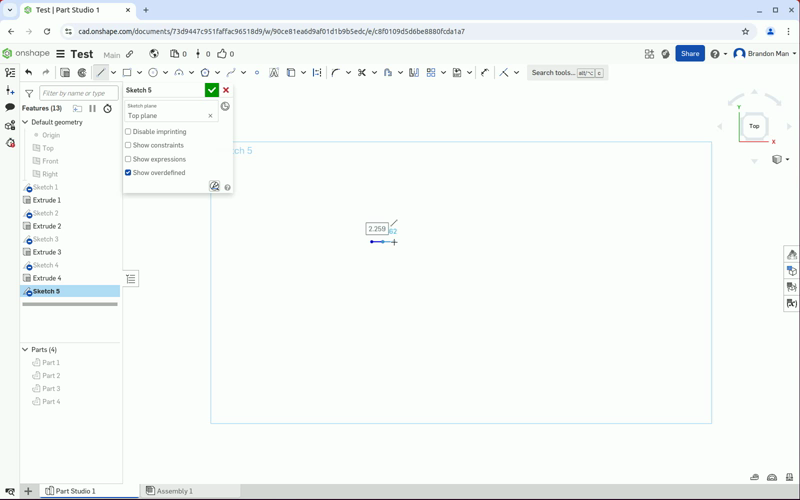
key_up(shift)
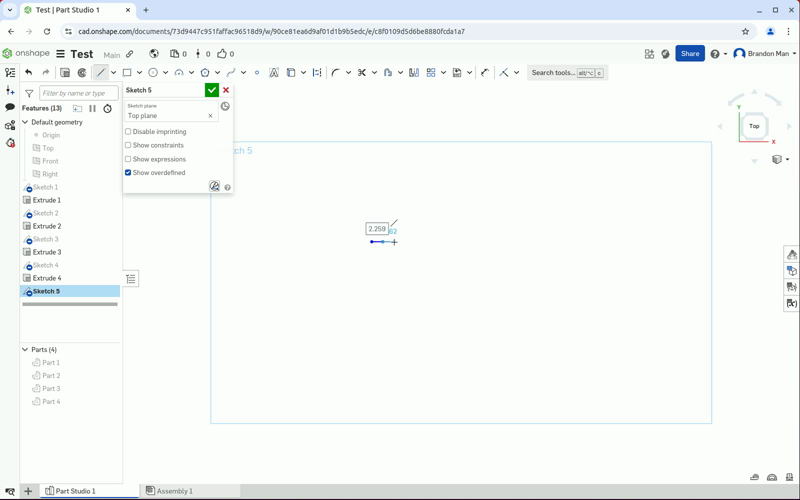
key_down(shift)
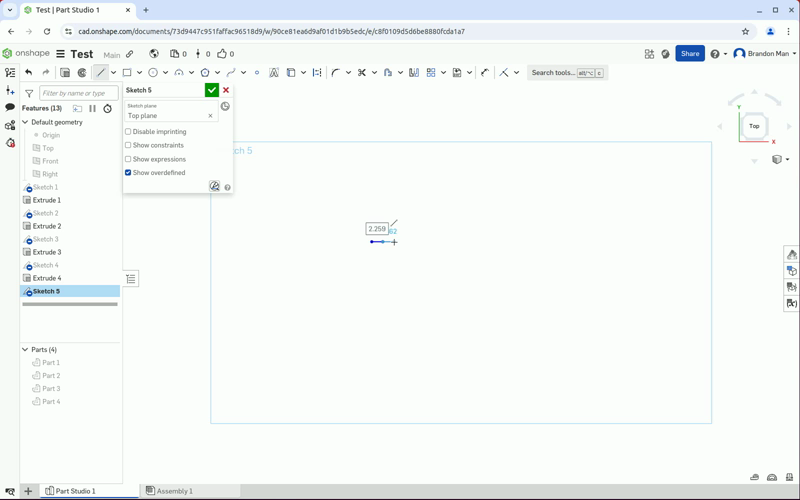
mouse_move(424, 241)
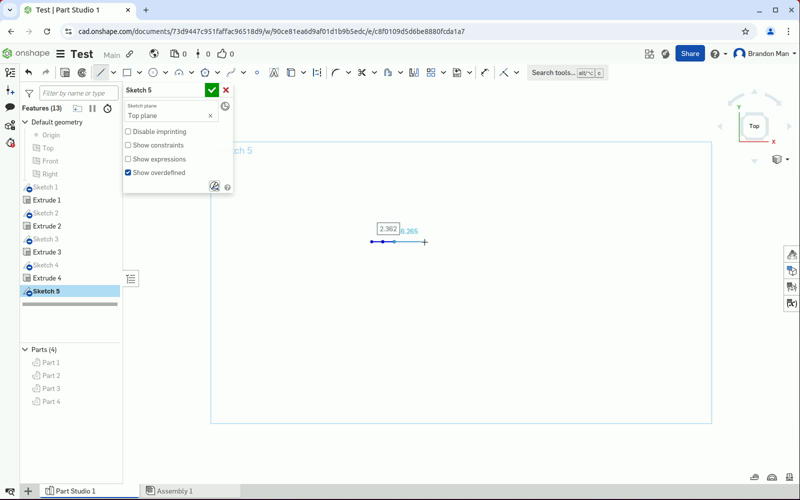
mouse_move(394, 218)
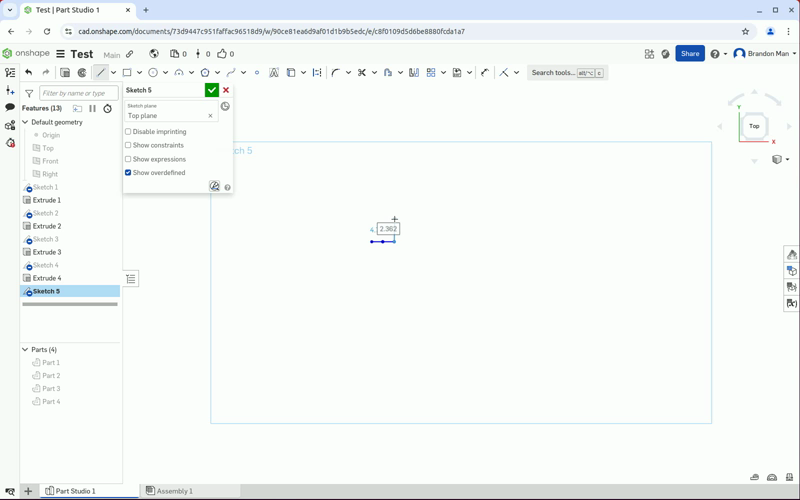
click(394, 218)
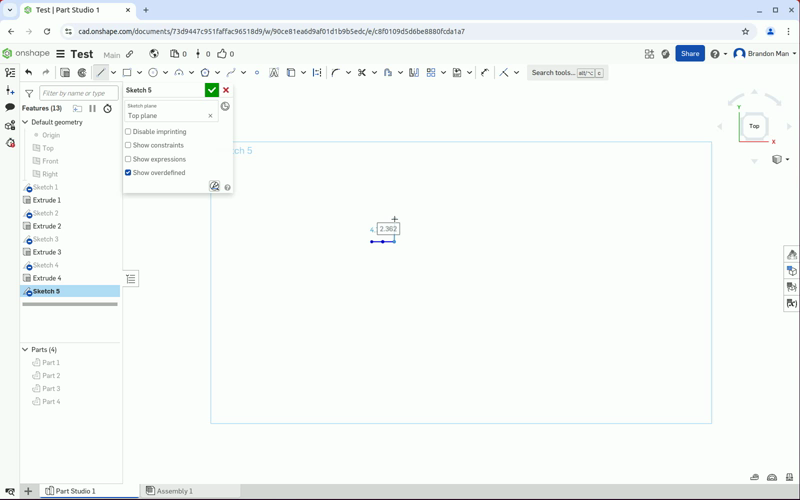
key_up(shift)
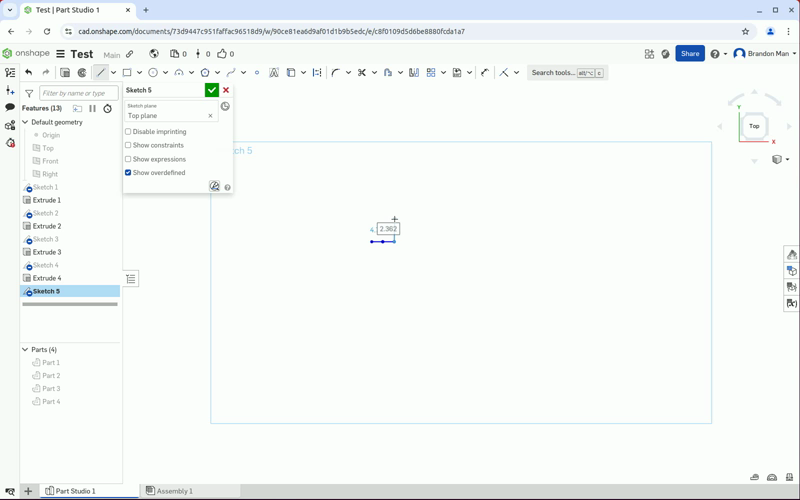
key_down(shift)
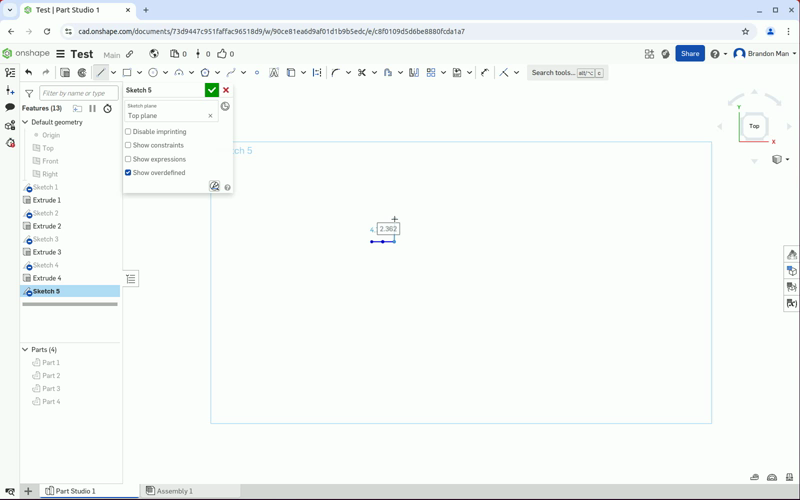
mouse_move(424, 218)
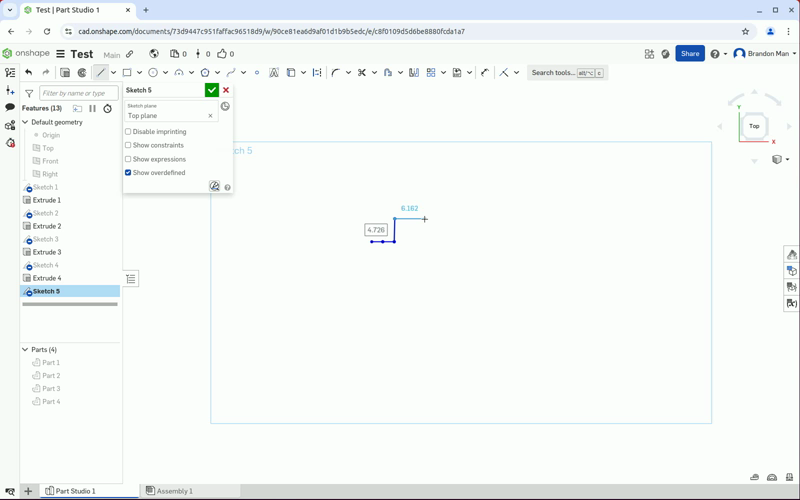
mouse_move(371, 218)
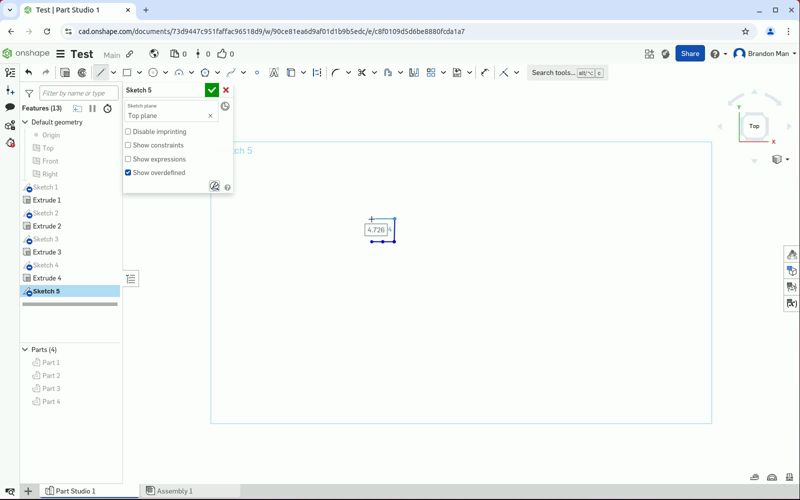
click(371, 218)
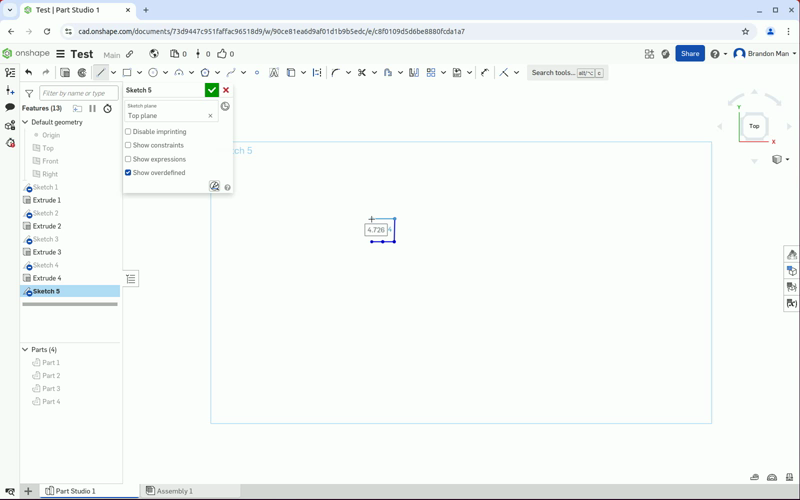
key_up(shift)
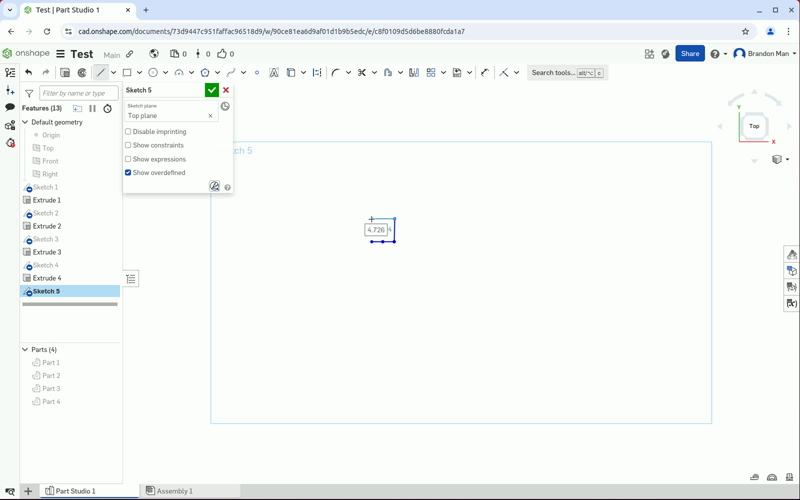
key_down(shift)
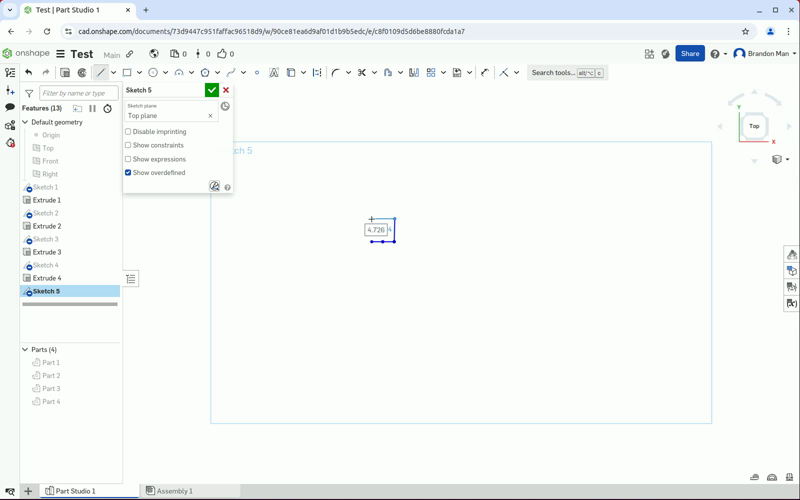
mouse_move(401, 218)
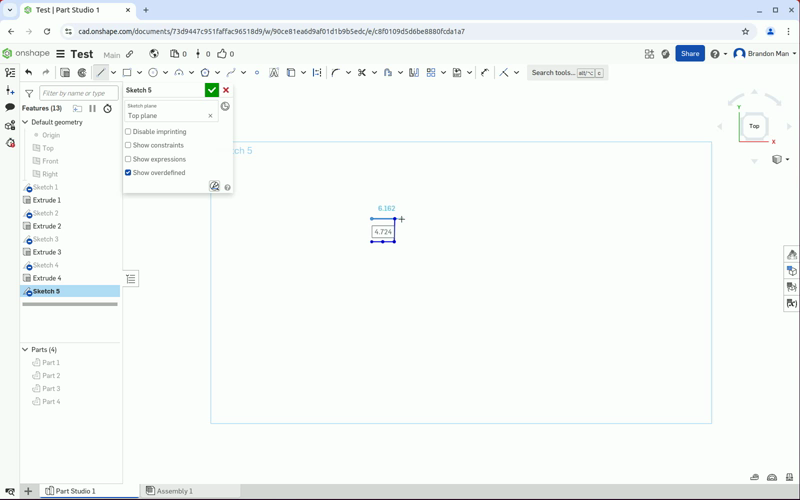
mouse_move(371, 230)
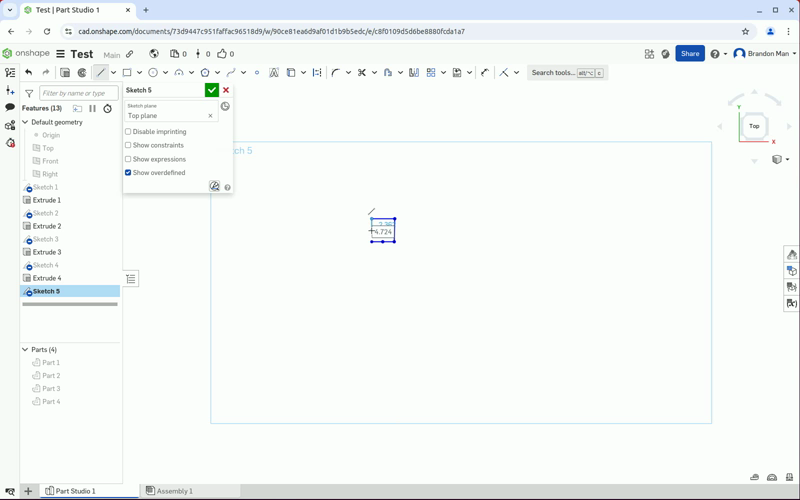
click(371, 230)
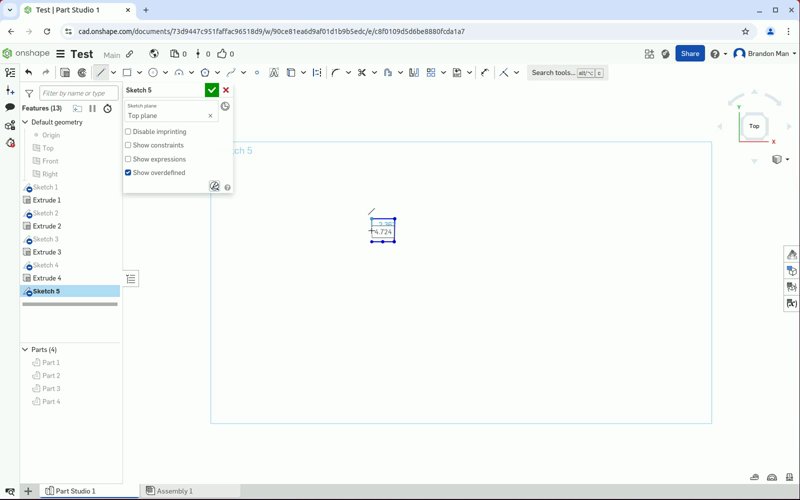
key_up(shift)
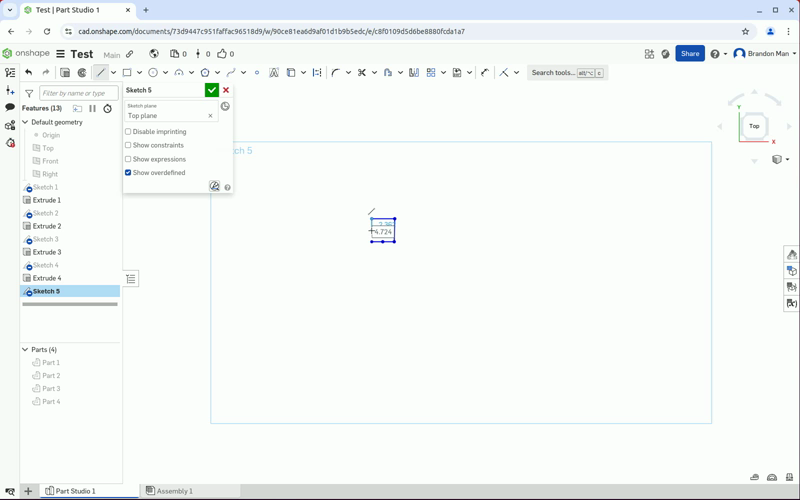
key_down(shift)
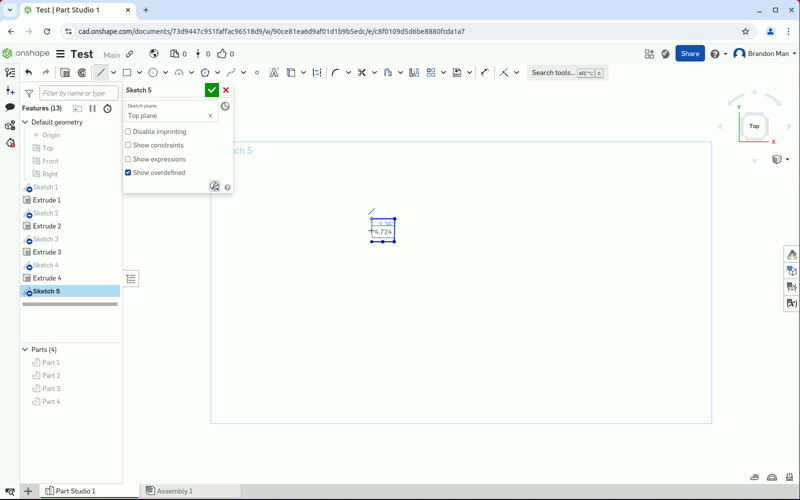
mouse_move(401, 230)
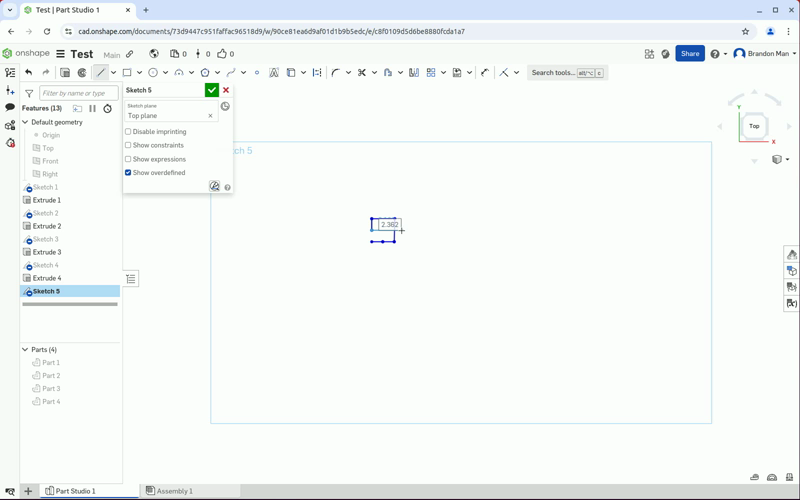
mouse_move(371, 231)
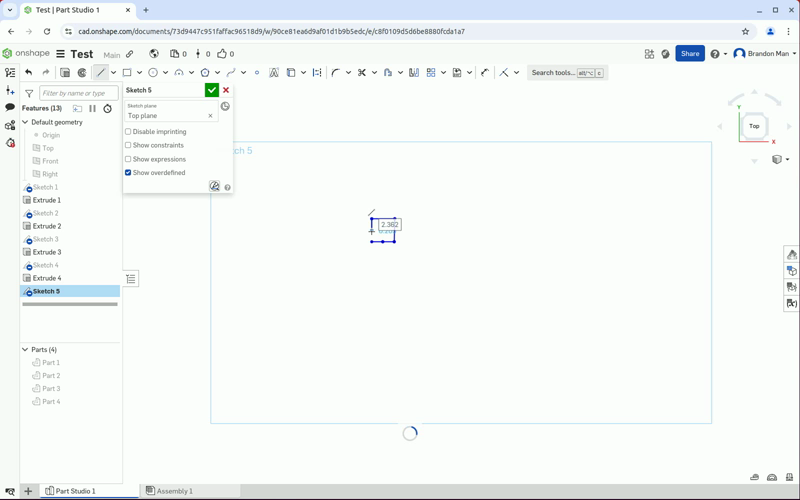
scroll(6)
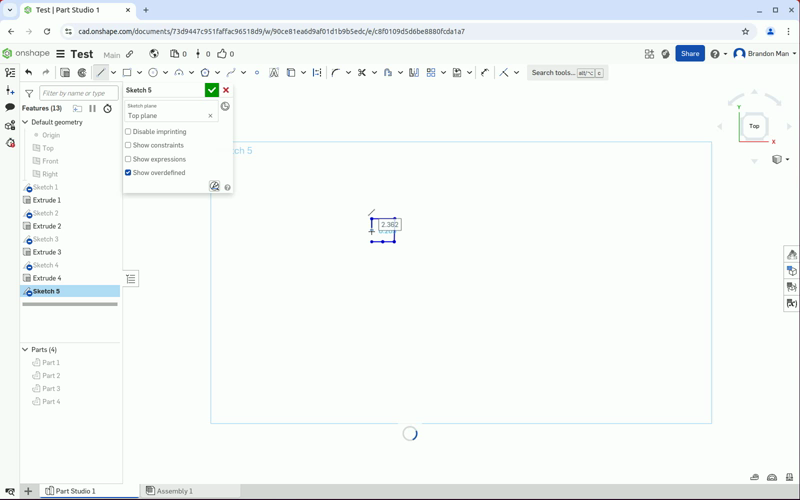
scroll(6)
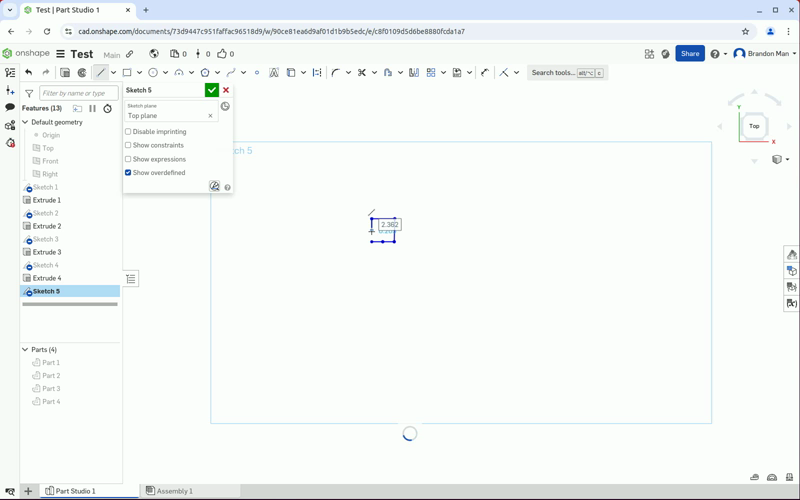
scroll(6)
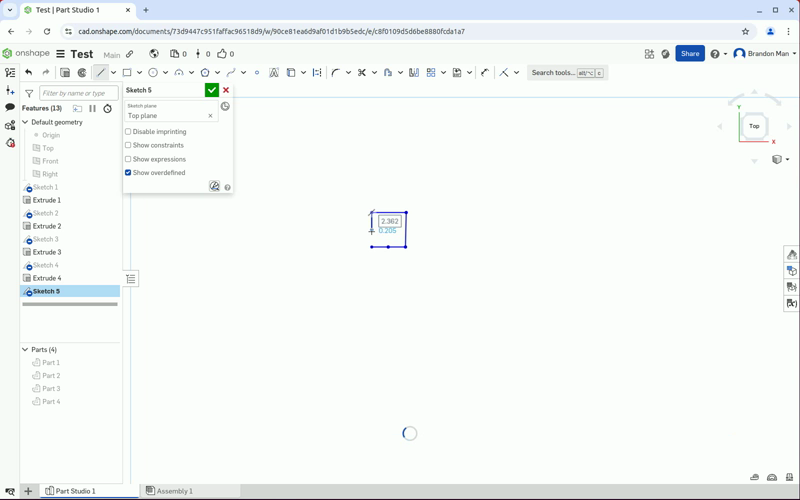
scroll(6)
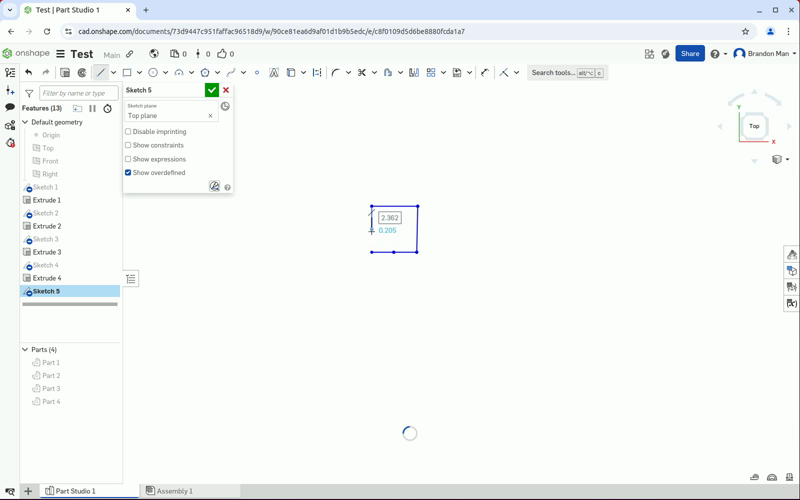
scroll(6)
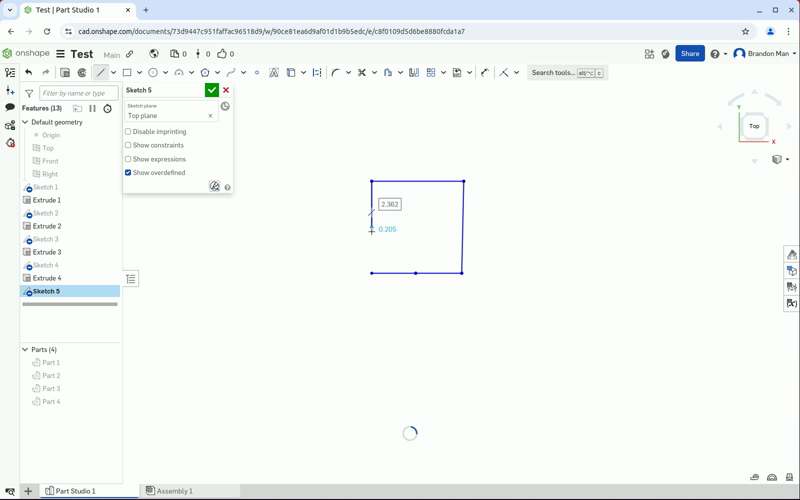
scroll(6)
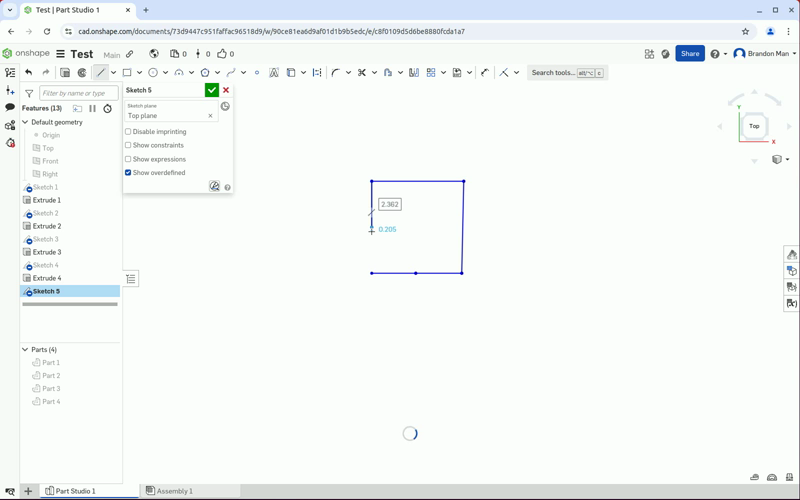
scroll(6)
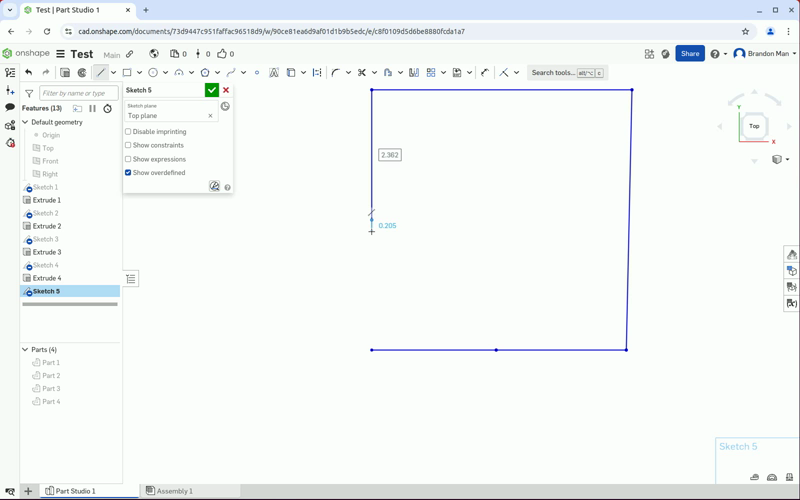
click(371, 231)
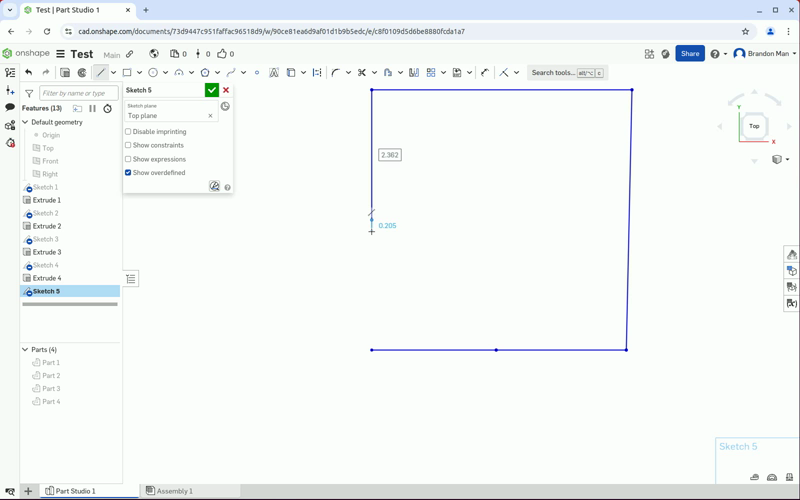
scroll(-6)
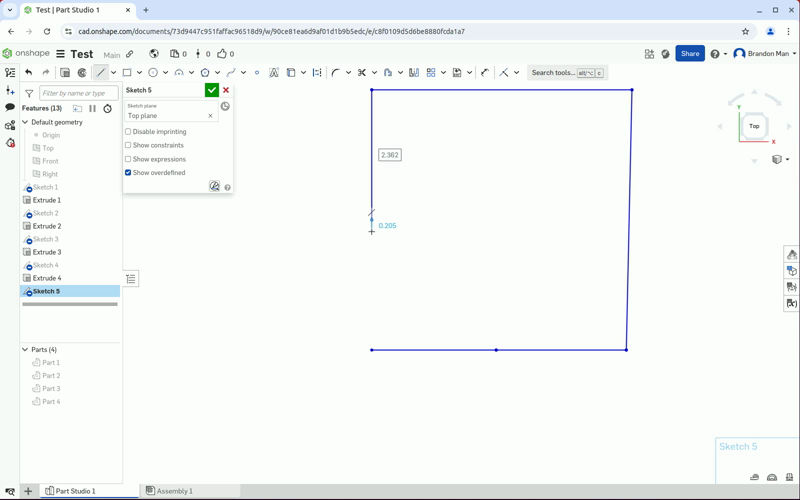
scroll(-6)
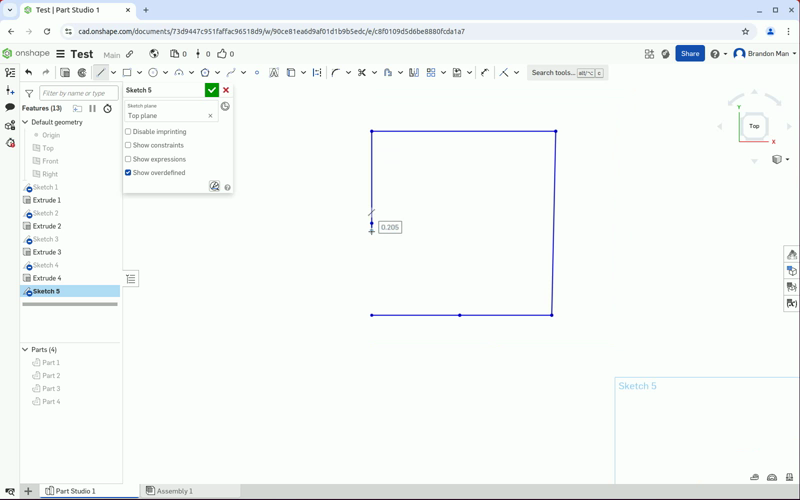
scroll(-6)
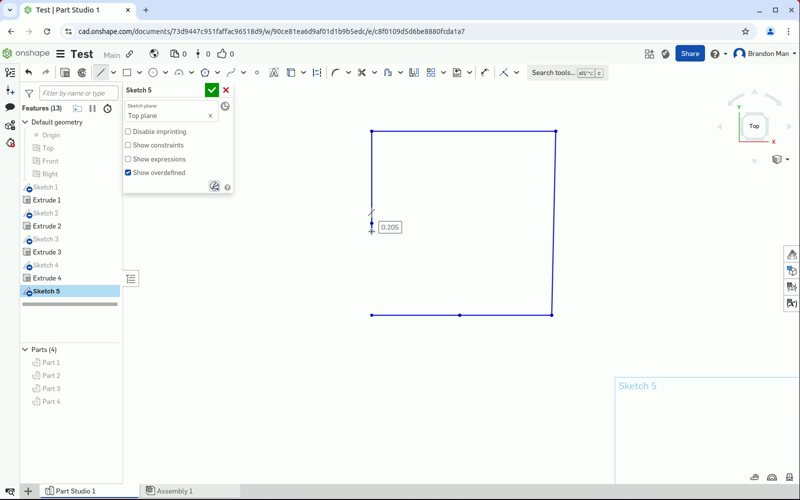
scroll(-6)
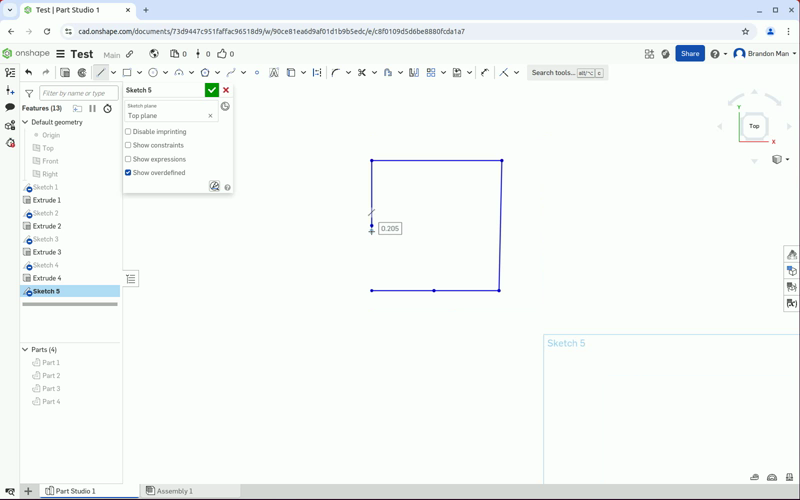
scroll(-6)
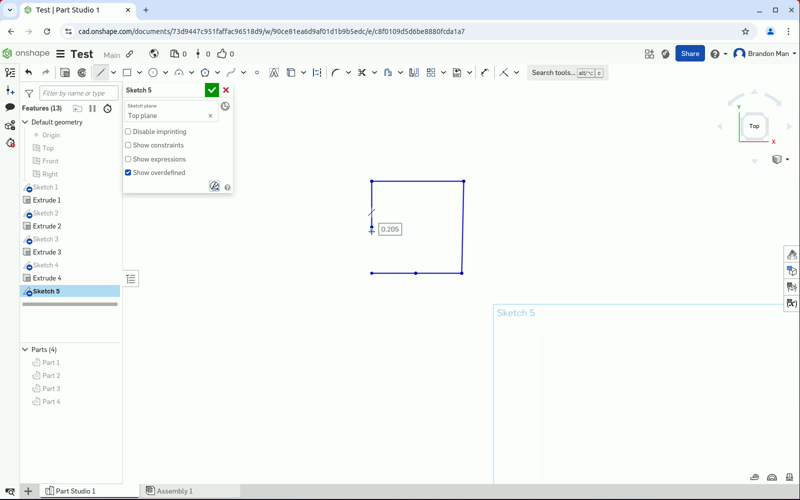
scroll(-6)
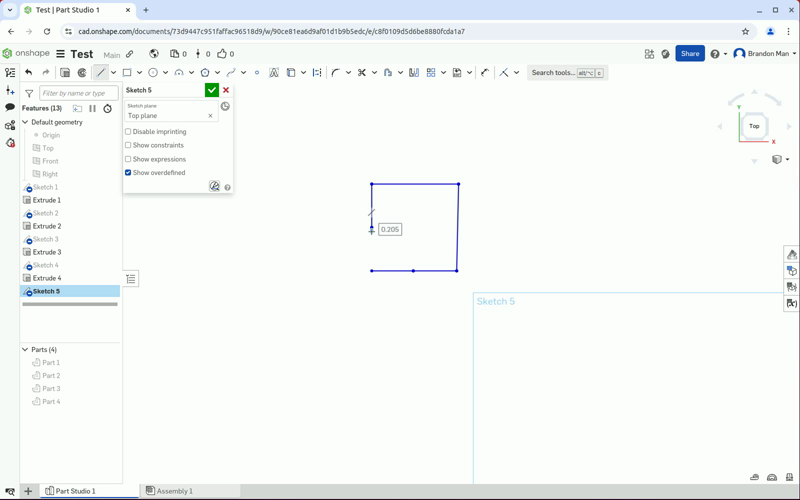
scroll(-6)
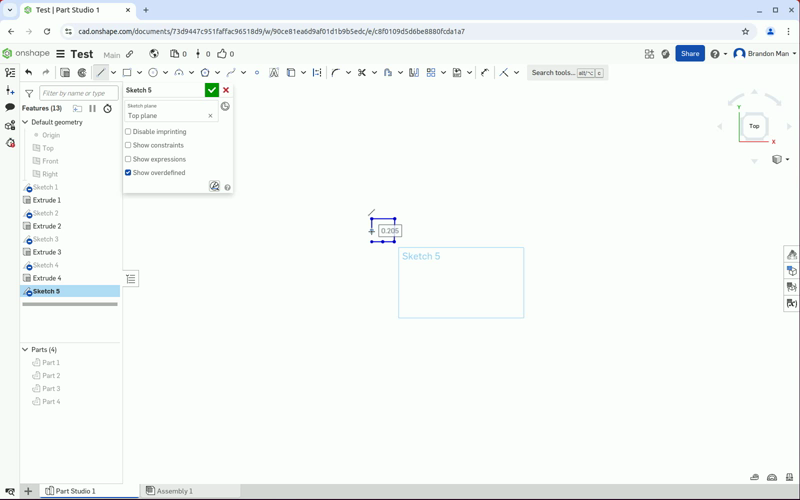
key_up(shift)
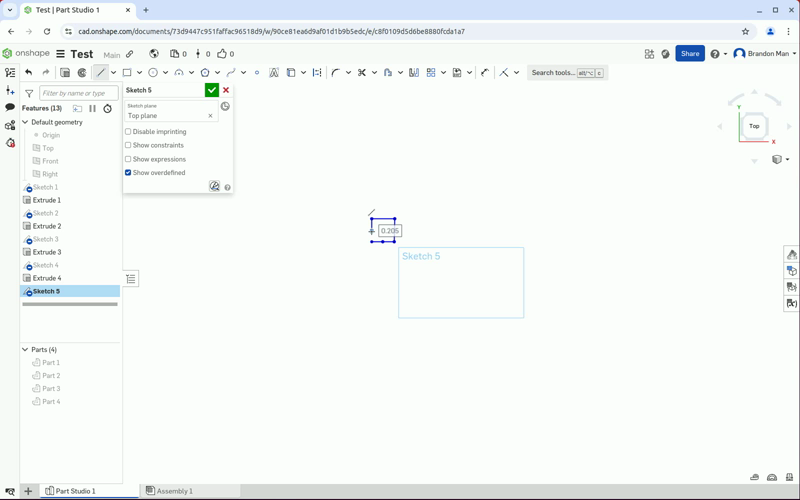
mouse_move(401, 231)
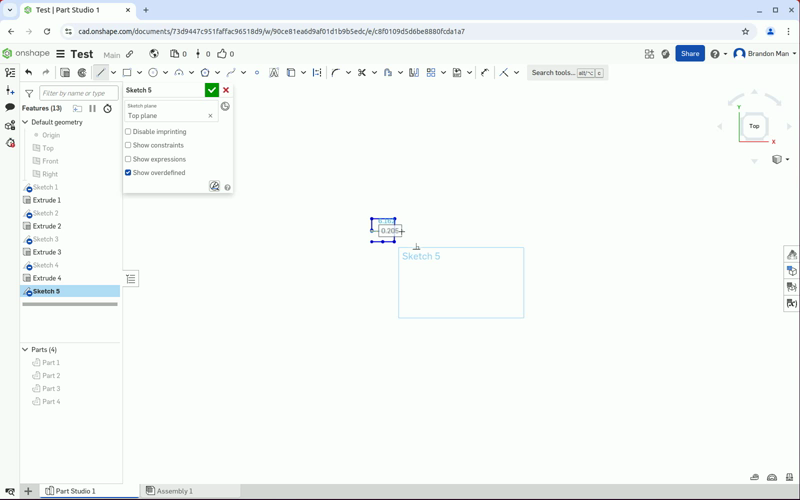
key_down(shift)
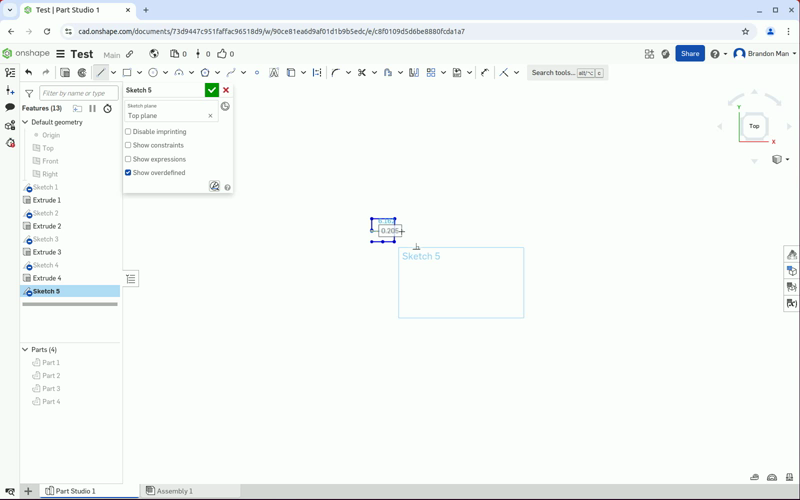
mouse_move(371, 241)
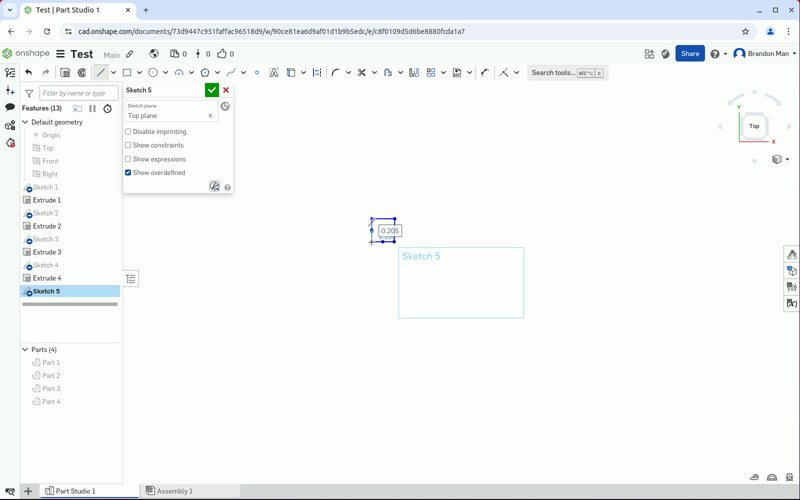
key_up(shift)
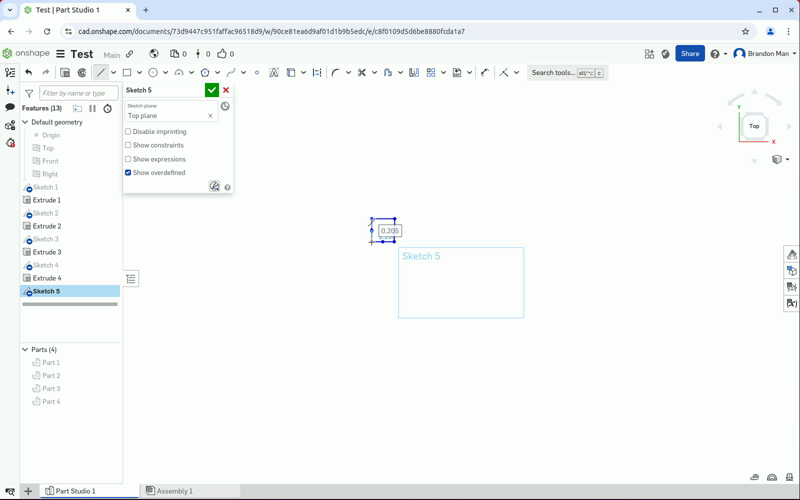
click(371, 241)
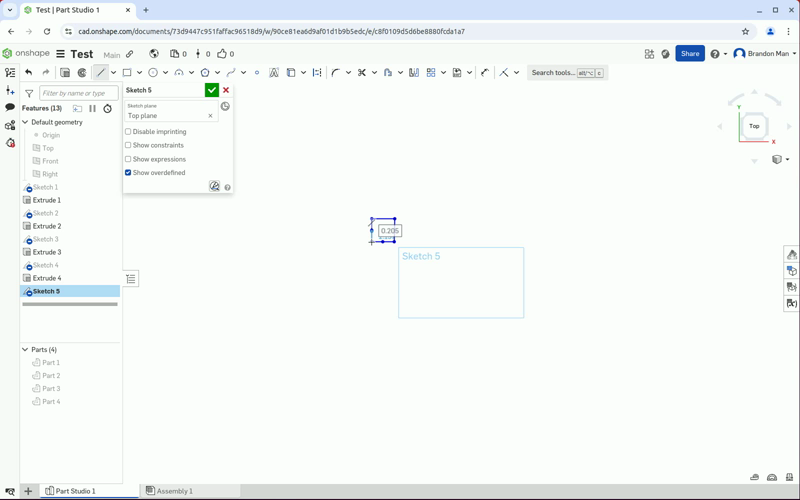
key(esc)
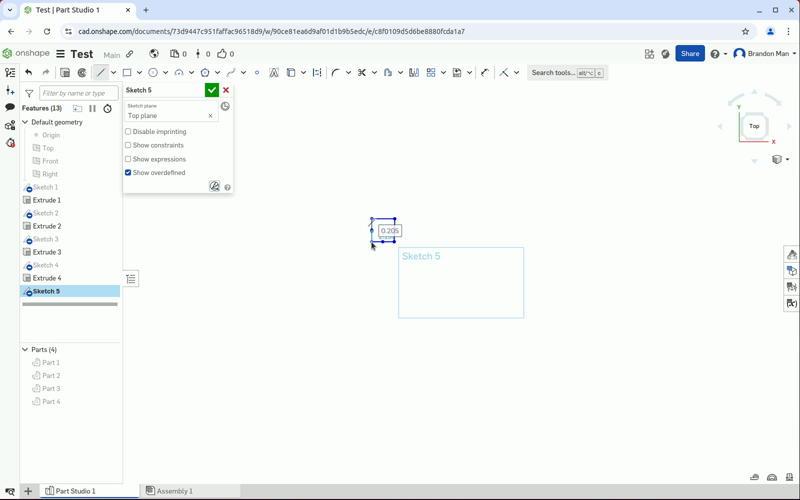
mouse_move(373, 235)
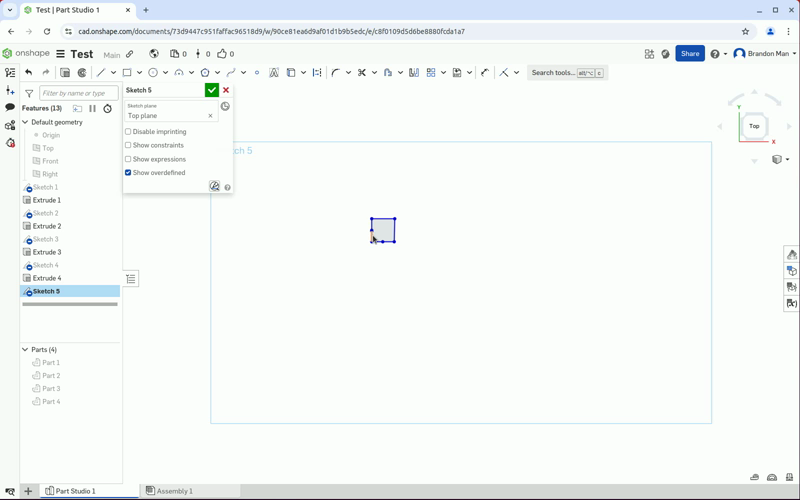
scroll(6)
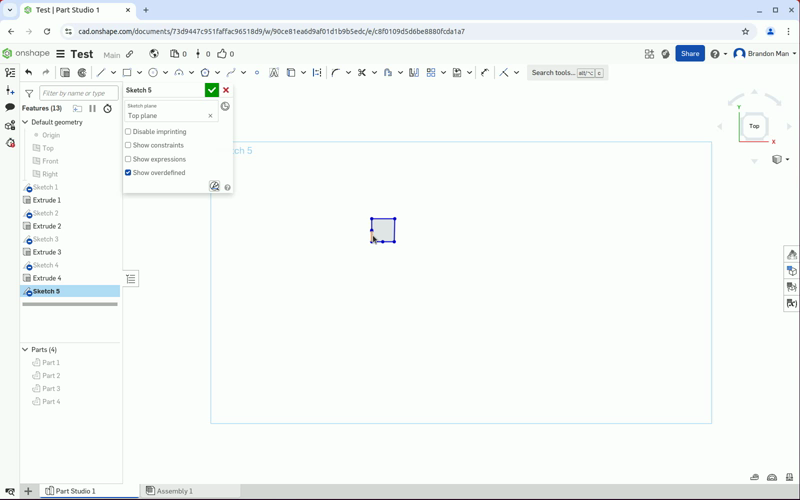
scroll(6)
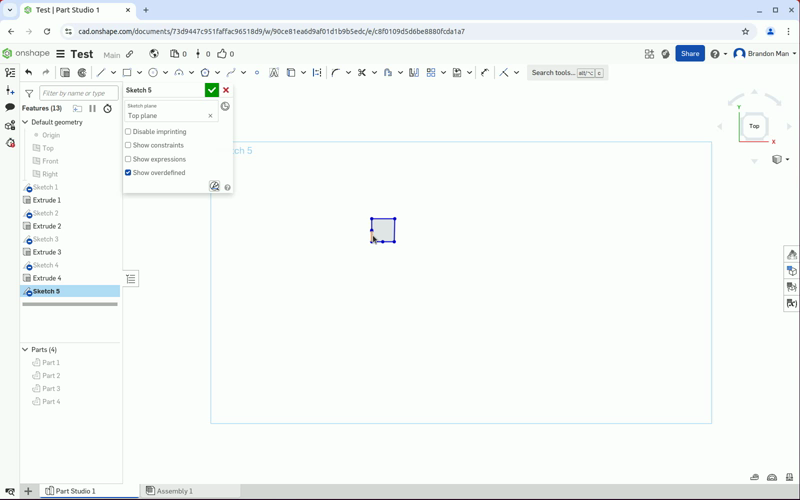
scroll(6)
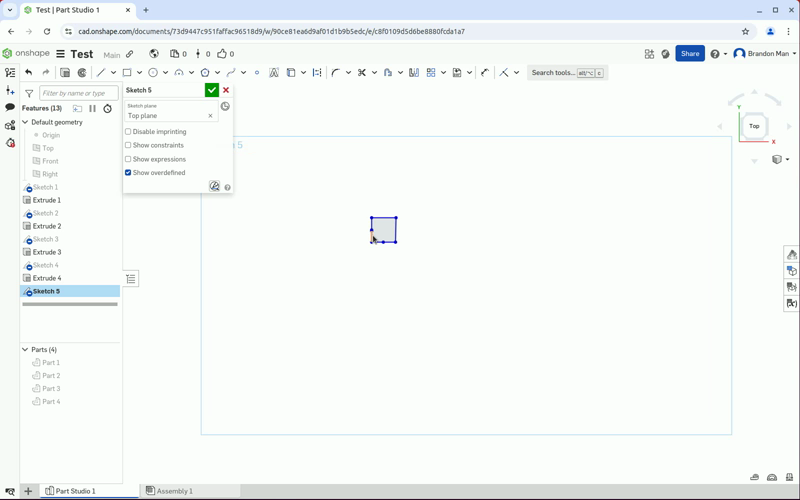
scroll(6)
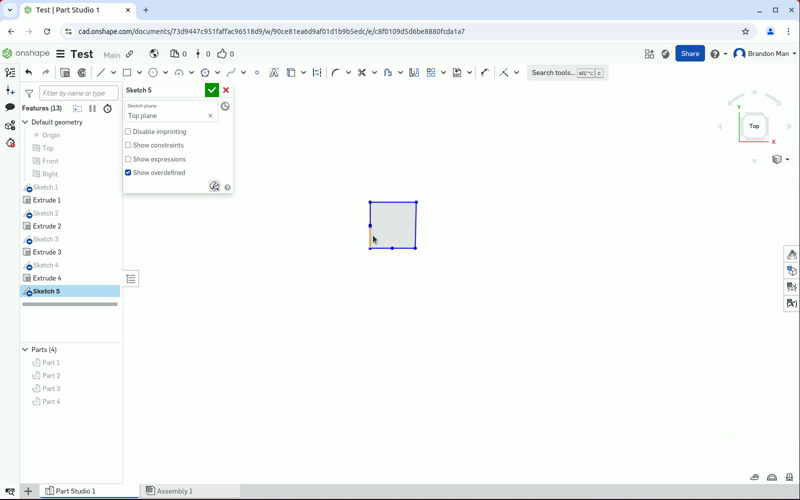
scroll(6)
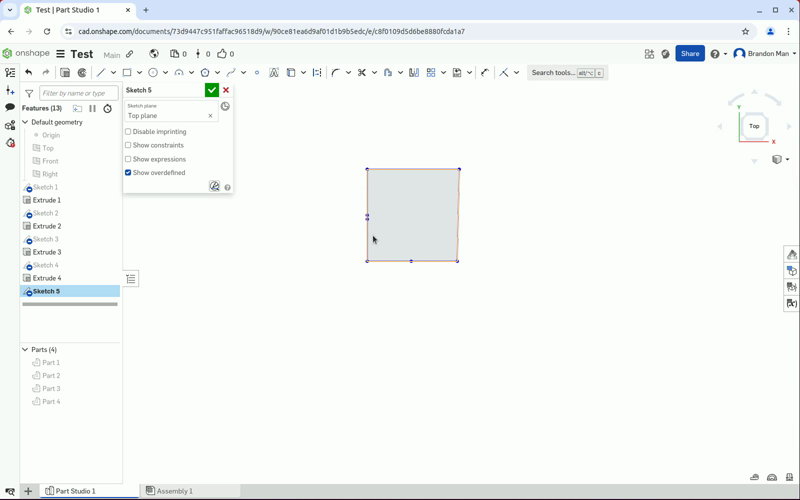
scroll(6)
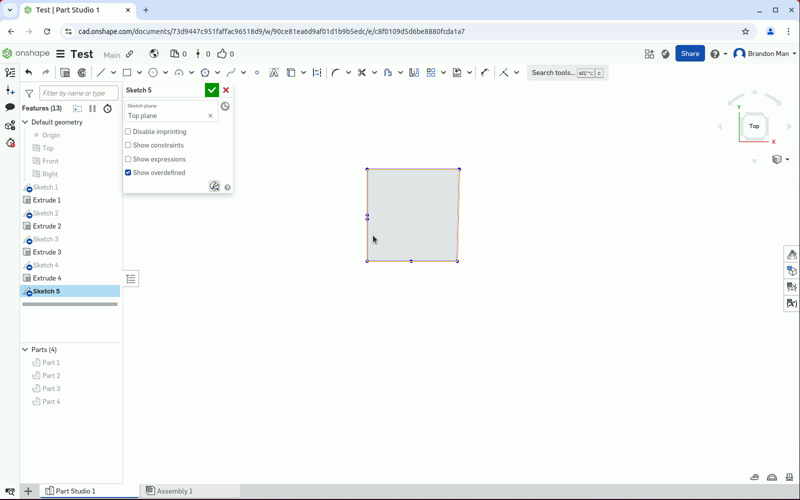
scroll(6)
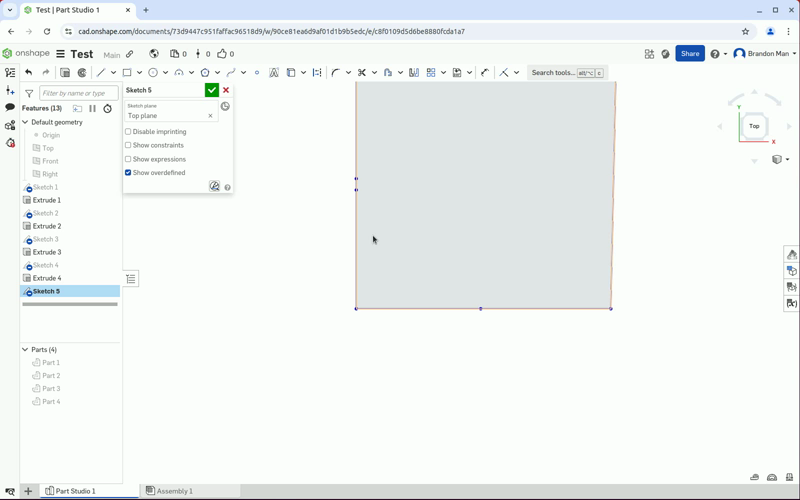
click(373, 235)
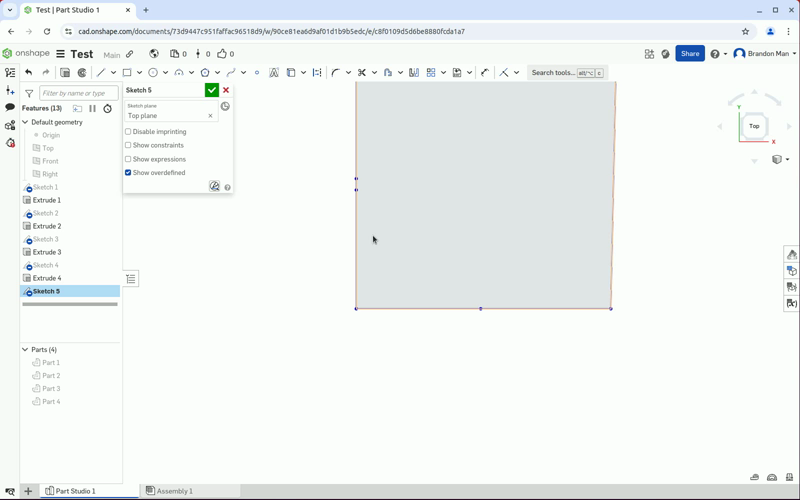
scroll(-6)
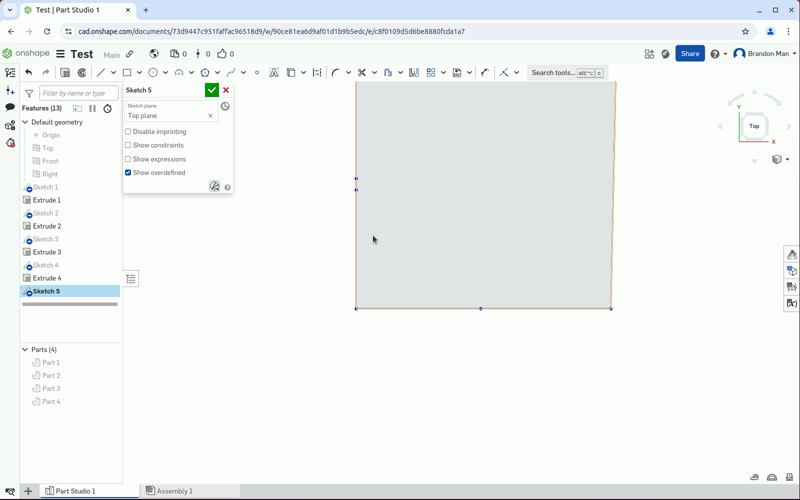
scroll(-6)
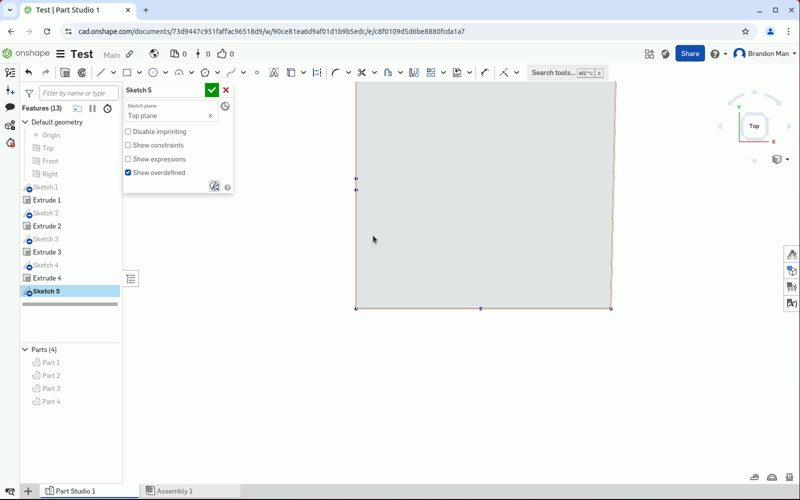
scroll(-6)
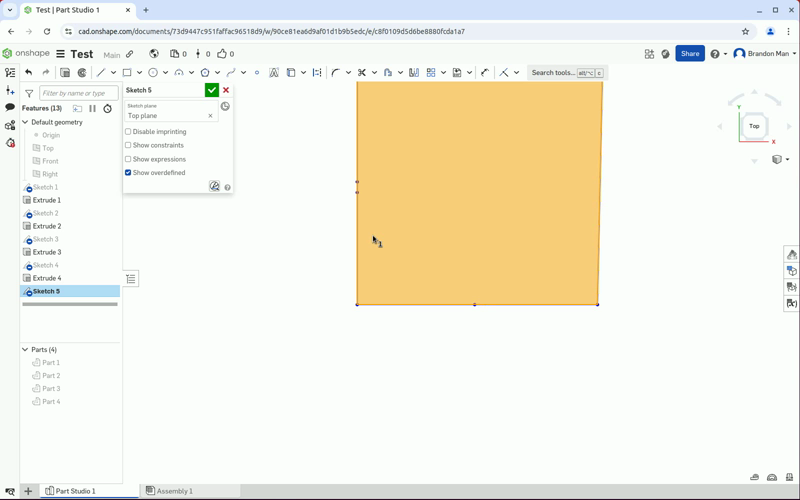
scroll(-6)
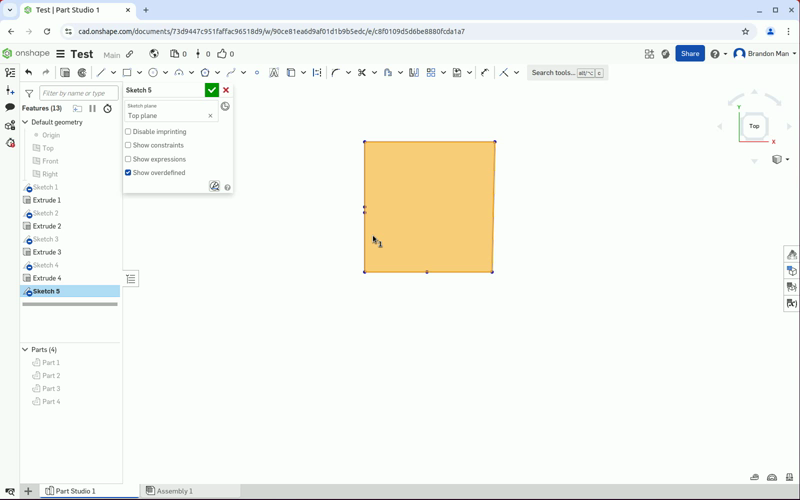
scroll(-6)
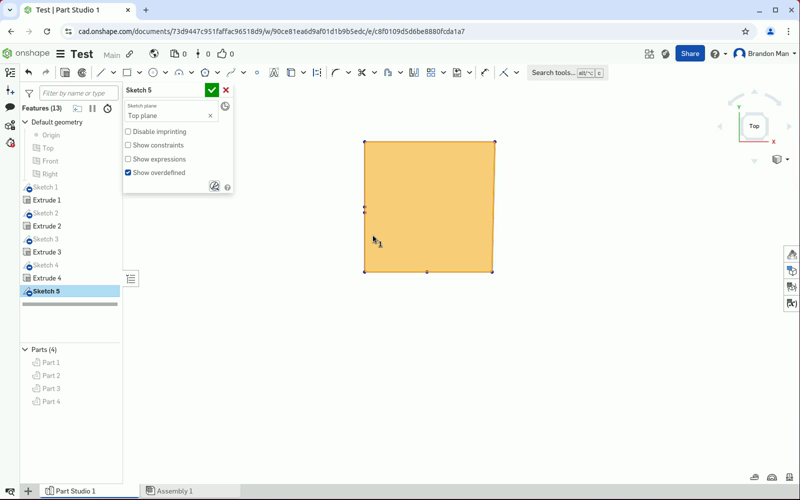
scroll(-6)
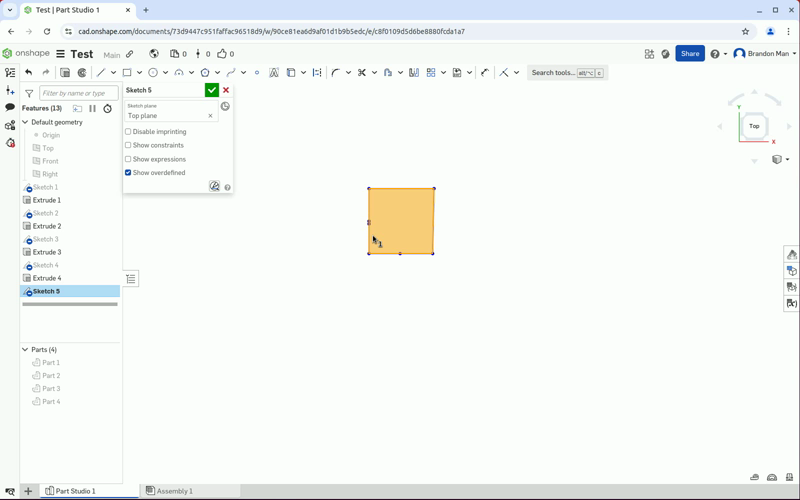
scroll(-6)
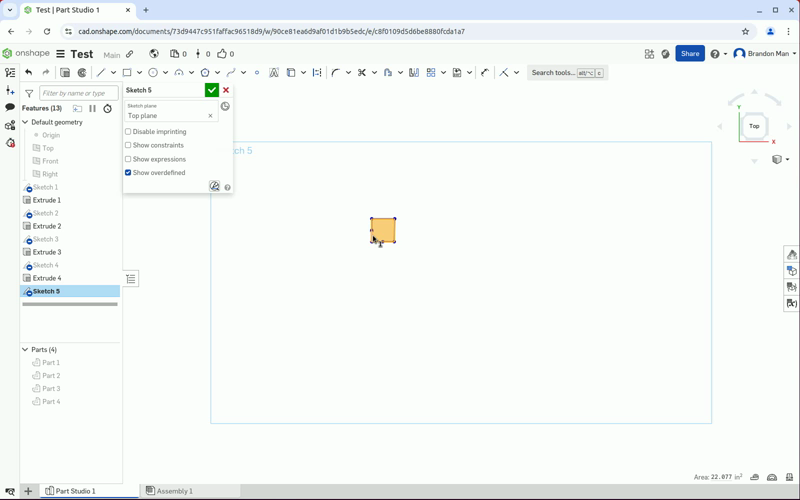
mouse_move(73, 352)
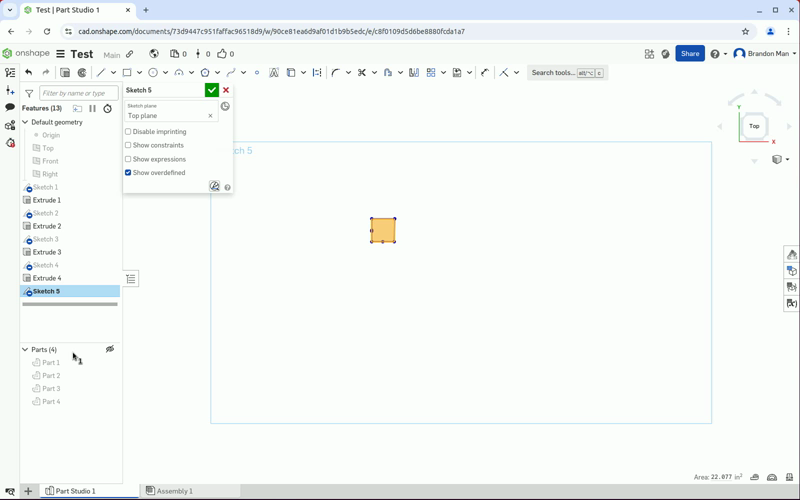
key(shift+y)
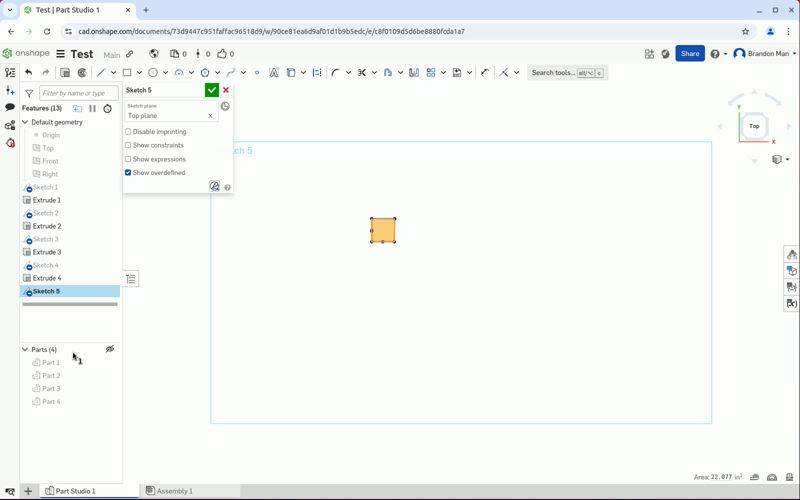
key(shift+e)
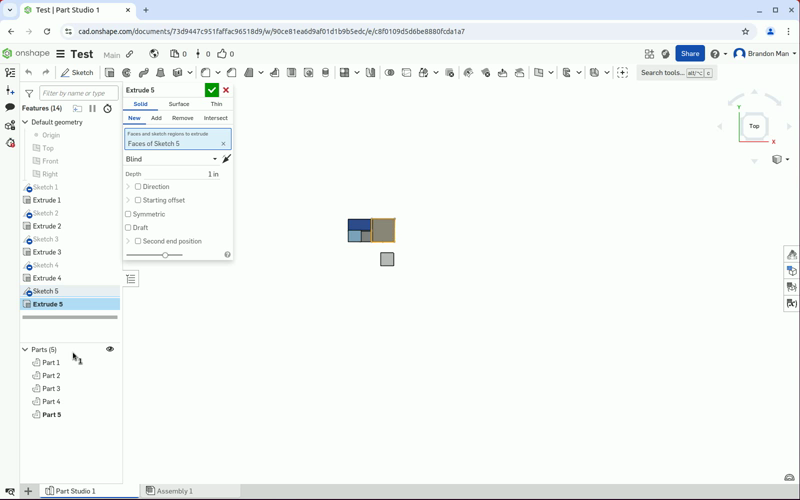
mouse_move(143, 106)
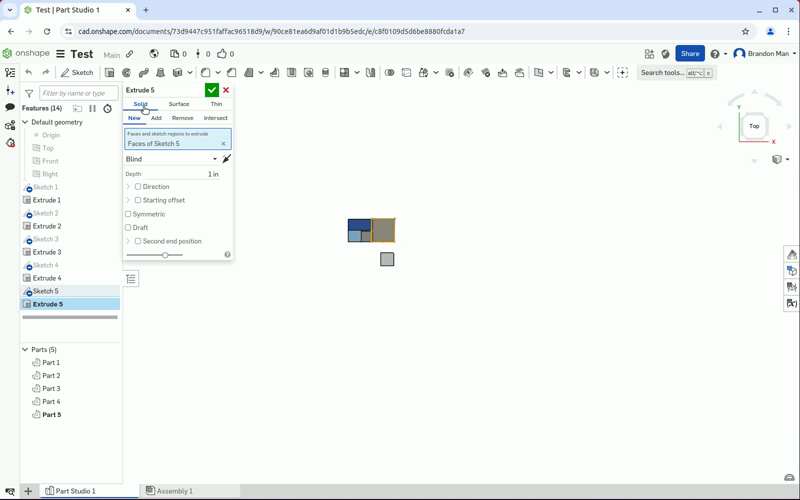
click(143, 106)
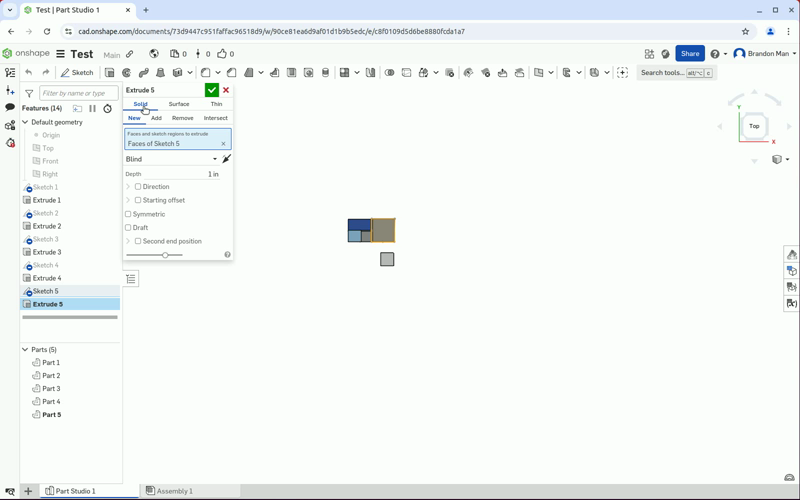
mouse_move(137, 120)
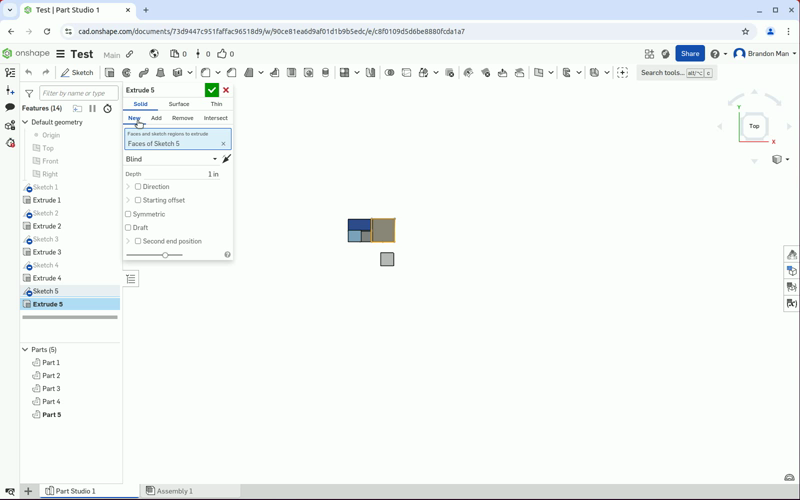
click(137, 120)
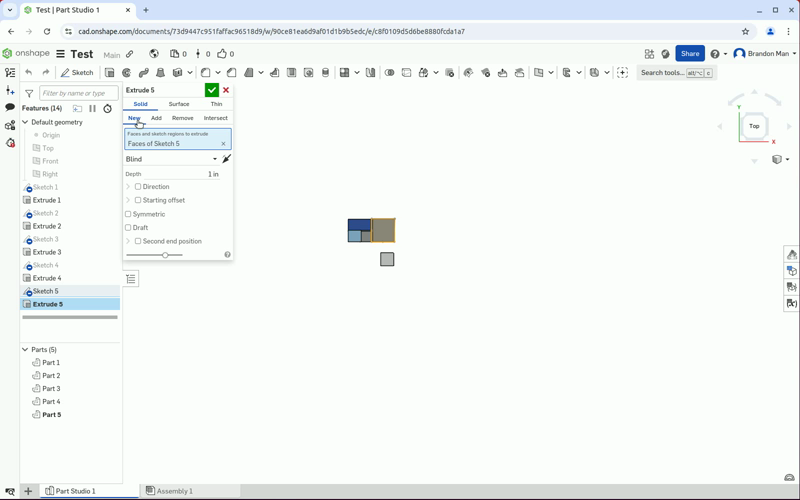
key(tab, 4)
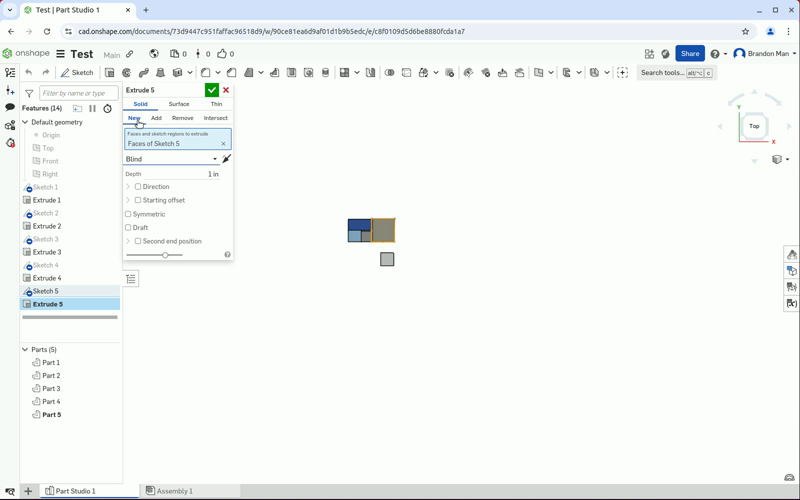
text(4.814)
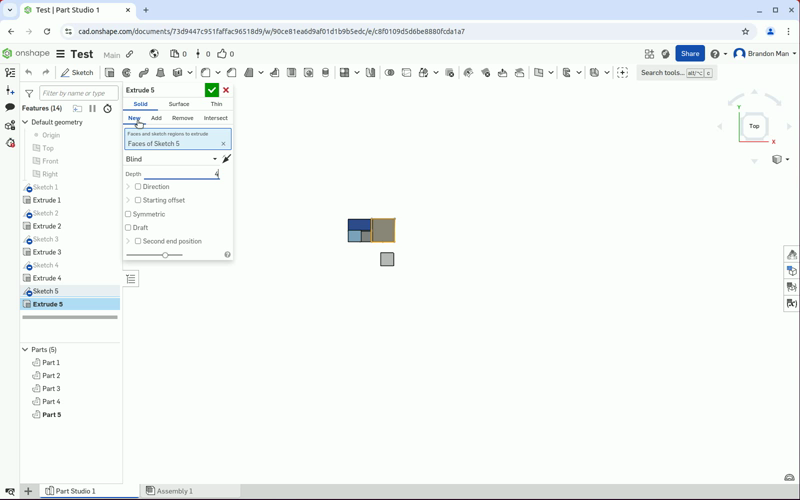
key(enter)
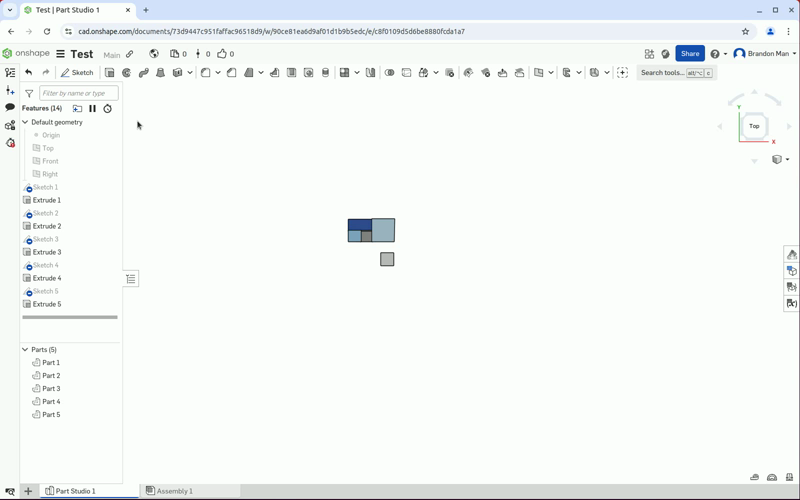
key(shift+h)
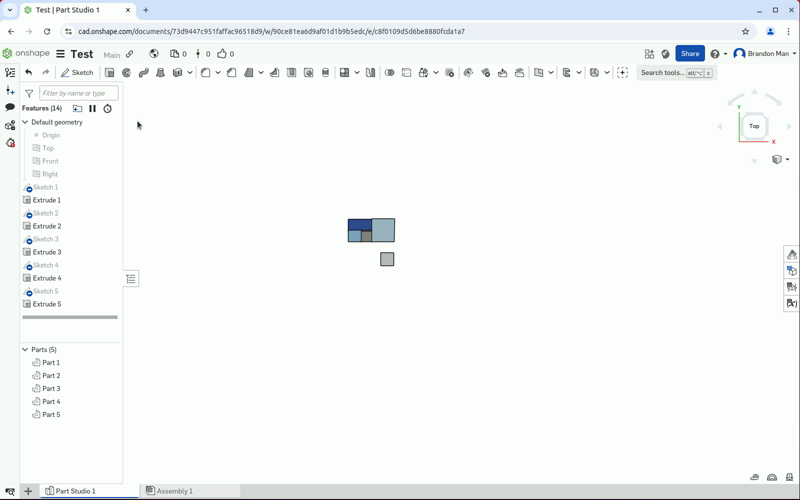
key(shift+h)
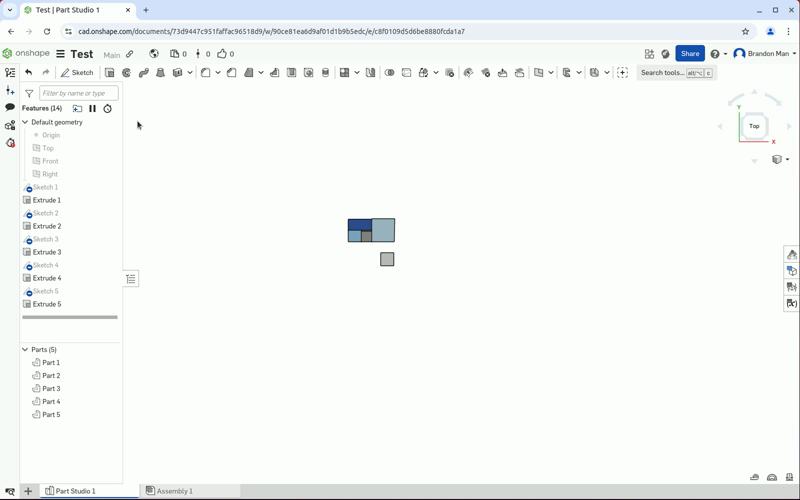
key(shift+7)
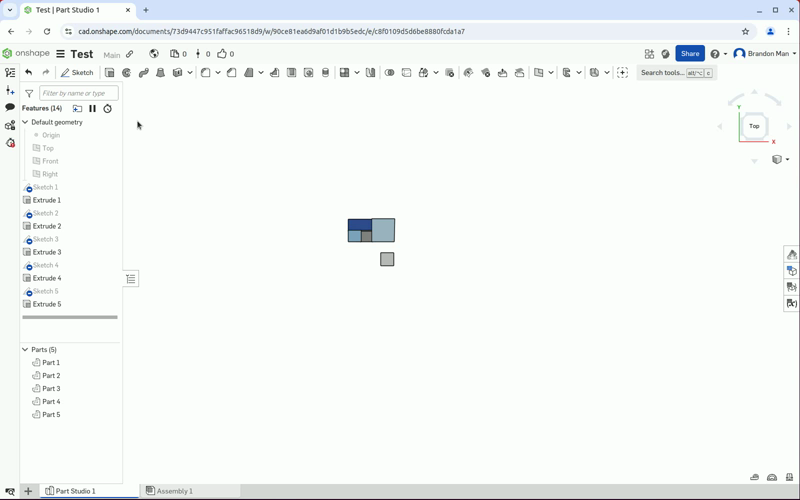
key(up, 3)
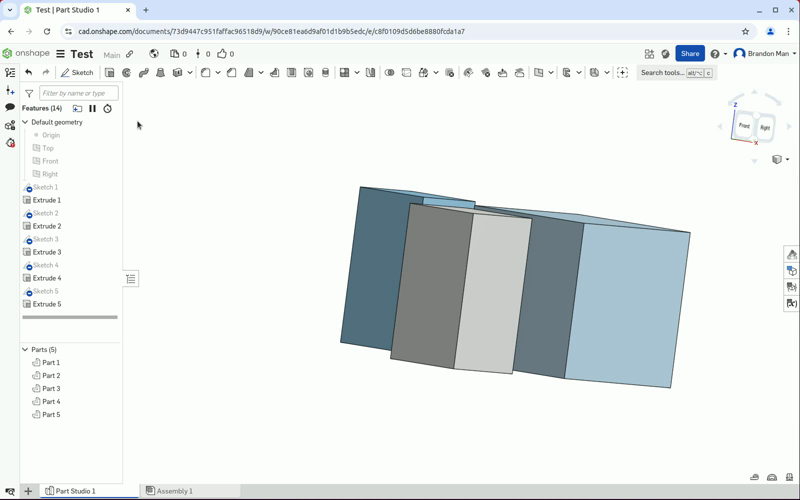
key(left, 3)
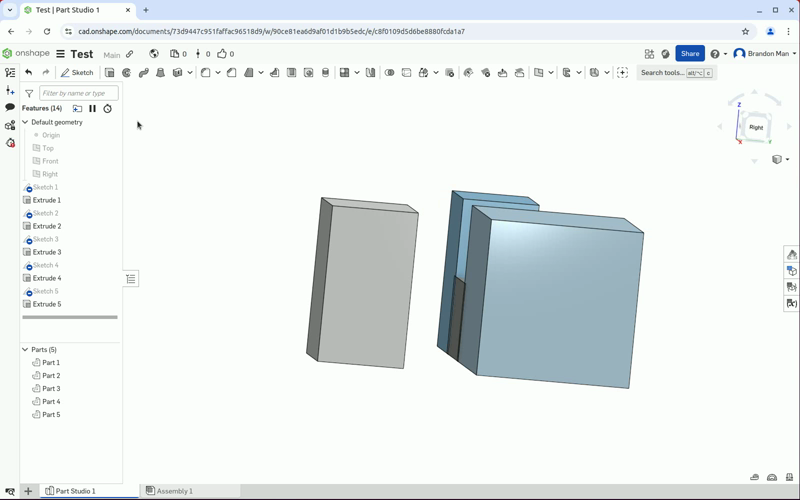
key(right, 3)
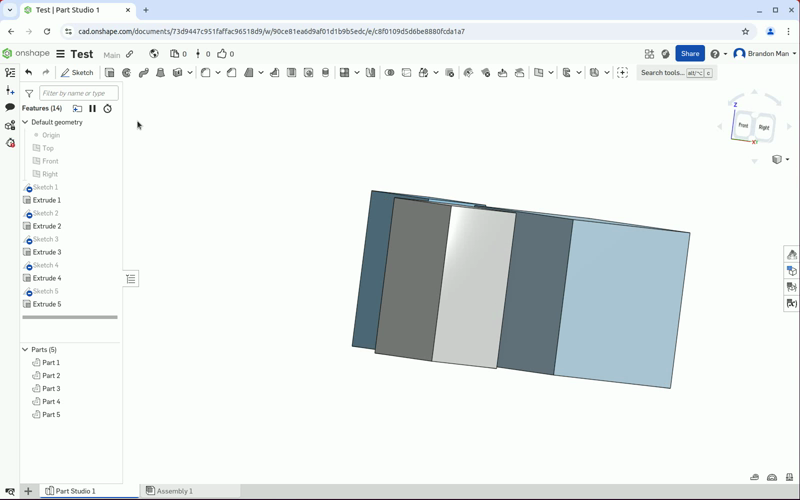
key(down, 3)
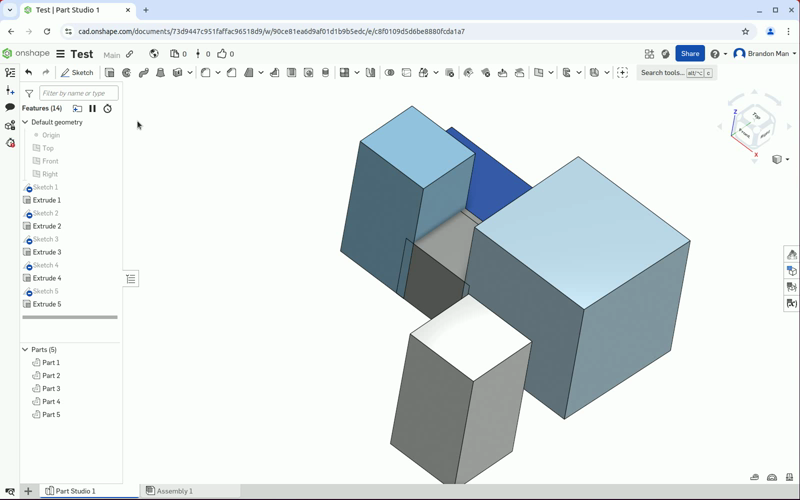
mouse_move(73, 189)
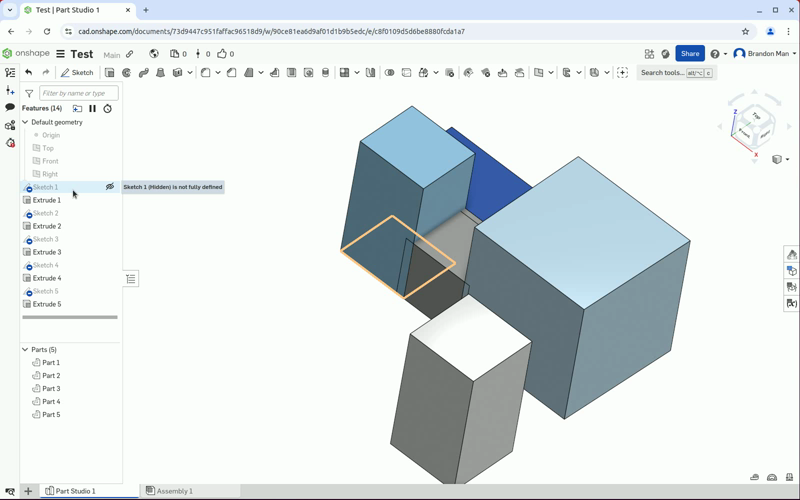
click(73, 189)